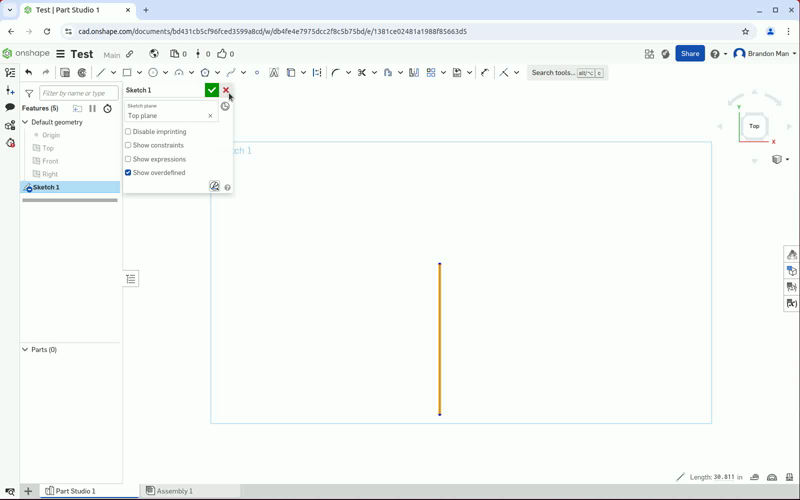
key(shift+h)
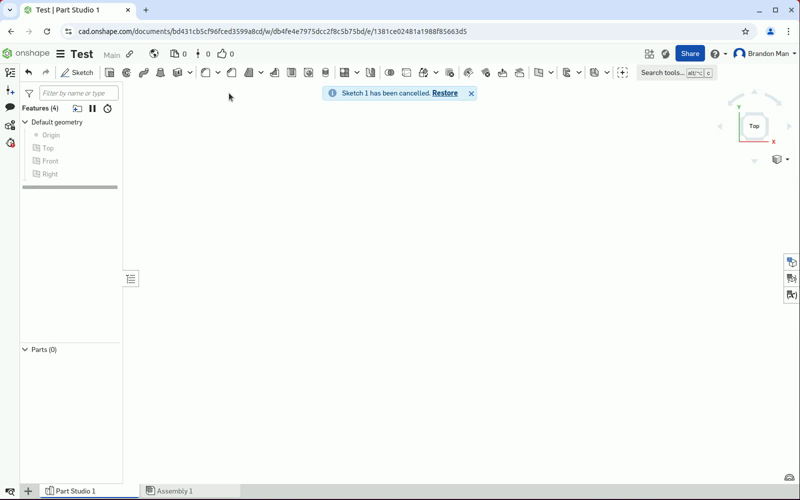
mouse_move(73, 352)
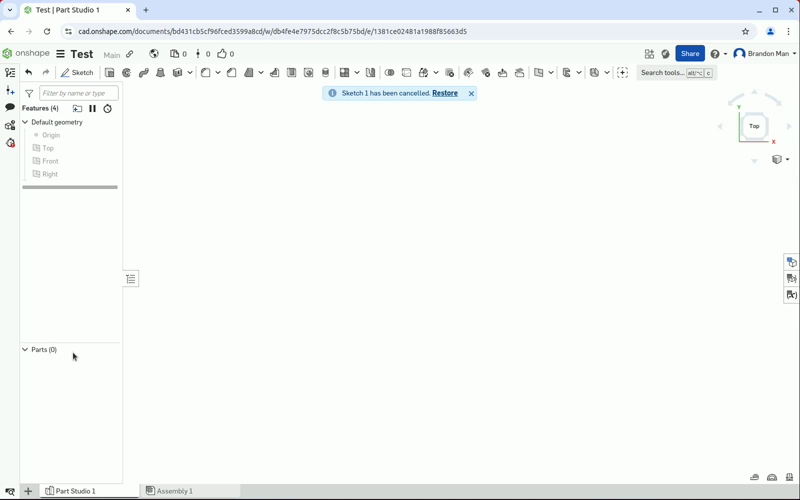
key(y)
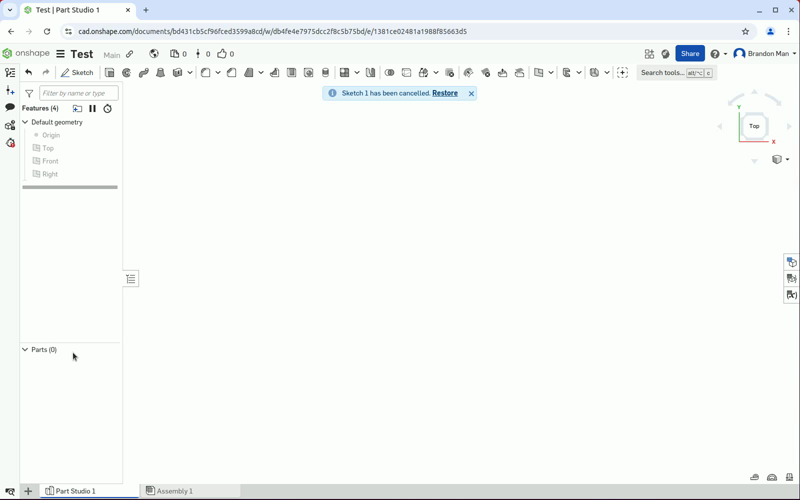
key(shift+p)
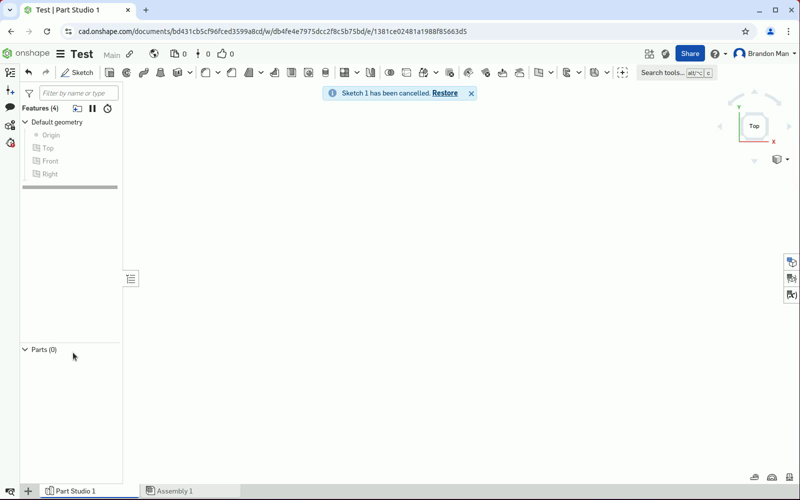
key(space)
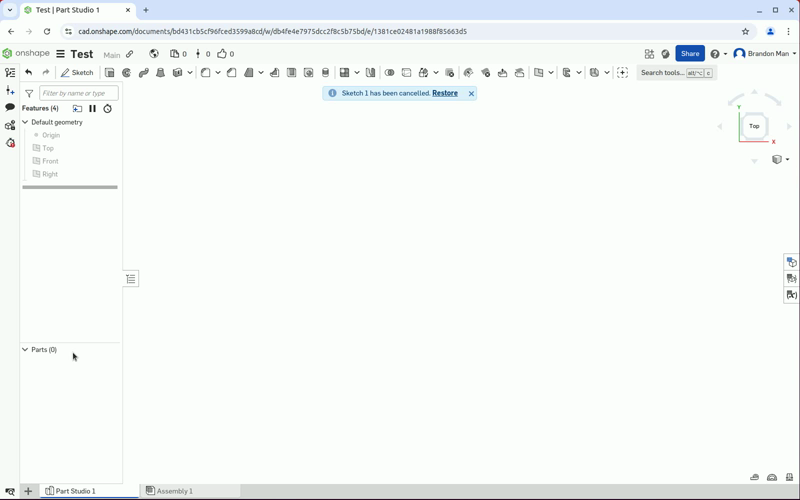
key_down(shift)
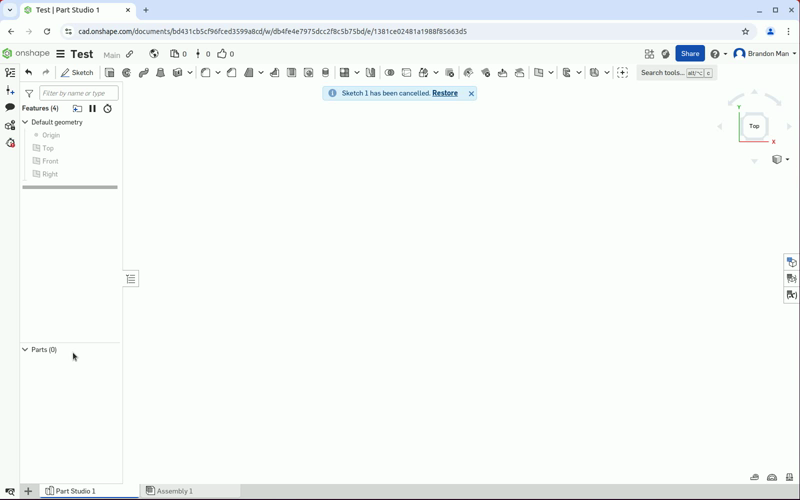
key(up)
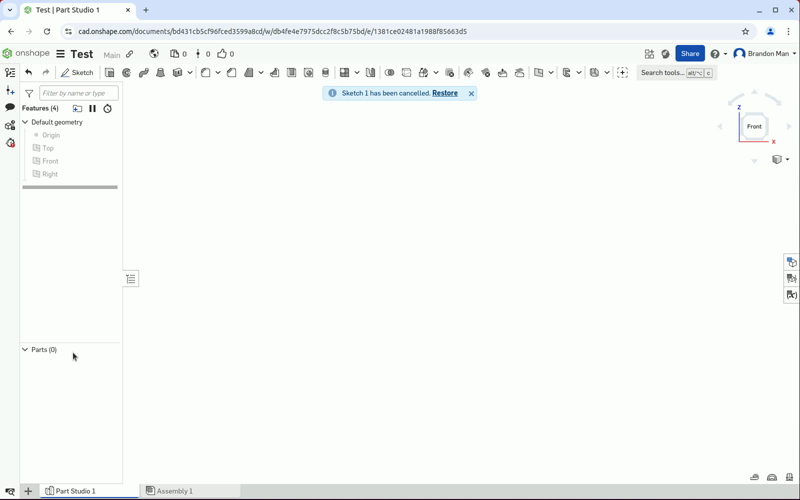
key_up(shift)
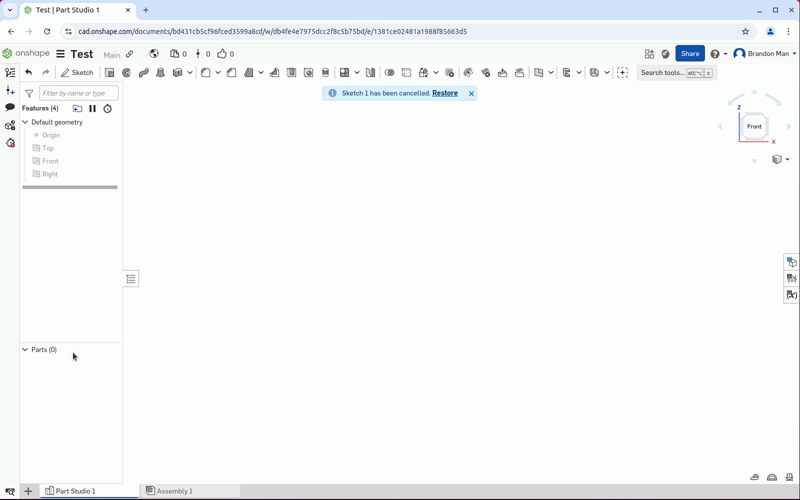
key(space)
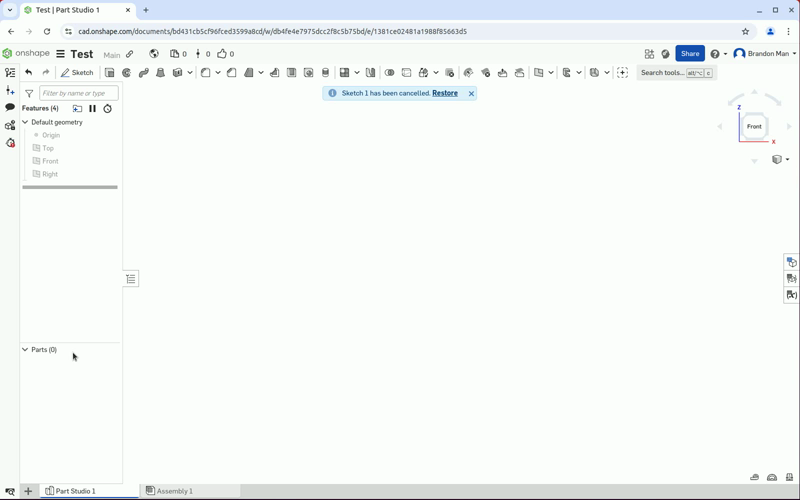
key_down(shift)
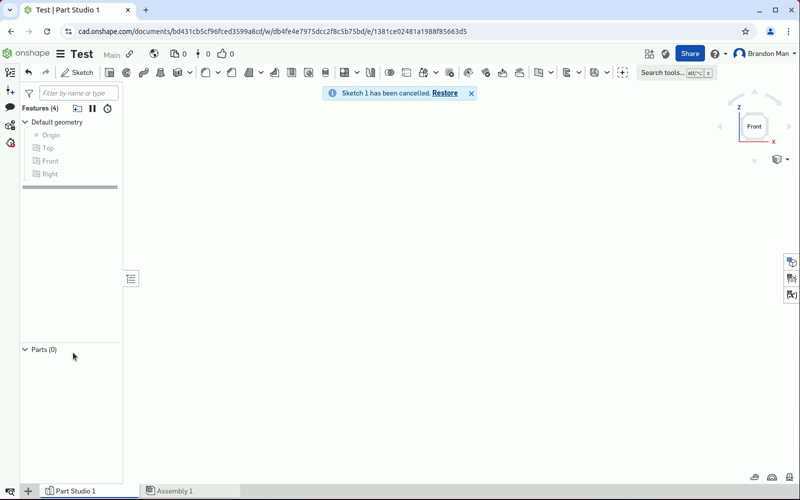
key(left)
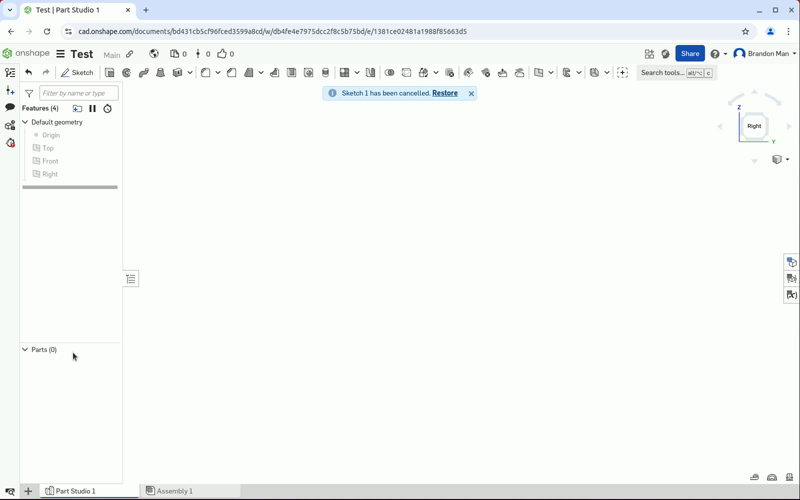
key_up(shift)
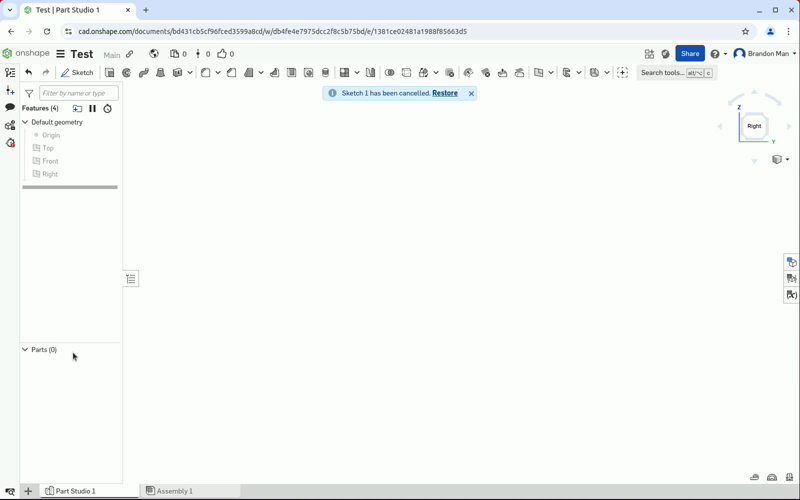
mouse_move(73, 352)
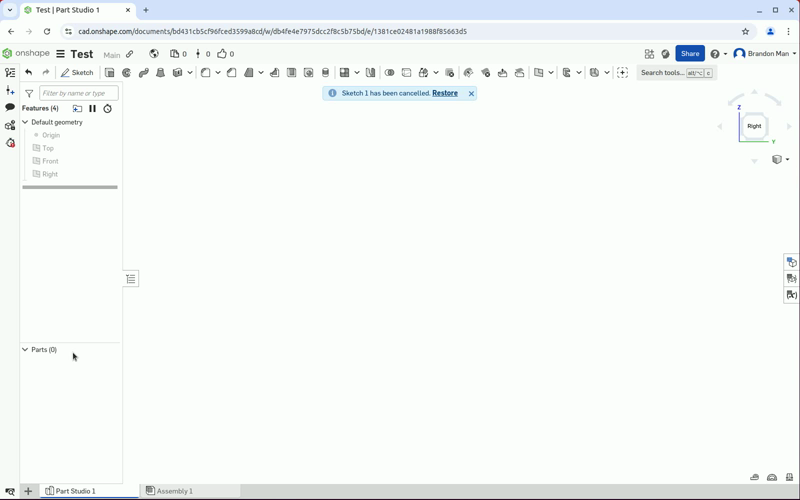
key(shift+y)
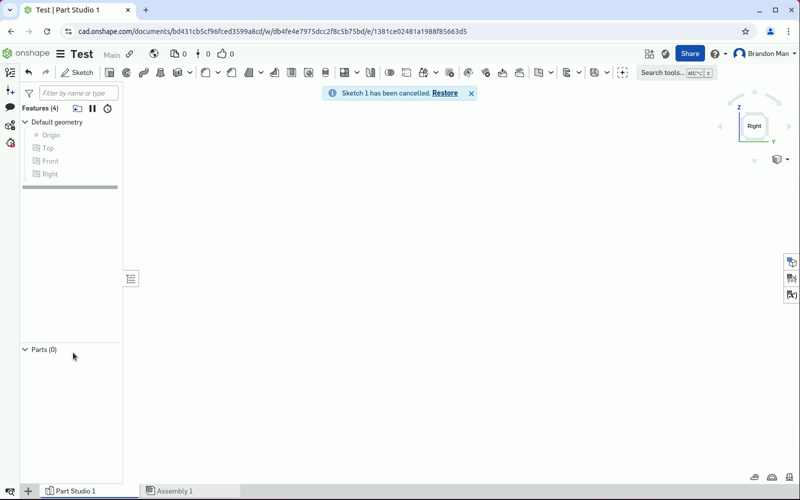
key(shift+s)
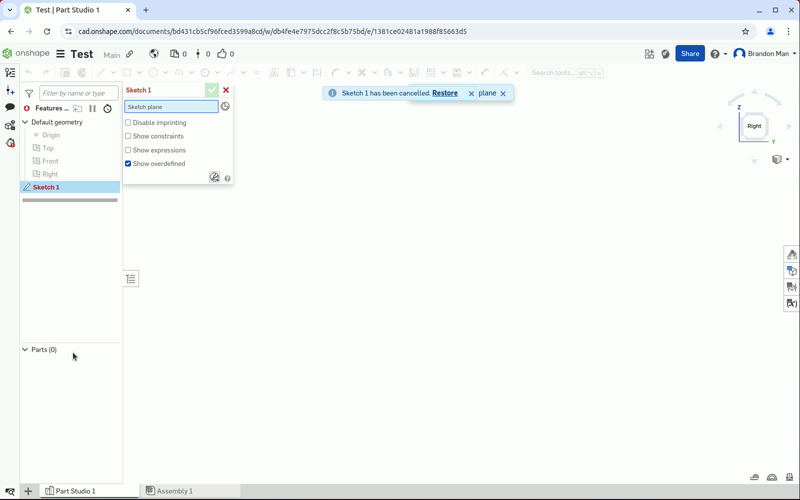
mouse_move(73, 176)
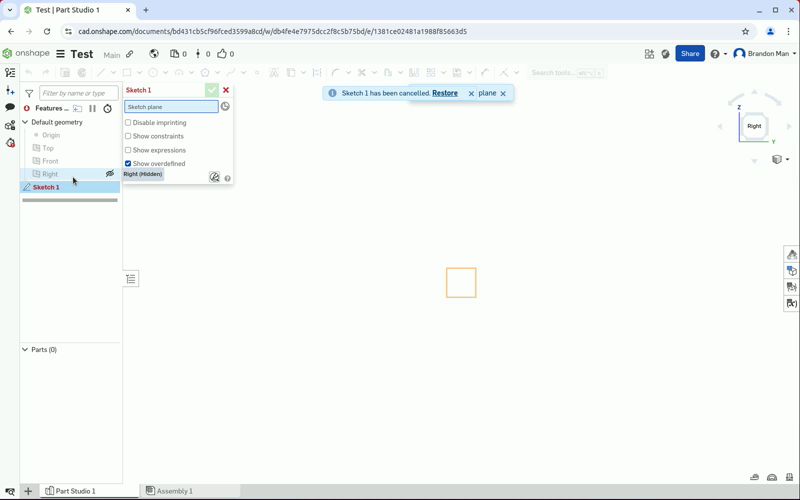
click(73, 176)
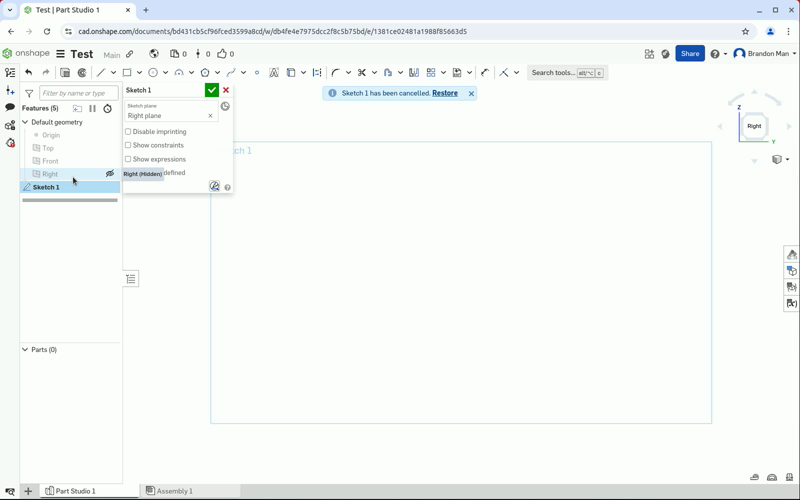
mouse_move(73, 352)
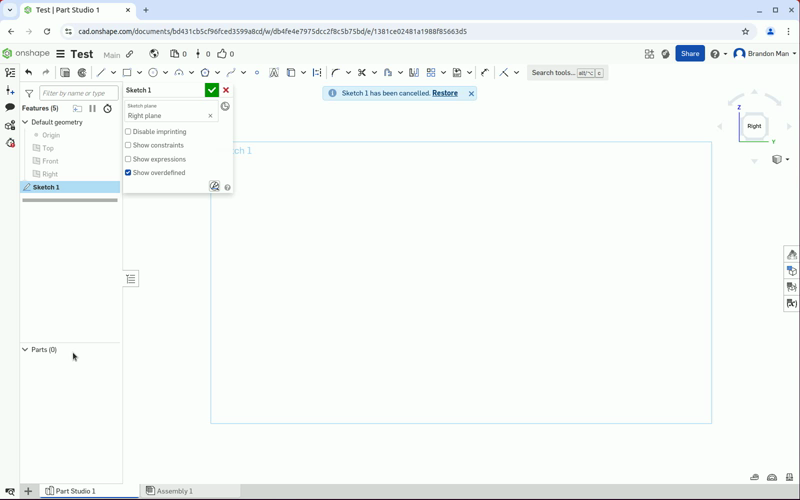
key(y)
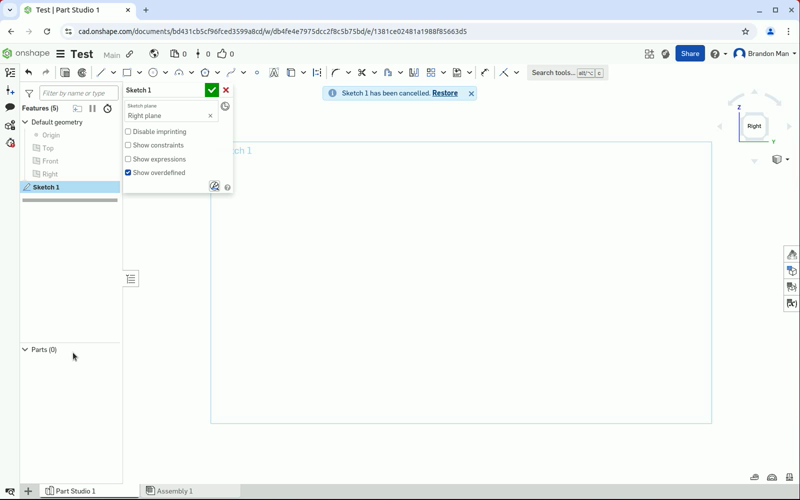
key(a)
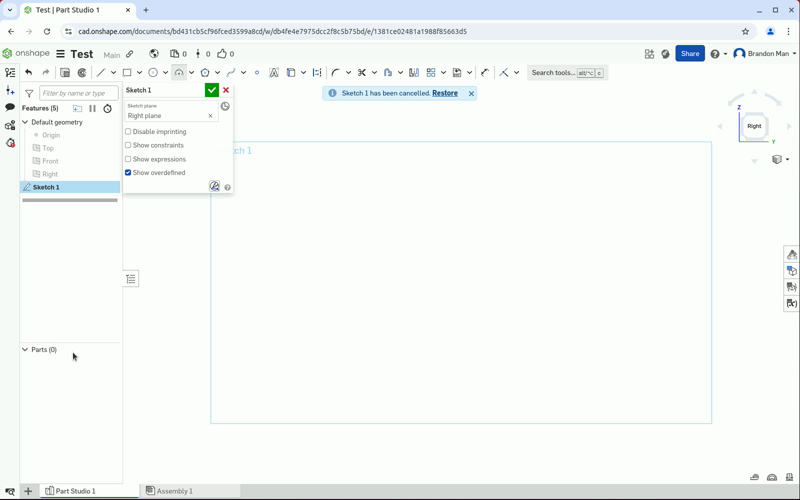
key_down(shift)
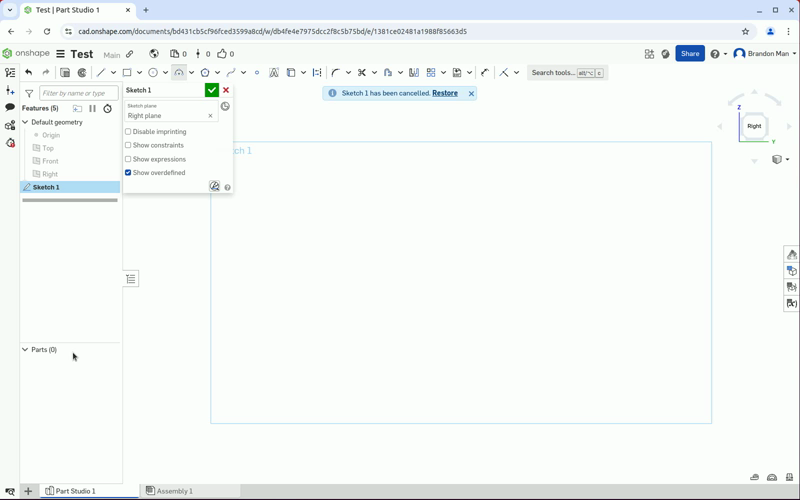
mouse_move(348, 276)
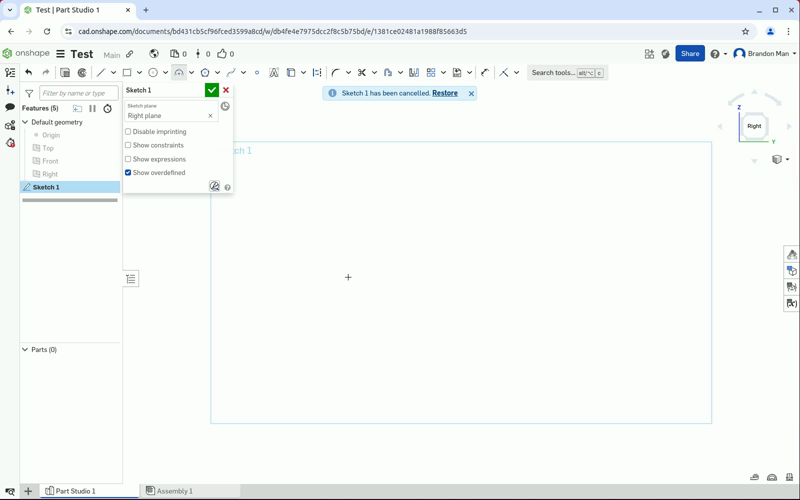
click(348, 276)
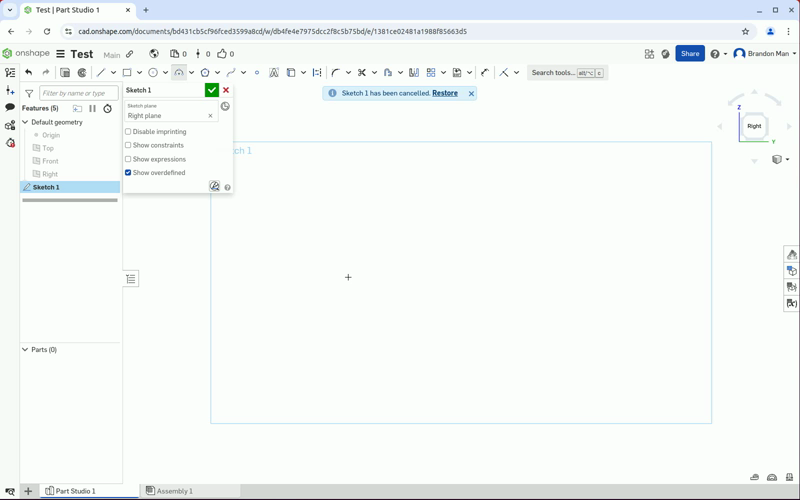
key_up(shift)
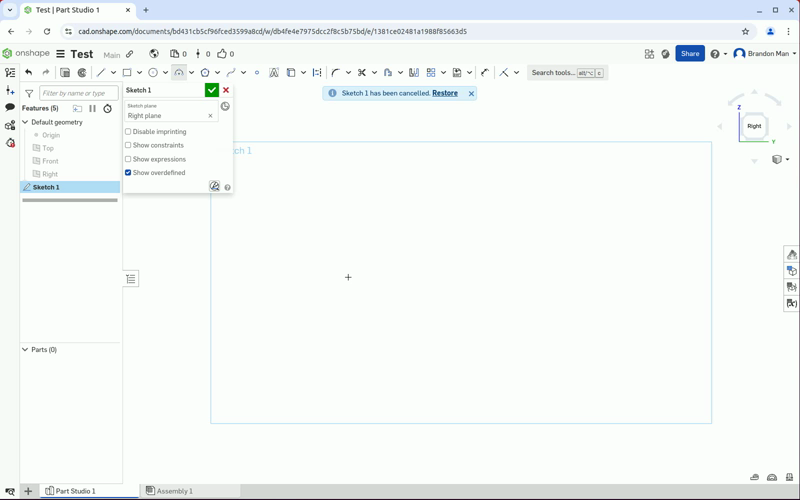
key_down(shift)
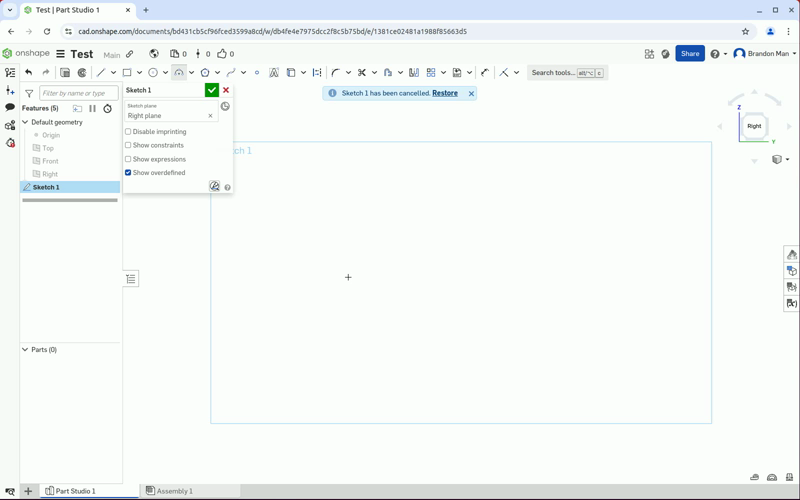
mouse_move(355, 284)
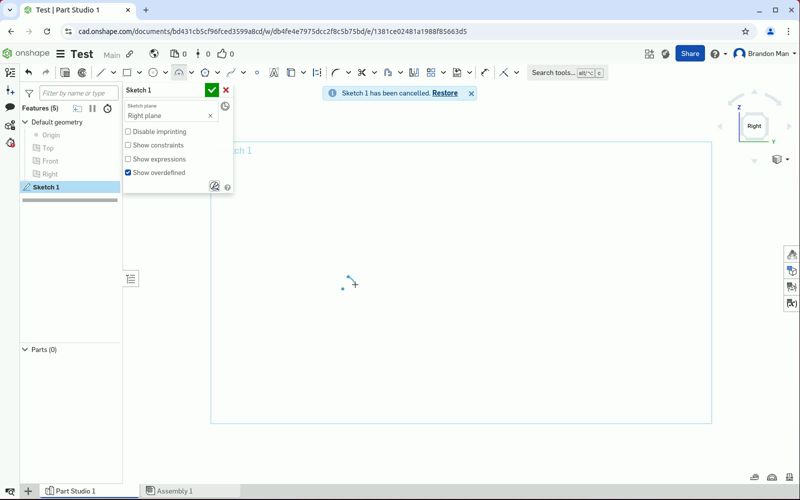
click(355, 284)
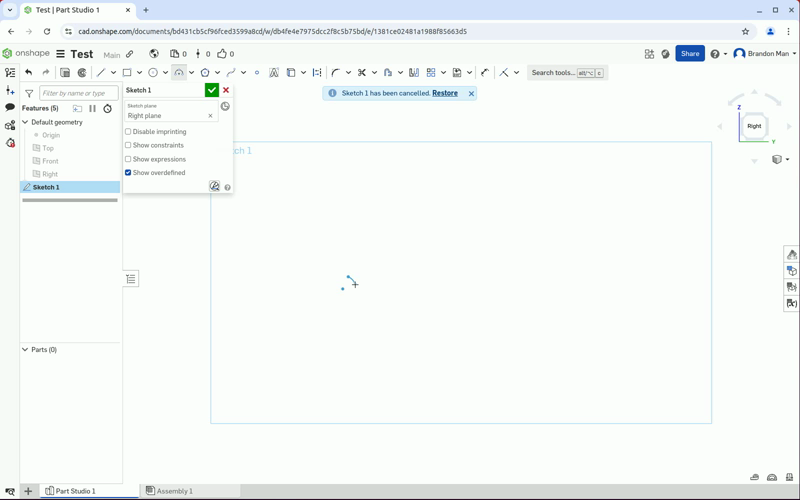
mouse_move(350, 282)
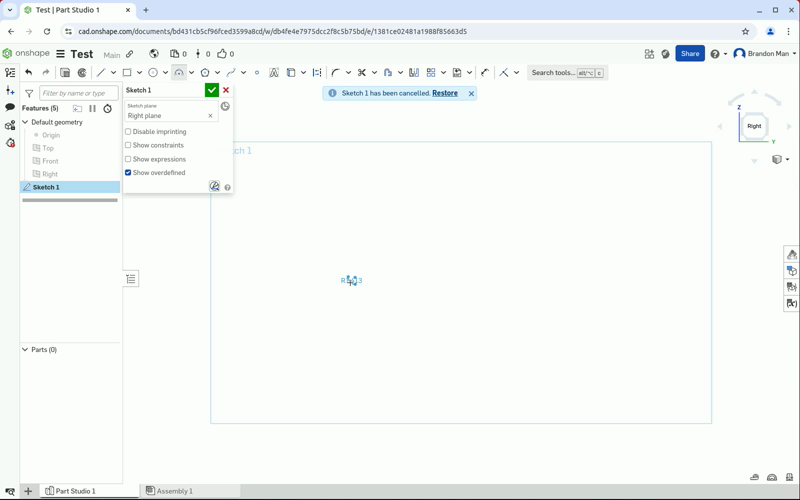
click(350, 282)
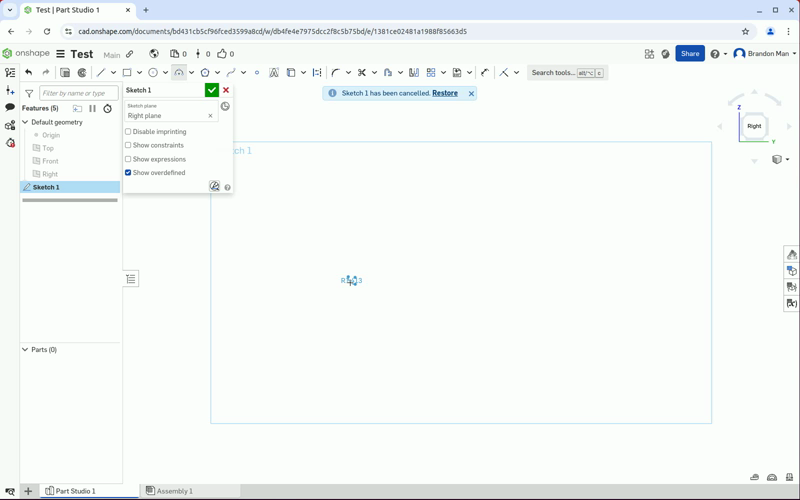
key_up(shift)
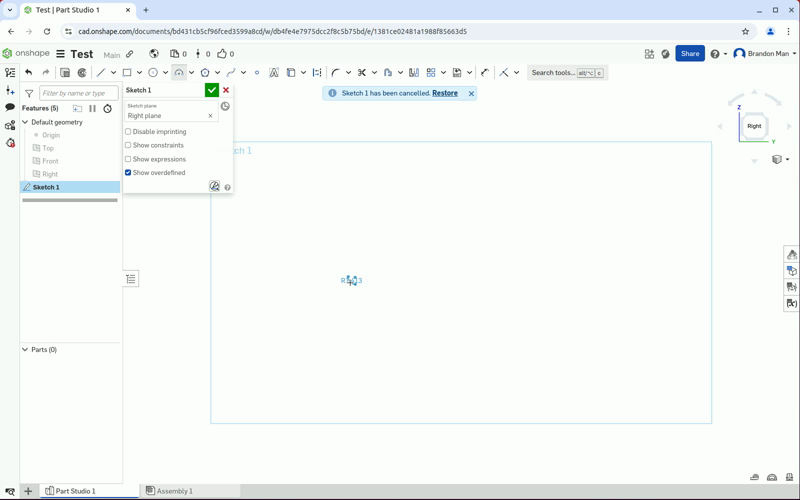
key(esc)
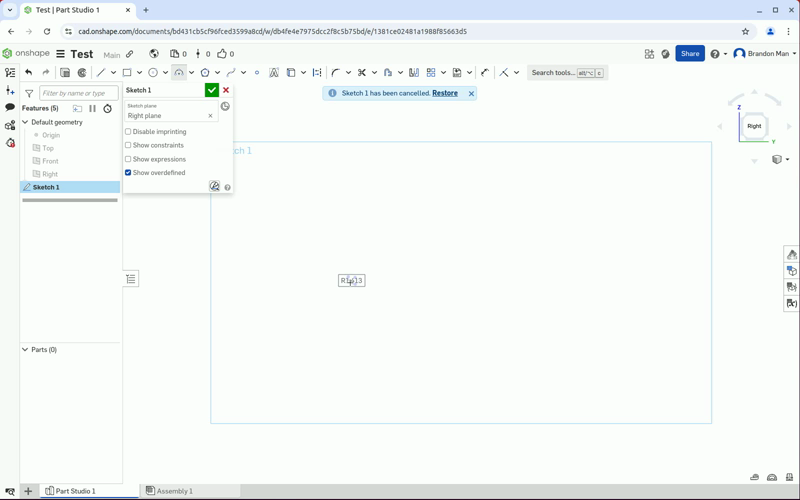
key(l)
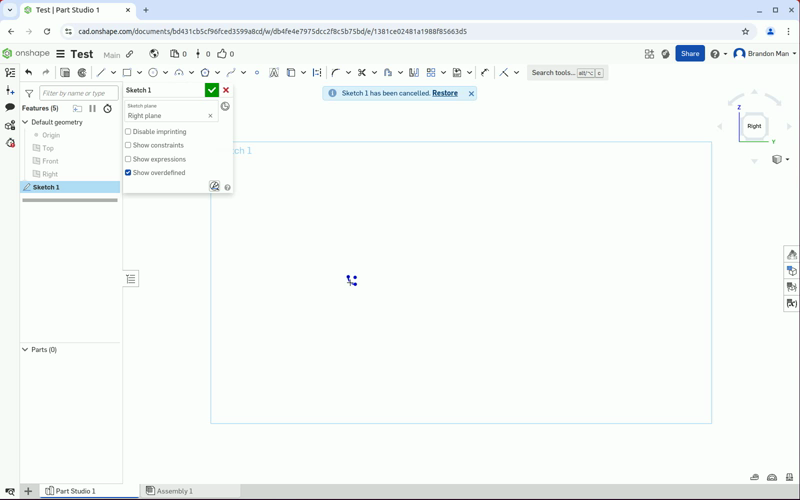
mouse_move(355, 284)
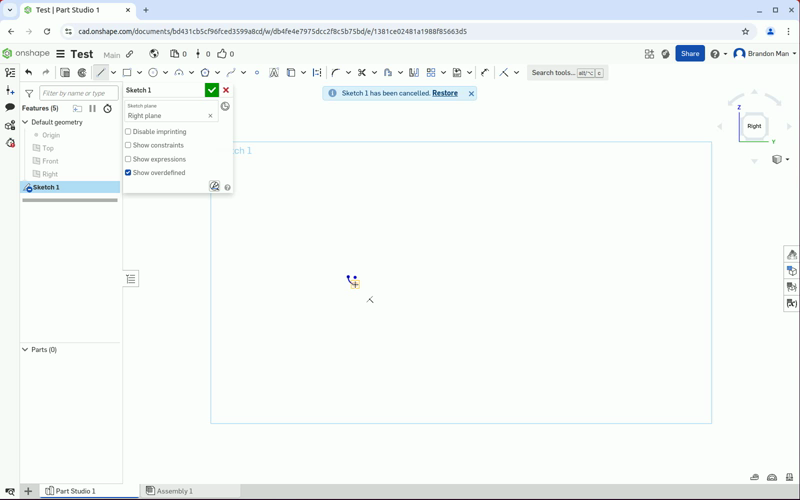
click(355, 284)
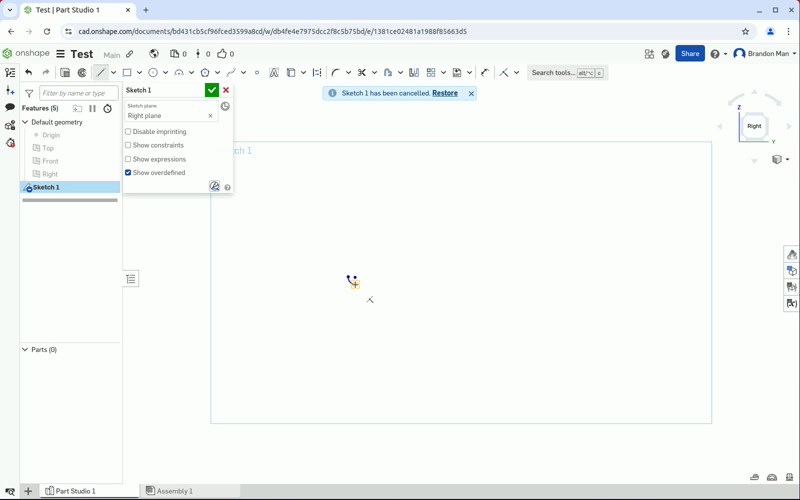
key_down(shift)
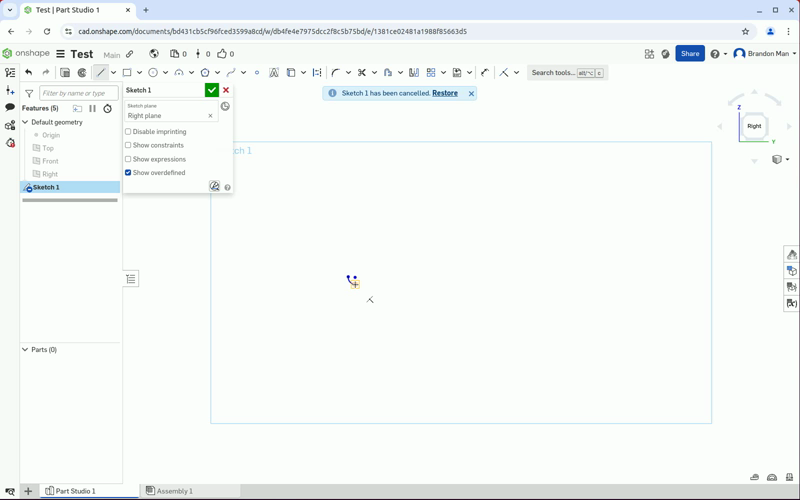
mouse_move(385, 284)
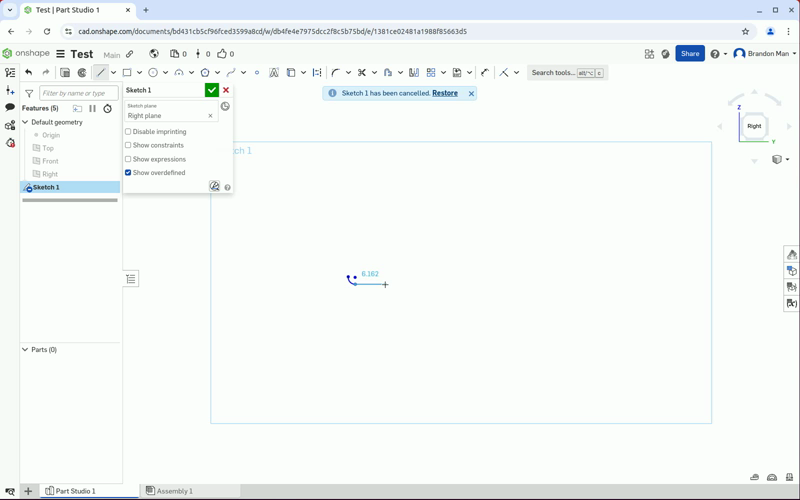
mouse_move(367, 284)
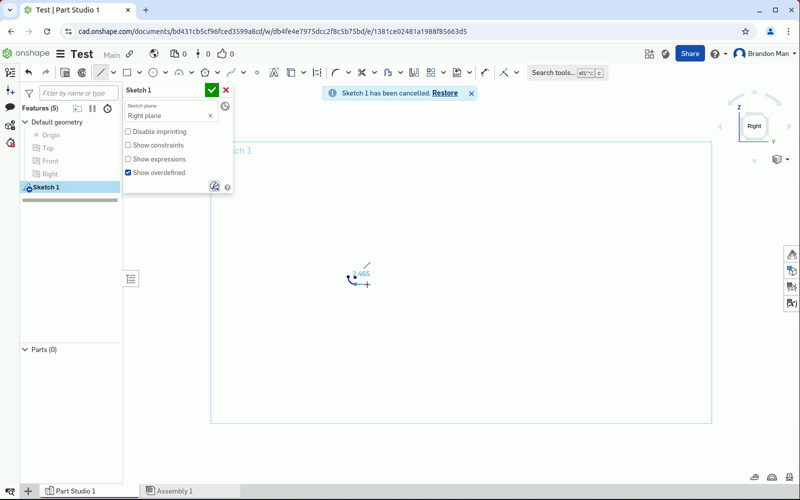
click(367, 284)
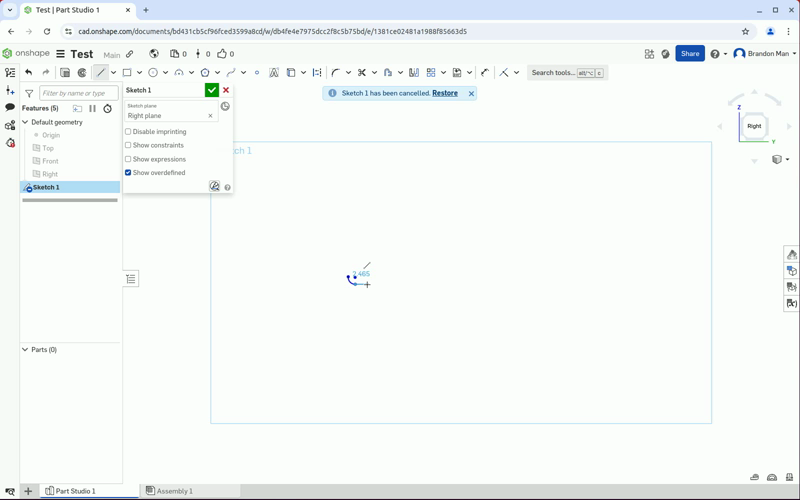
key_up(shift)
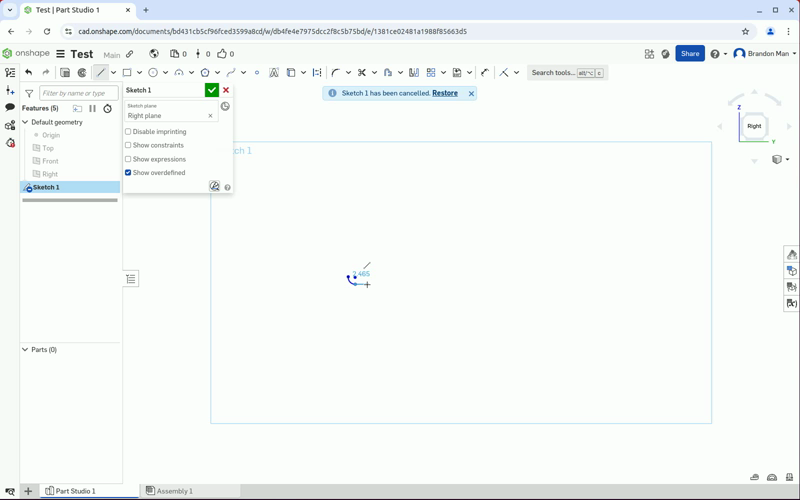
key(esc)
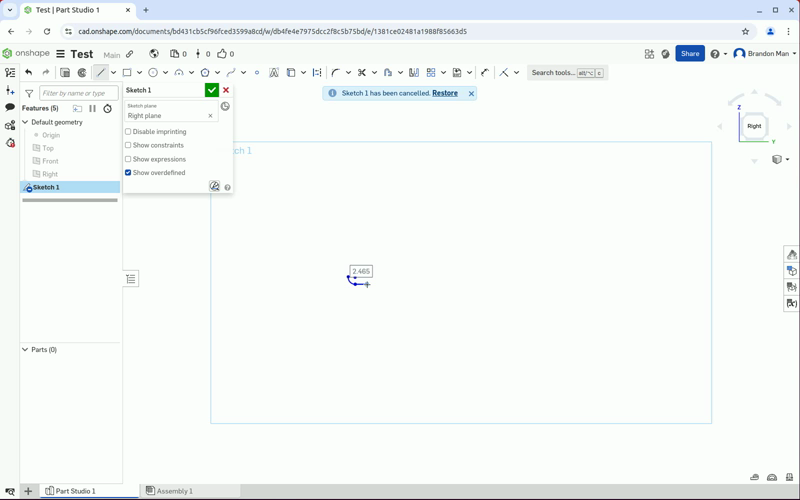
key(a)
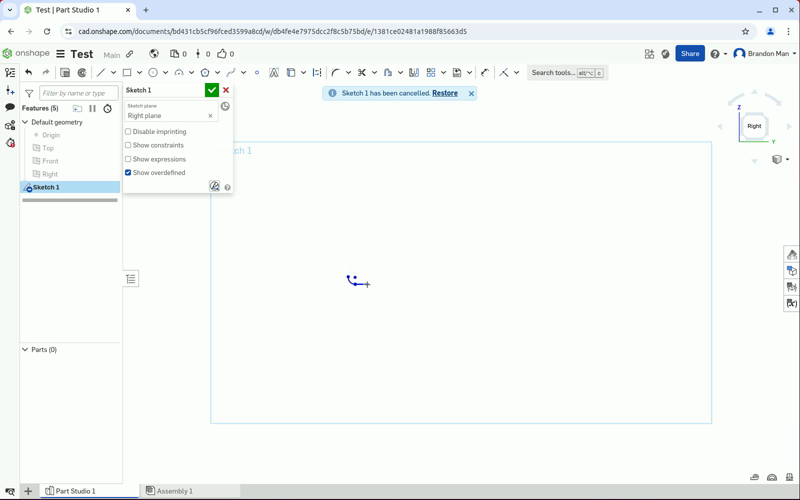
mouse_move(367, 284)
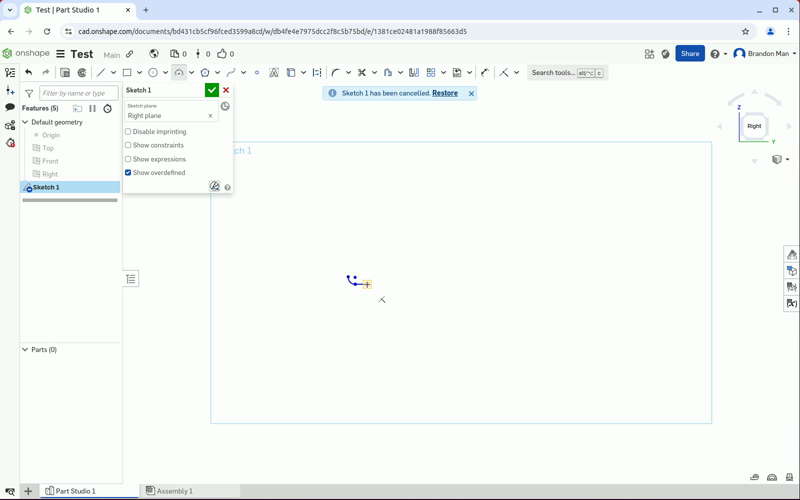
click(367, 284)
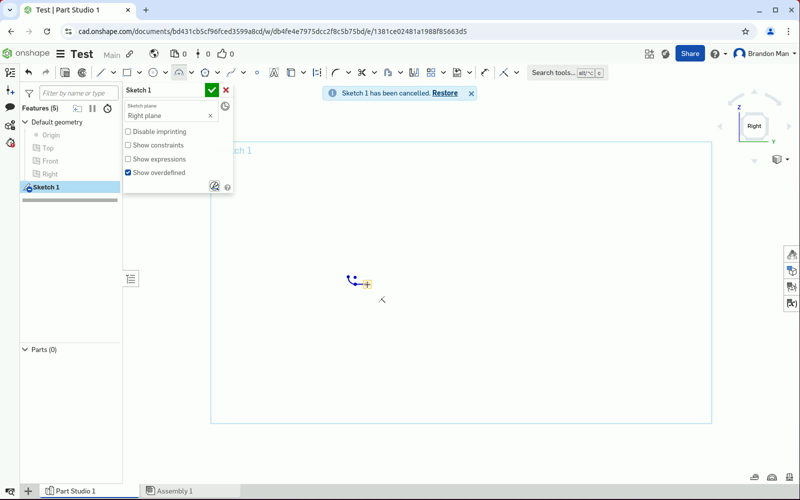
key_down(shift)
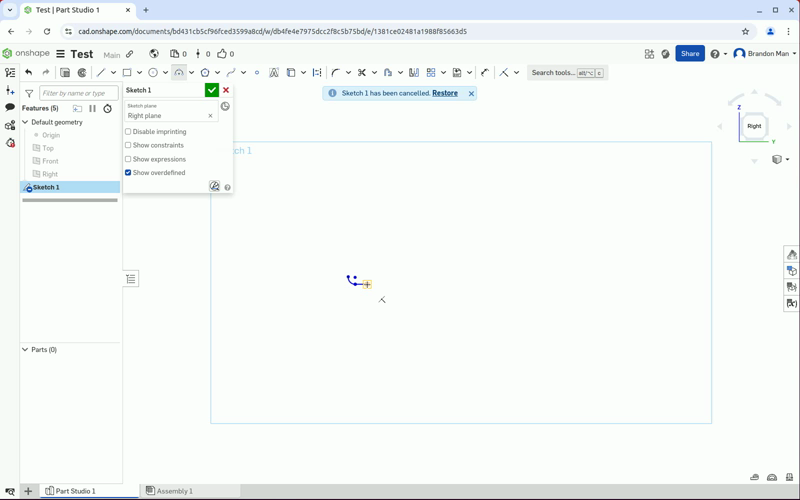
mouse_move(553, 284)
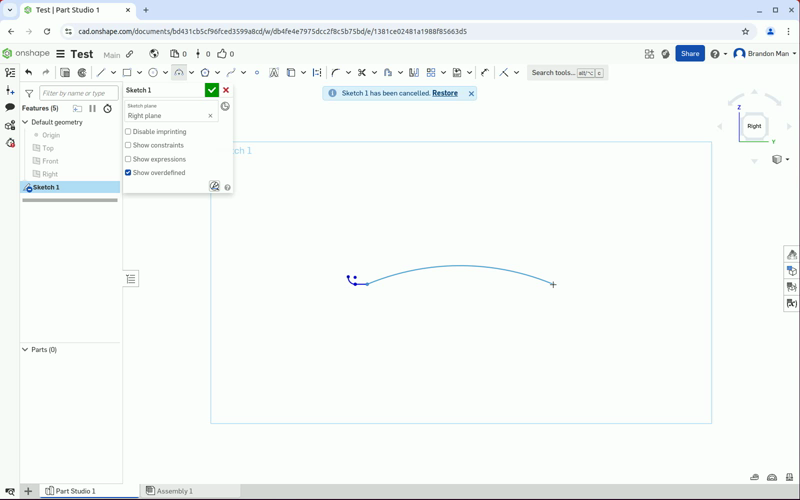
click(553, 284)
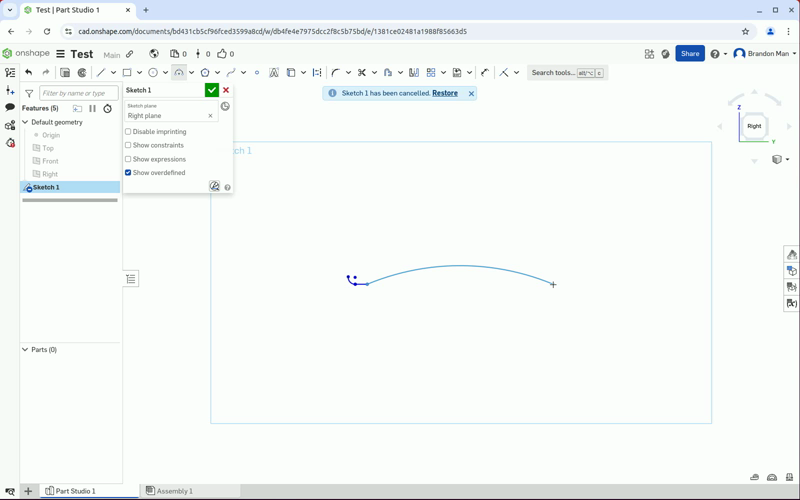
mouse_move(460, 253)
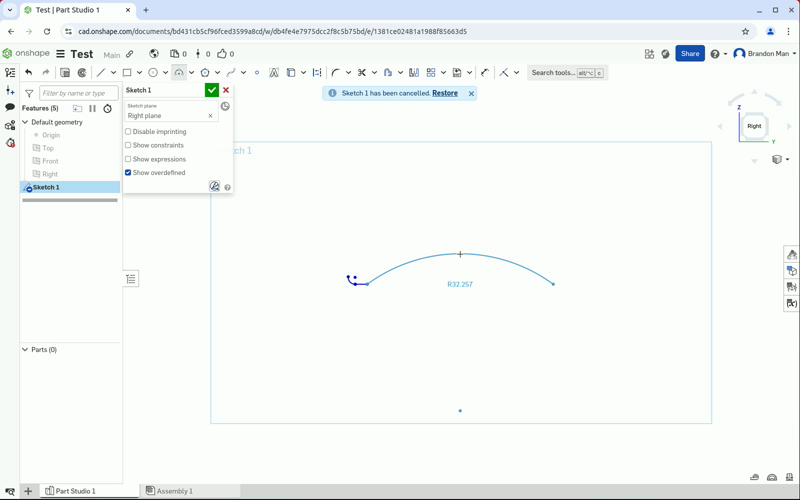
click(460, 253)
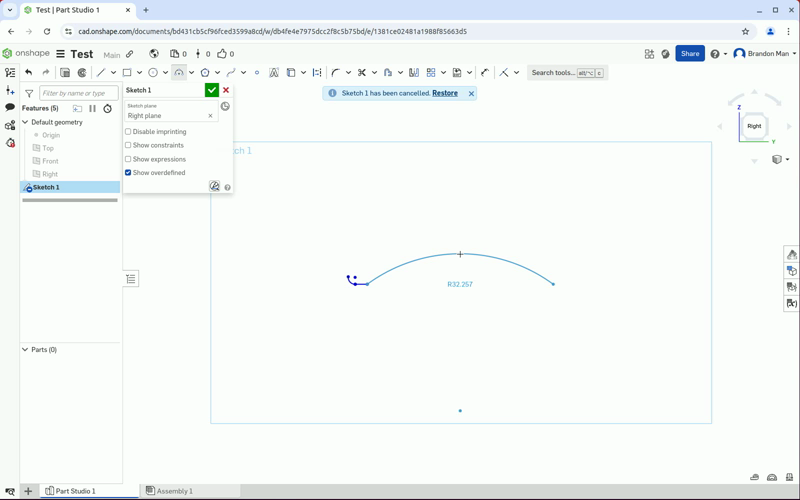
key_up(shift)
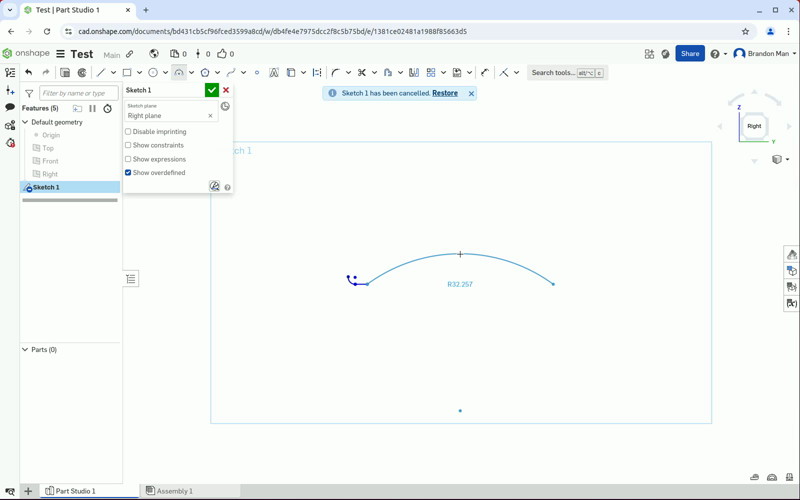
key(esc)
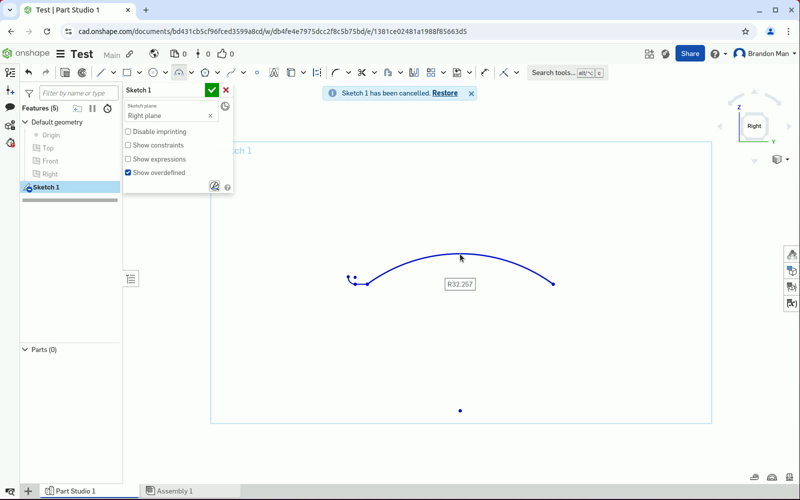
key(l)
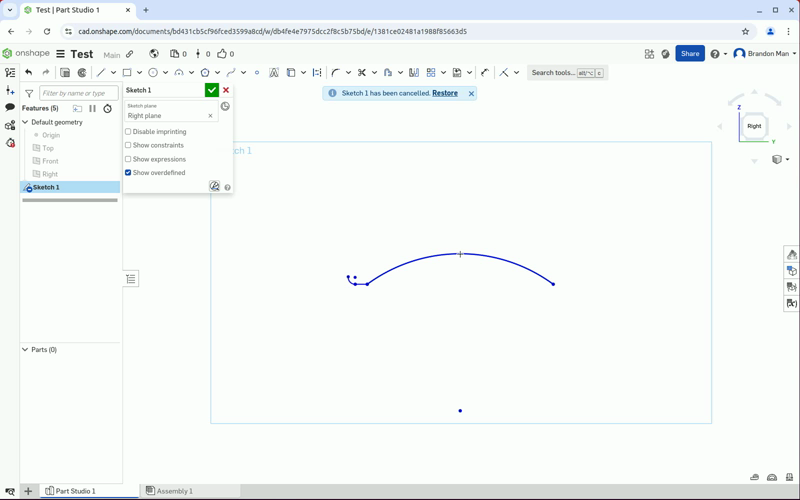
mouse_move(553, 284)
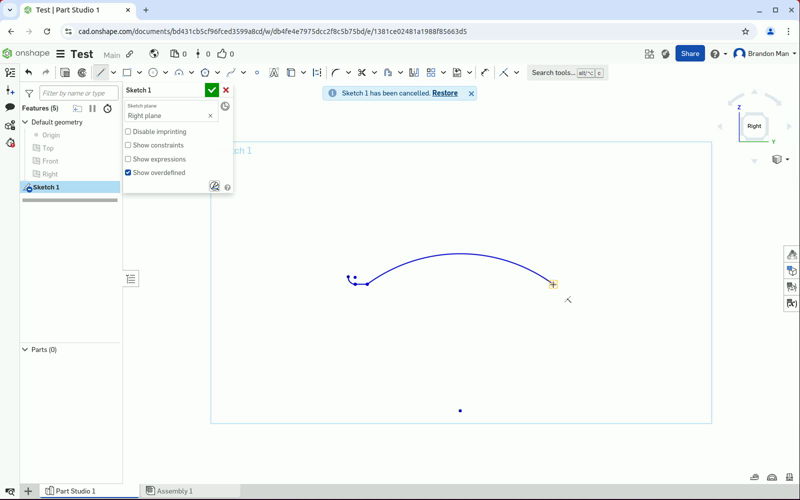
click(553, 284)
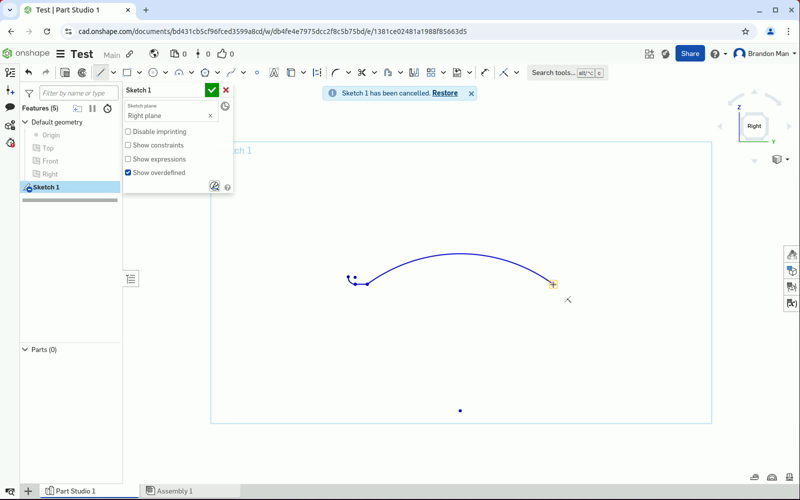
key_down(shift)
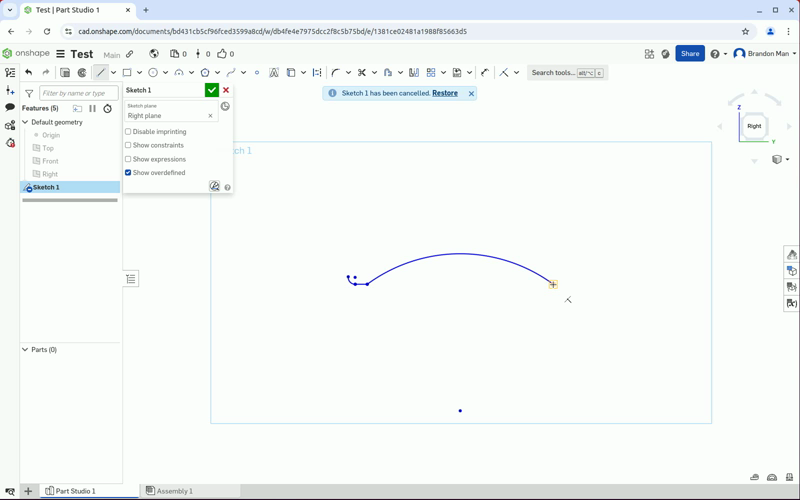
mouse_move(583, 284)
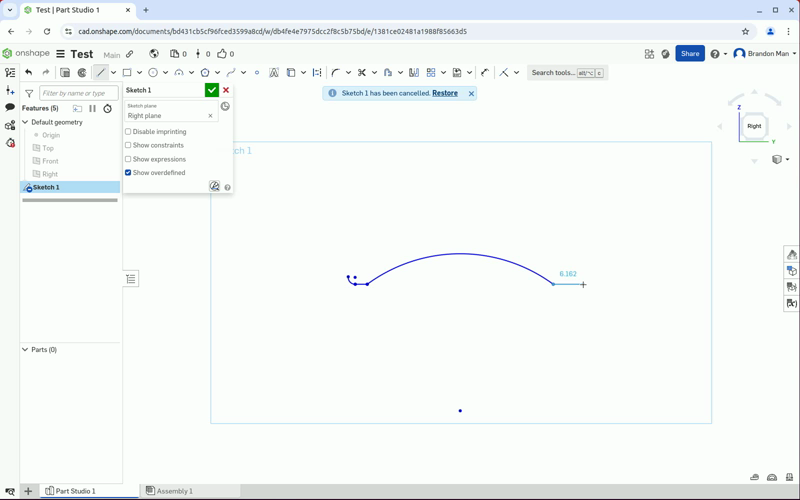
mouse_move(564, 284)
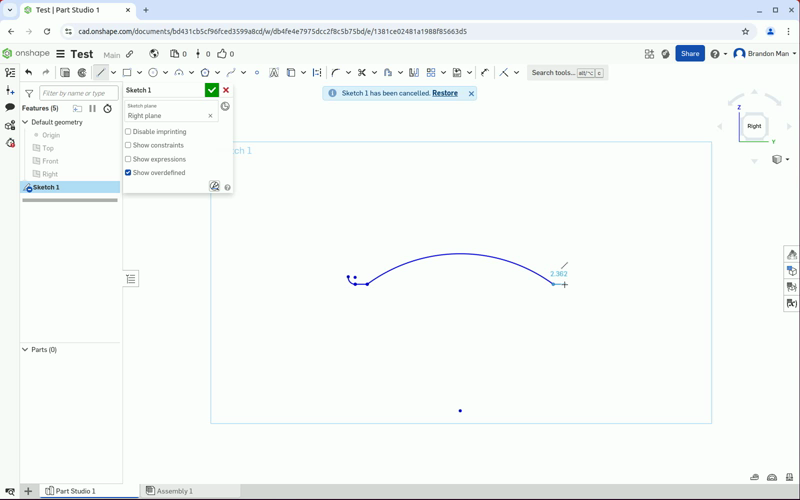
click(564, 284)
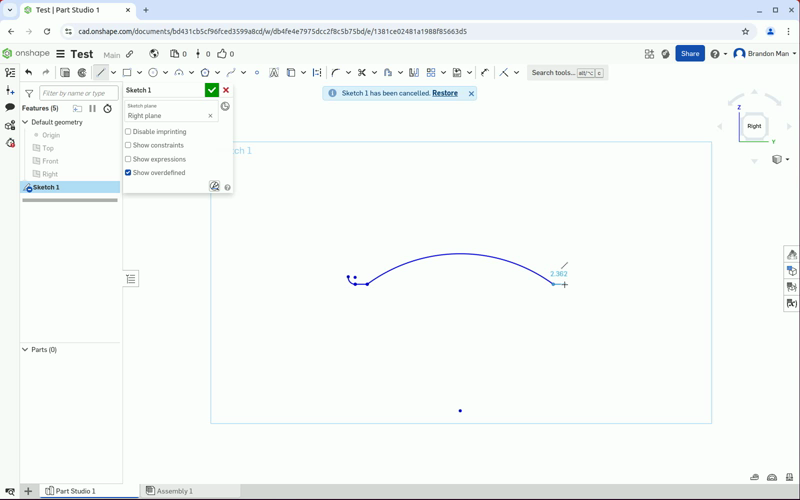
key_up(shift)
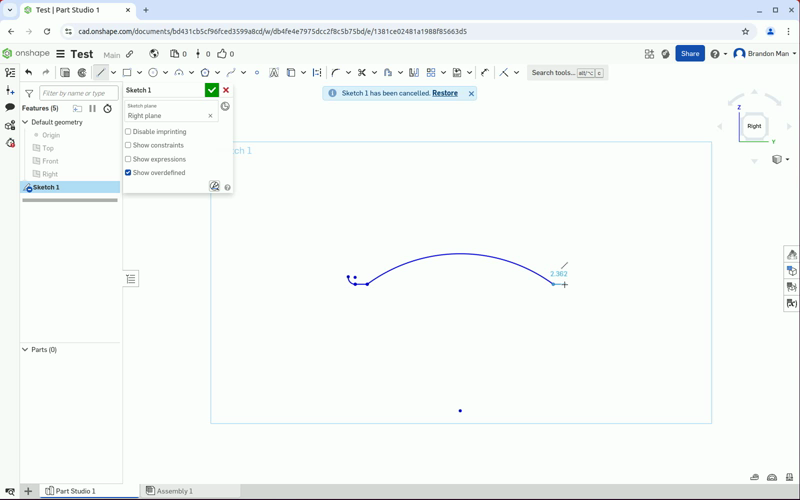
key(esc)
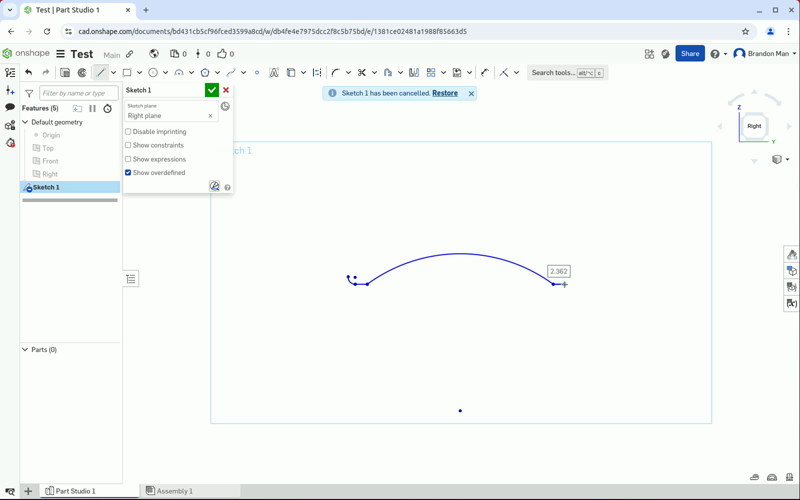
key(a)
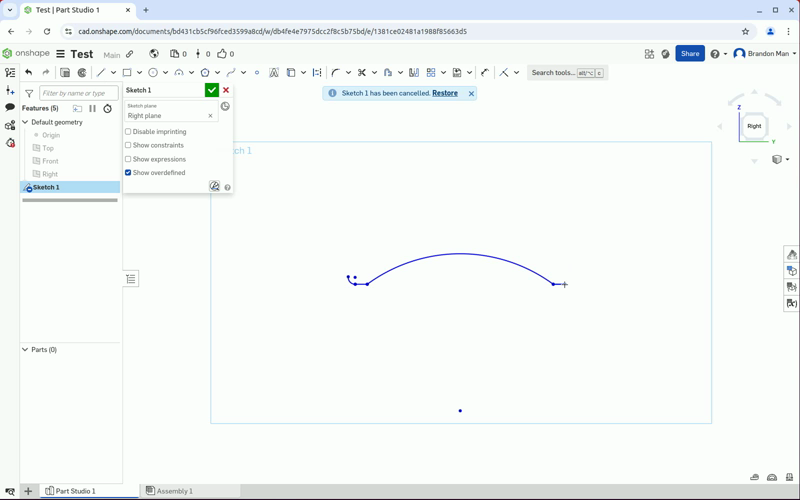
mouse_move(564, 284)
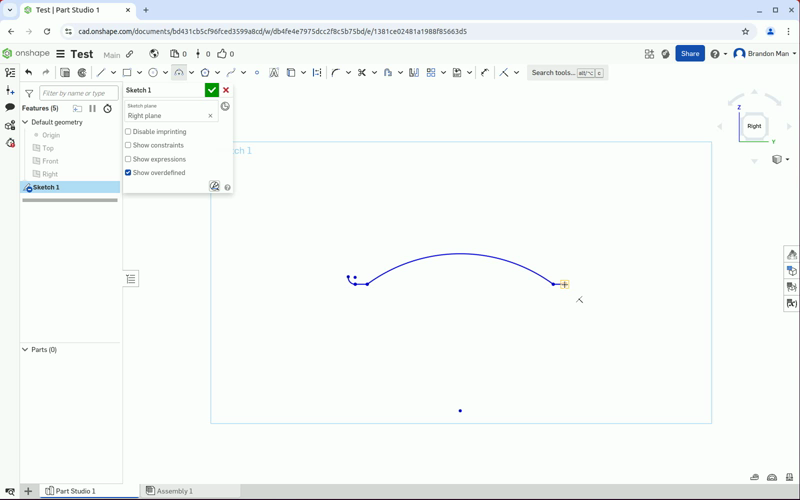
click(564, 284)
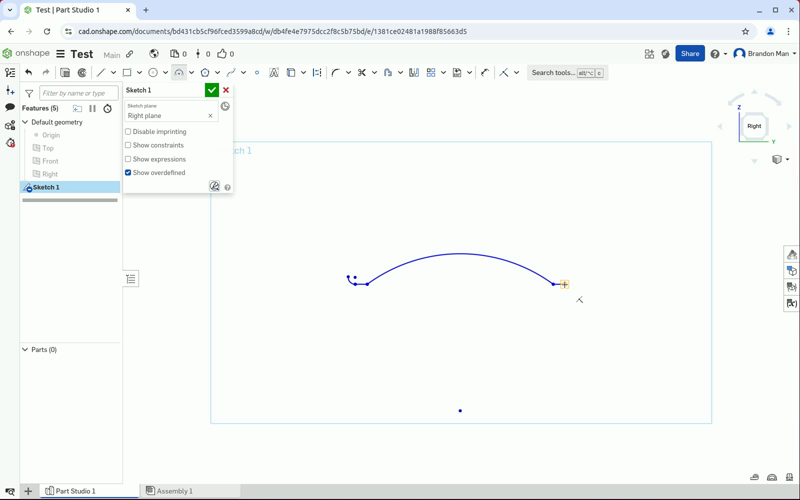
key_down(shift)
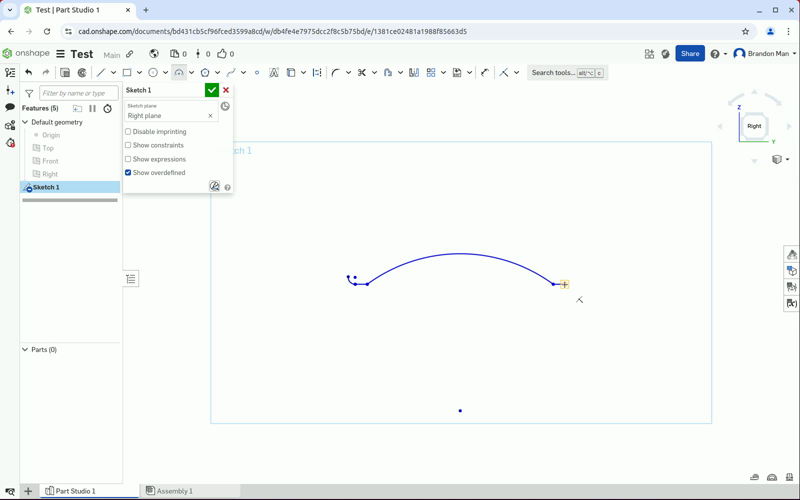
mouse_move(572, 277)
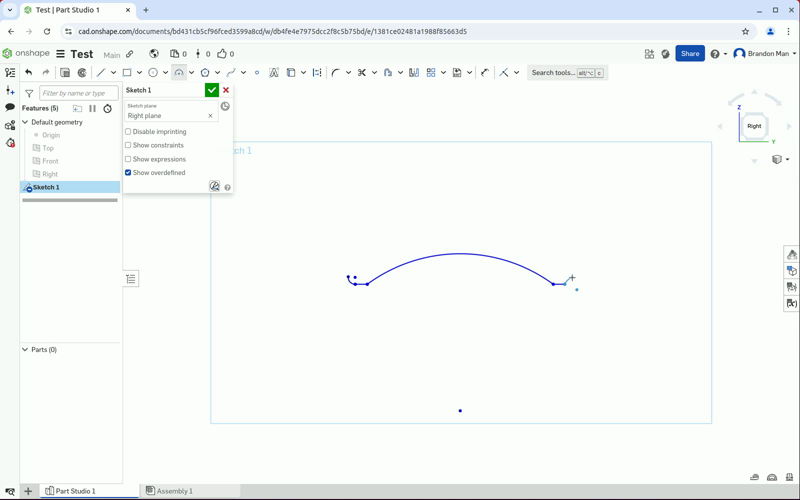
click(572, 277)
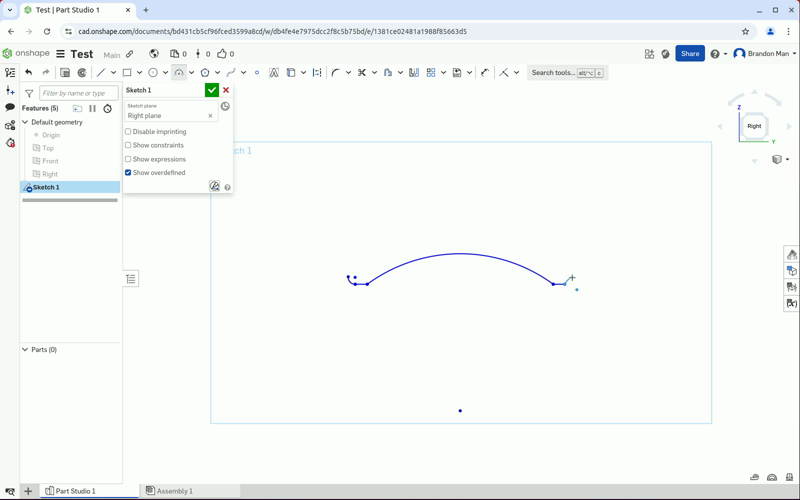
mouse_move(570, 282)
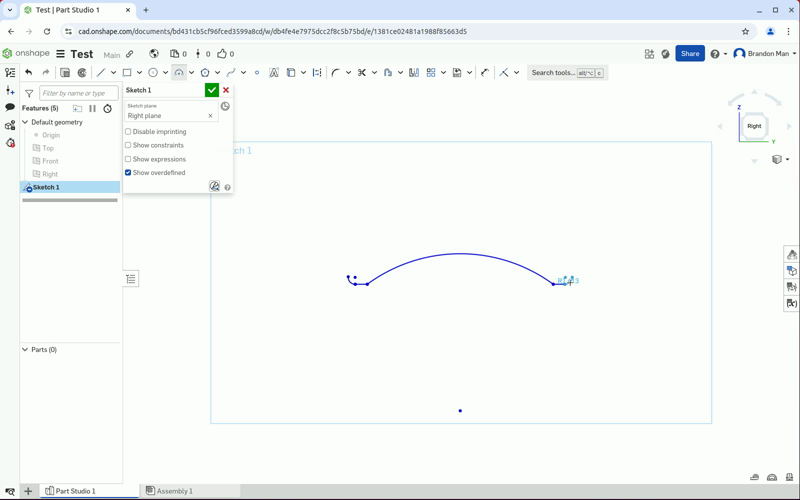
click(570, 282)
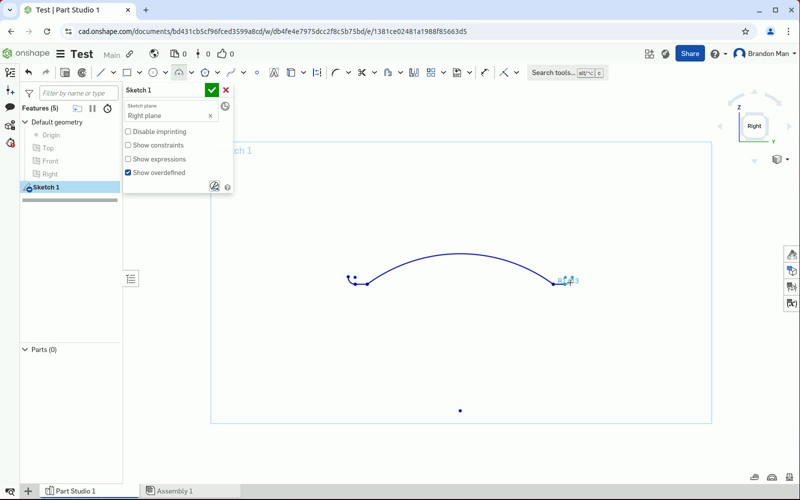
key_up(shift)
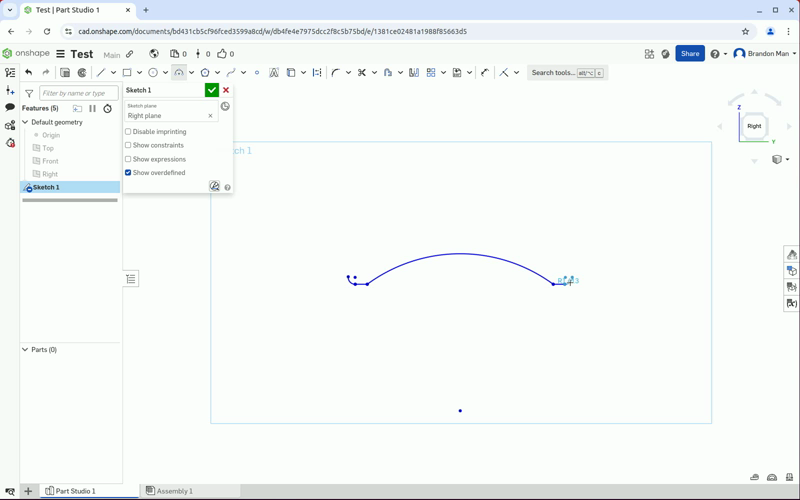
key(esc)
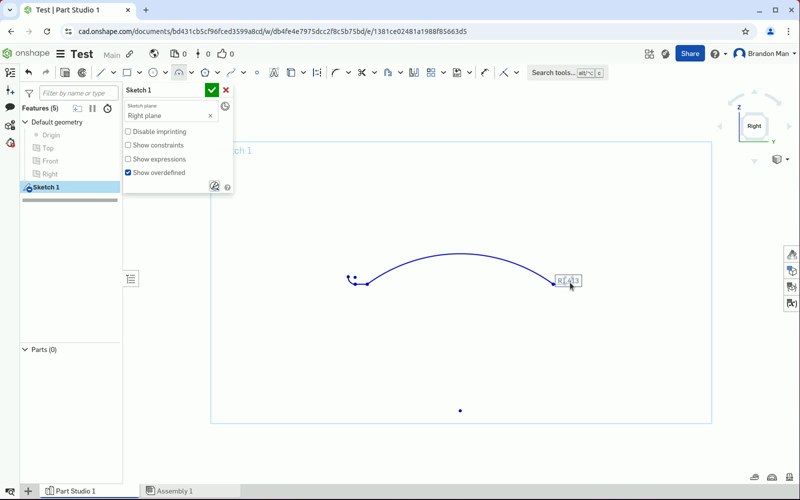
key(l)
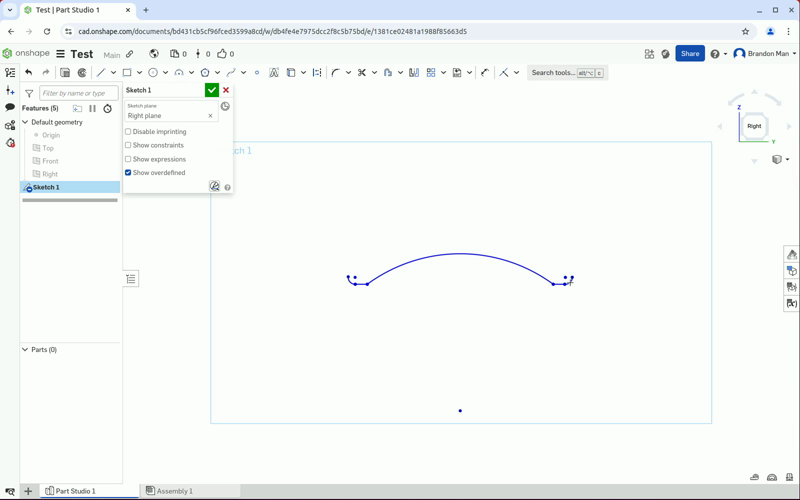
mouse_move(572, 277)
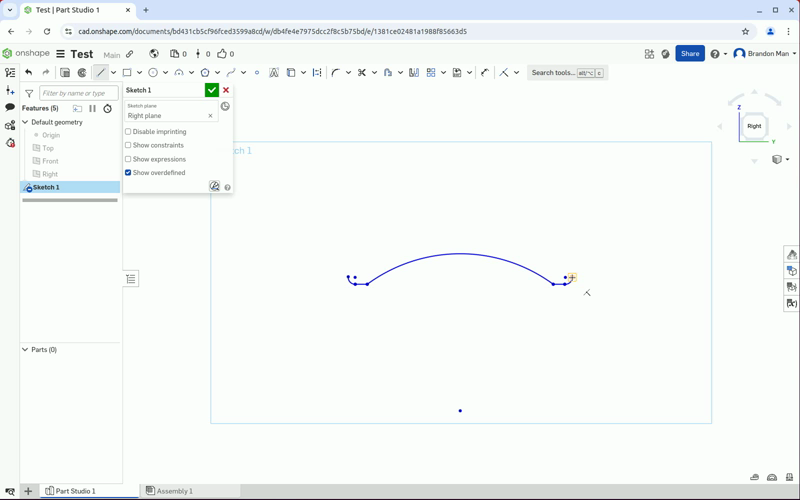
click(572, 277)
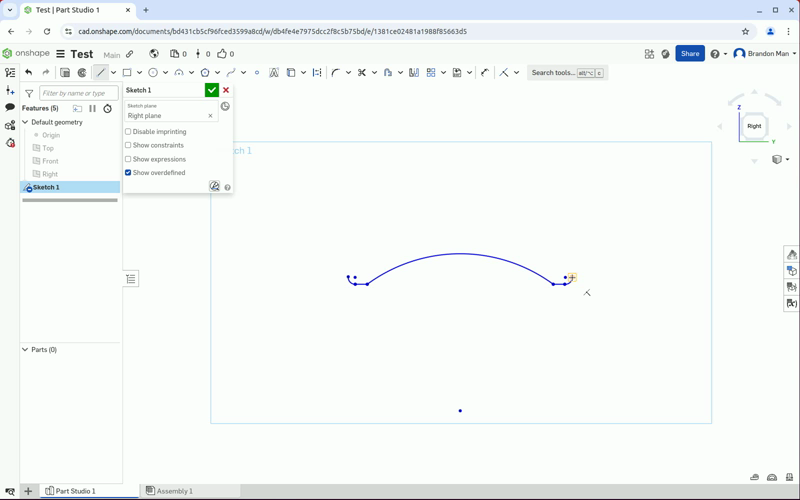
key_down(shift)
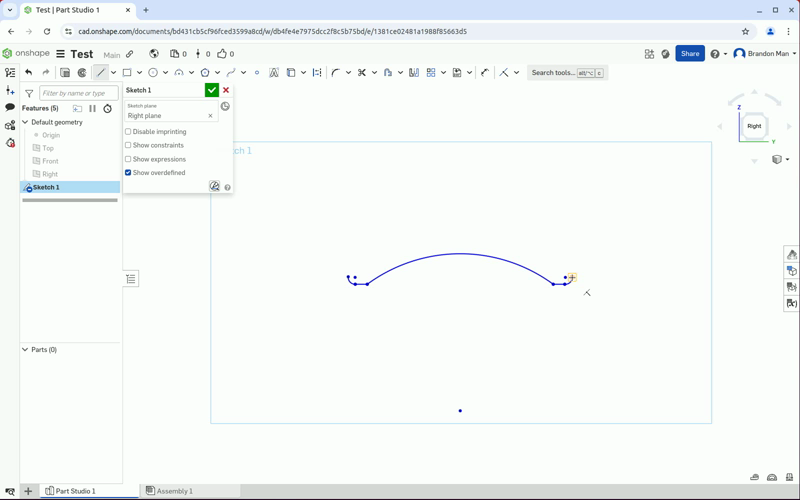
mouse_move(589, 277)
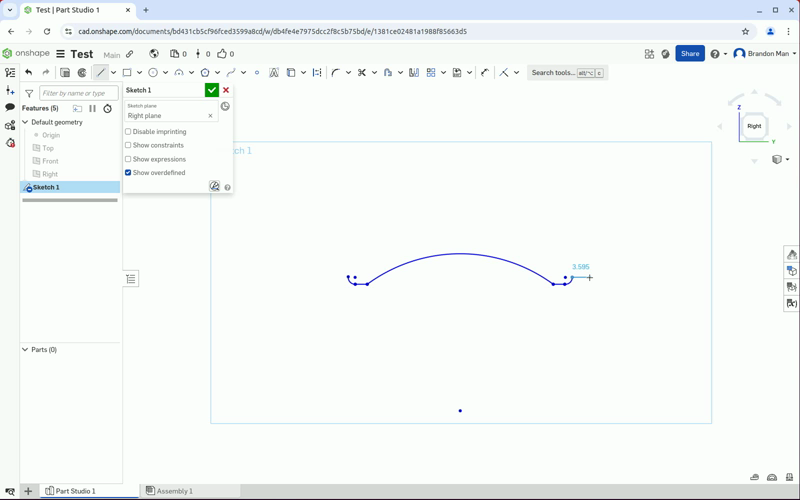
mouse_move(572, 260)
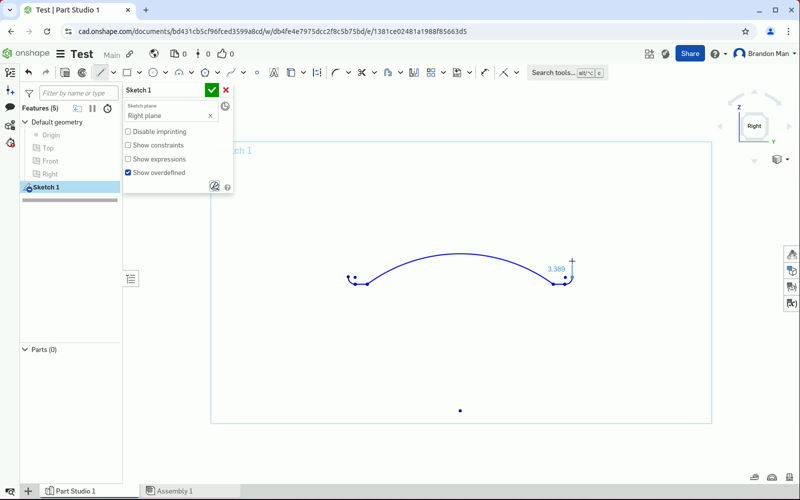
click(572, 260)
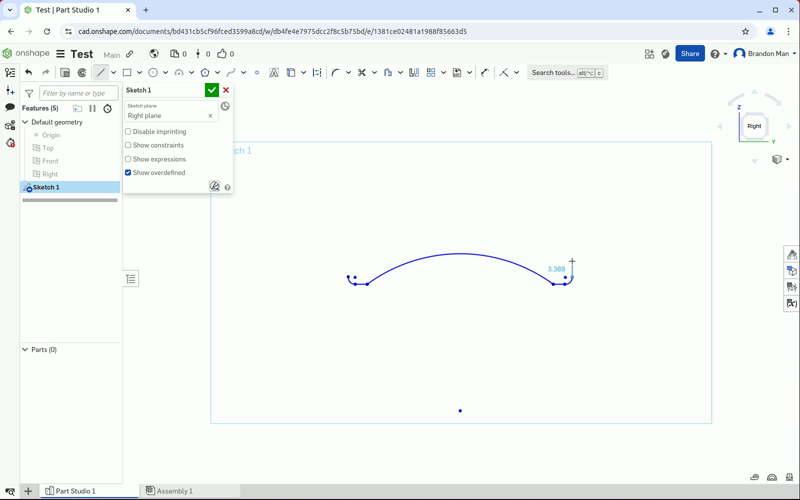
key_up(shift)
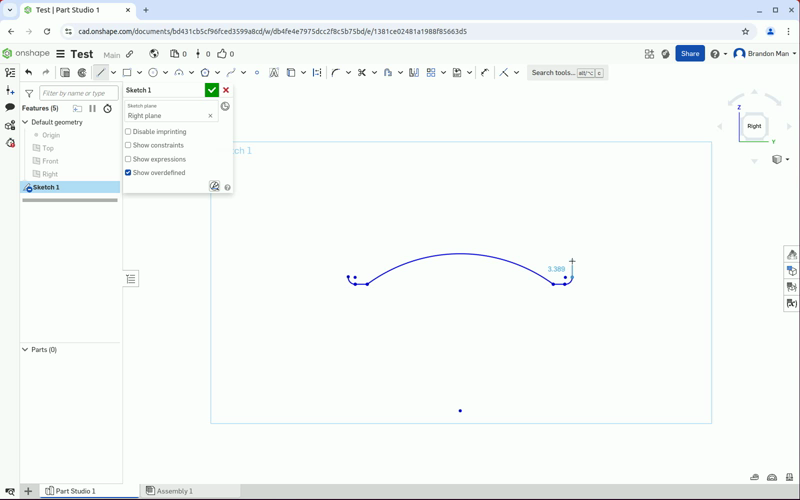
key(esc)
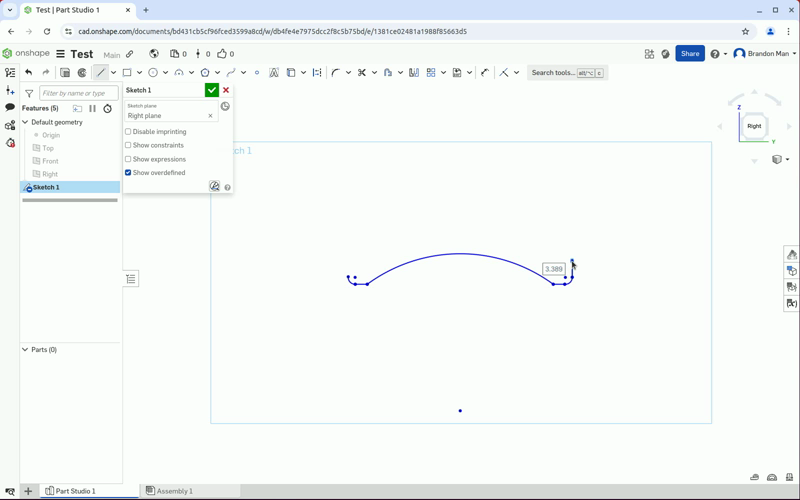
key(a)
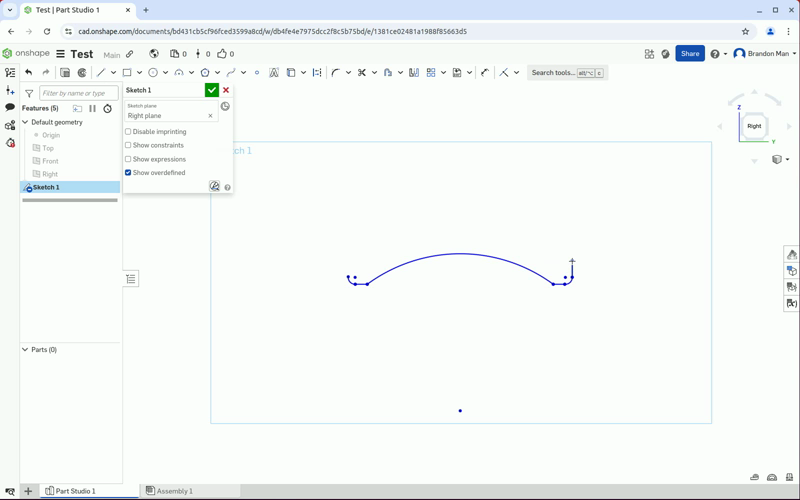
mouse_move(572, 260)
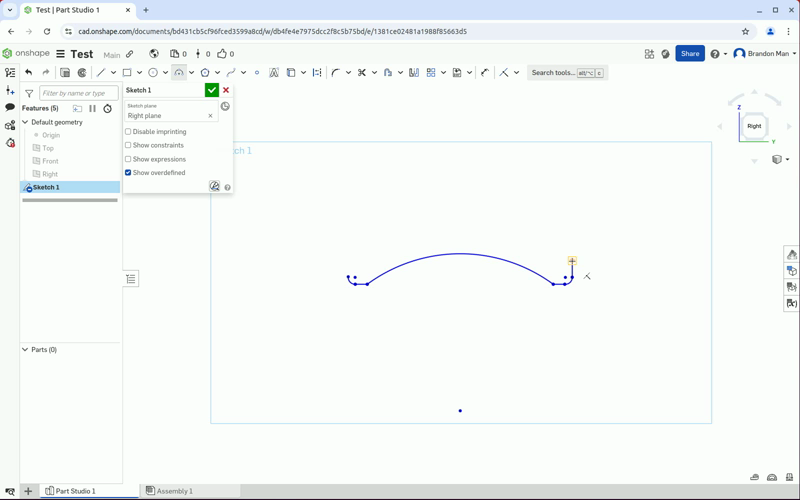
click(572, 260)
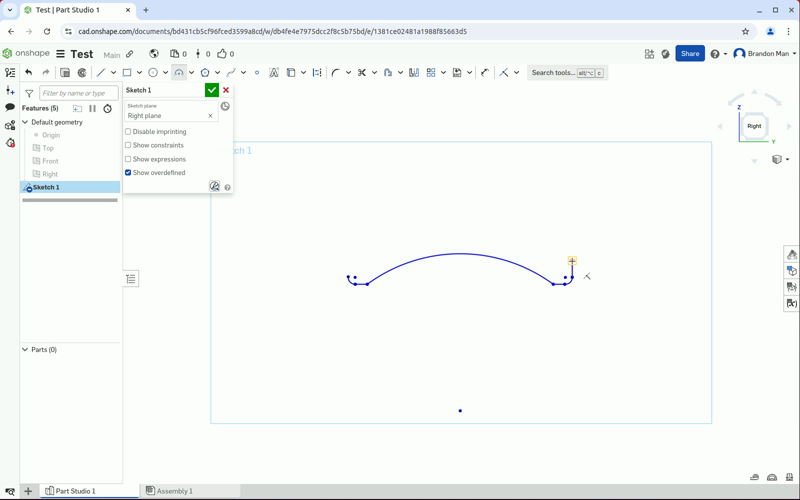
key_down(shift)
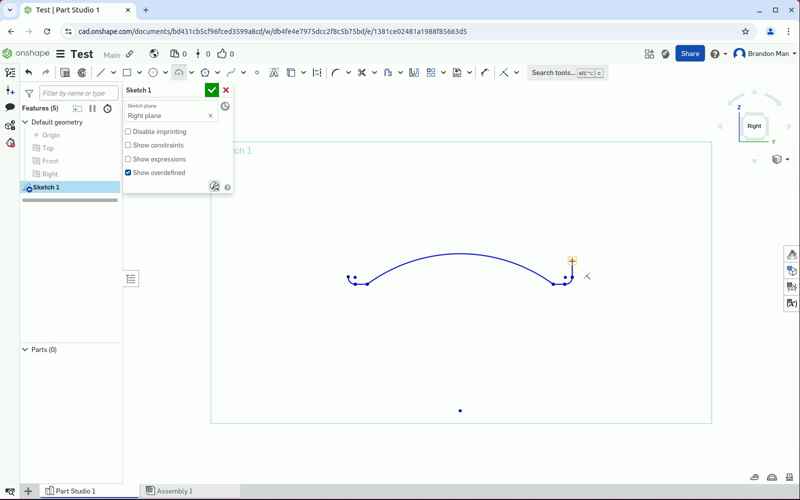
mouse_move(569, 255)
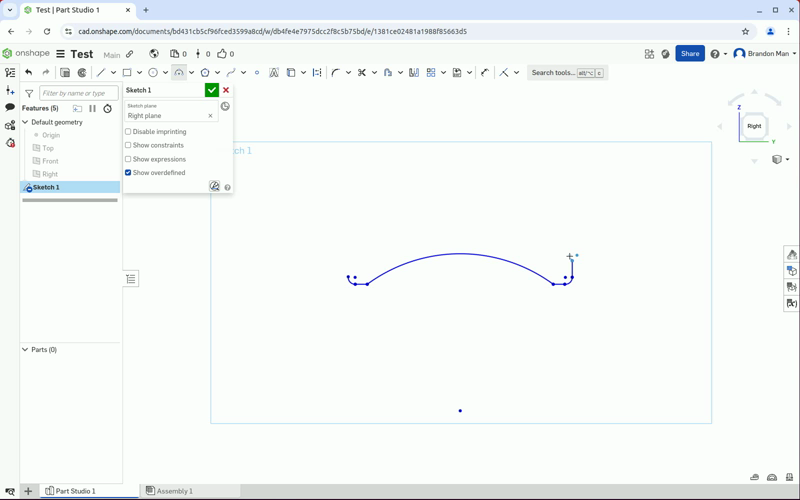
scroll(6)
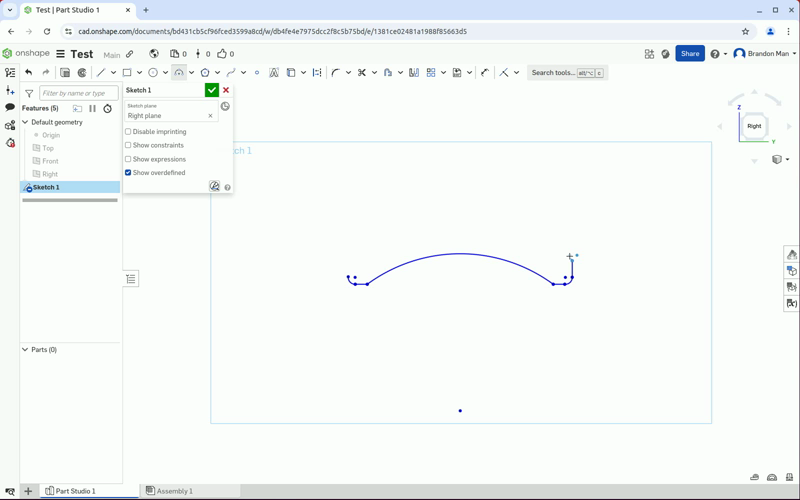
scroll(6)
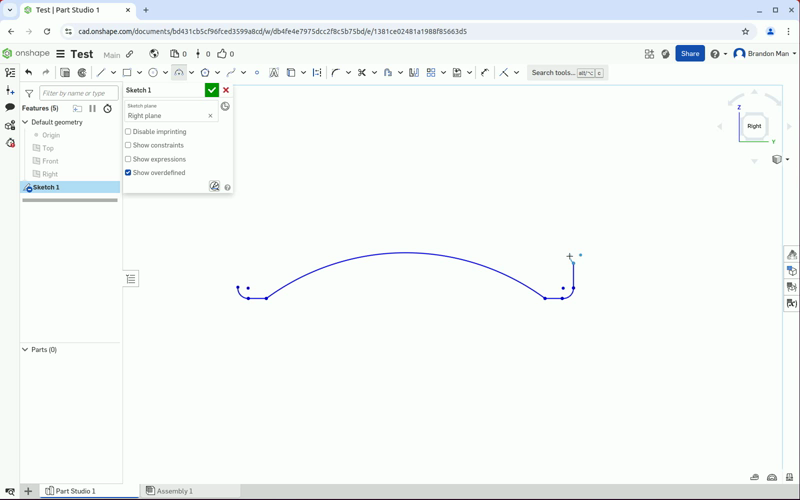
scroll(6)
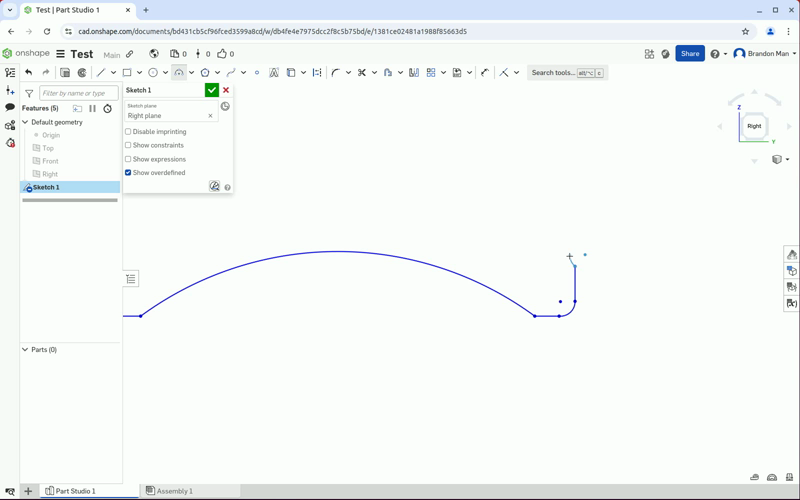
scroll(6)
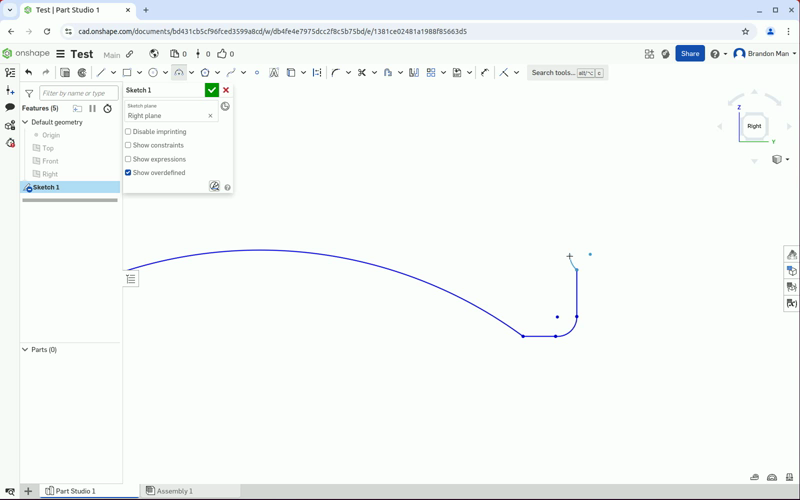
scroll(6)
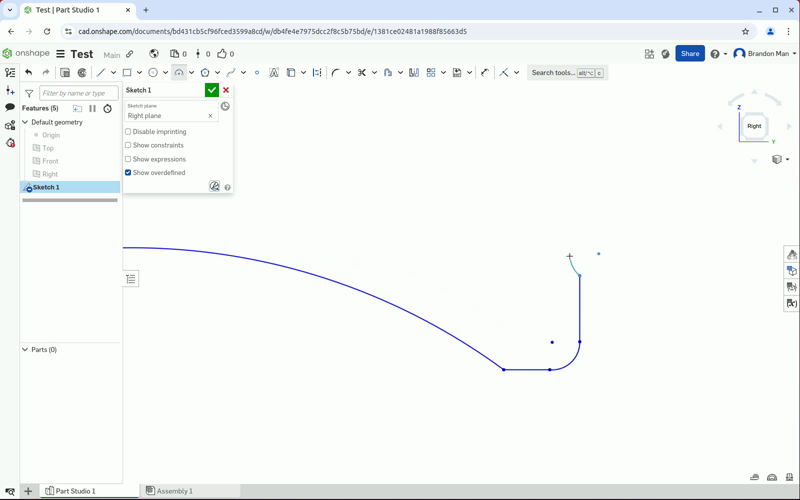
scroll(6)
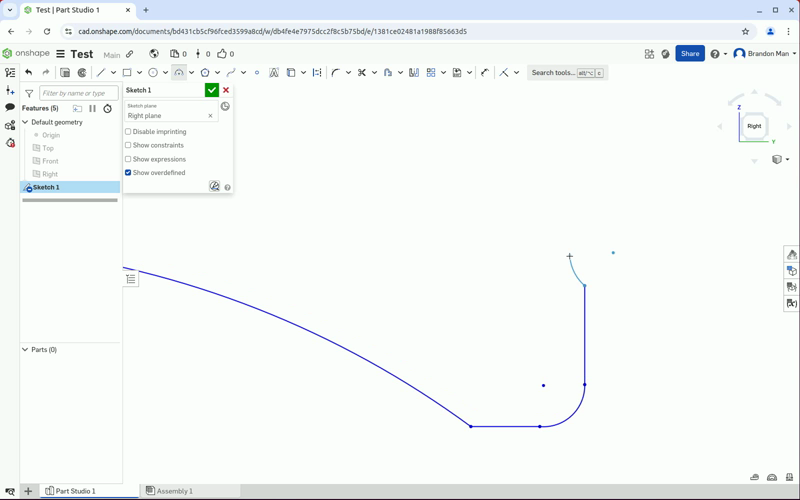
scroll(6)
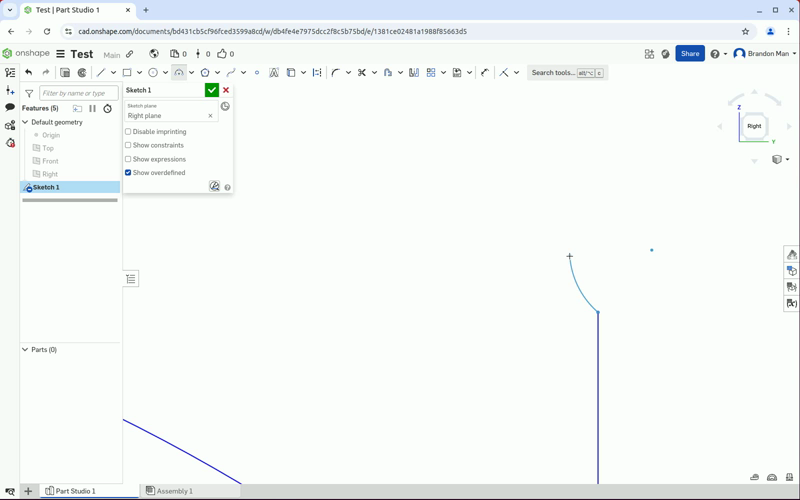
click(569, 255)
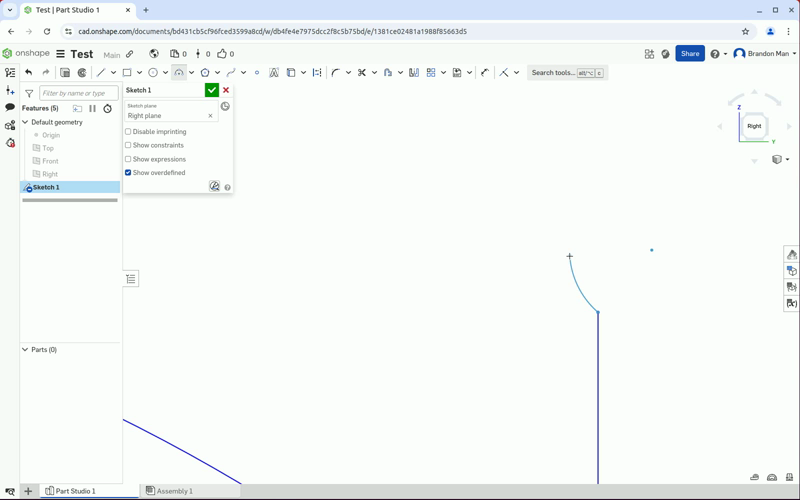
scroll(-6)
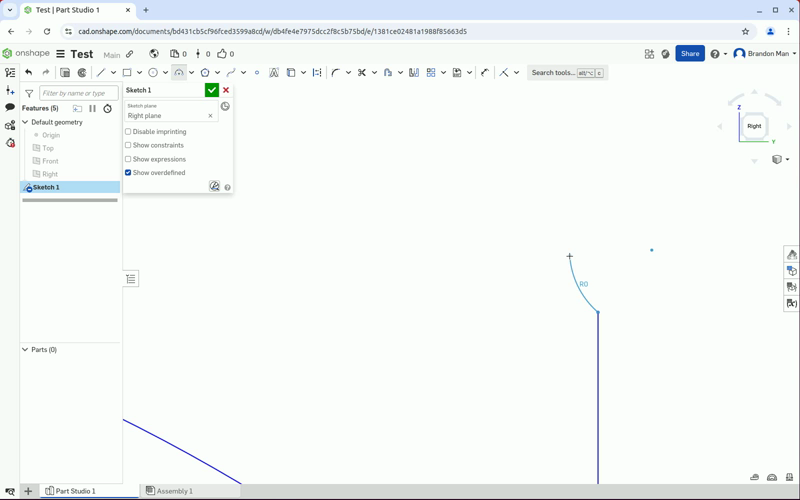
scroll(-6)
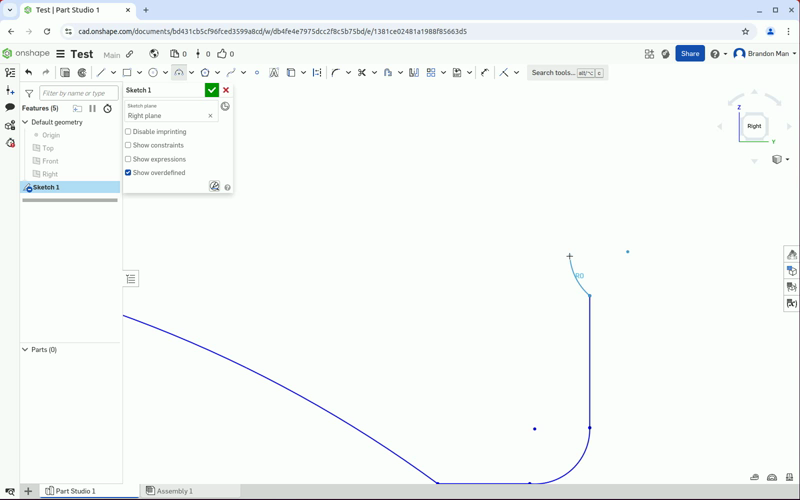
scroll(-6)
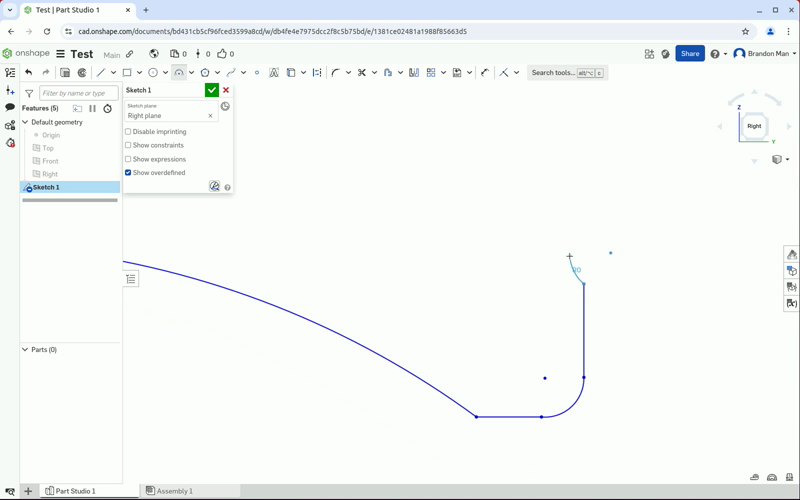
scroll(-6)
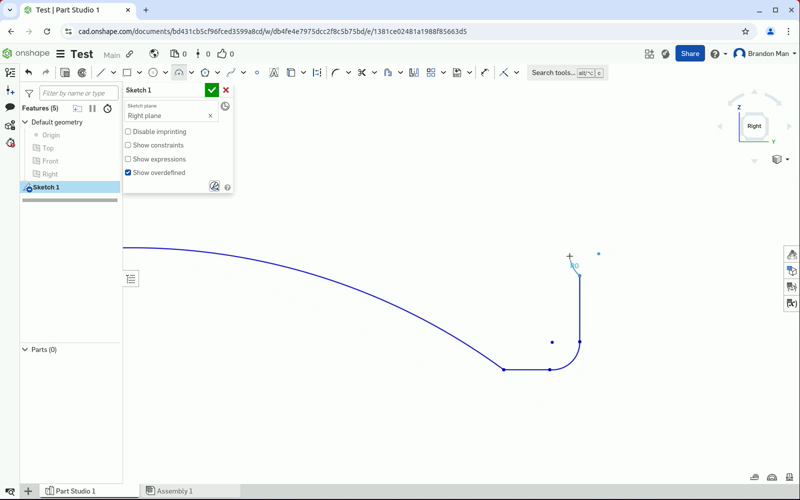
scroll(-6)
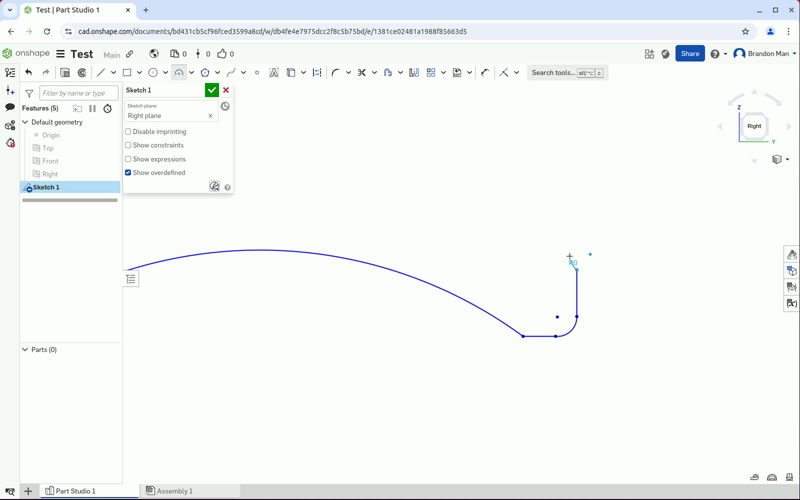
scroll(-6)
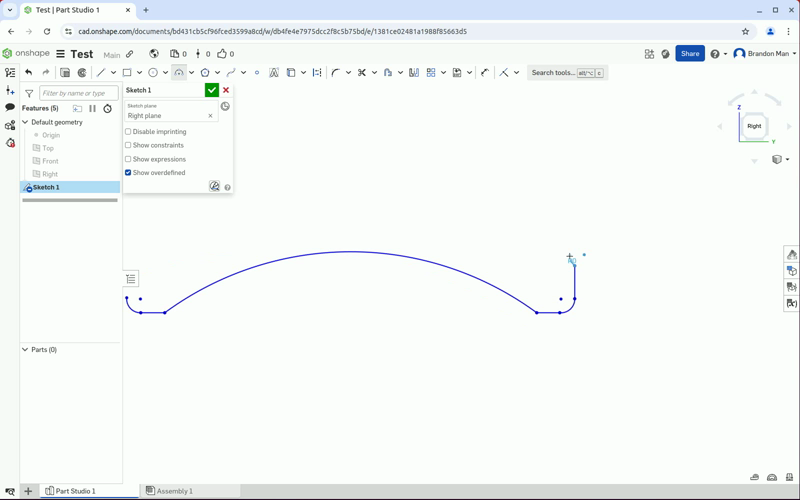
scroll(-6)
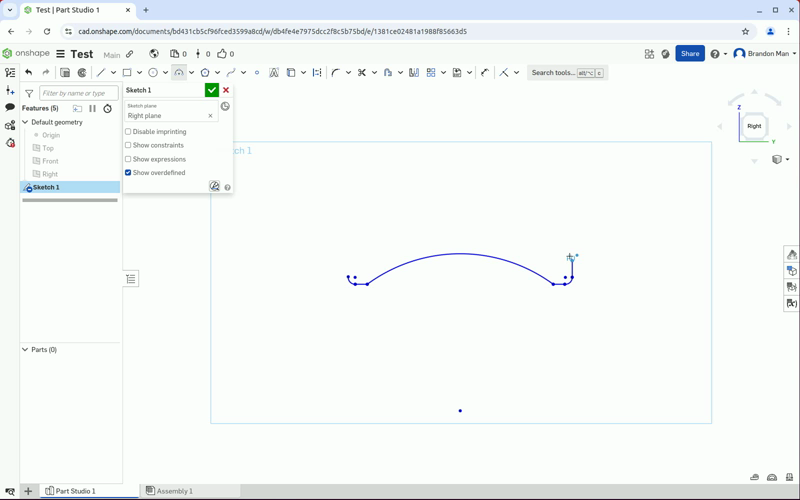
mouse_move(571, 258)
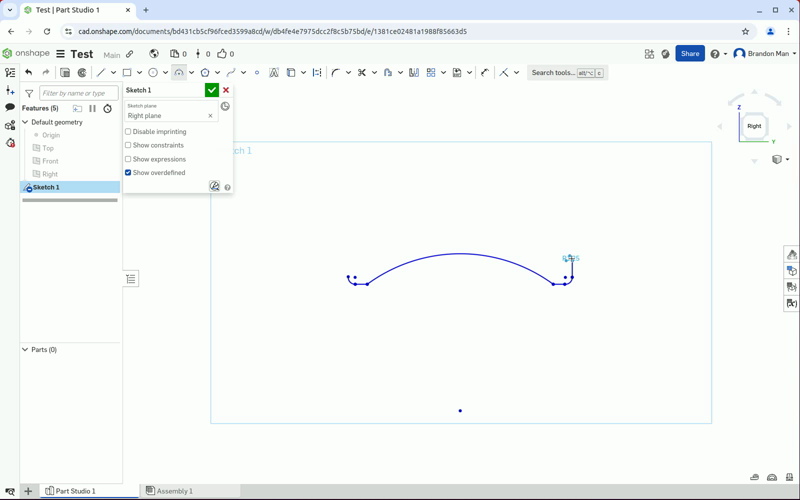
scroll(6)
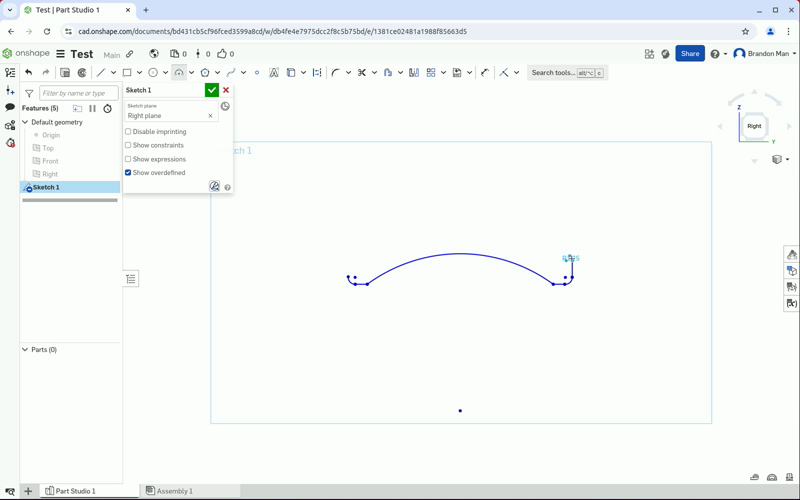
scroll(6)
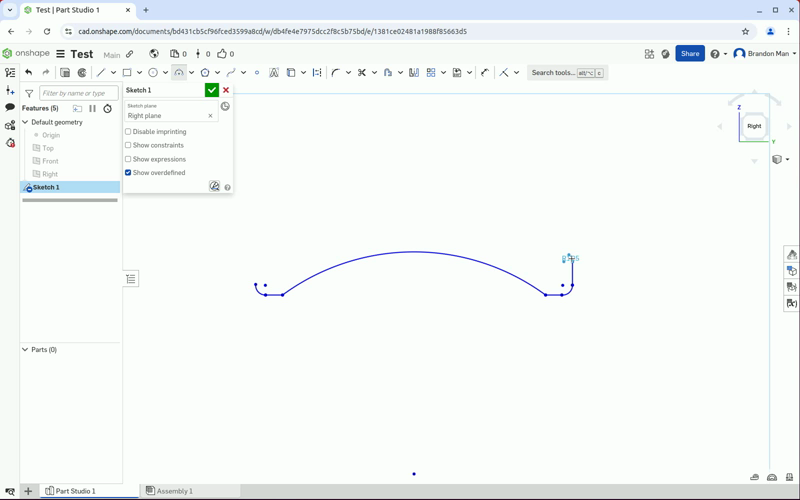
scroll(6)
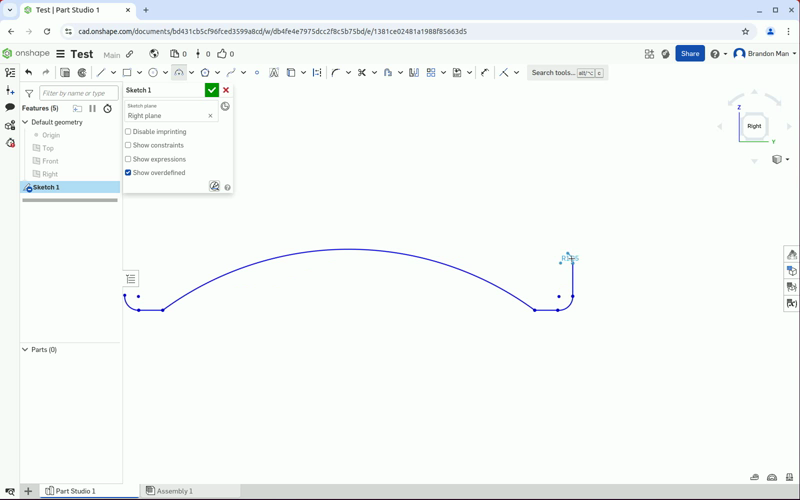
scroll(6)
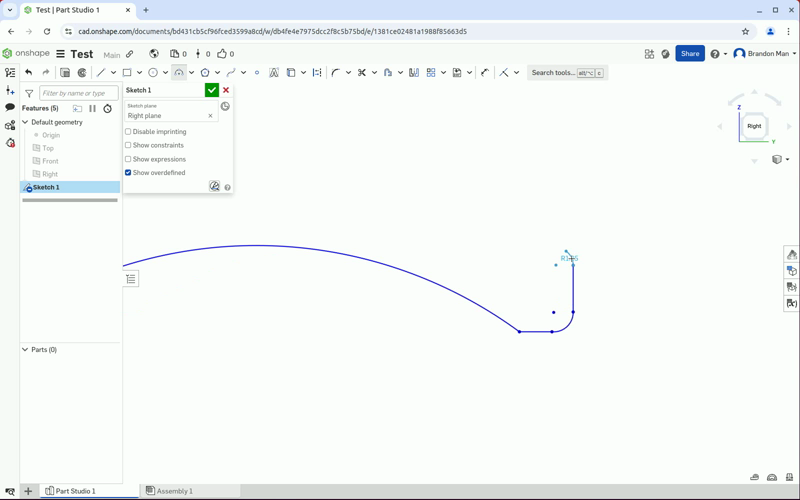
scroll(6)
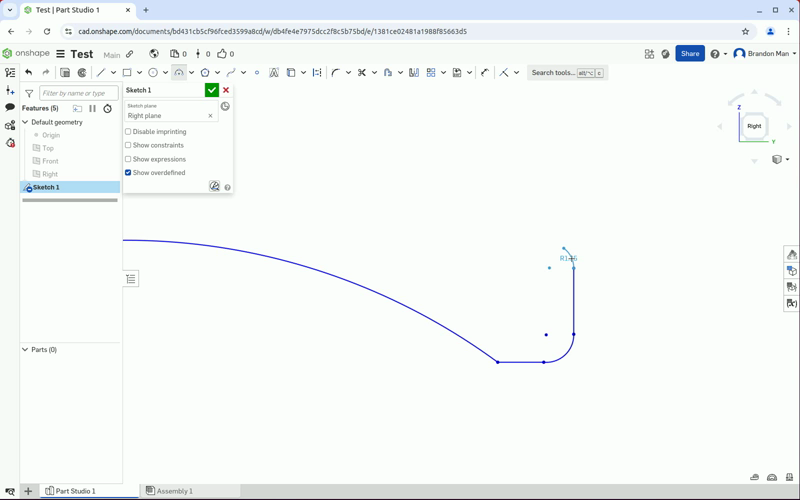
scroll(6)
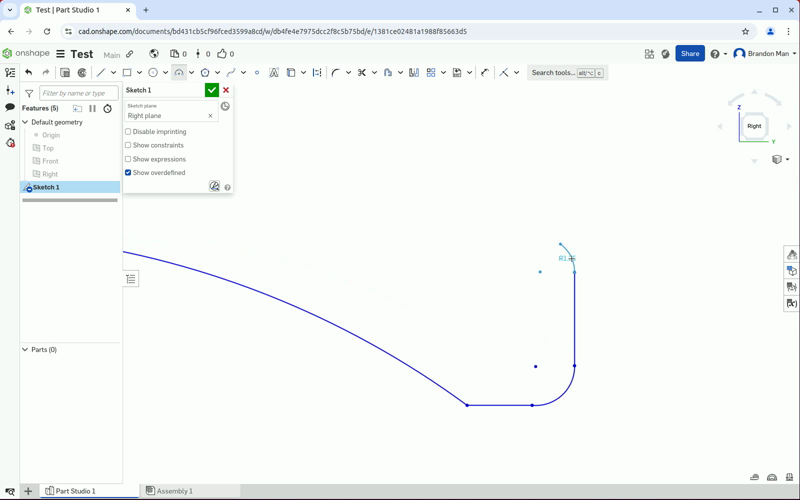
scroll(6)
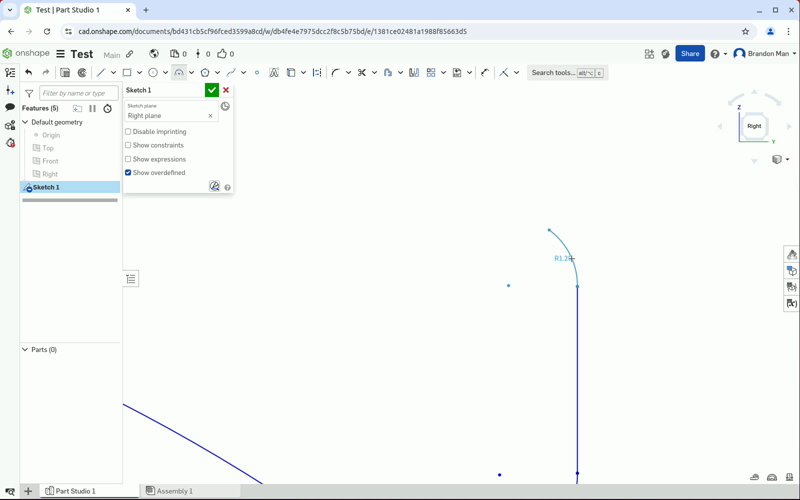
click(571, 258)
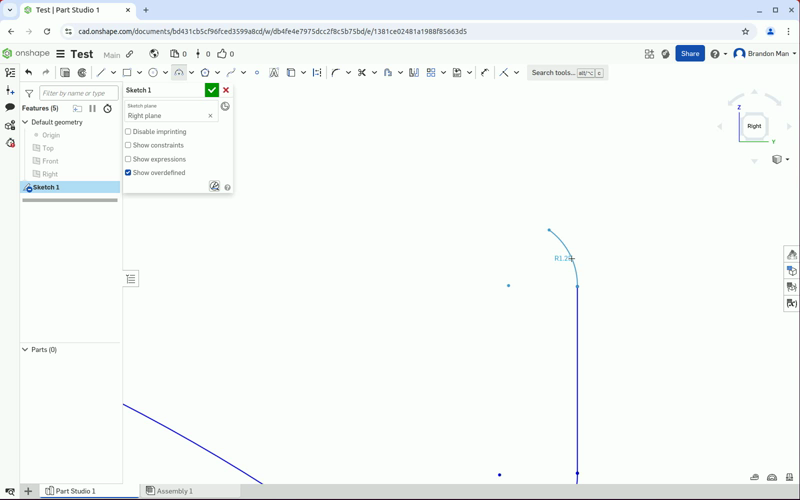
scroll(-6)
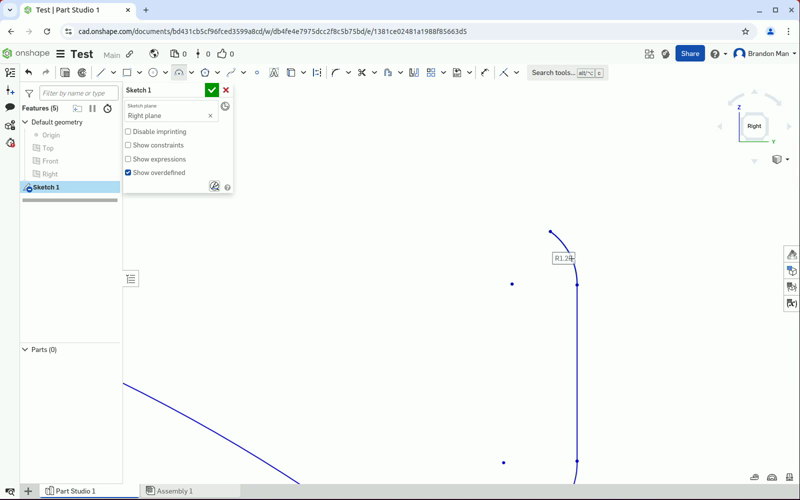
scroll(-6)
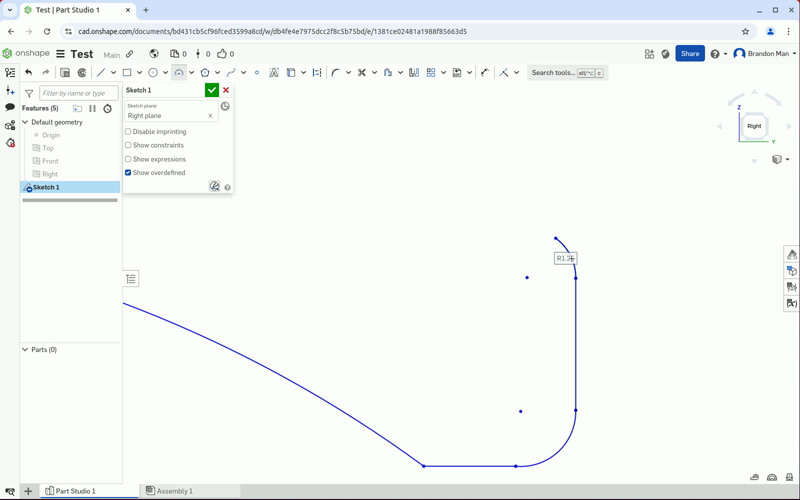
scroll(-6)
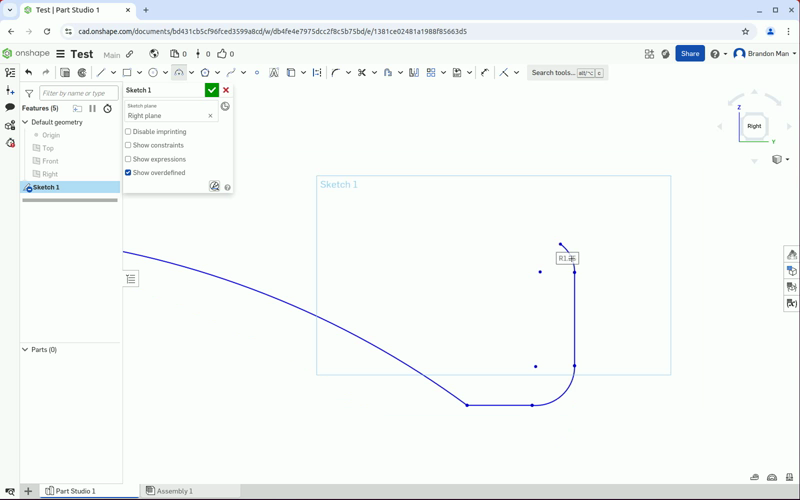
scroll(-6)
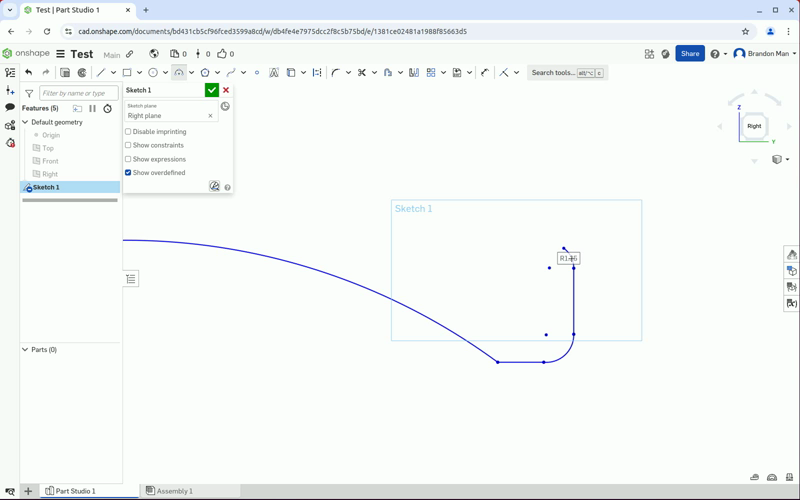
scroll(-6)
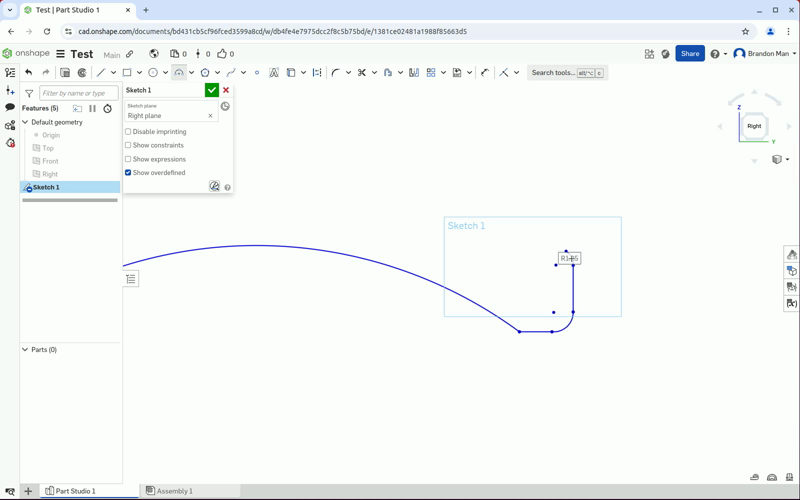
scroll(-6)
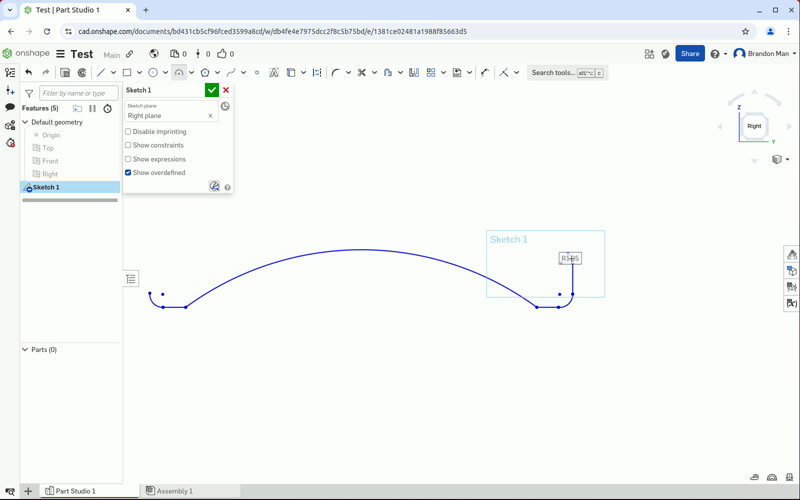
scroll(-6)
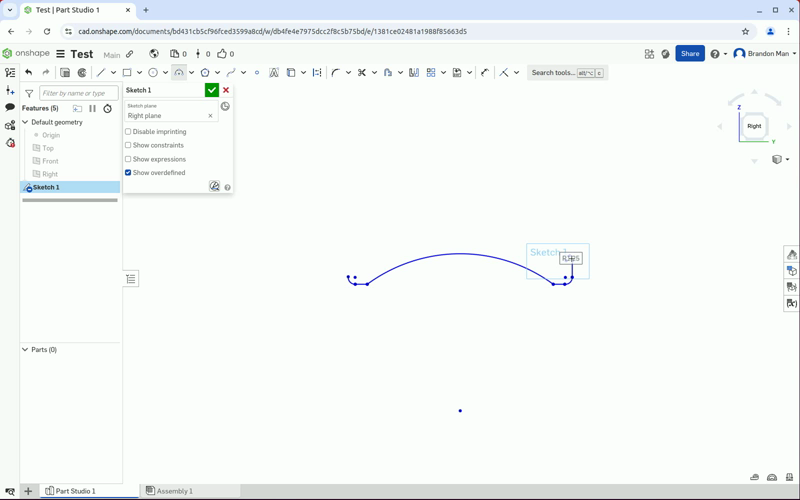
key_up(shift)
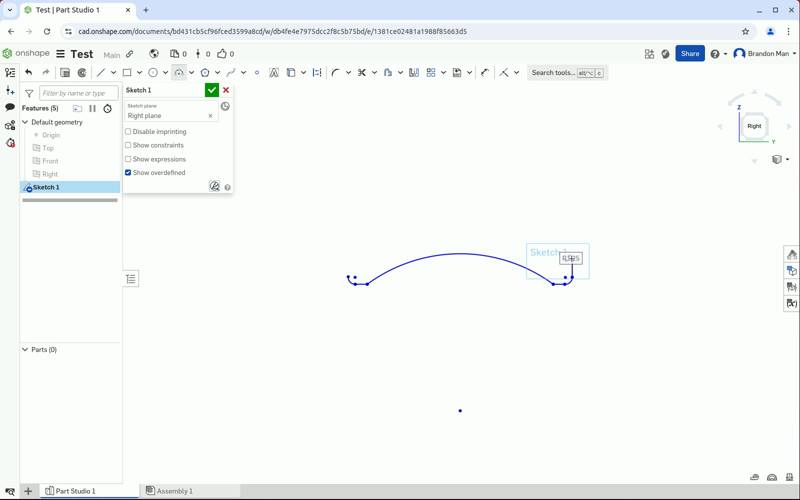
mouse_move(569, 255)
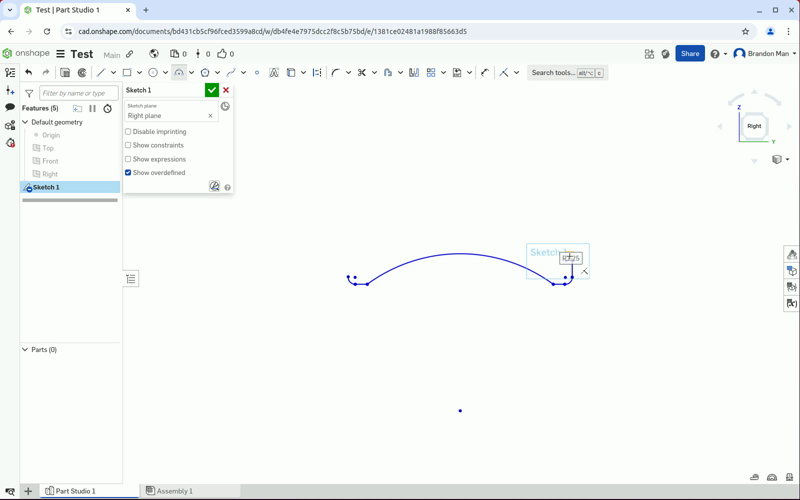
scroll(6)
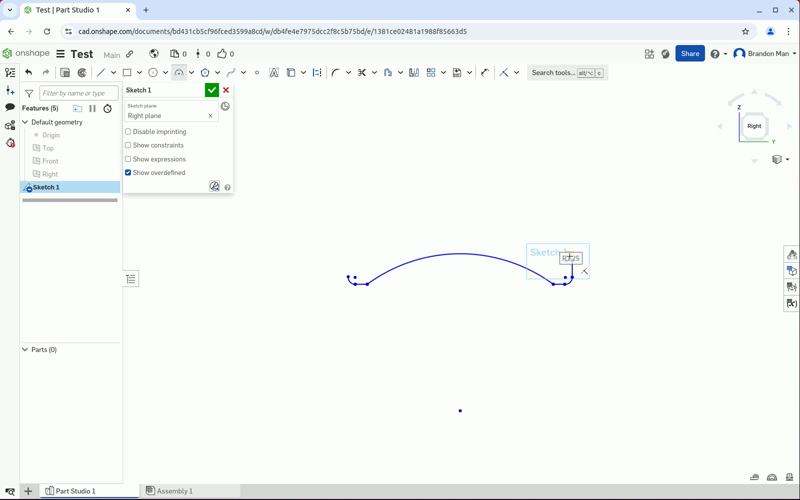
scroll(6)
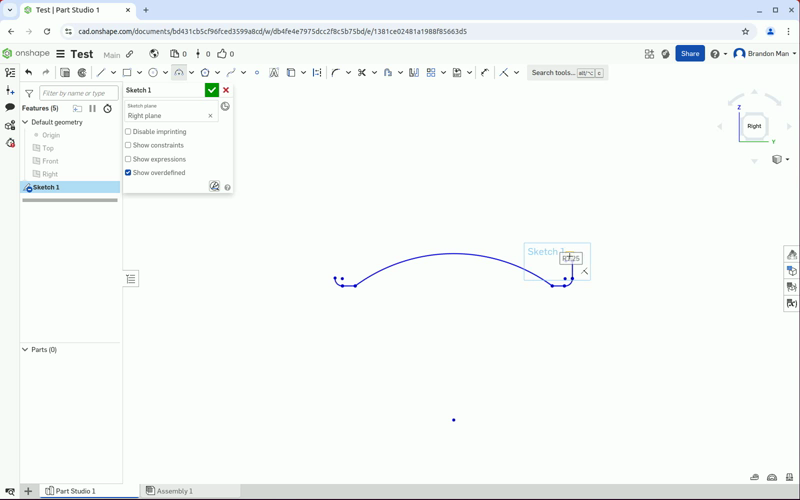
scroll(6)
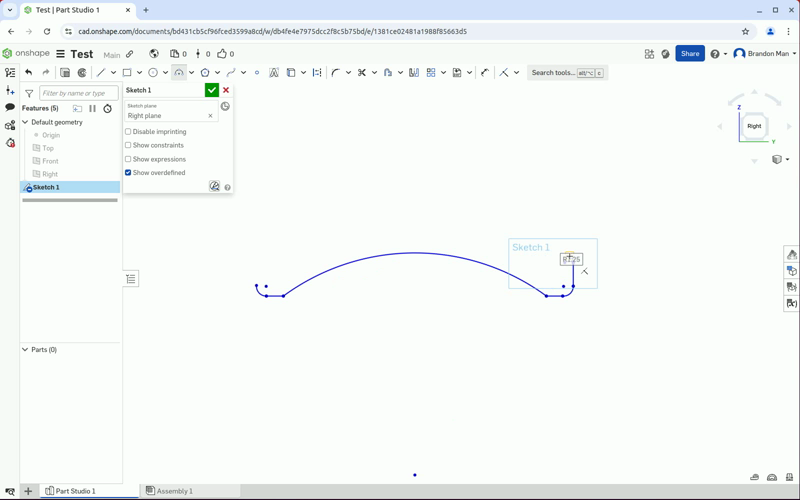
scroll(6)
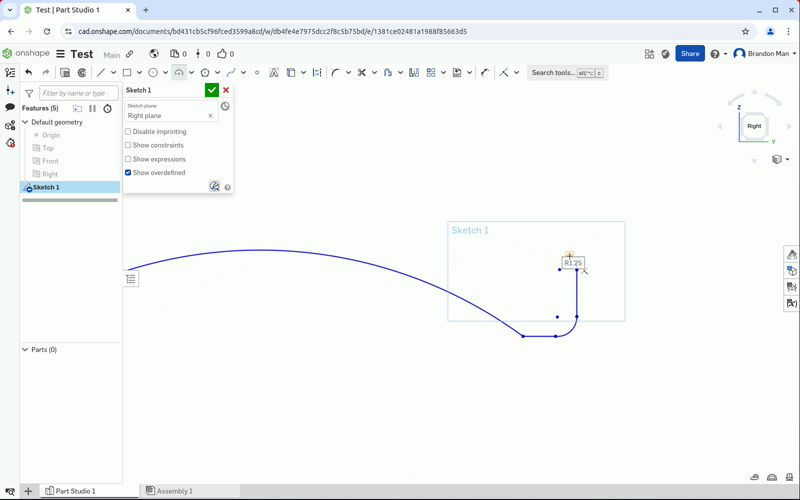
scroll(6)
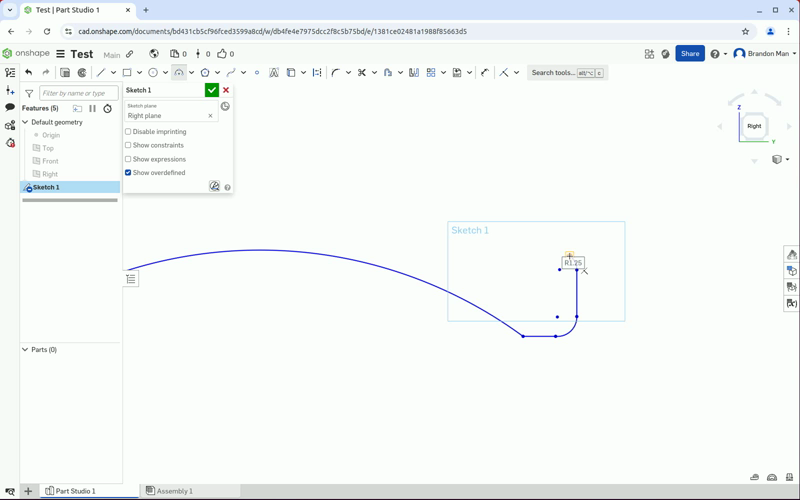
scroll(6)
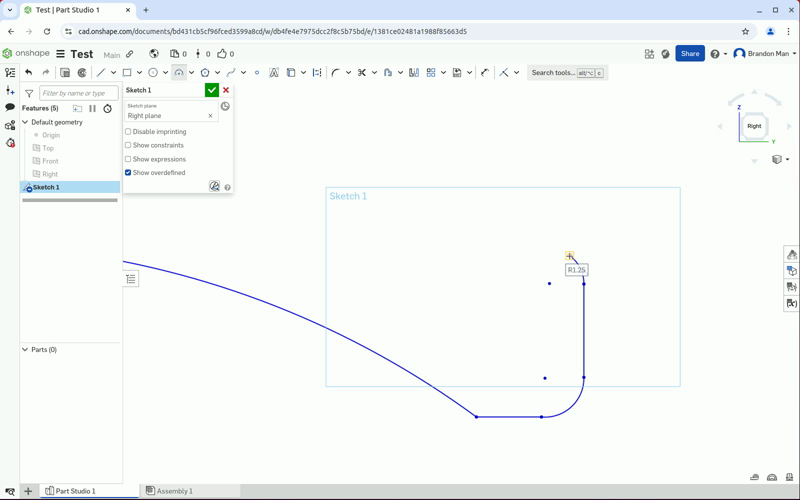
scroll(6)
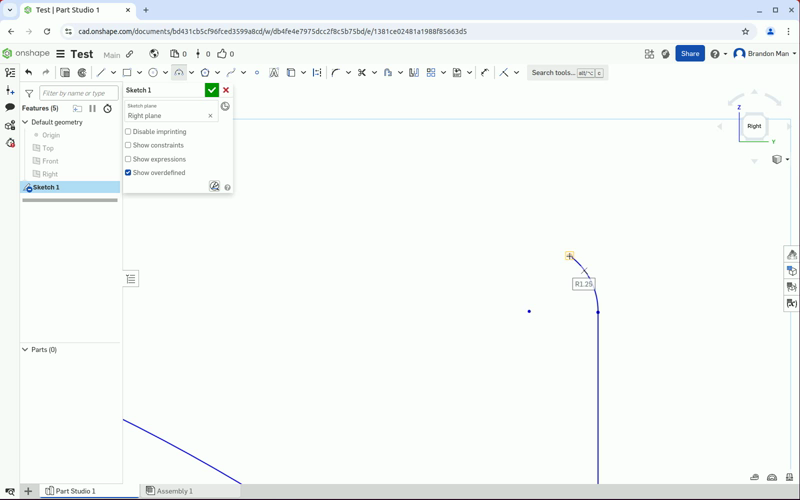
click(569, 255)
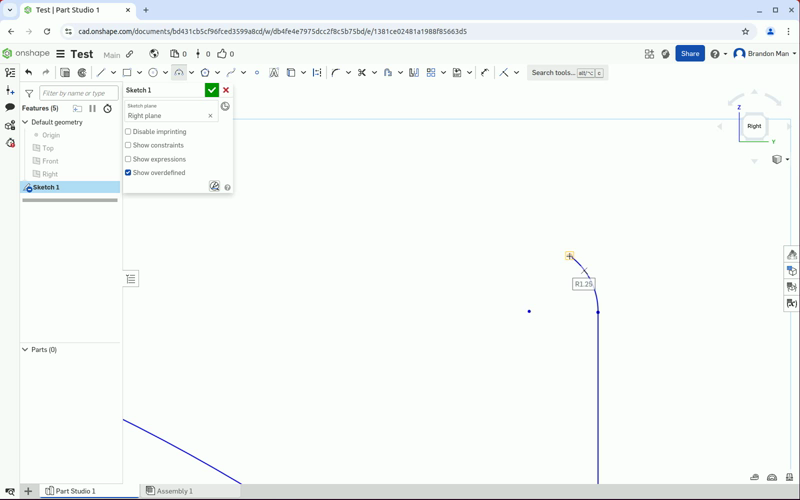
scroll(-6)
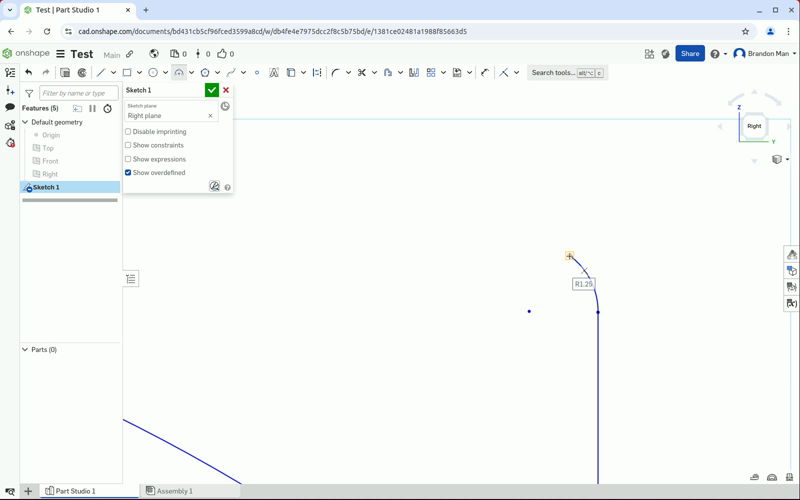
scroll(-6)
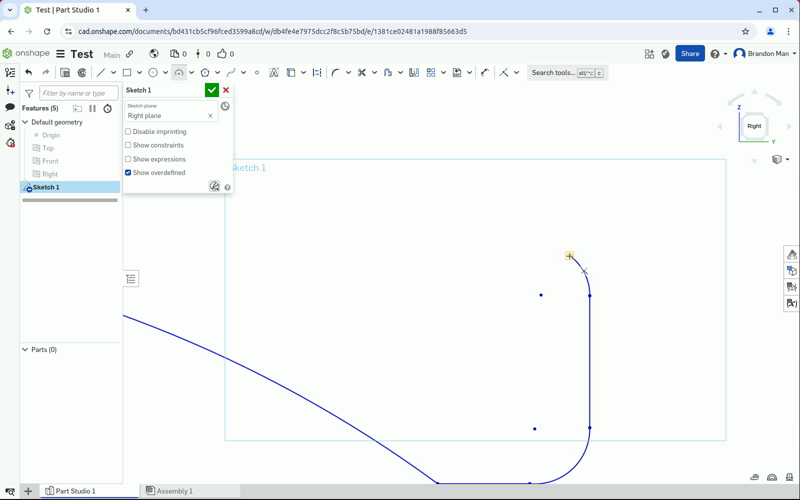
scroll(-6)
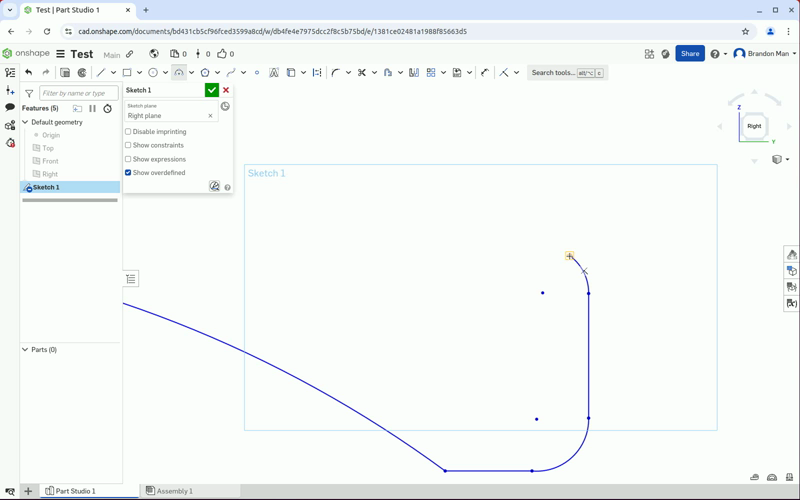
scroll(-6)
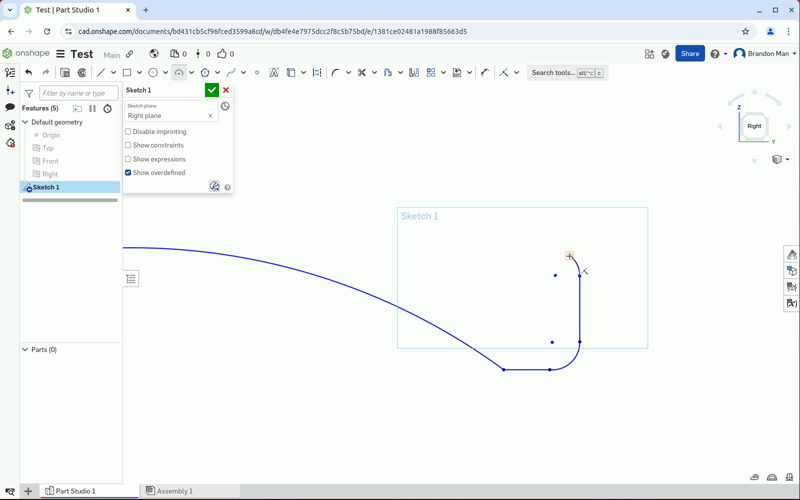
scroll(-6)
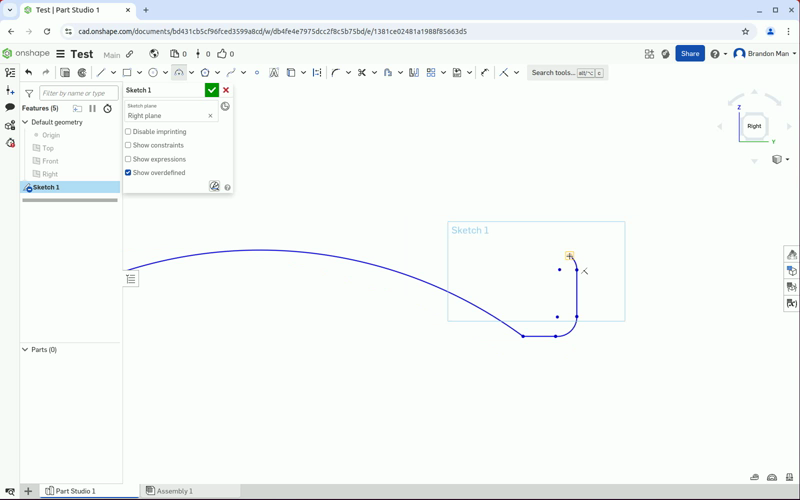
scroll(-6)
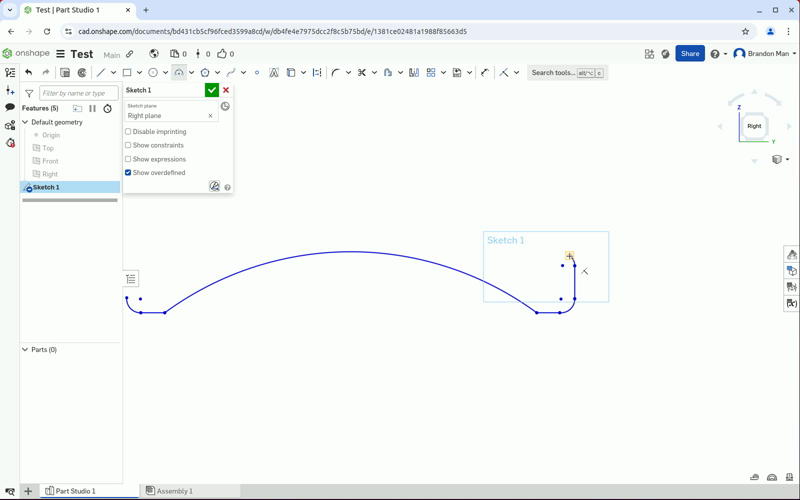
scroll(-6)
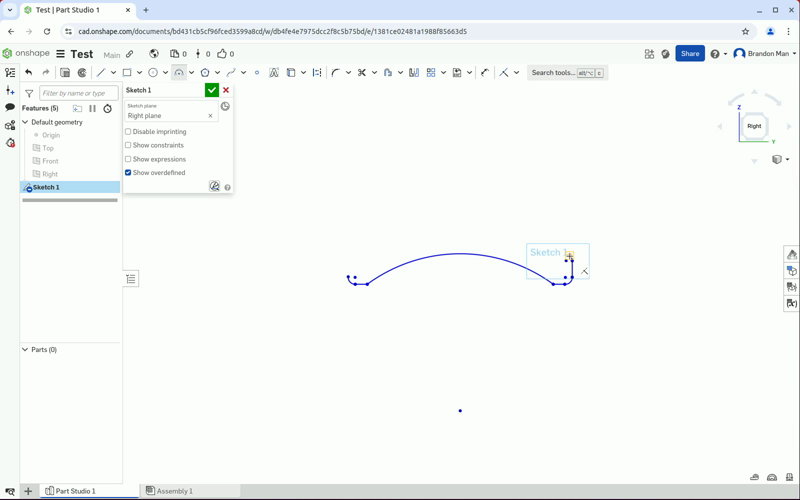
key_down(shift)
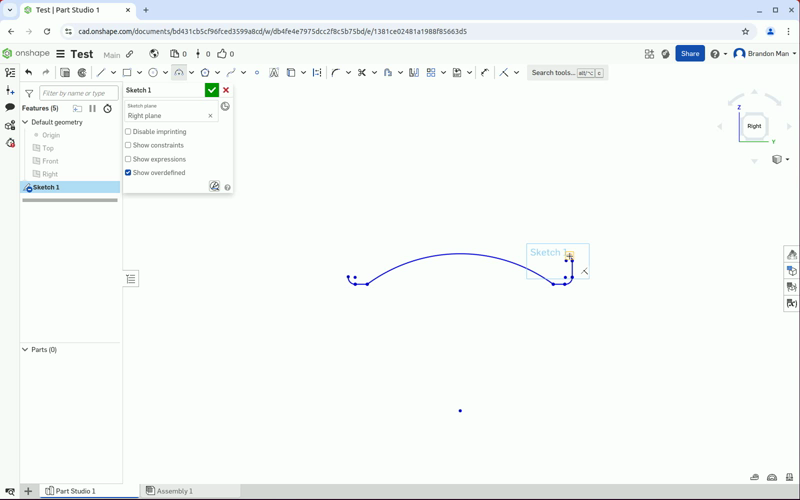
mouse_move(508, 227)
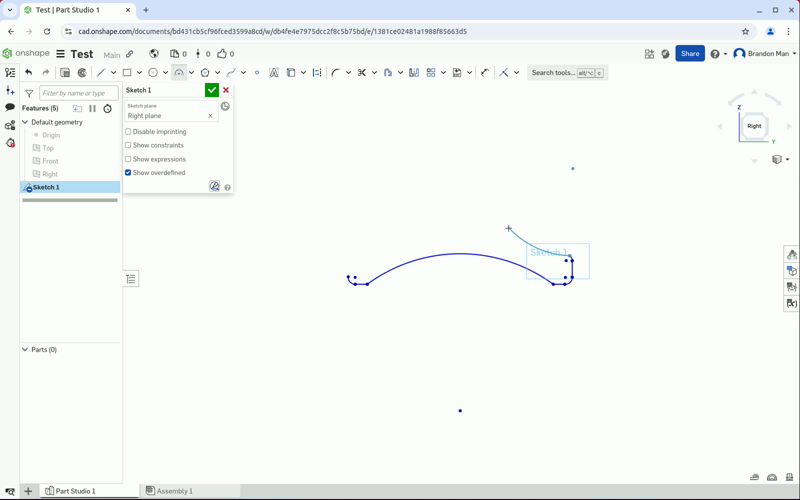
click(508, 227)
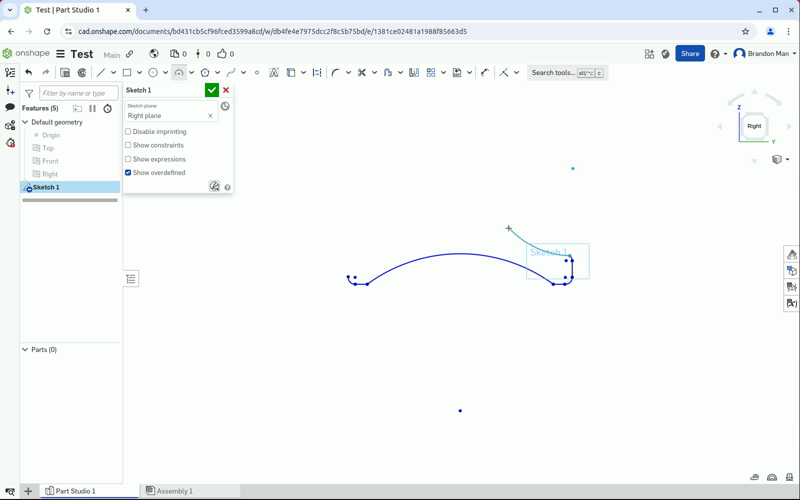
mouse_move(540, 238)
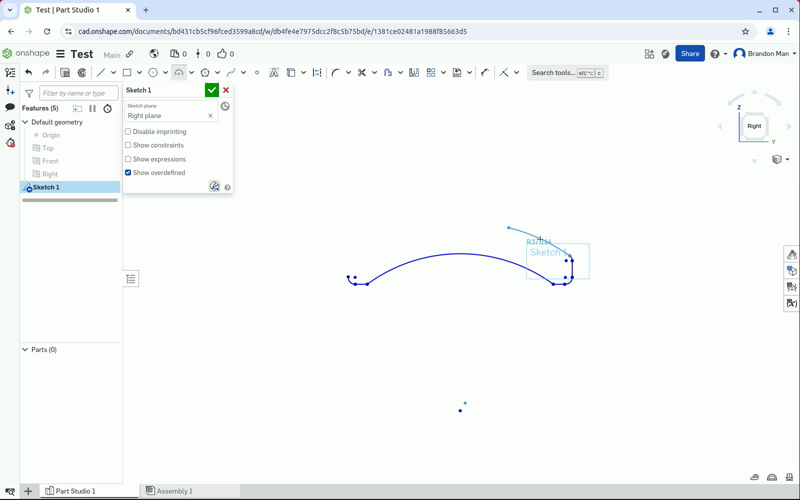
click(540, 238)
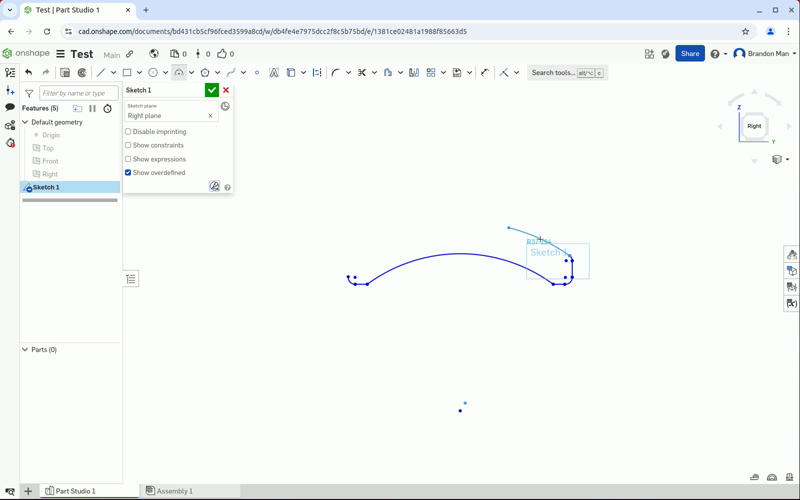
key_up(shift)
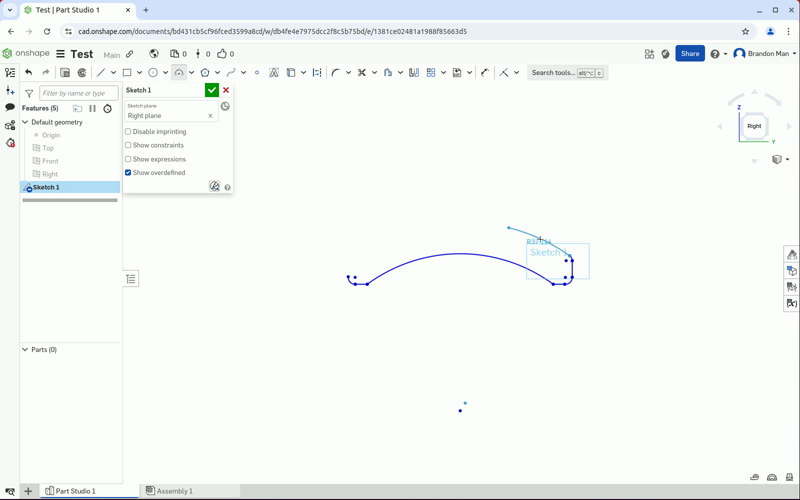
key(esc)
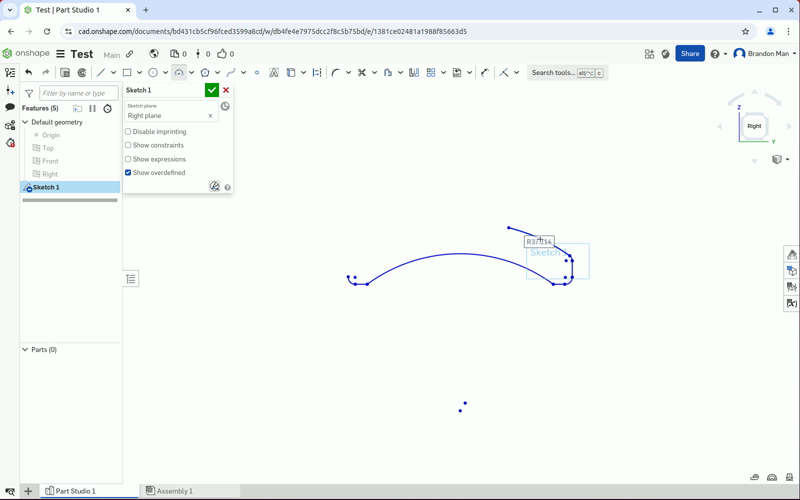
key(l)
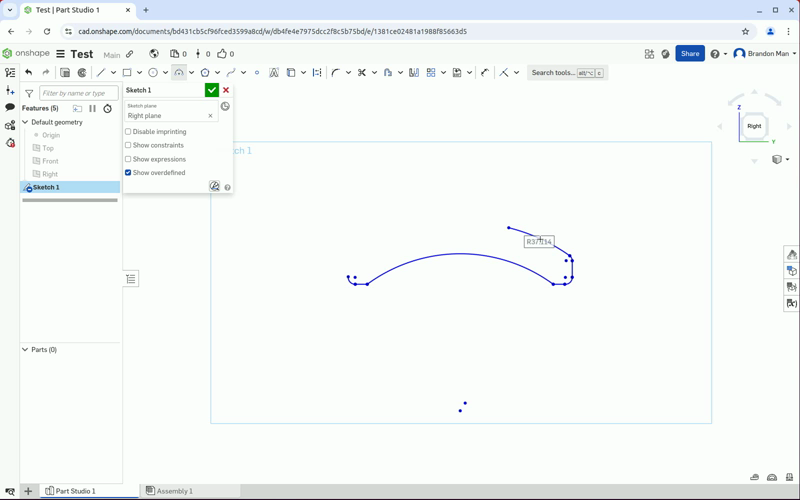
mouse_move(508, 227)
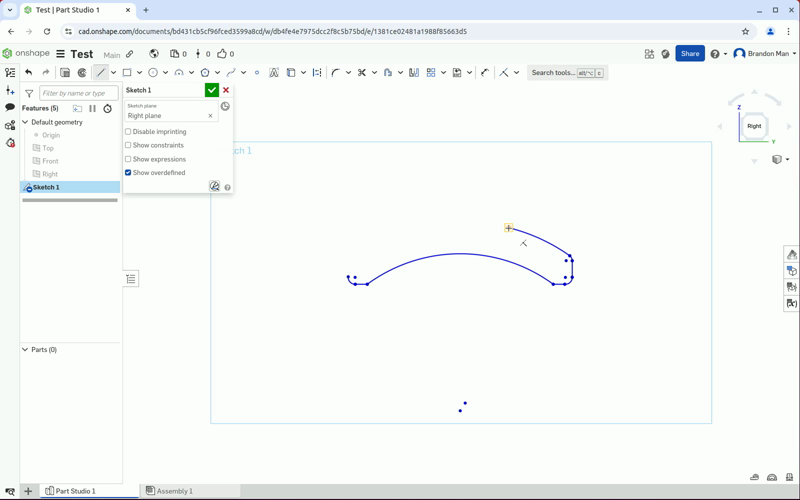
click(508, 227)
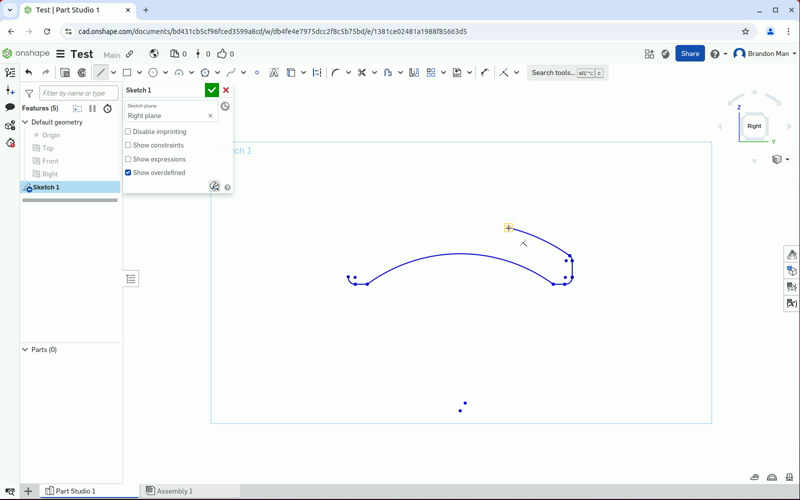
key_down(shift)
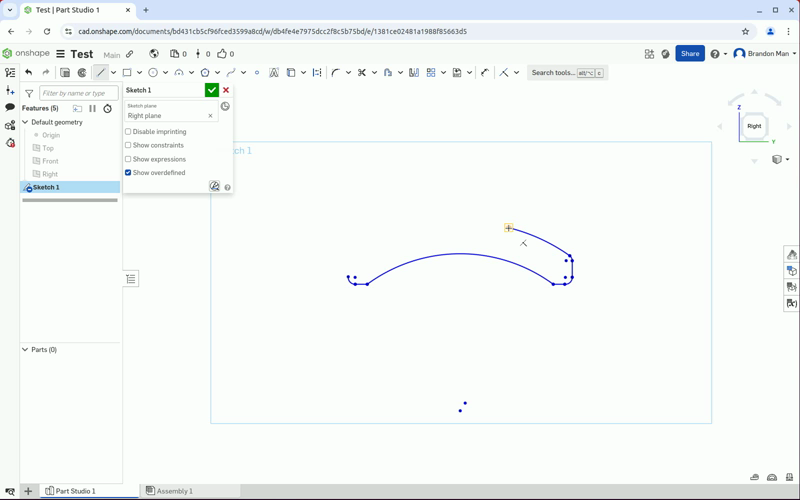
mouse_move(411, 227)
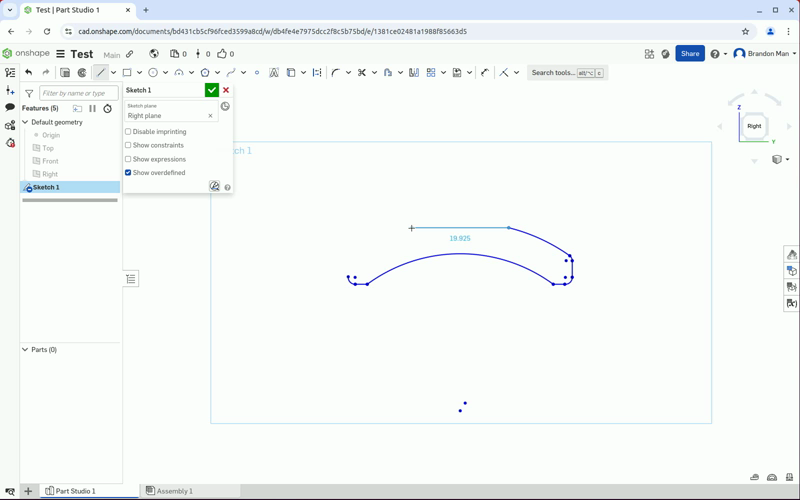
click(411, 227)
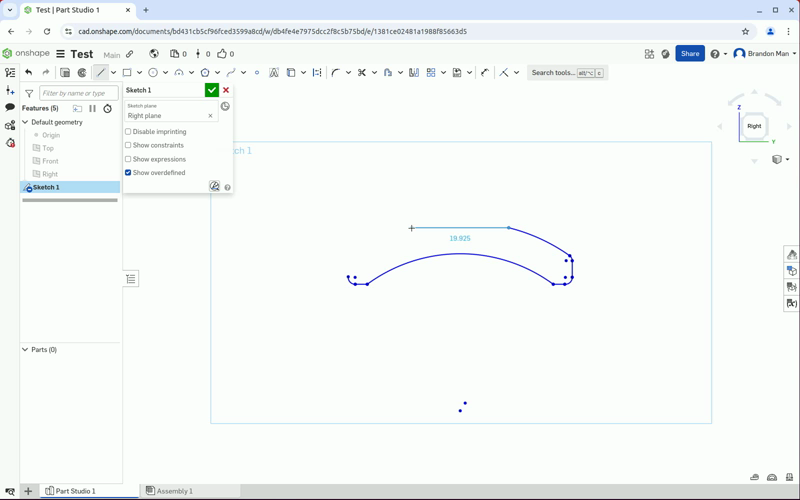
key_up(shift)
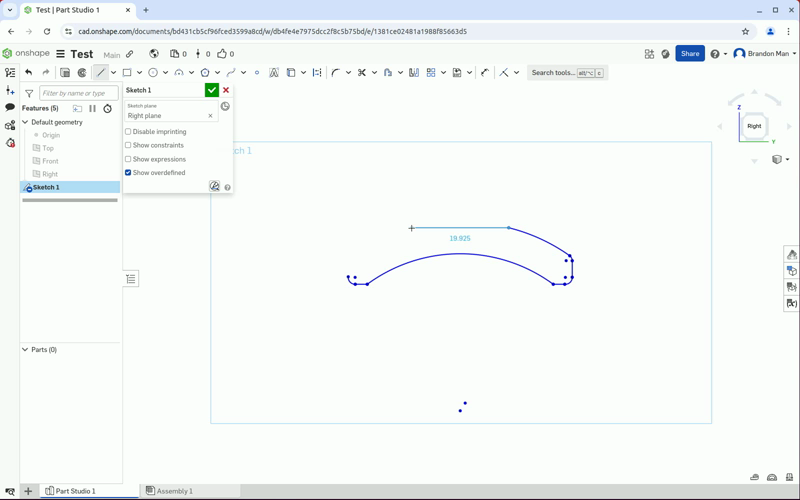
key(esc)
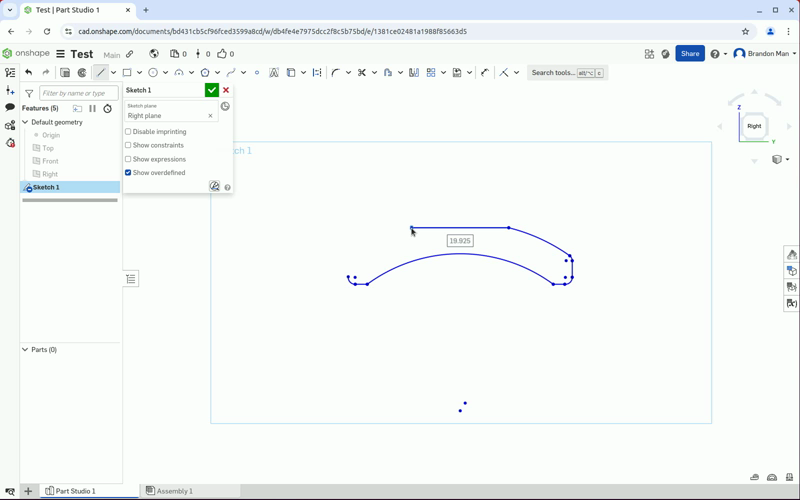
key(a)
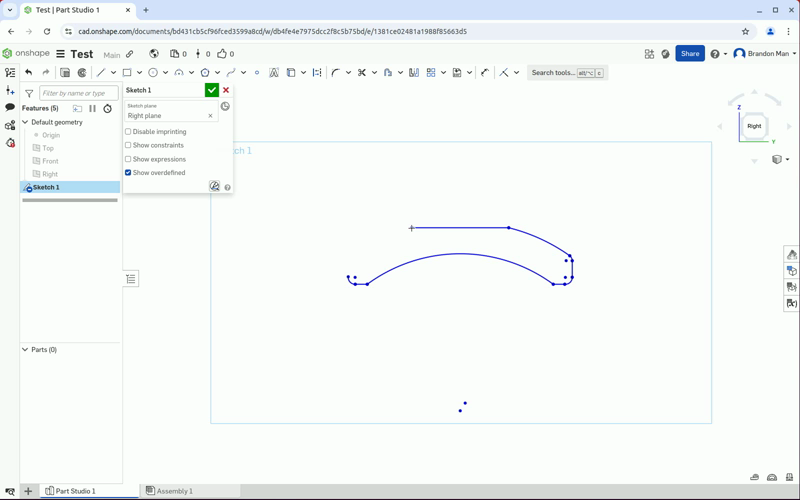
mouse_move(411, 227)
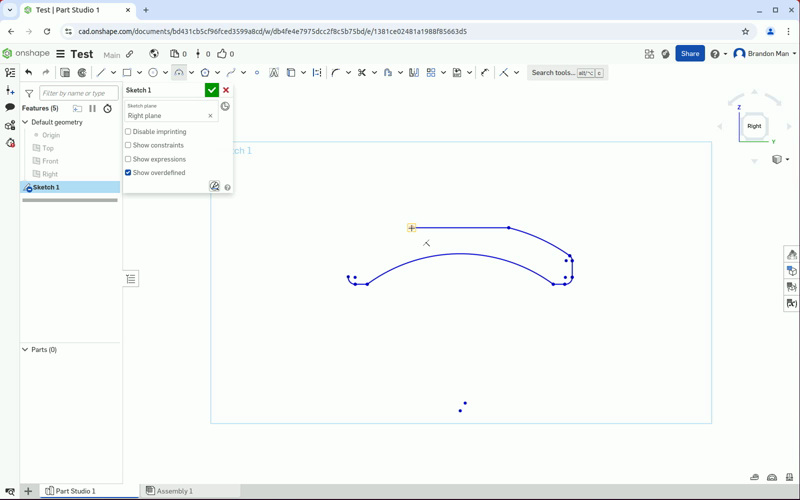
click(411, 227)
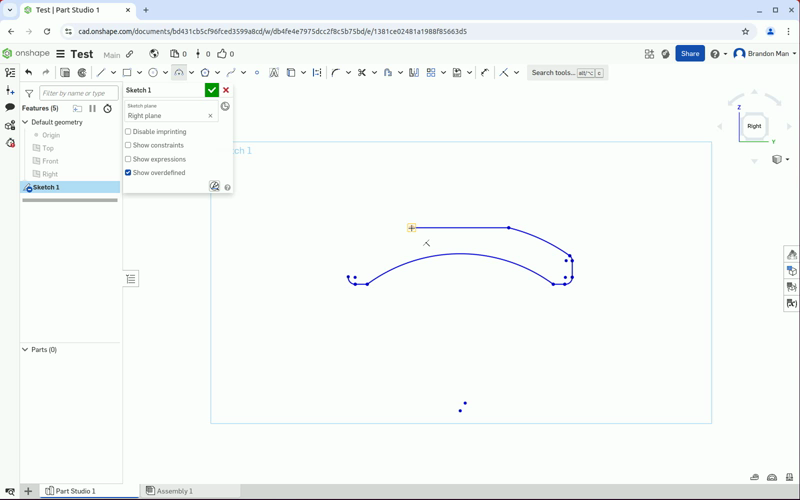
key_down(shift)
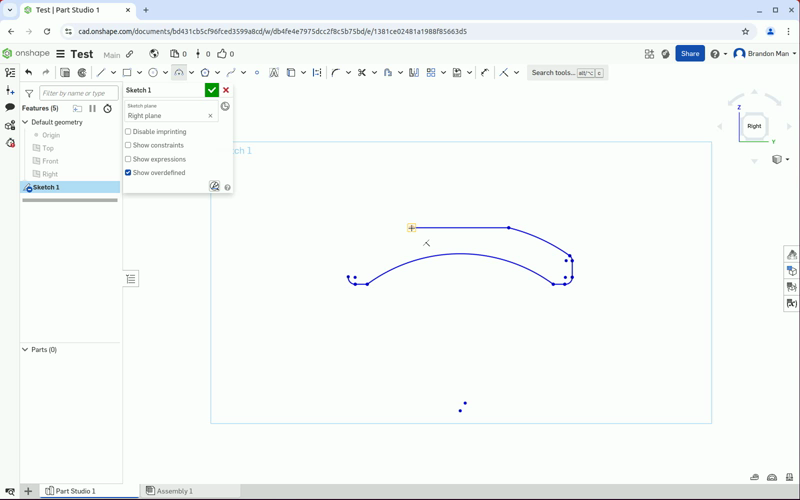
mouse_move(350, 255)
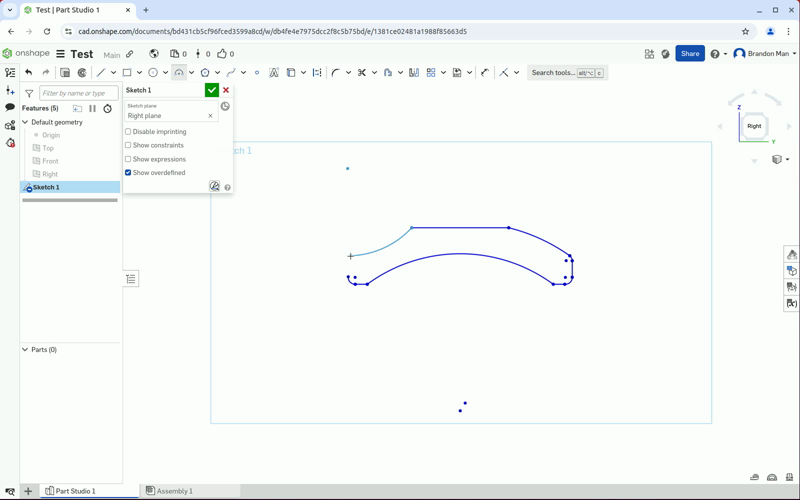
click(350, 255)
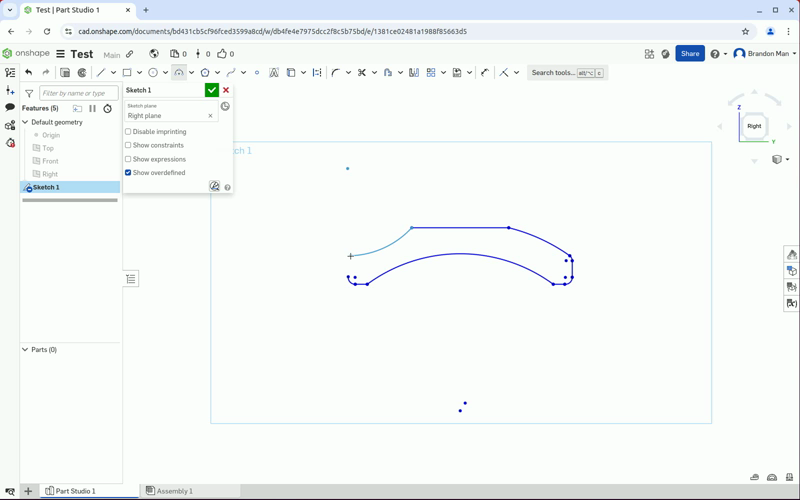
mouse_move(380, 238)
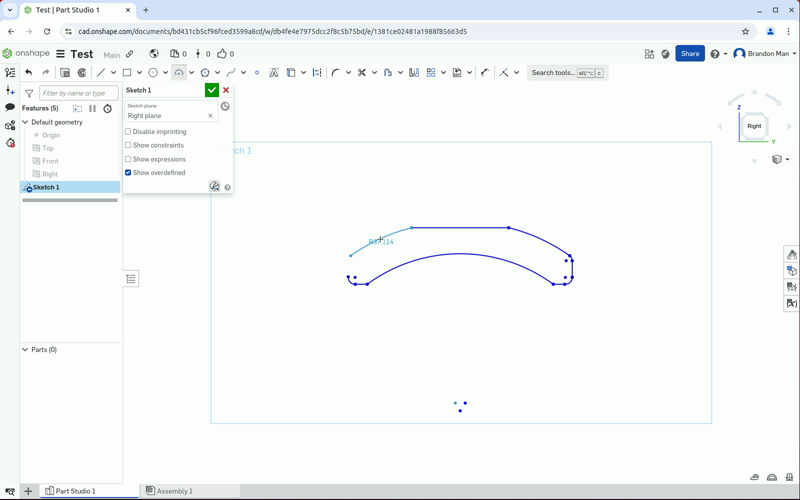
click(380, 238)
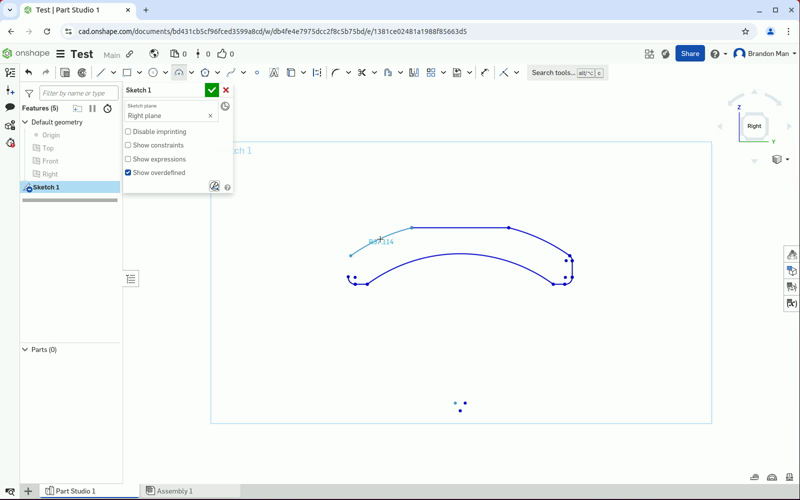
key_up(shift)
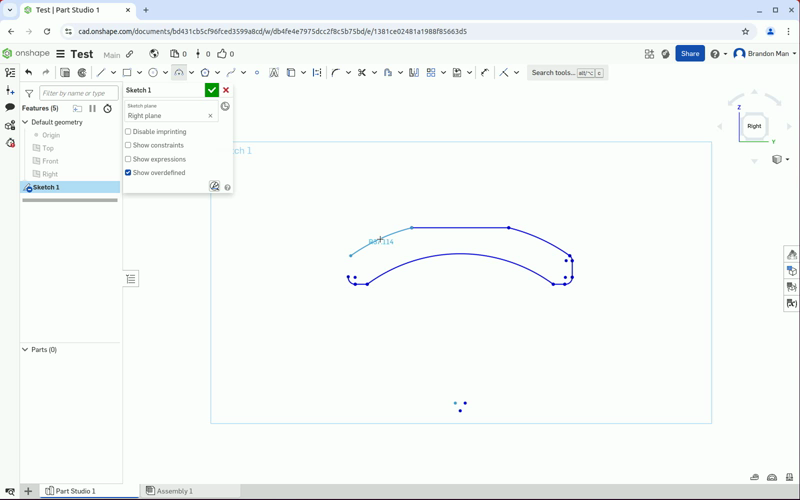
mouse_move(350, 255)
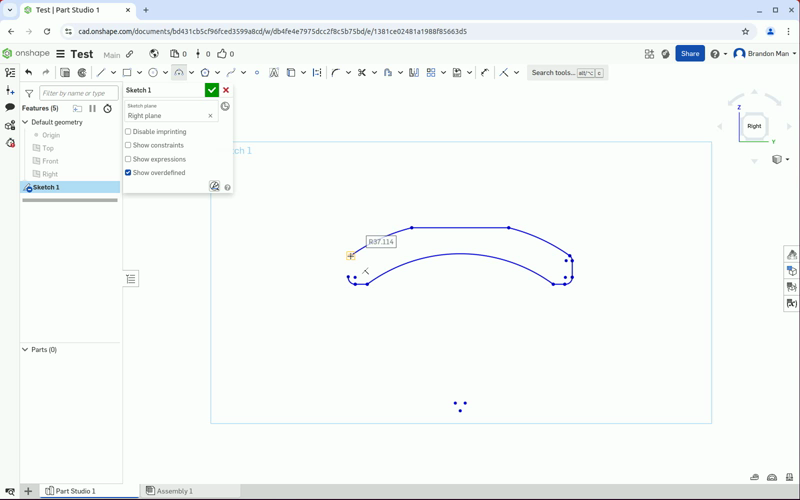
click(350, 255)
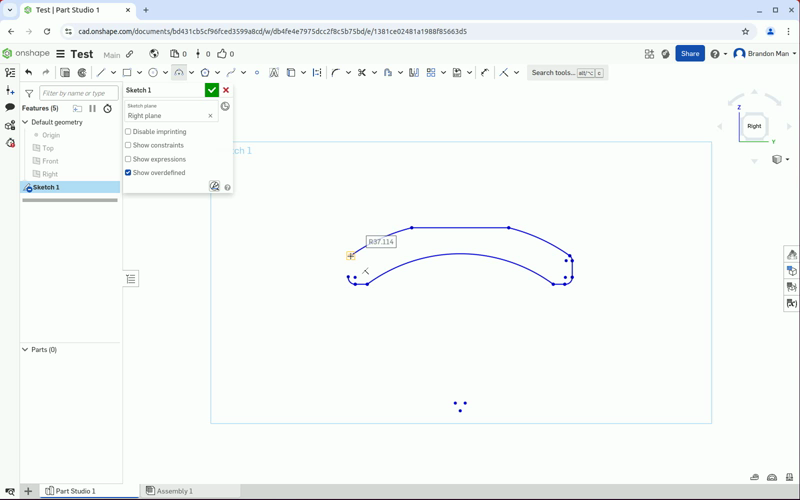
key_down(shift)
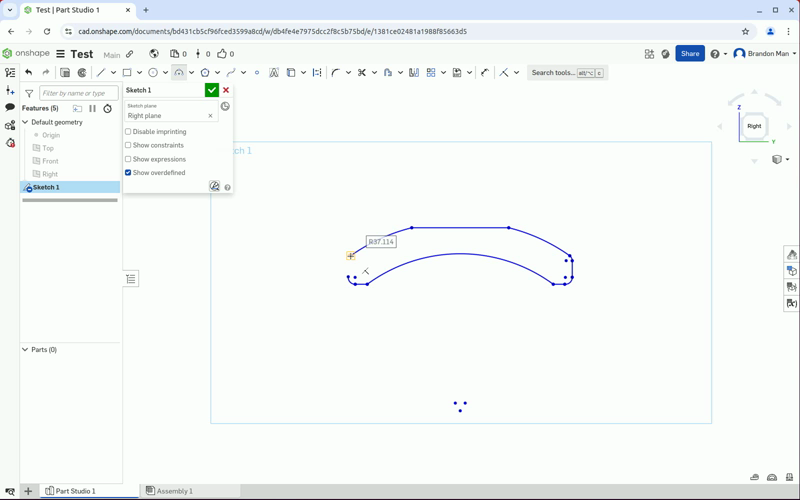
mouse_move(348, 260)
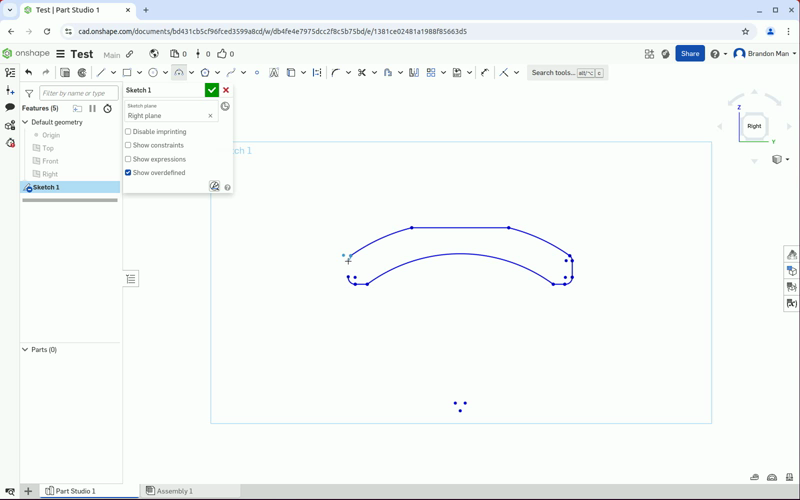
scroll(6)
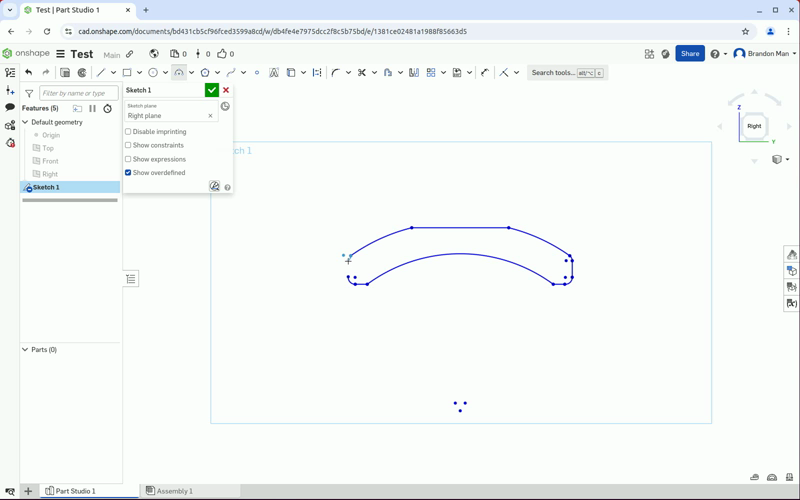
scroll(6)
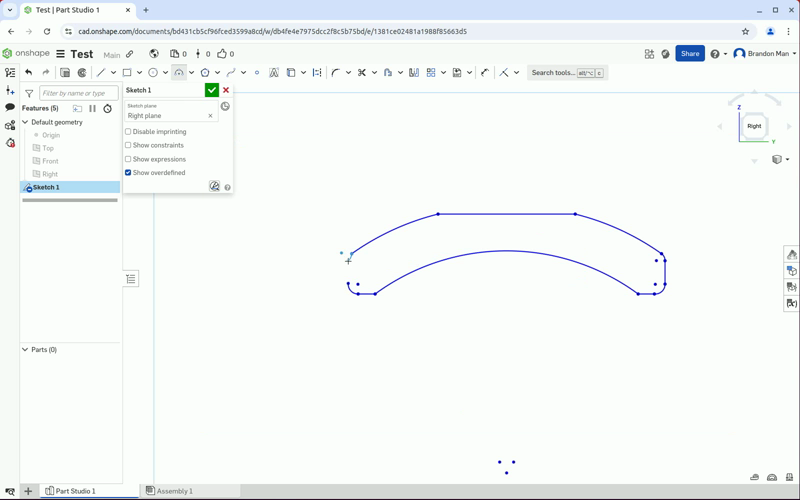
scroll(6)
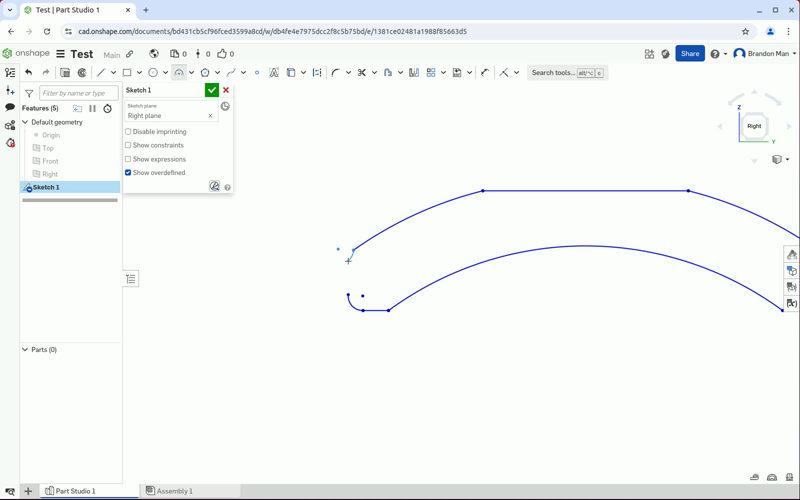
scroll(6)
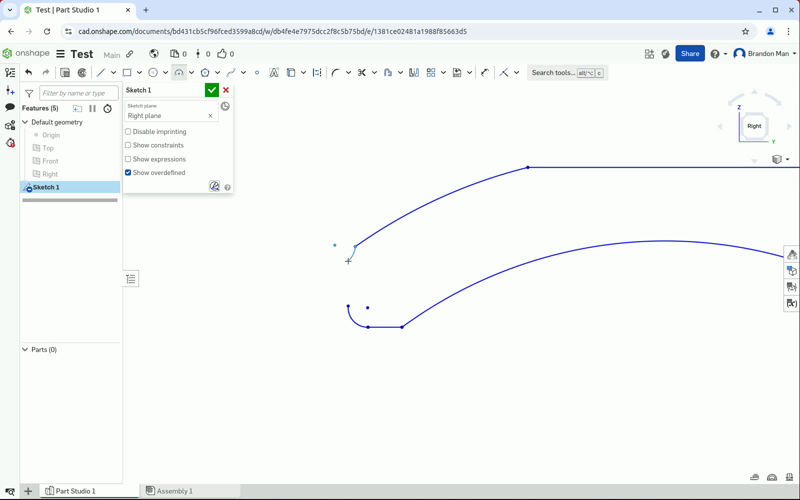
scroll(6)
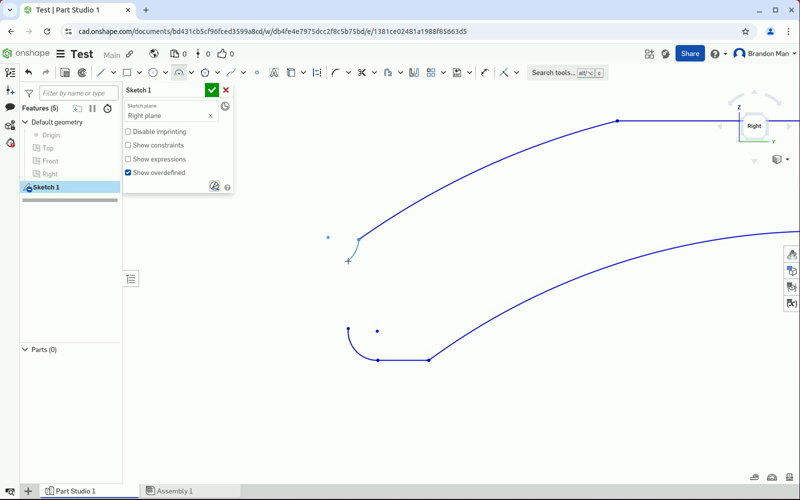
scroll(6)
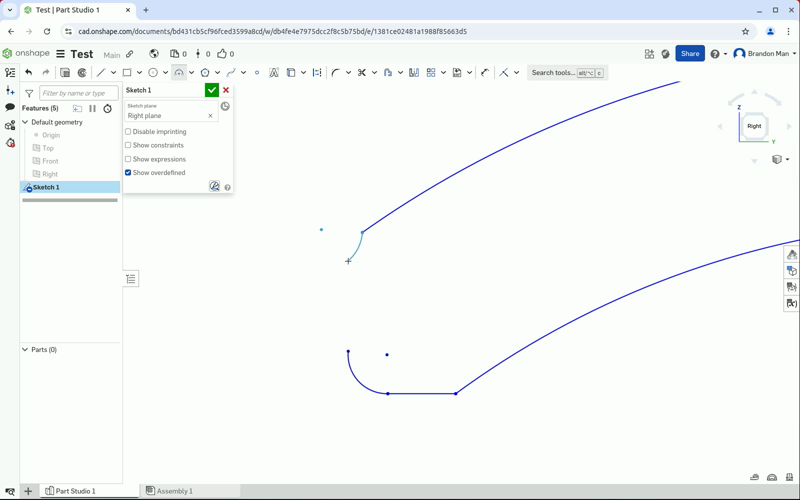
scroll(6)
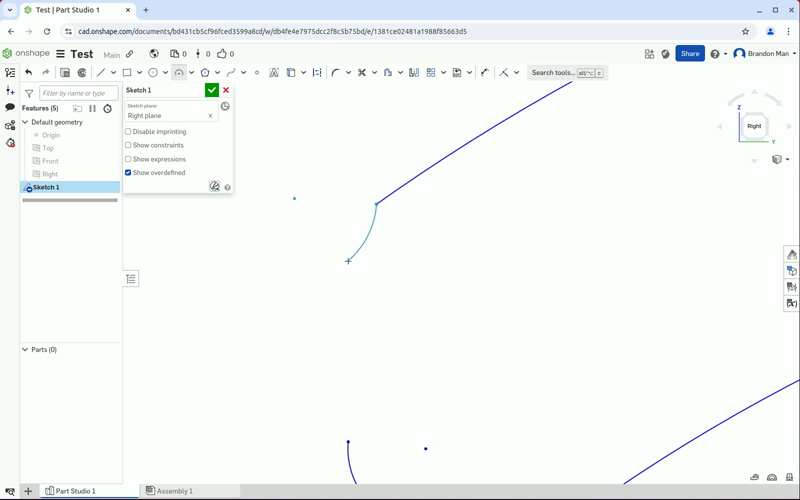
click(348, 260)
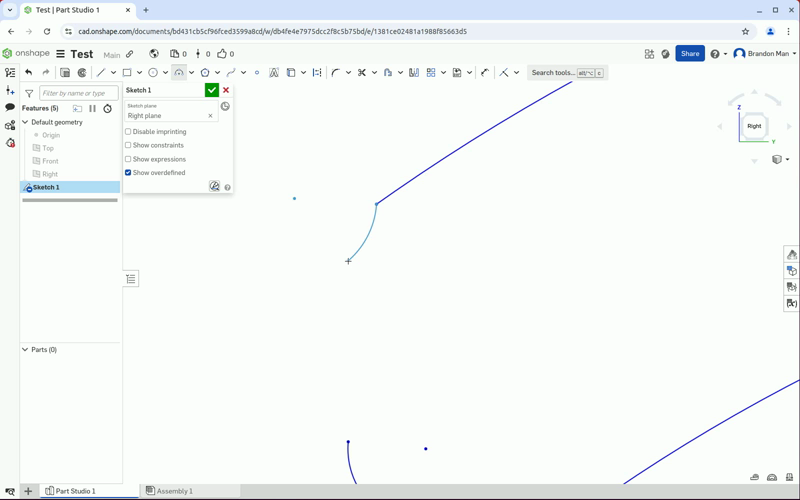
scroll(-6)
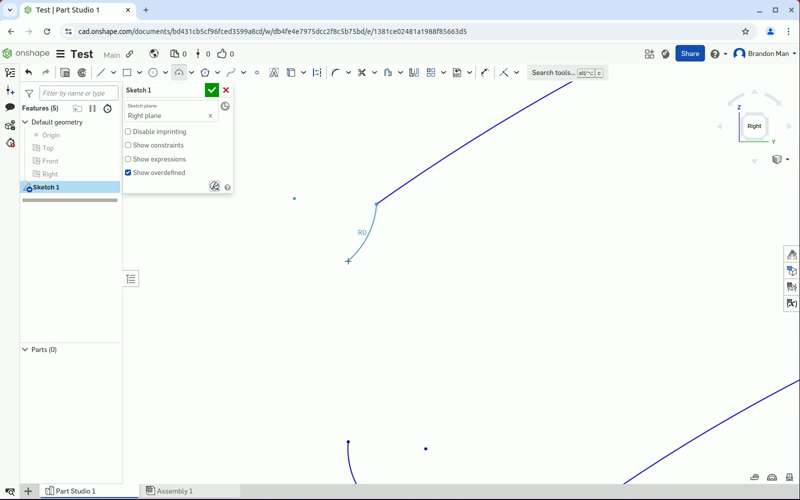
scroll(-6)
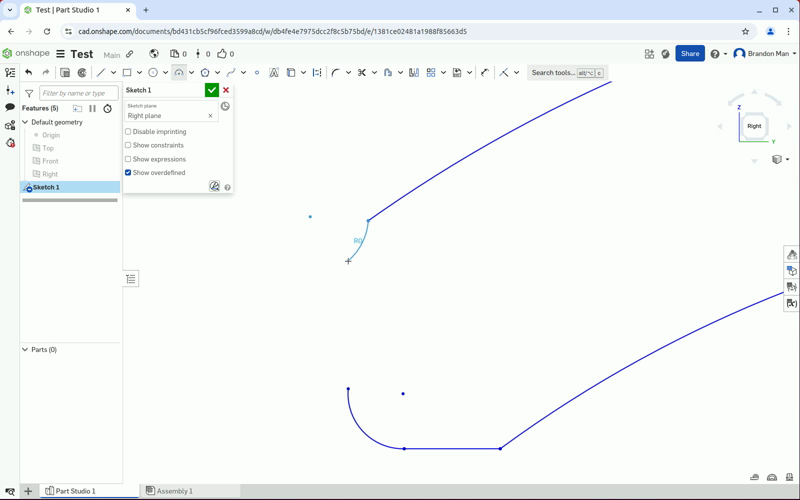
scroll(-6)
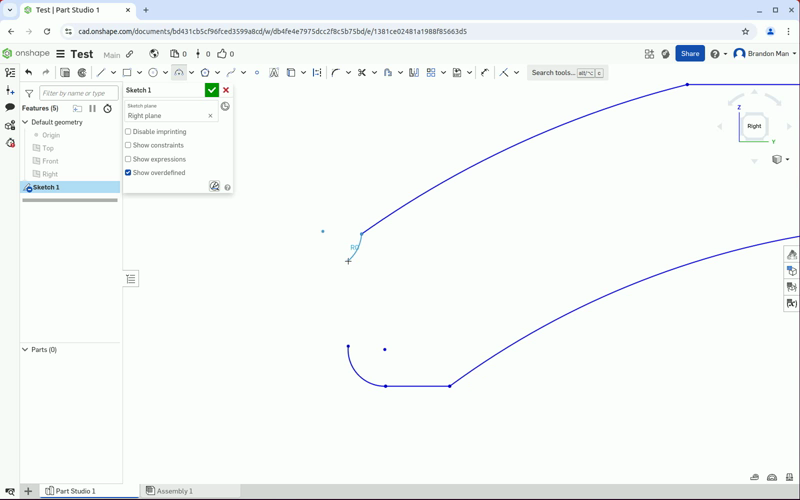
scroll(-6)
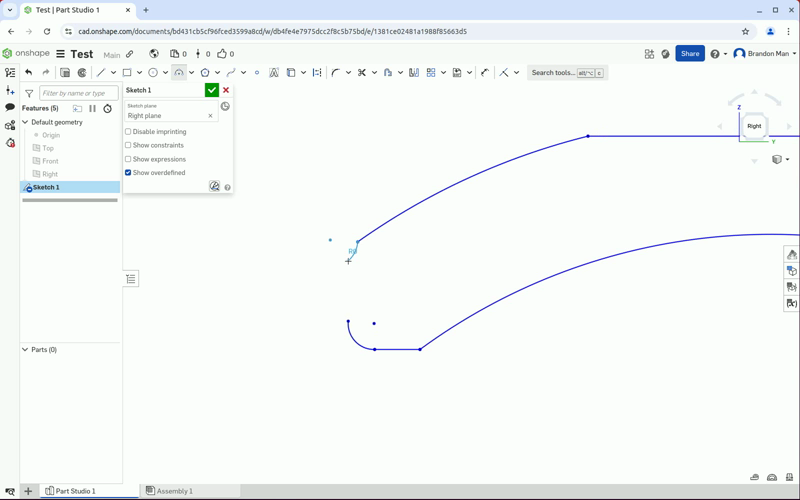
scroll(-6)
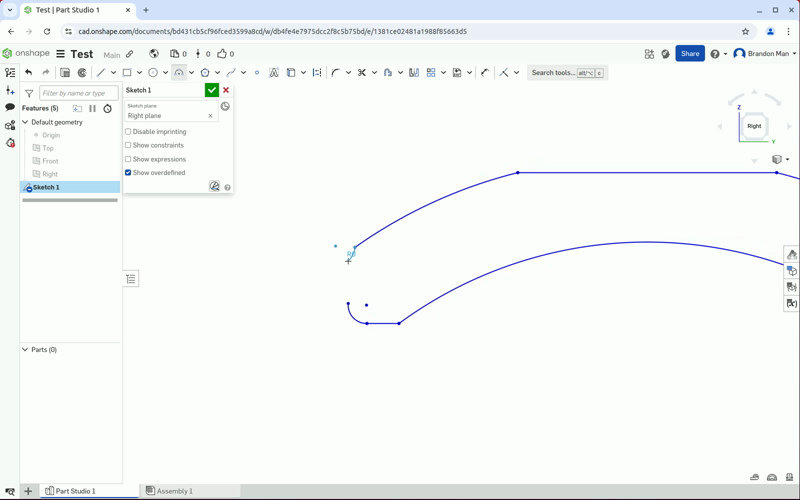
scroll(-6)
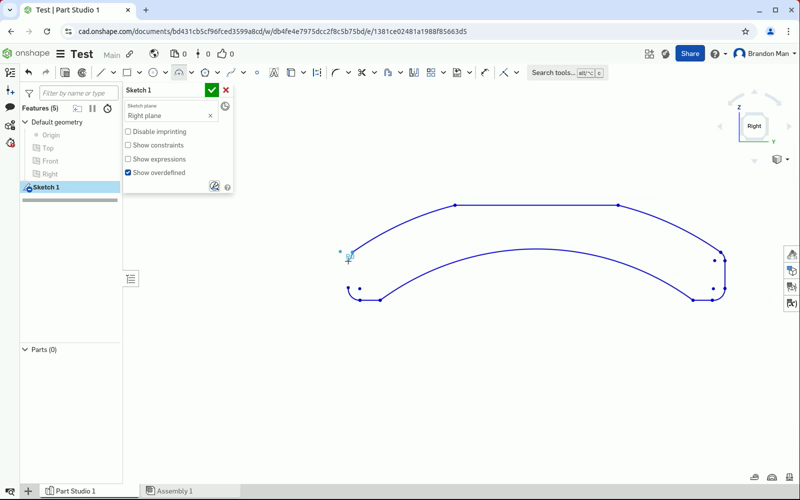
scroll(-6)
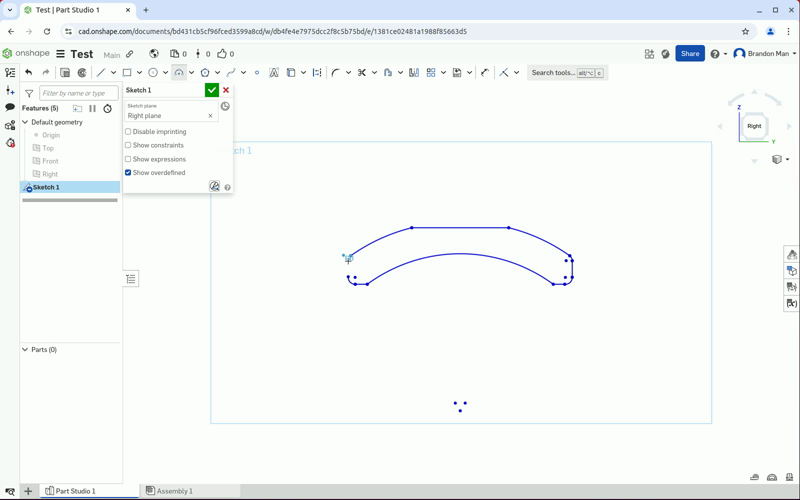
mouse_move(348, 258)
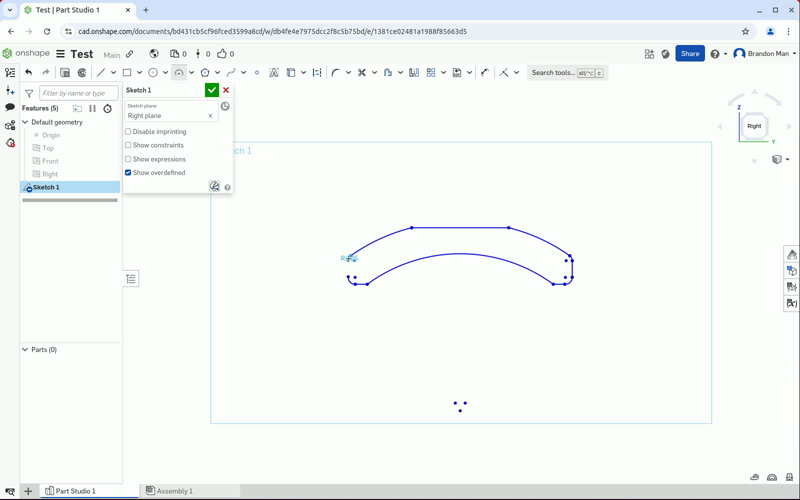
scroll(6)
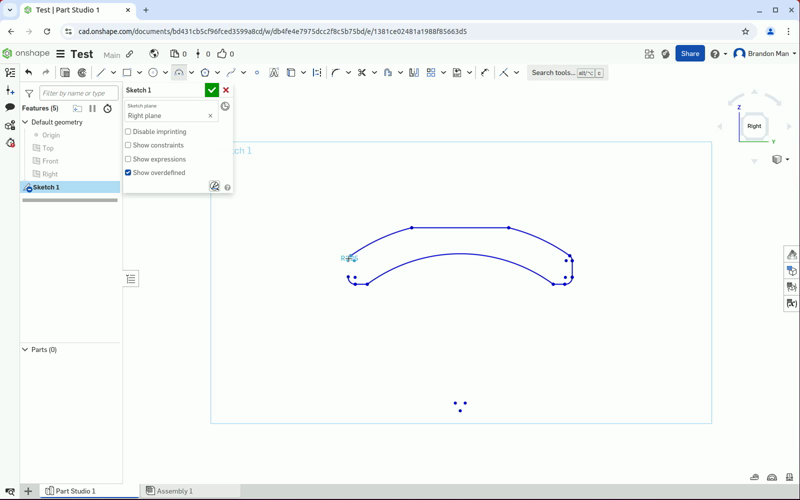
scroll(6)
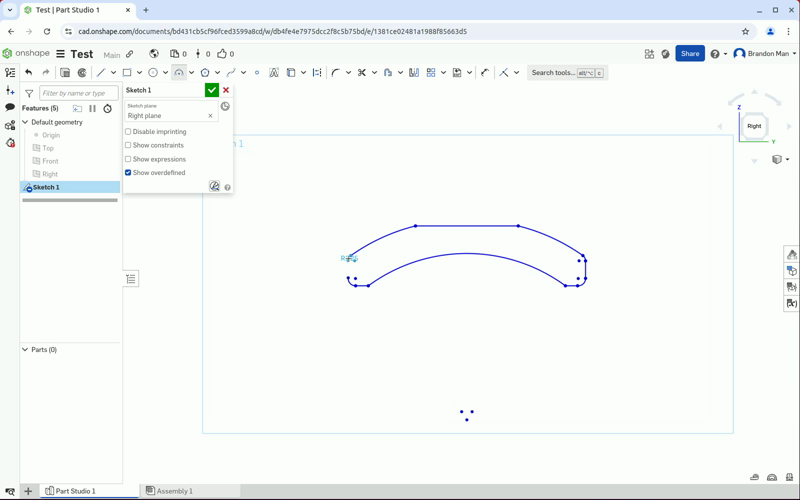
scroll(6)
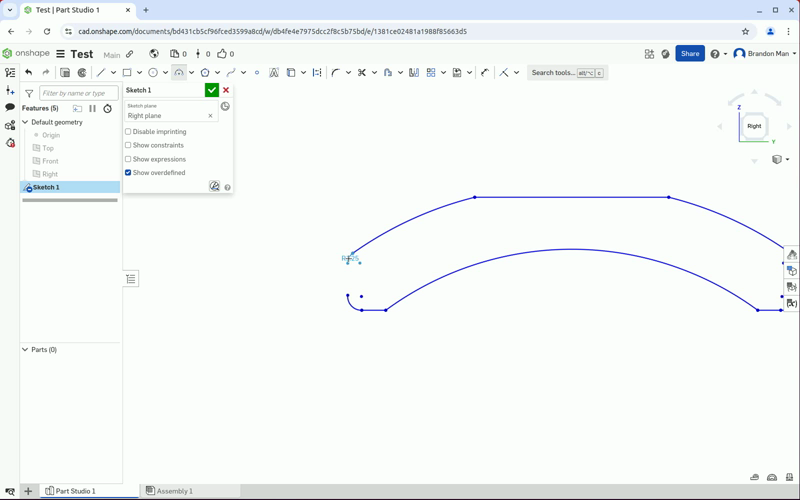
scroll(6)
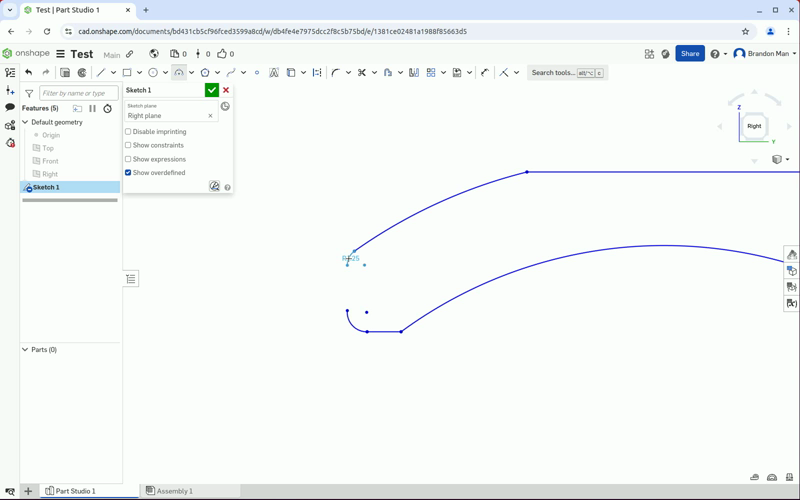
scroll(6)
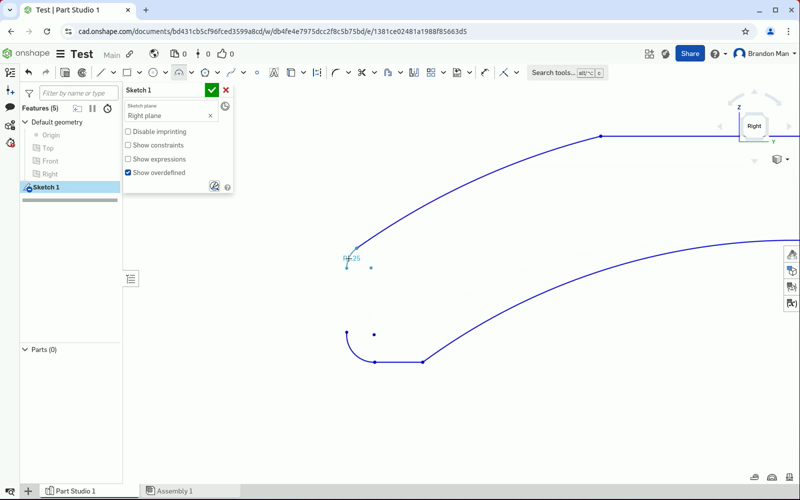
scroll(6)
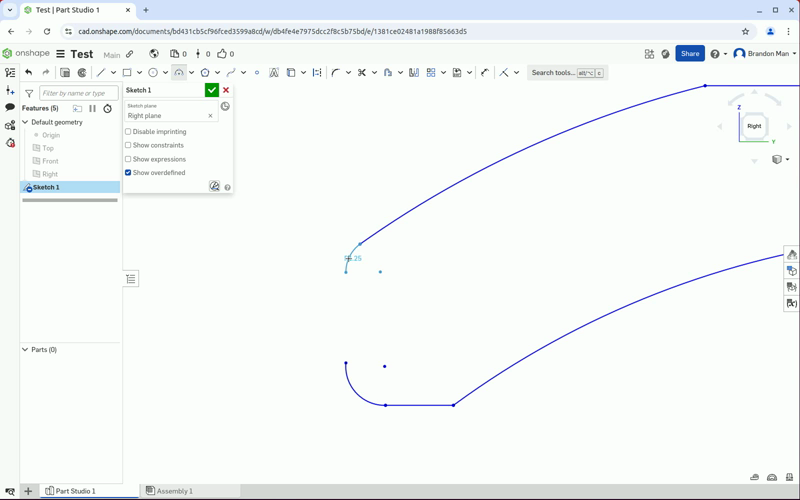
scroll(6)
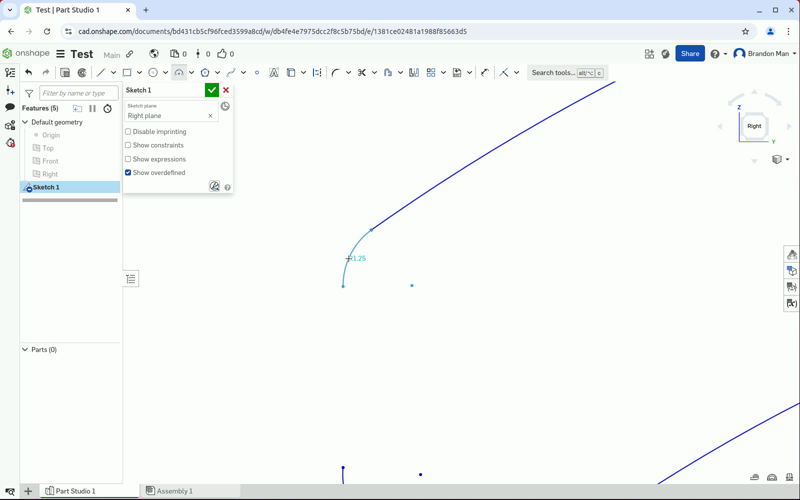
click(348, 258)
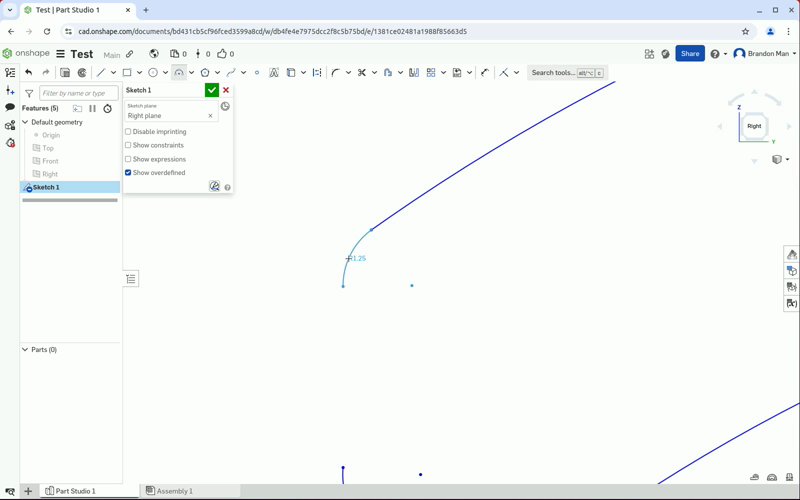
scroll(-6)
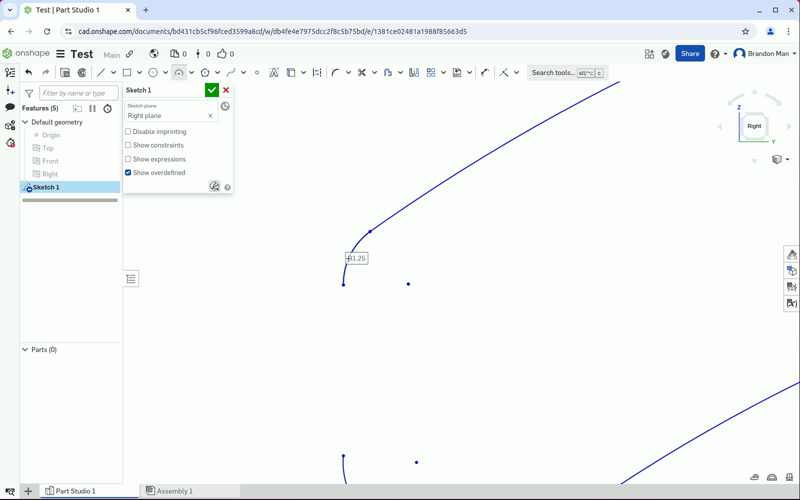
scroll(-6)
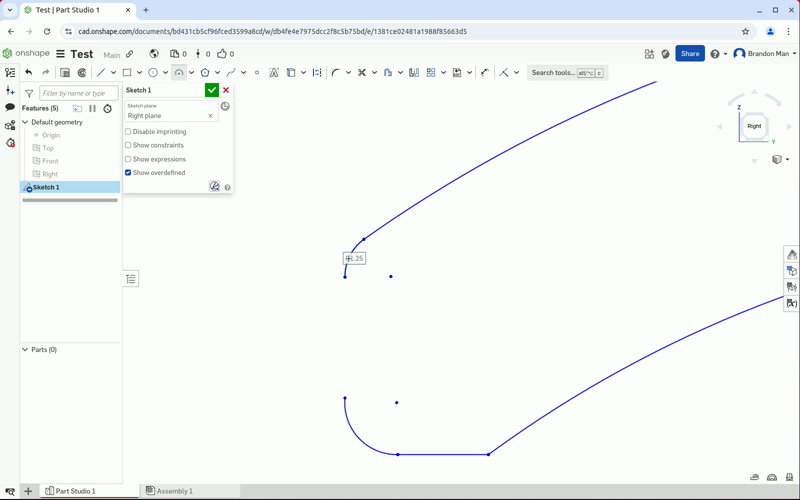
scroll(-6)
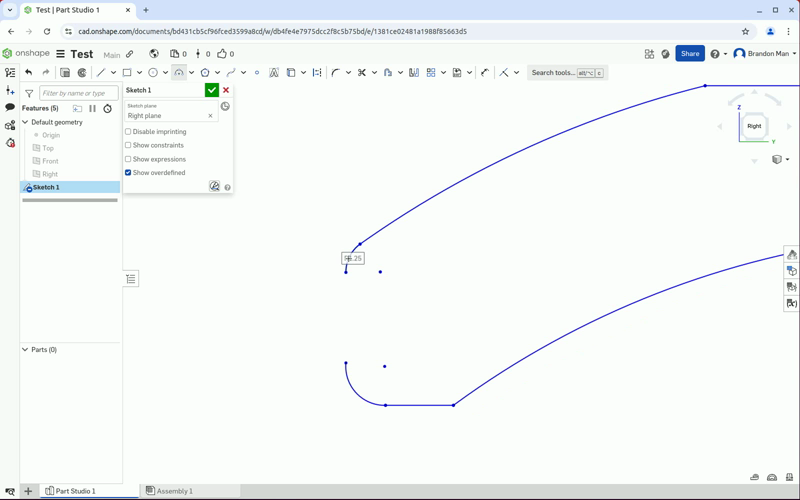
scroll(-6)
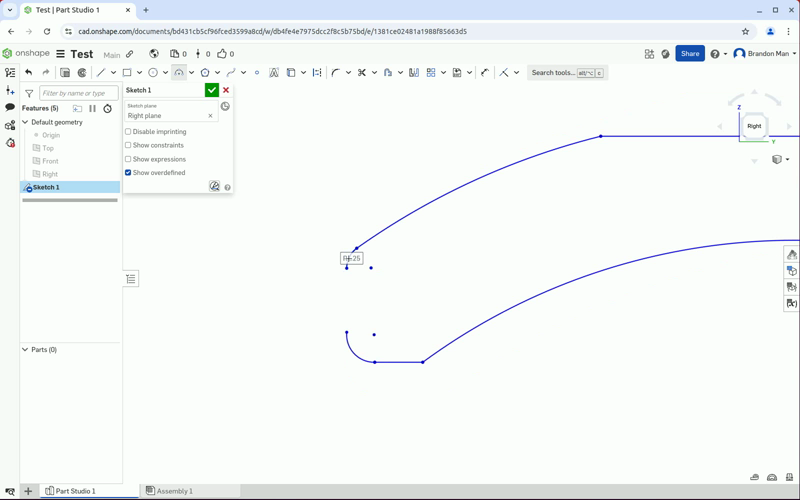
scroll(-6)
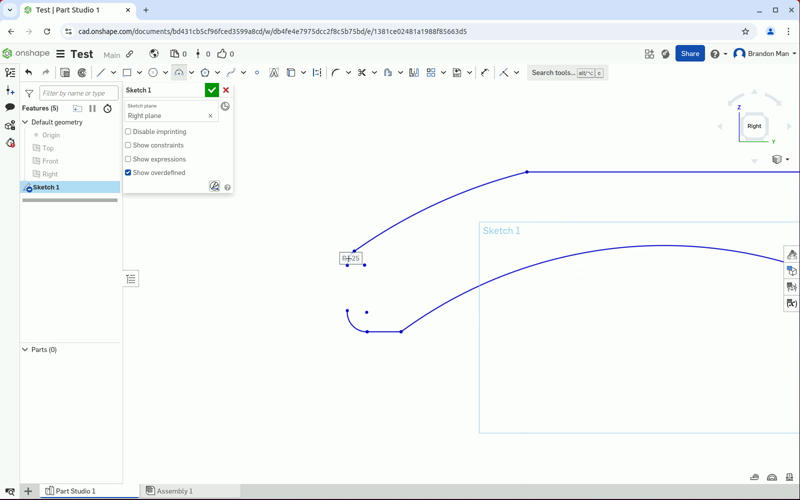
scroll(-6)
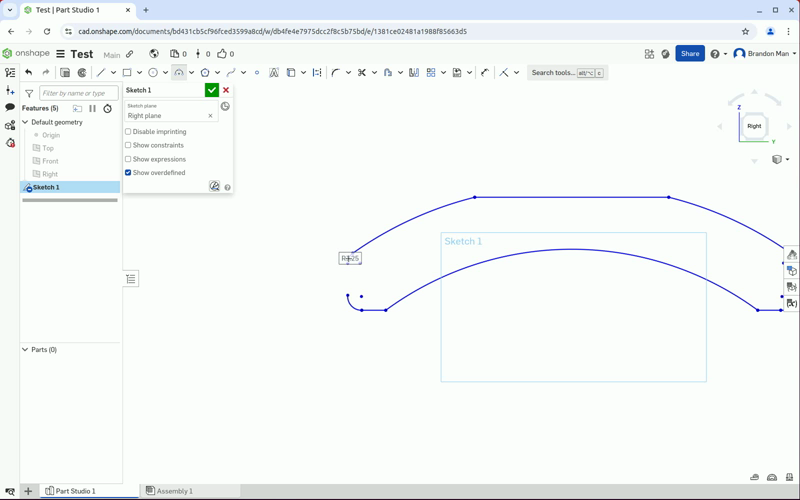
scroll(-6)
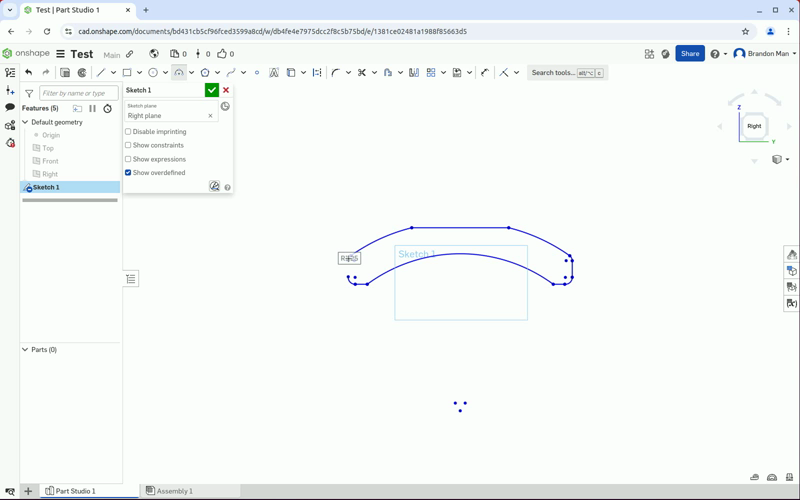
key_up(shift)
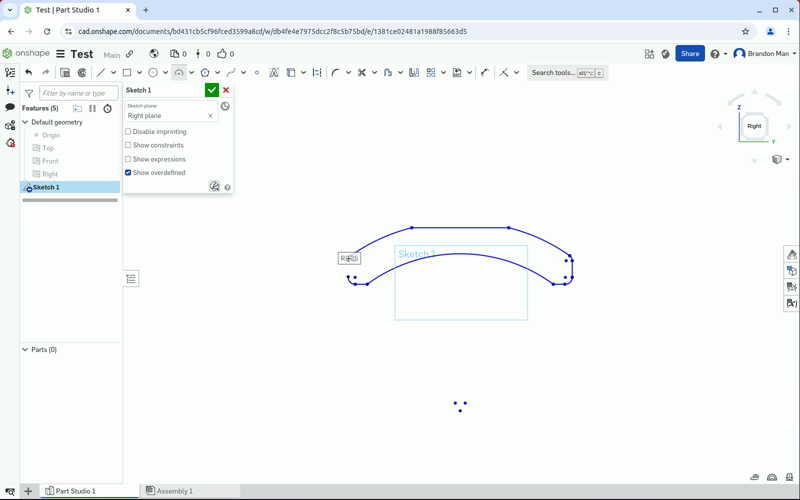
key(esc)
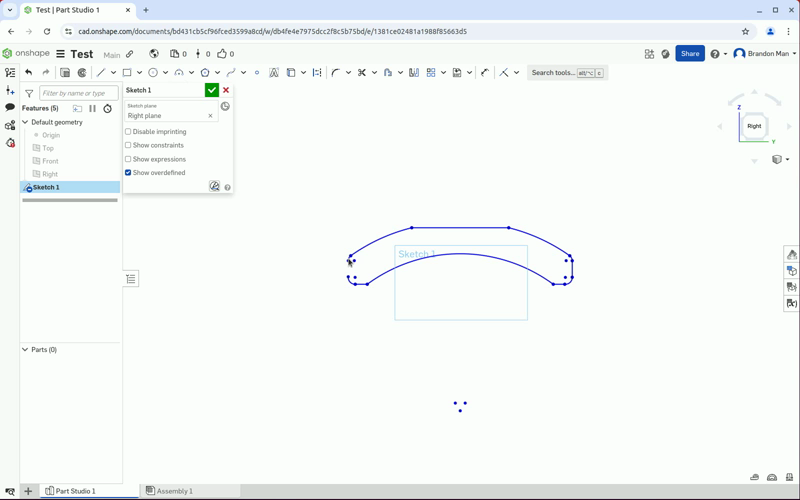
key(l)
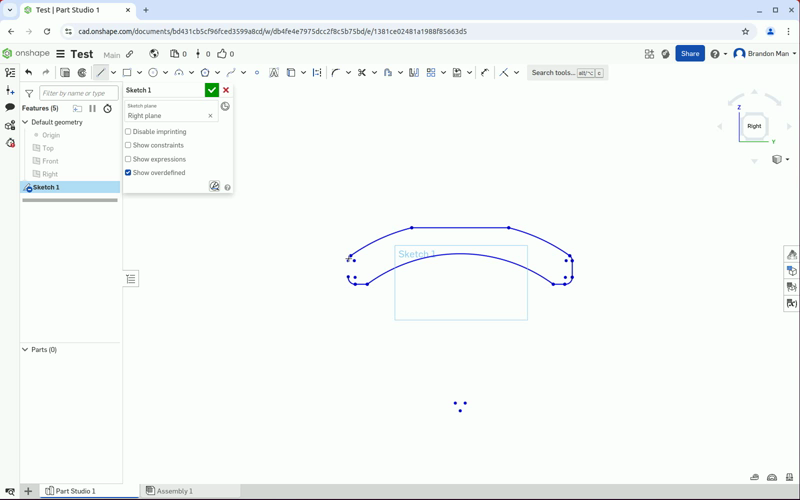
mouse_move(348, 260)
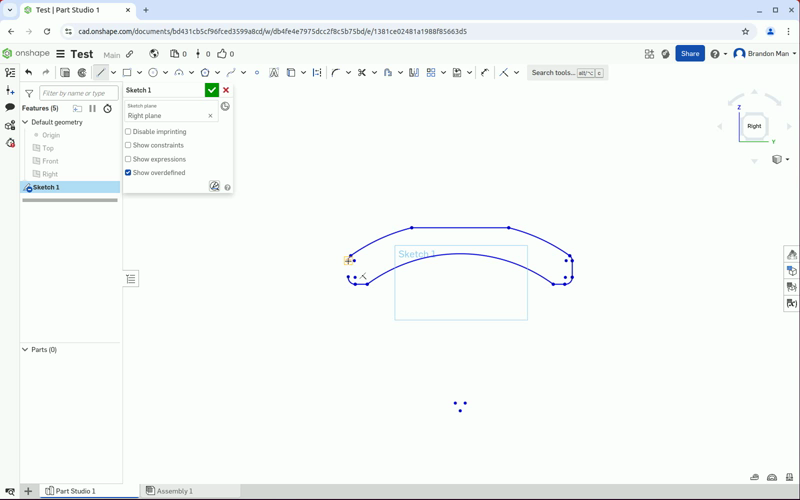
scroll(6)
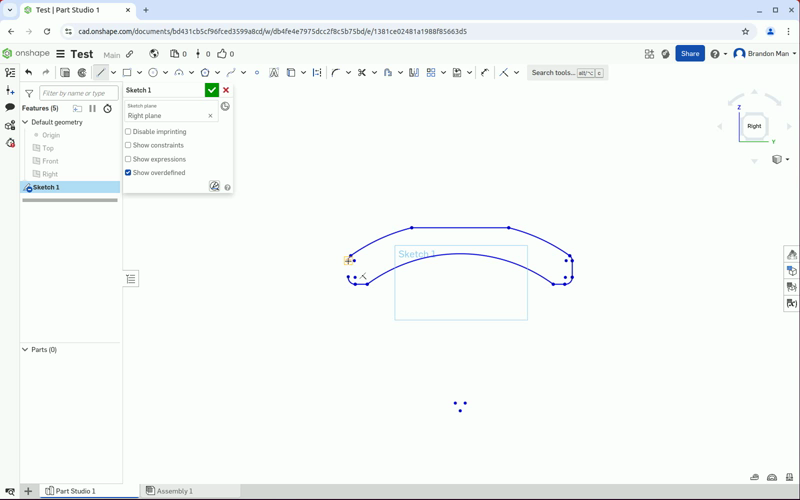
scroll(6)
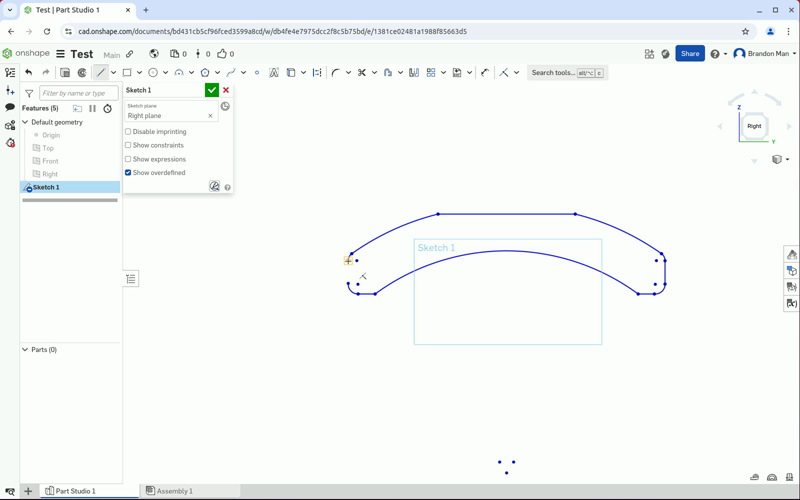
scroll(6)
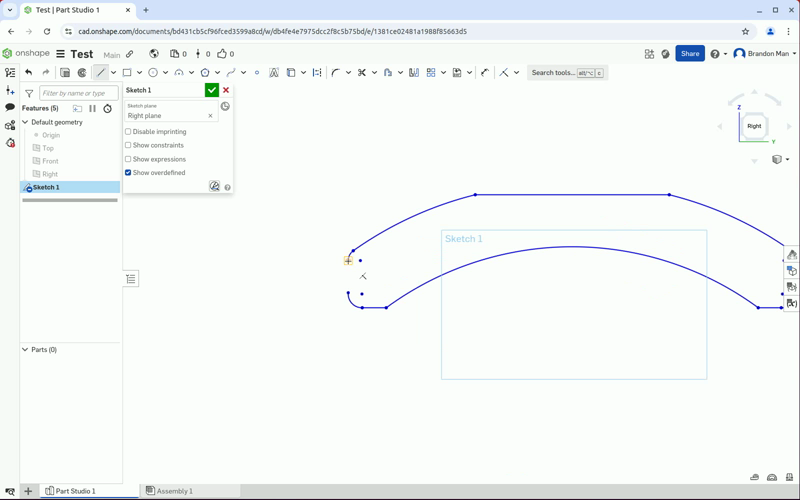
scroll(6)
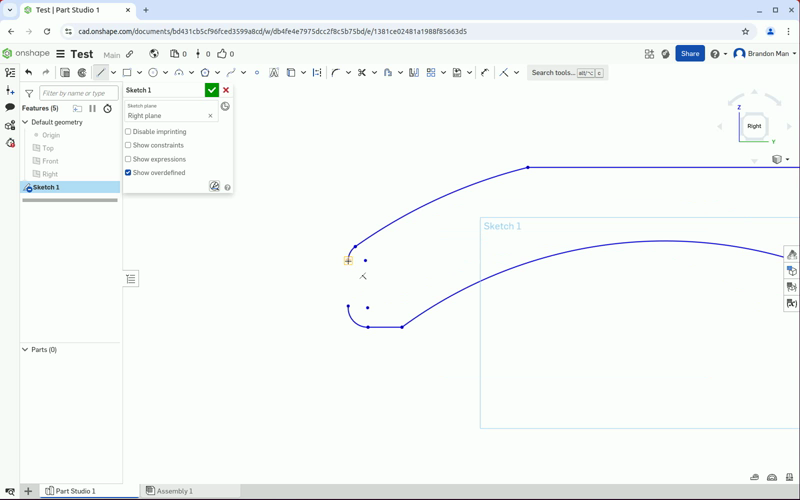
scroll(6)
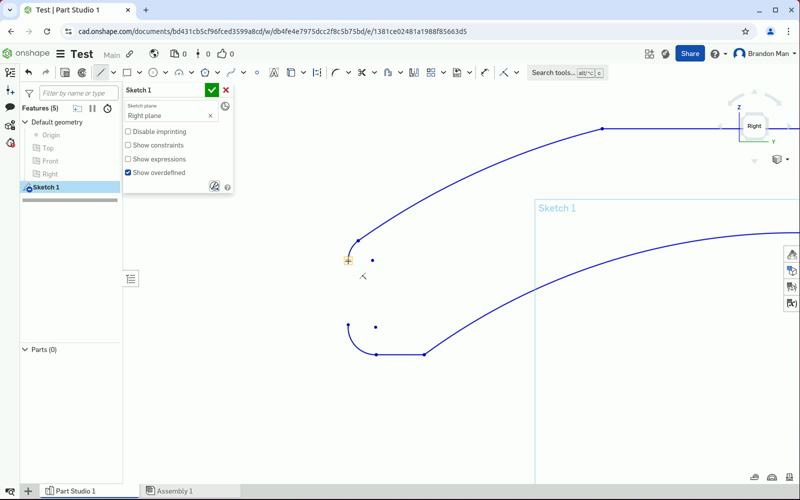
scroll(6)
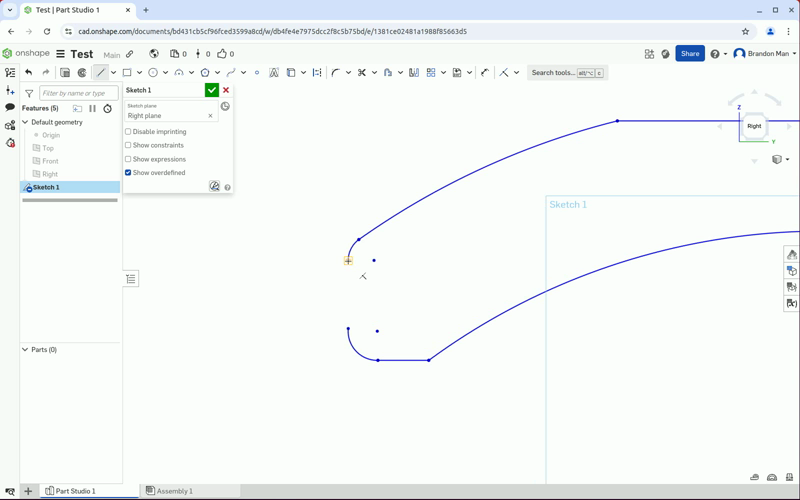
scroll(6)
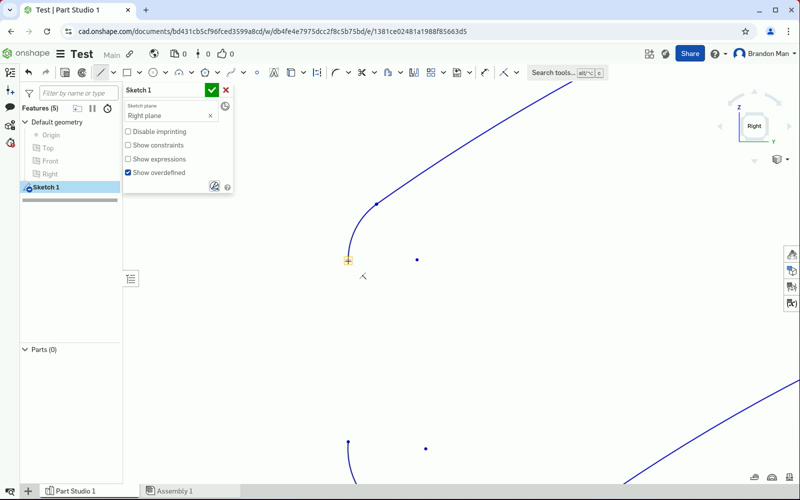
click(348, 260)
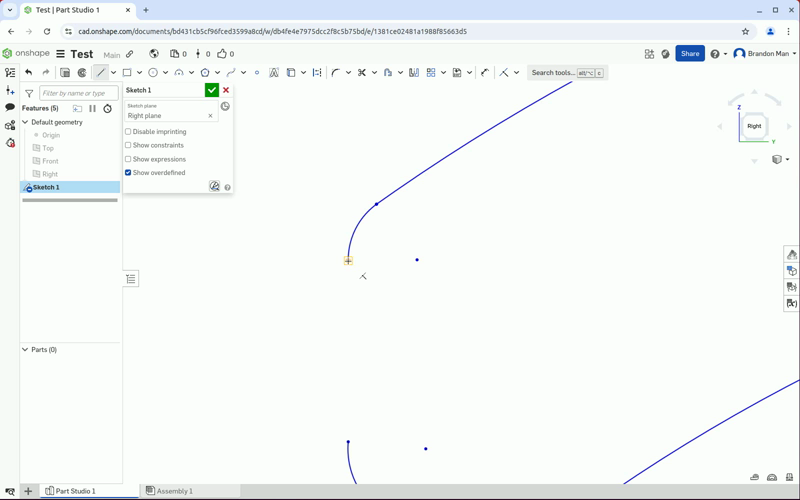
scroll(-6)
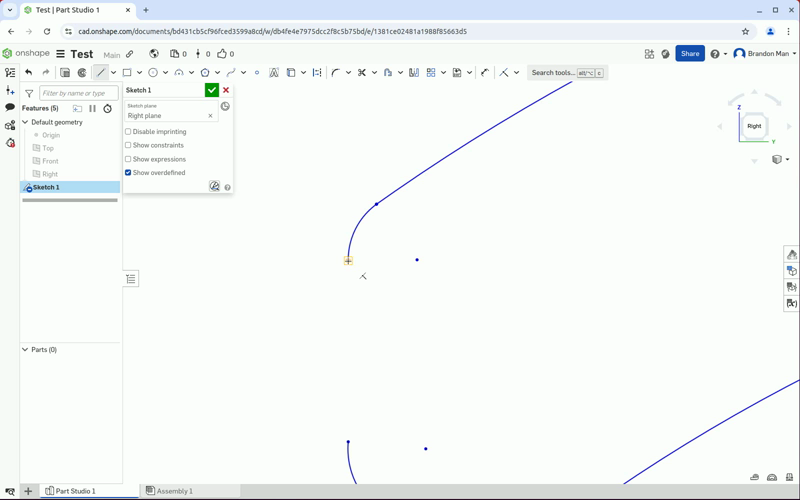
scroll(-6)
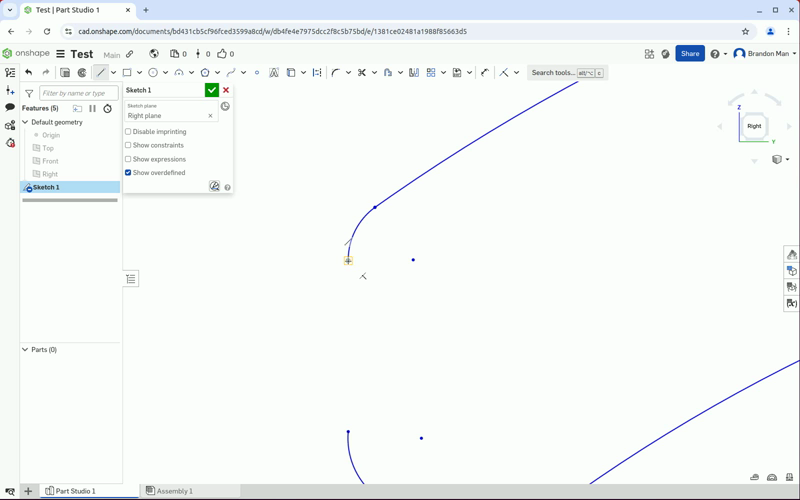
scroll(-6)
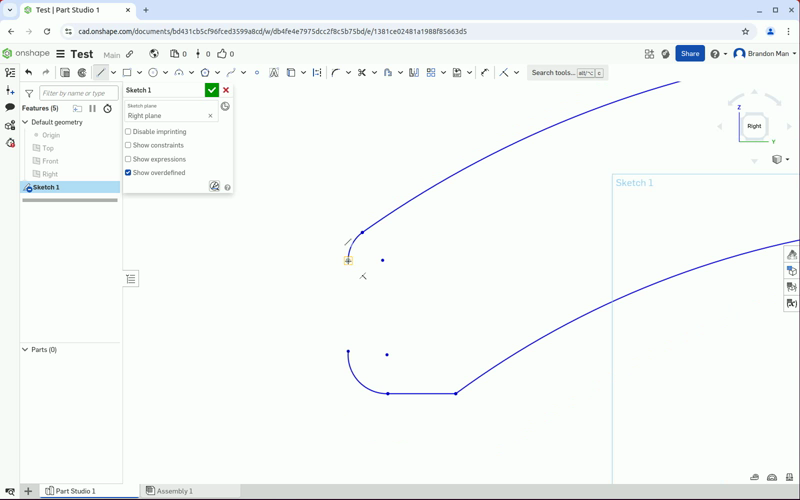
scroll(-6)
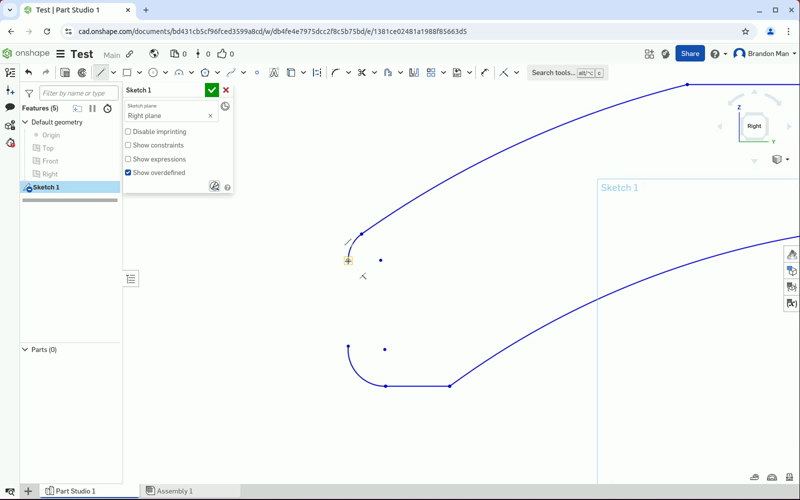
scroll(-6)
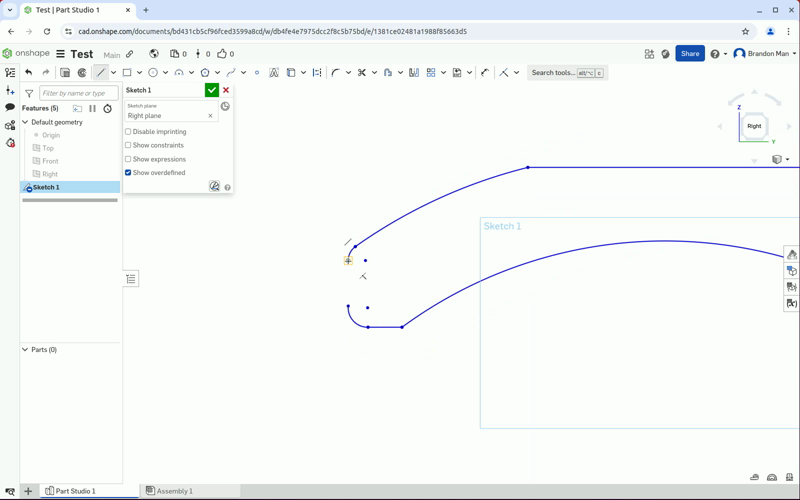
scroll(-6)
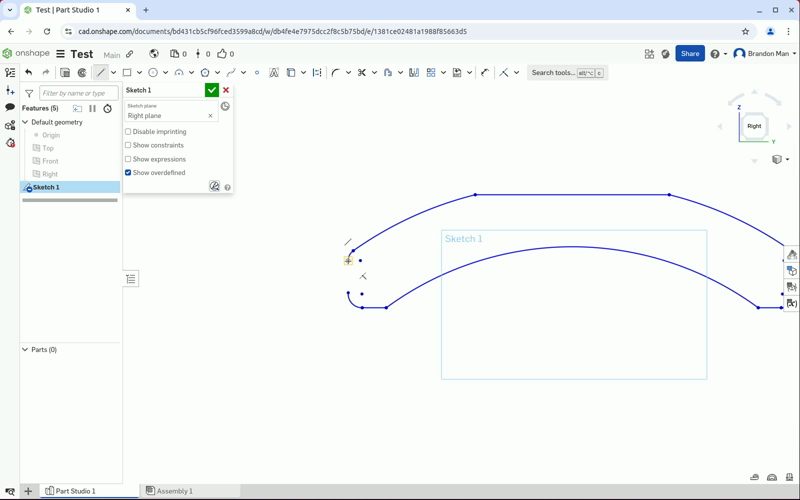
scroll(-6)
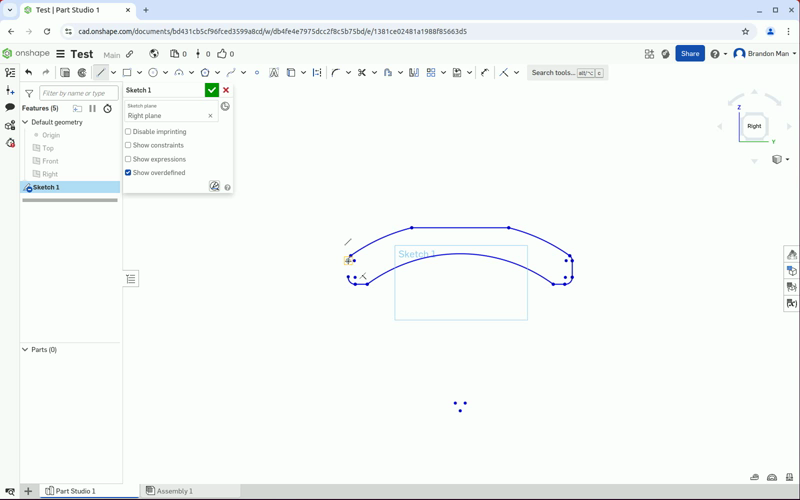
mouse_move(378, 260)
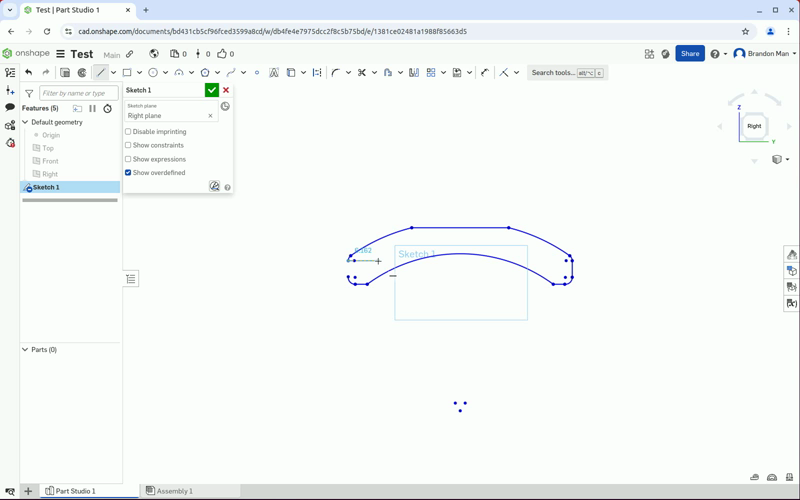
key_down(shift)
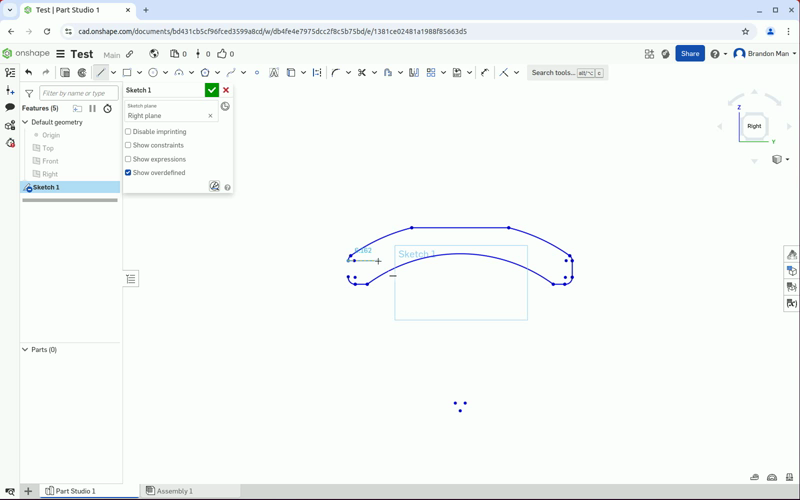
mouse_move(348, 276)
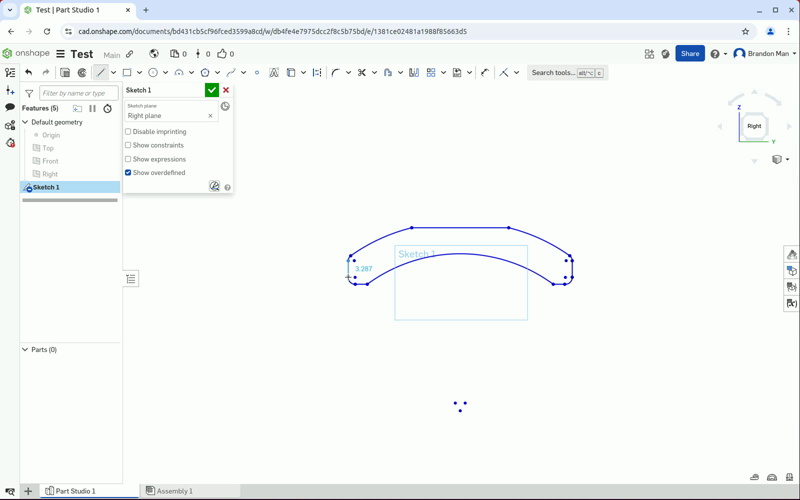
key_up(shift)
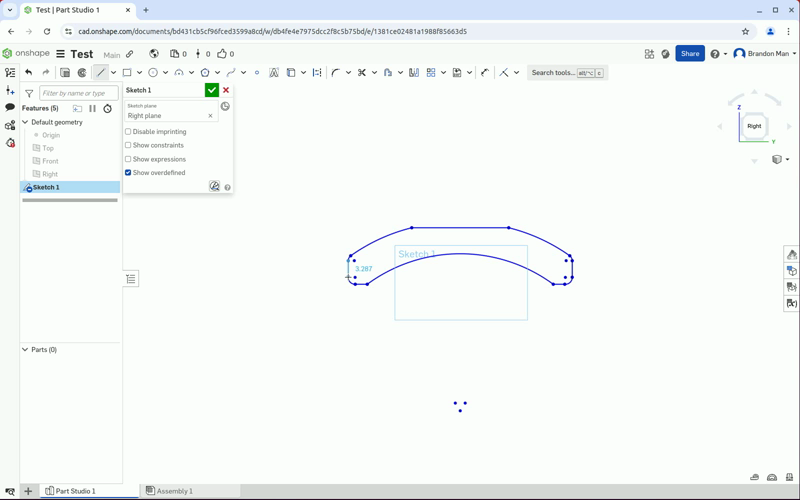
click(348, 276)
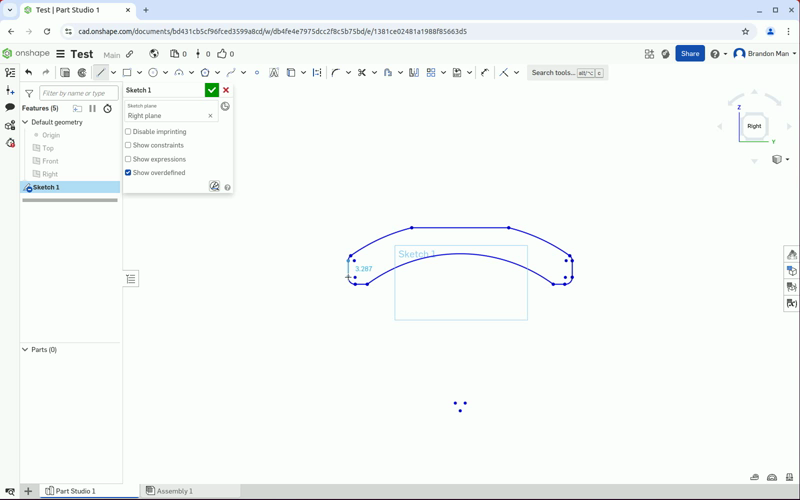
key(esc)
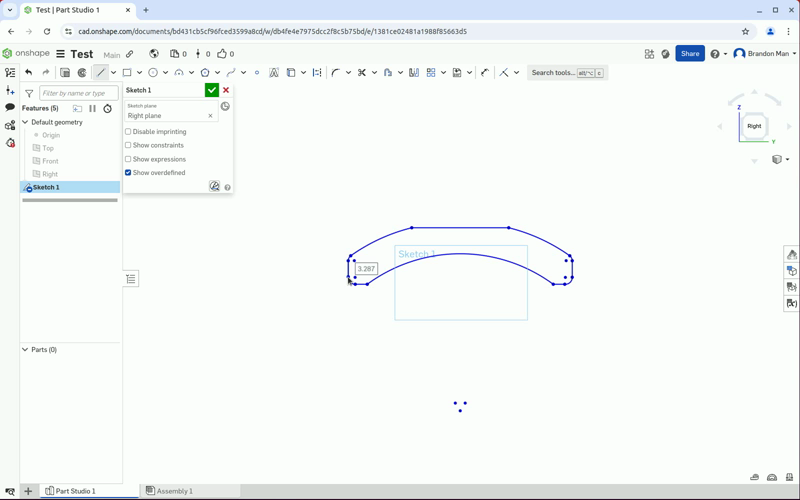
mouse_move(493, 246)
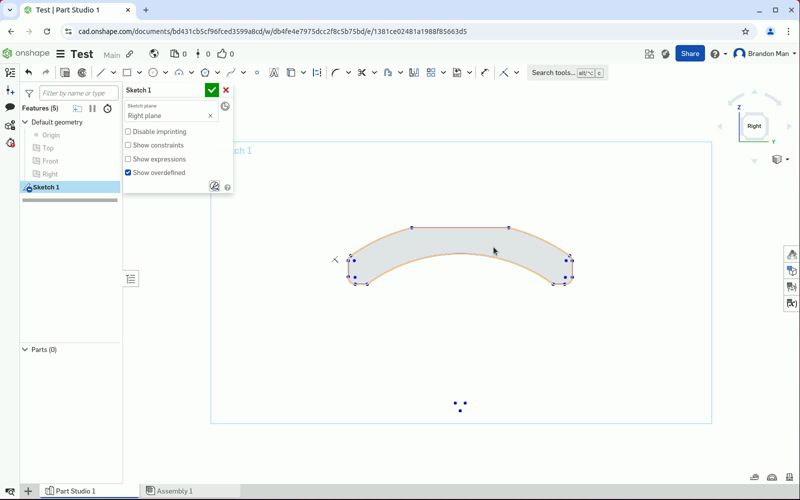
click(493, 246)
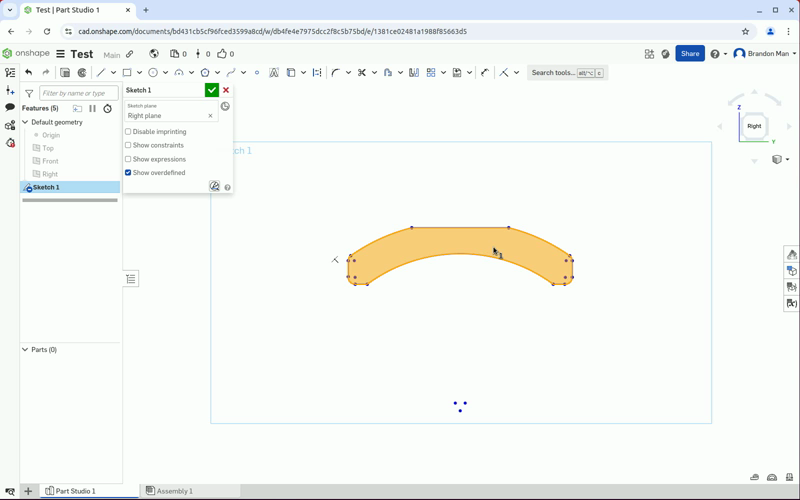
mouse_move(73, 352)
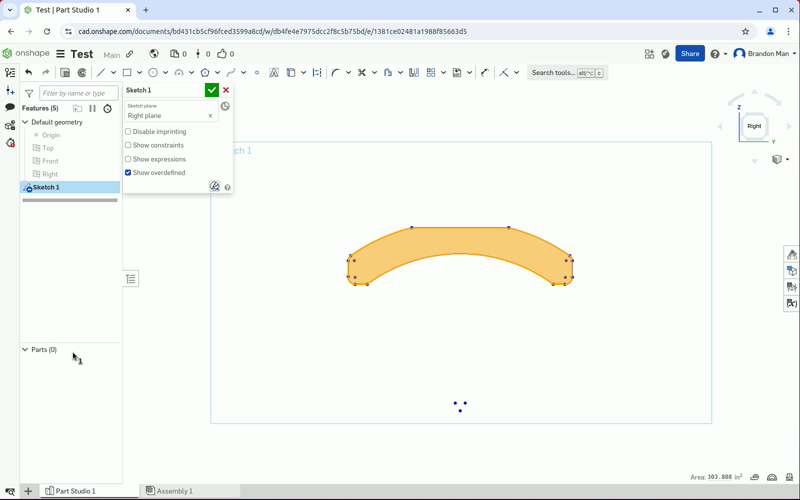
key(shift+y)
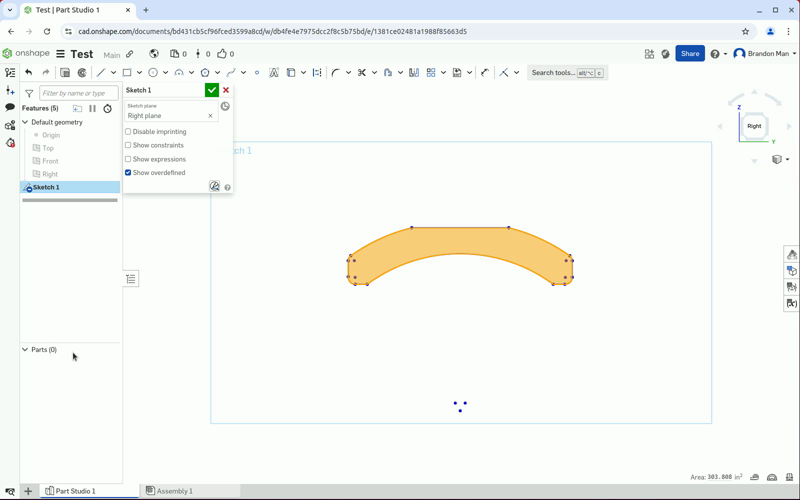
key(shift+e)
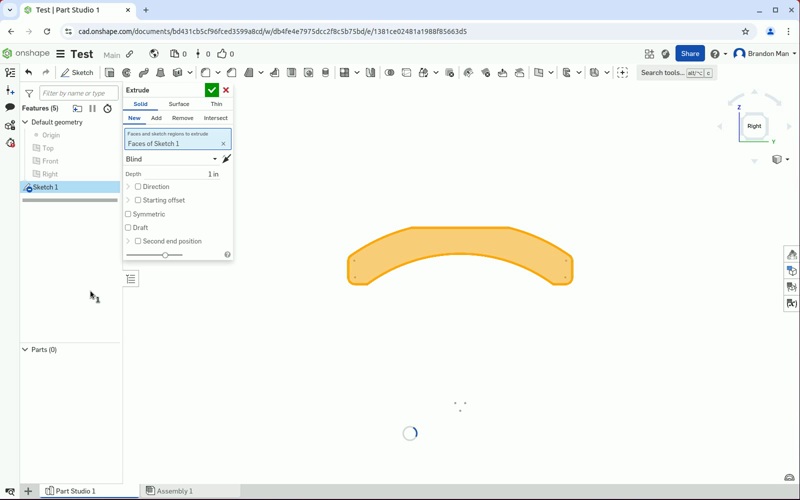
mouse_move(143, 106)
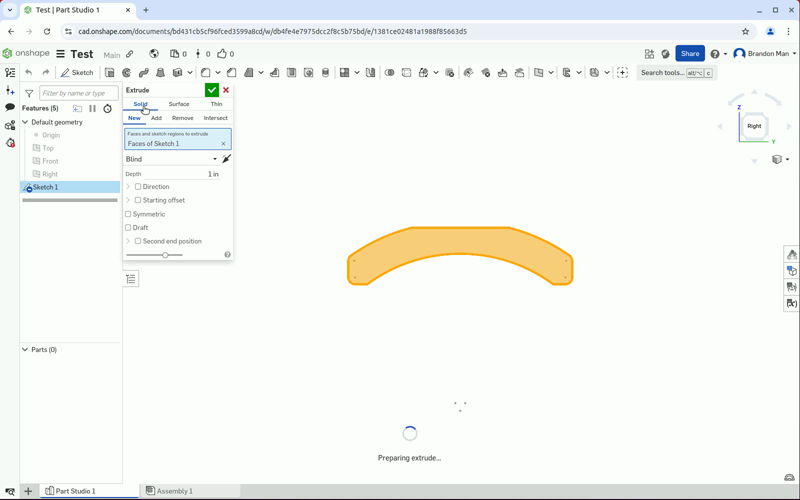
click(143, 106)
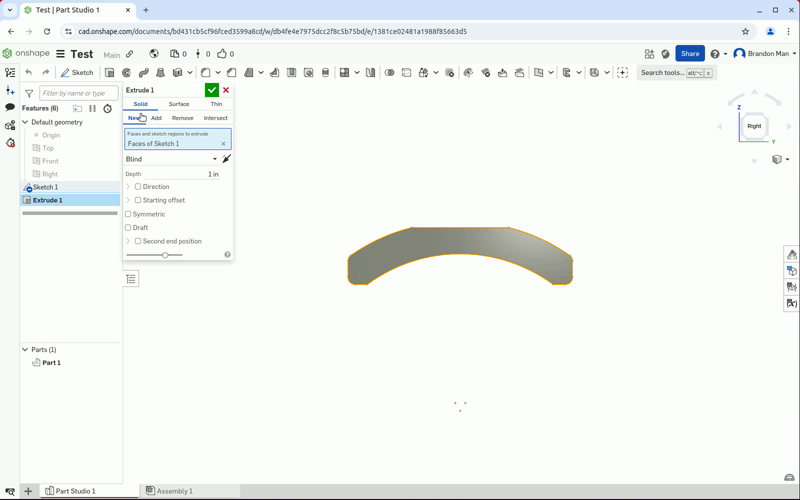
mouse_move(137, 120)
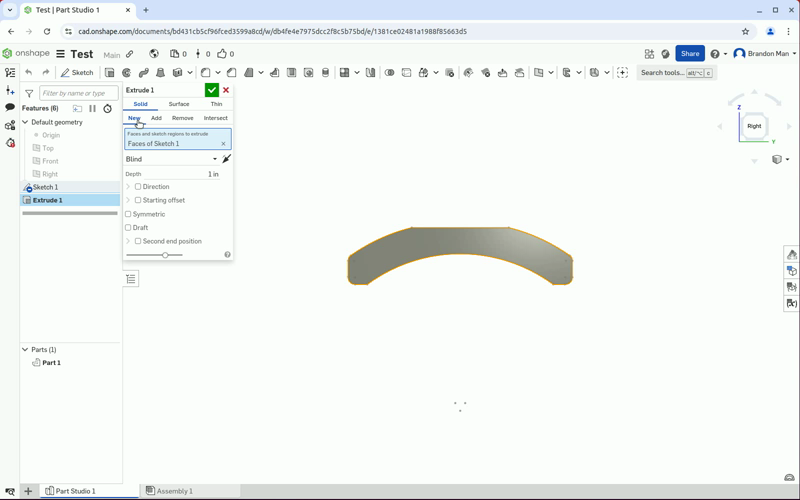
click(137, 120)
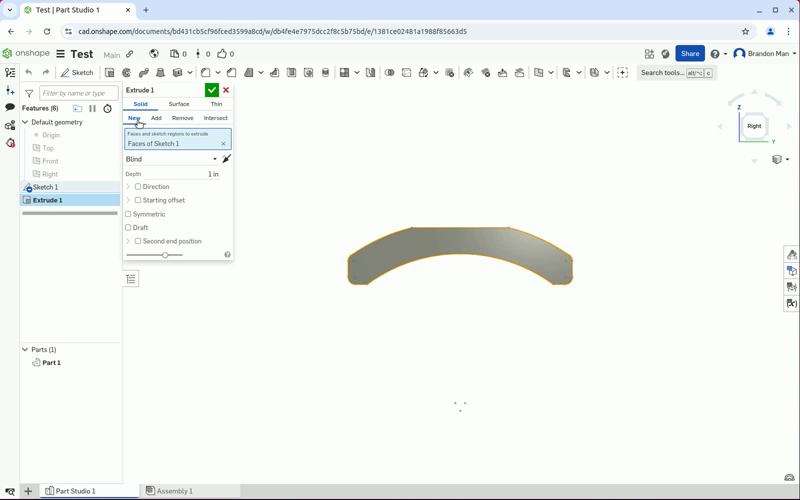
key(tab, 4)
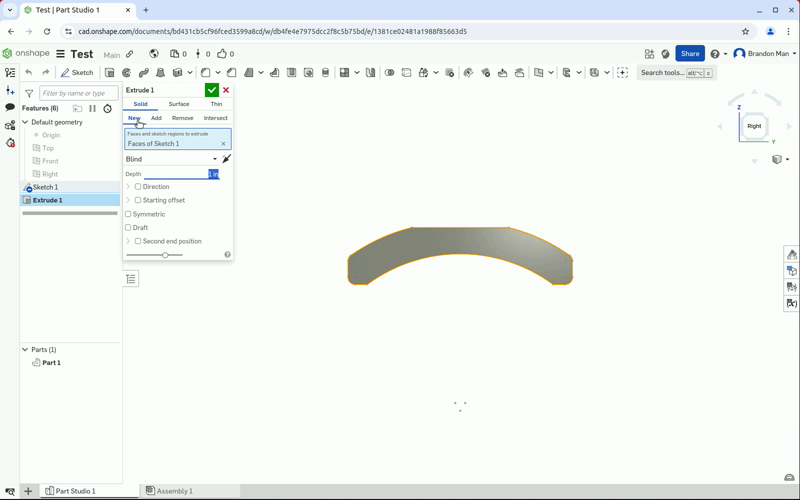
text(2.407)
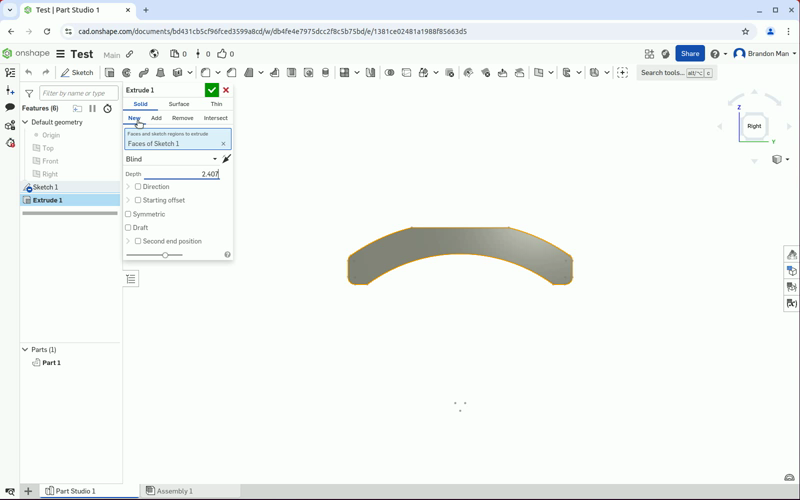
key(enter)
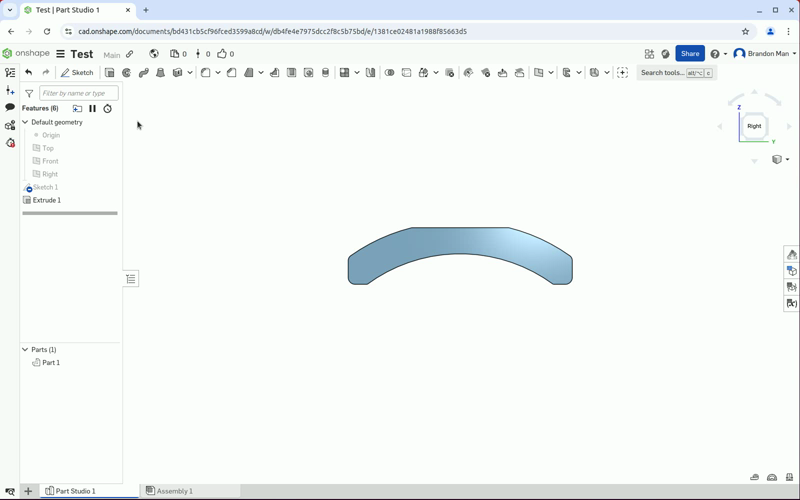
key(shift+h)
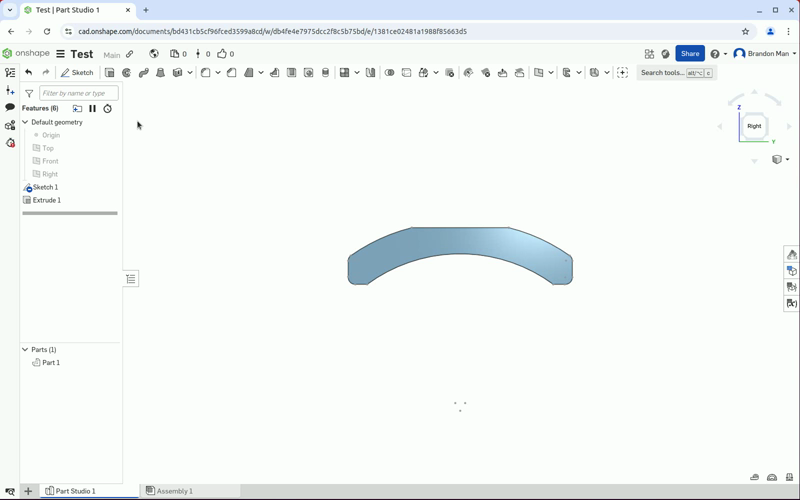
key(shift+h)
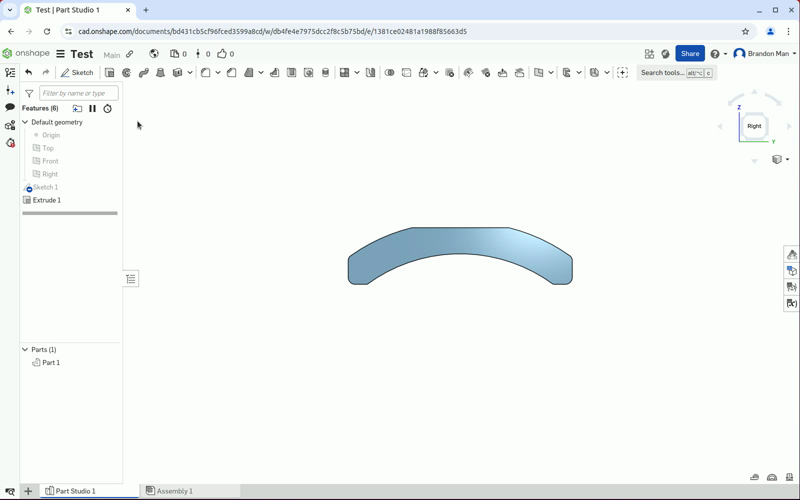
mouse_move(73, 189)
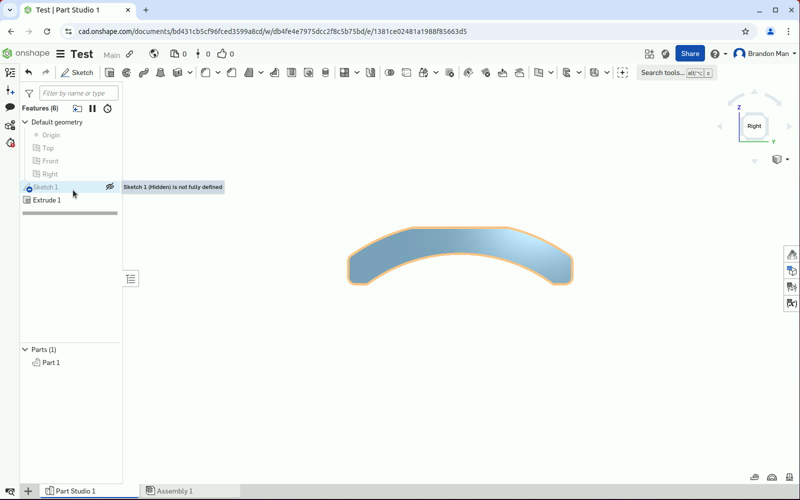
click(73, 189)
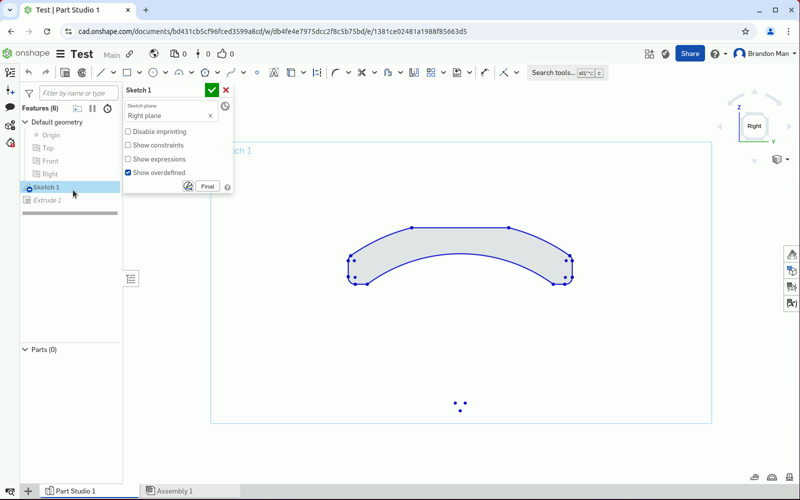
mouse_move(229, 92)
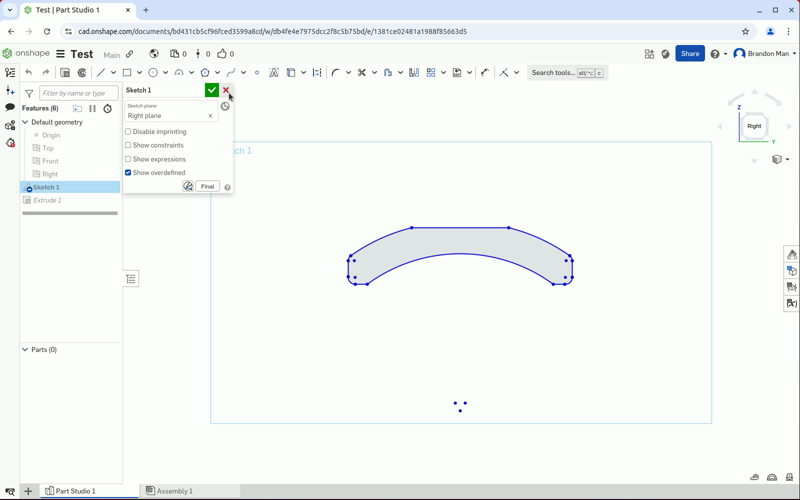
click(229, 92)
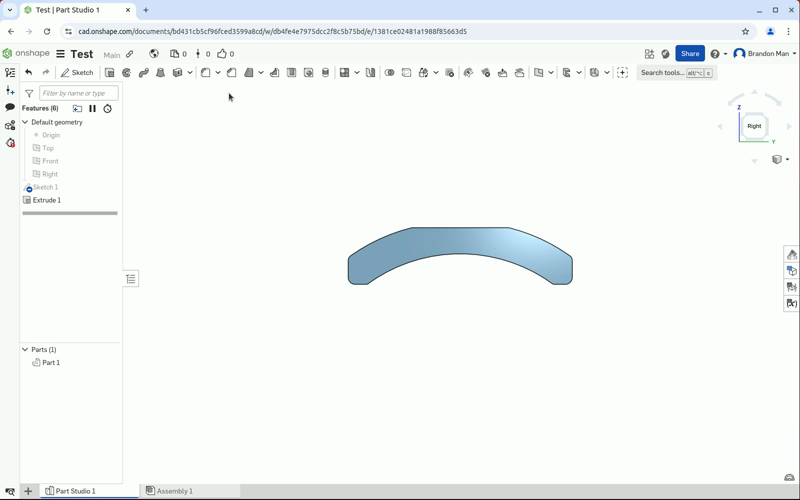
mouse_move(73, 352)
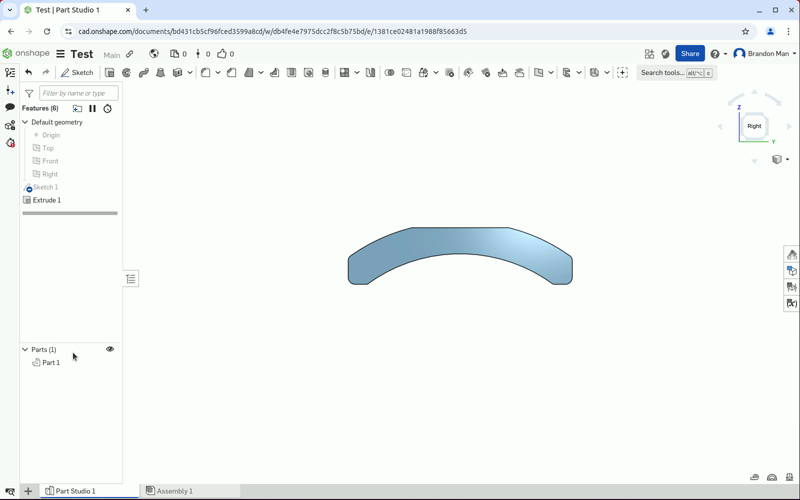
key(y)
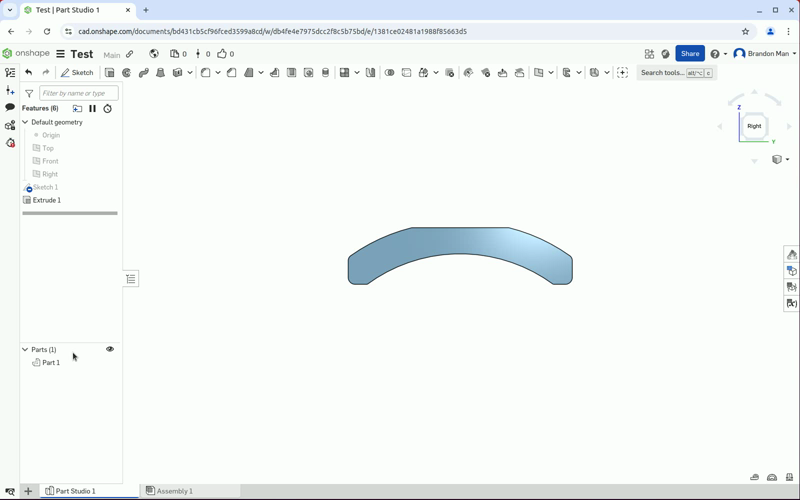
key(shift+p)
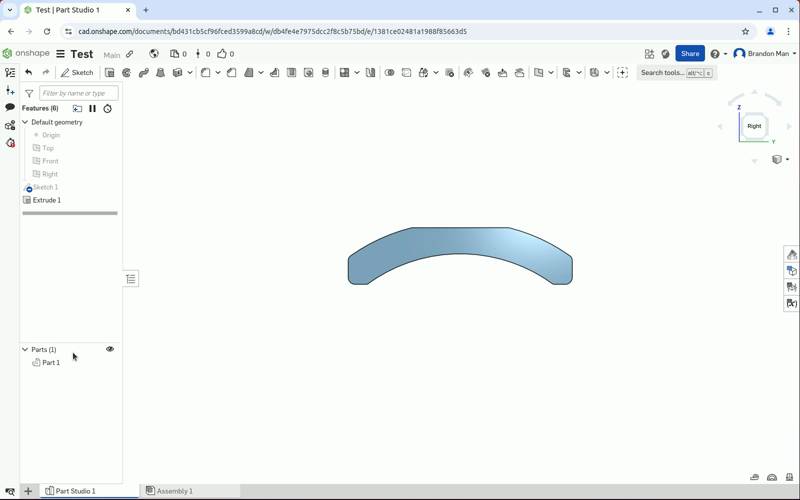
key(space)
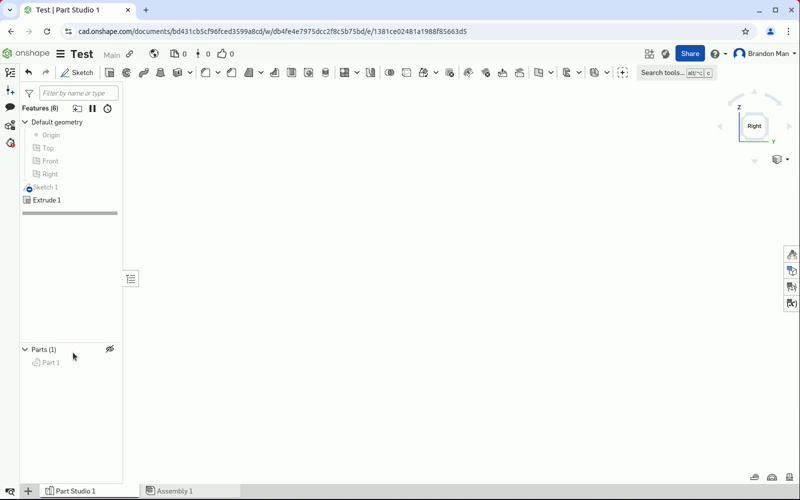
key_down(shift)
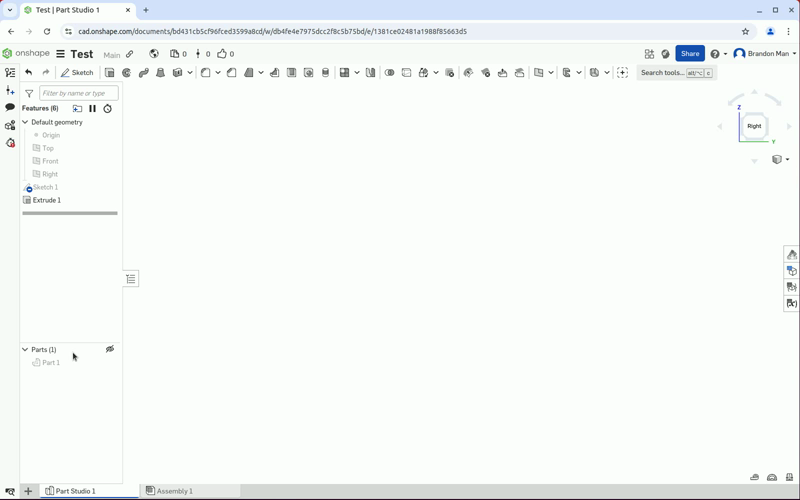
key(right)
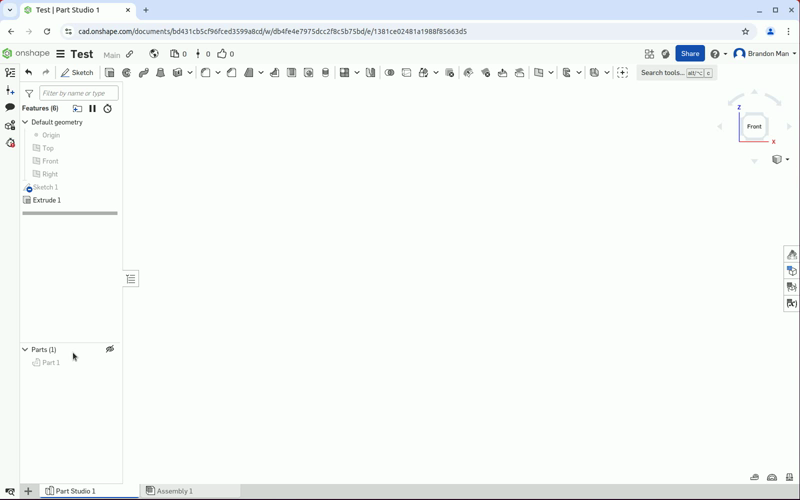
key_up(shift)
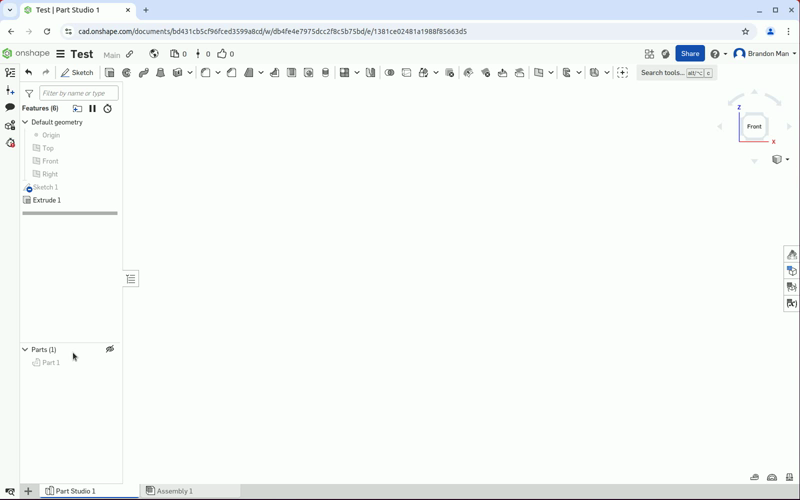
key(space)
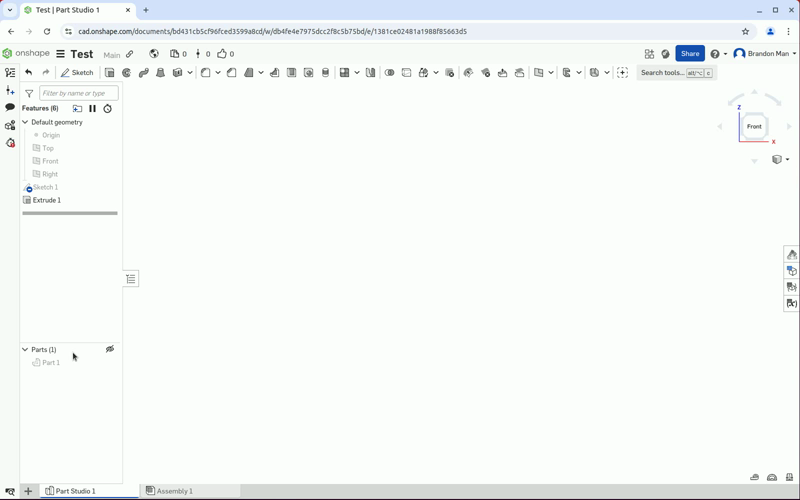
key_down(shift)
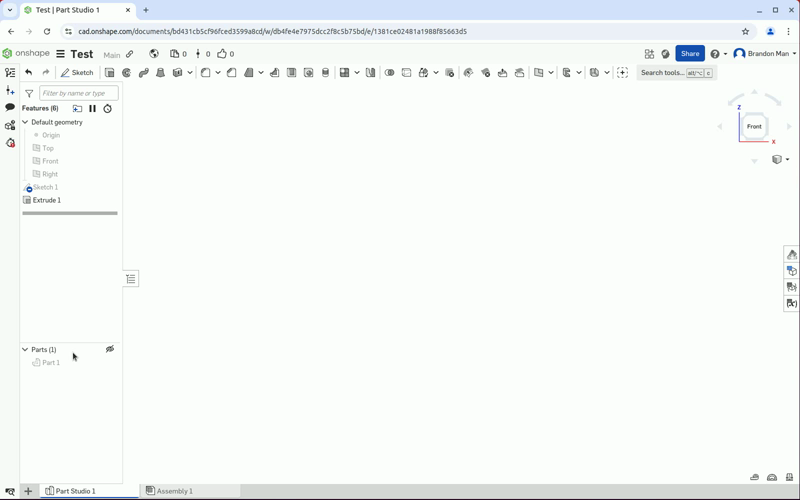
key(down)
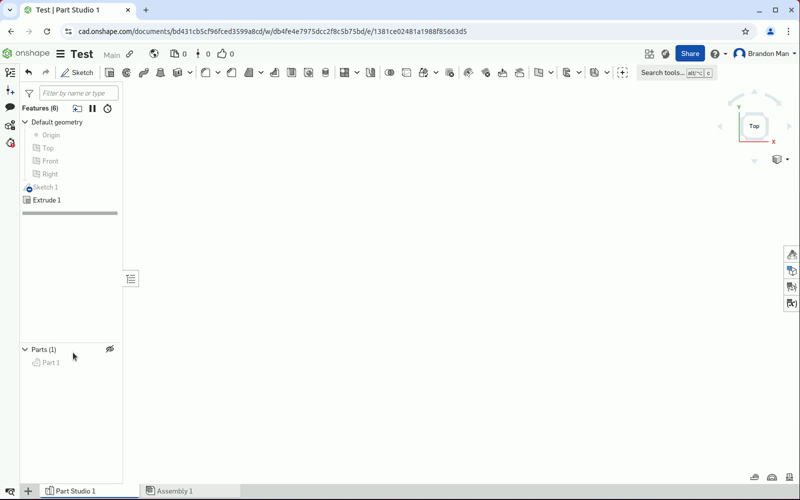
key_up(shift)
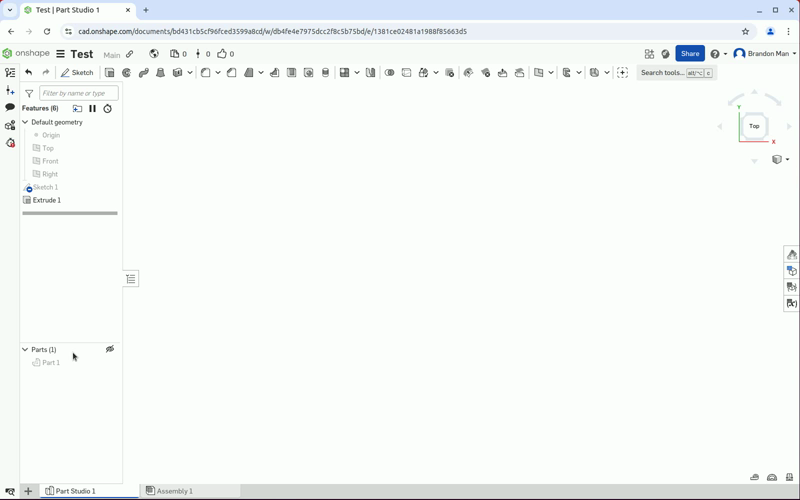
mouse_move(73, 352)
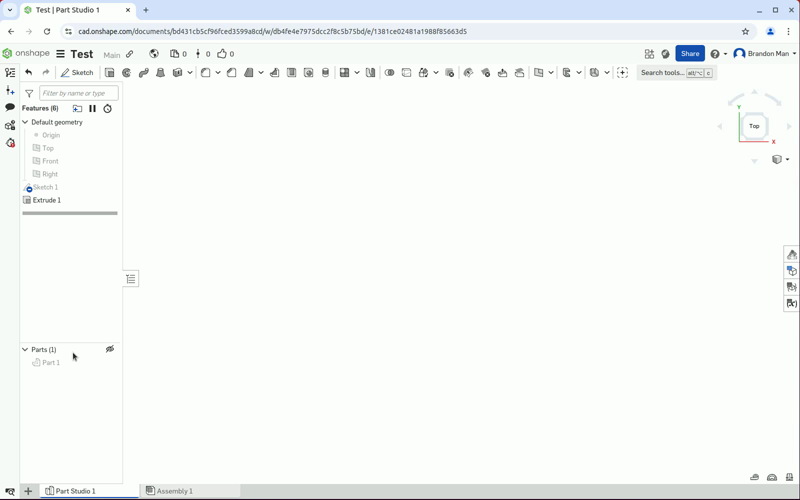
key(shift+y)
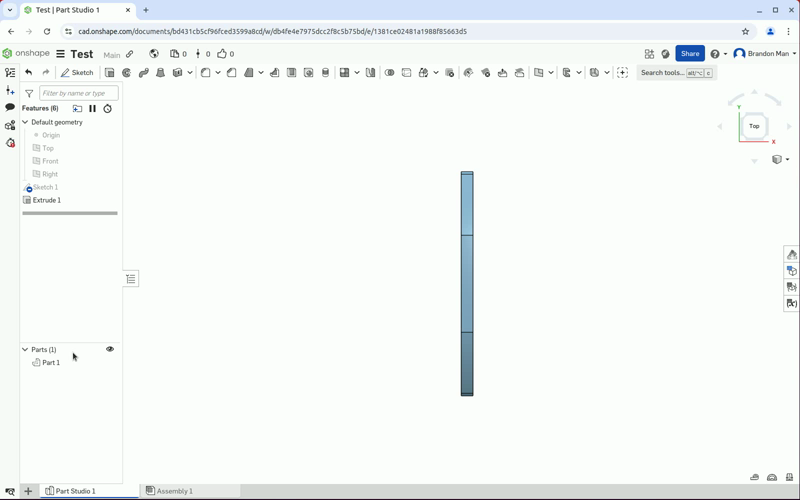
mouse_move(541, 75)
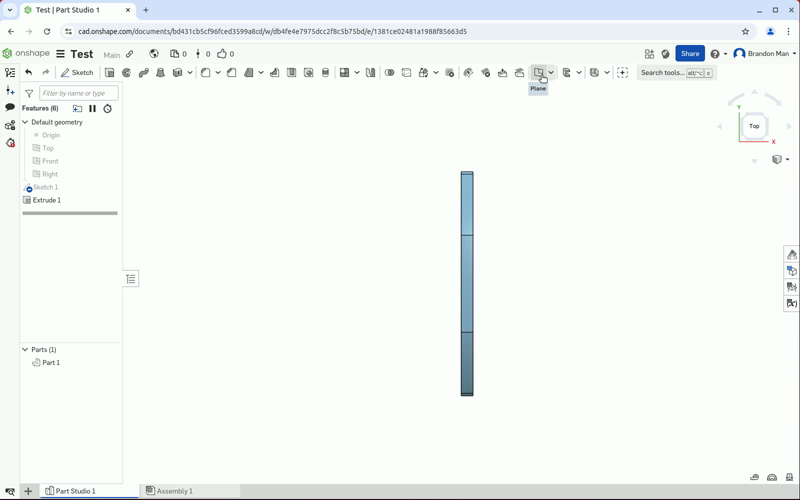
click(541, 75)
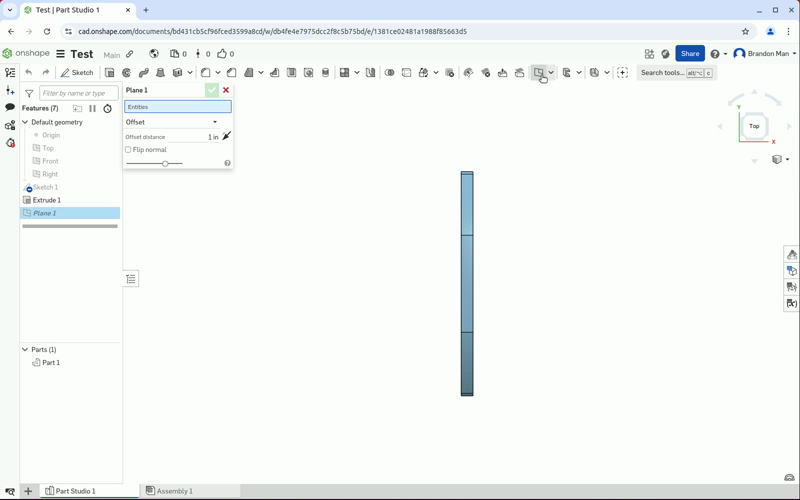
mouse_move(73, 150)
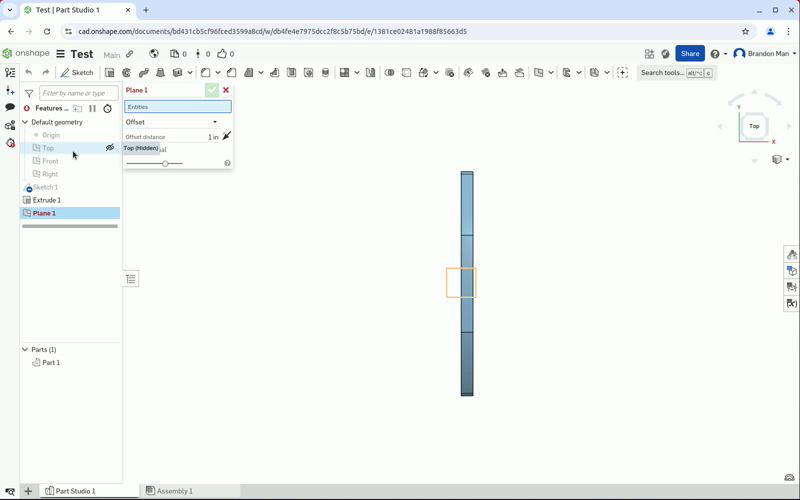
click(73, 150)
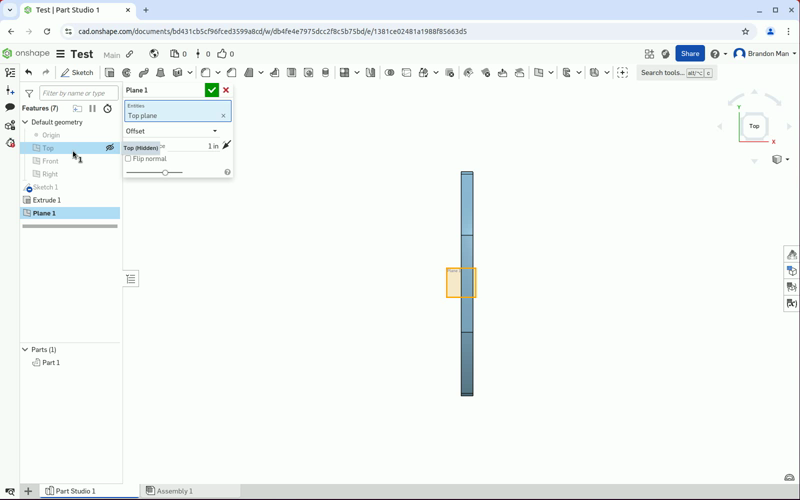
key(tab, 2)
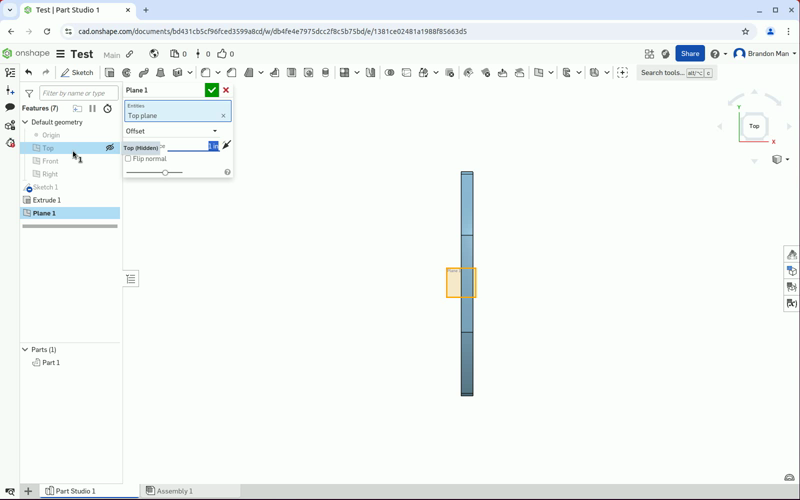
text(11.554)
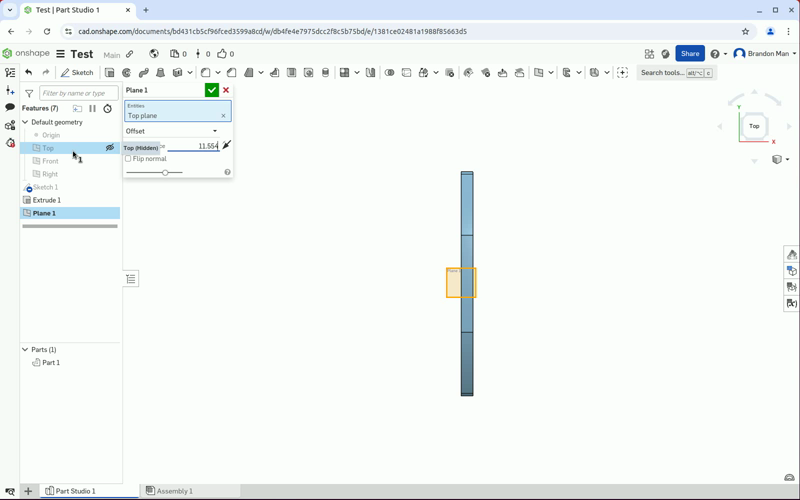
key(enter, 2)
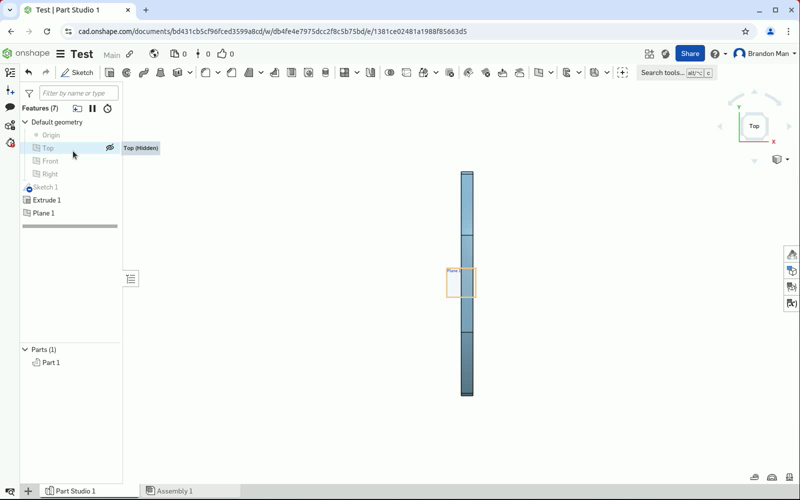
key(shift+s)
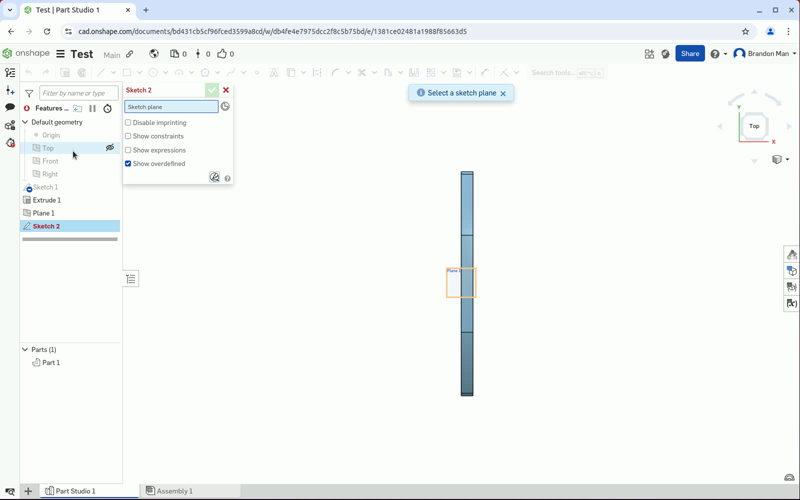
mouse_move(73, 215)
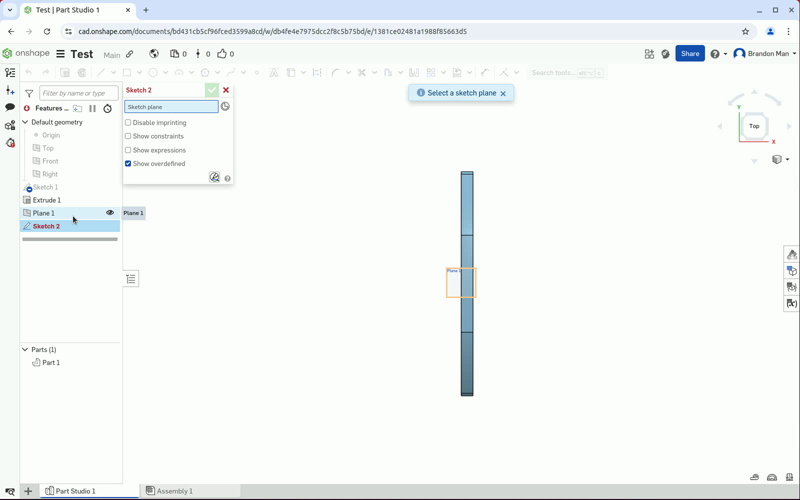
click(73, 215)
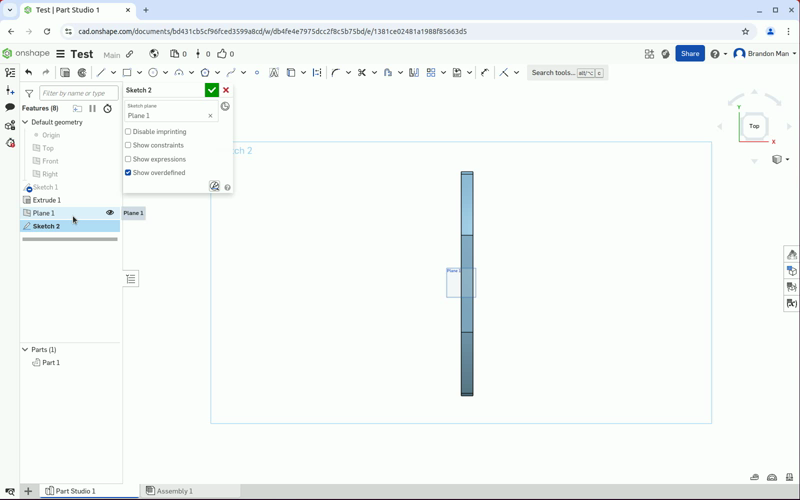
mouse_move(73, 352)
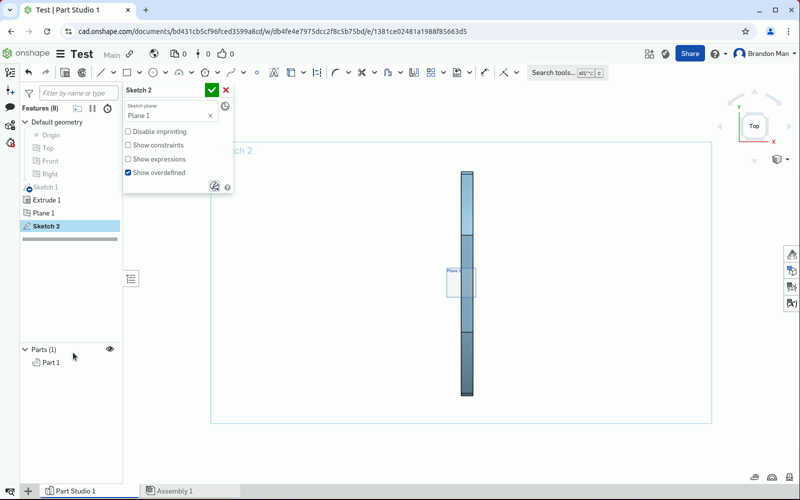
key(y)
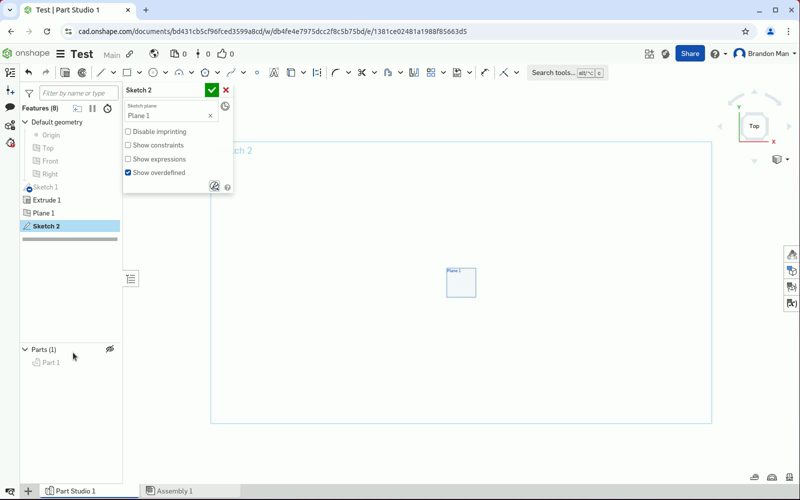
key(l)
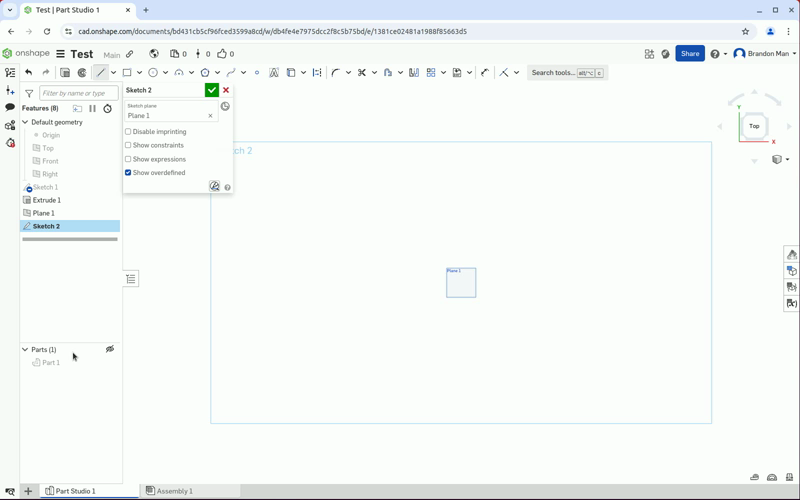
key_down(shift)
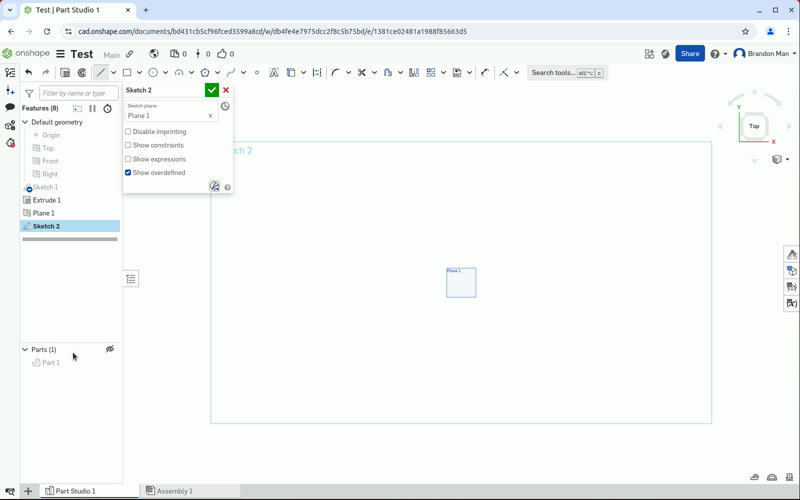
mouse_move(422, 391)
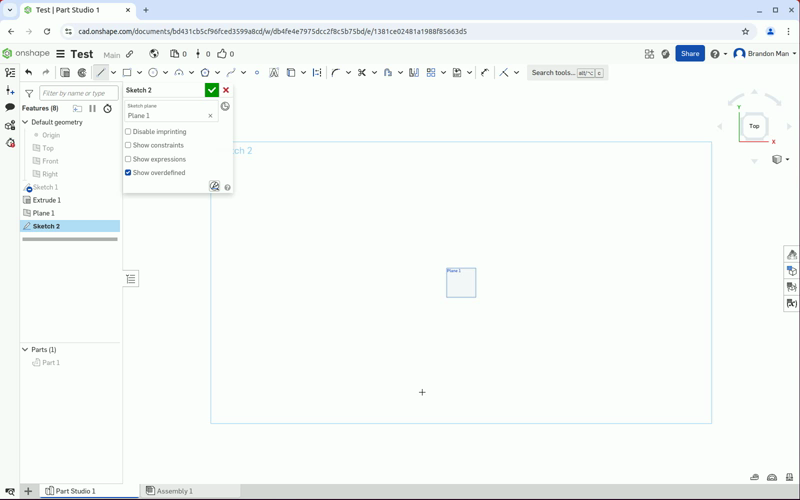
click(422, 391)
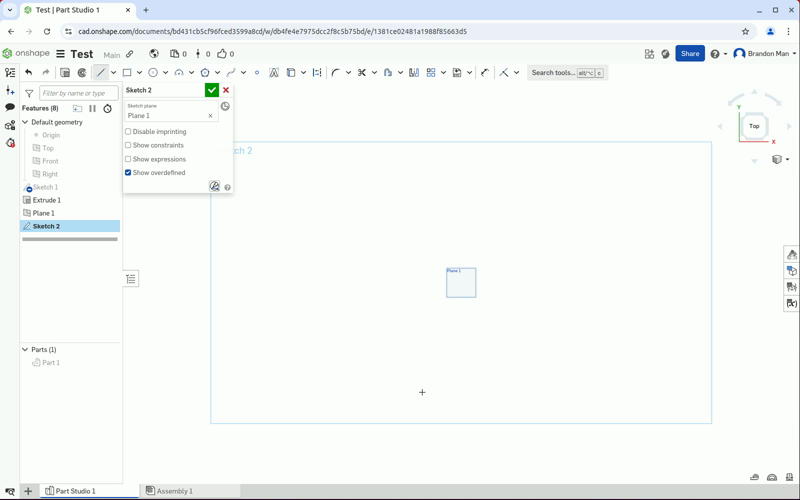
key_up(shift)
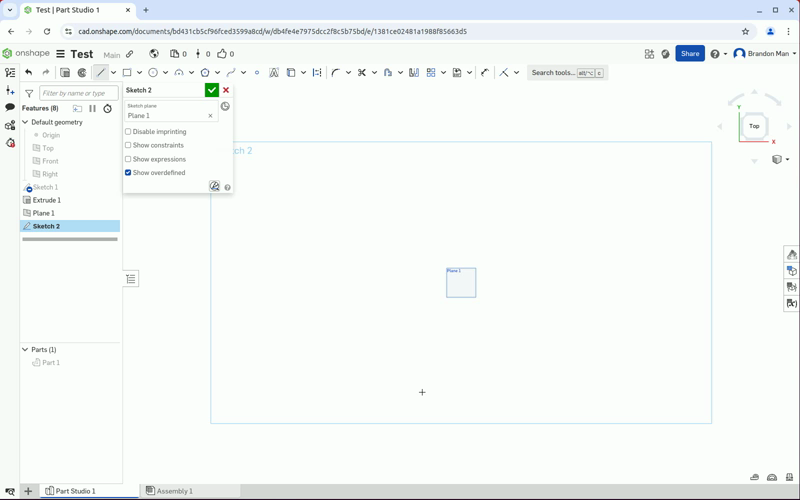
key_down(shift)
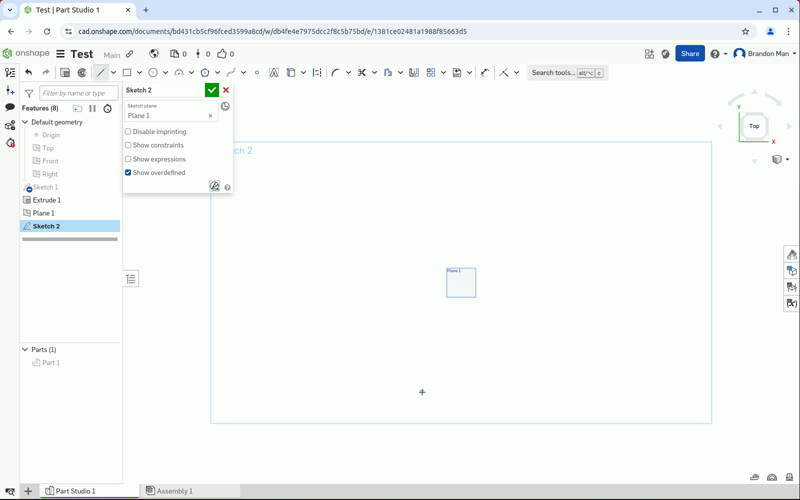
mouse_move(452, 391)
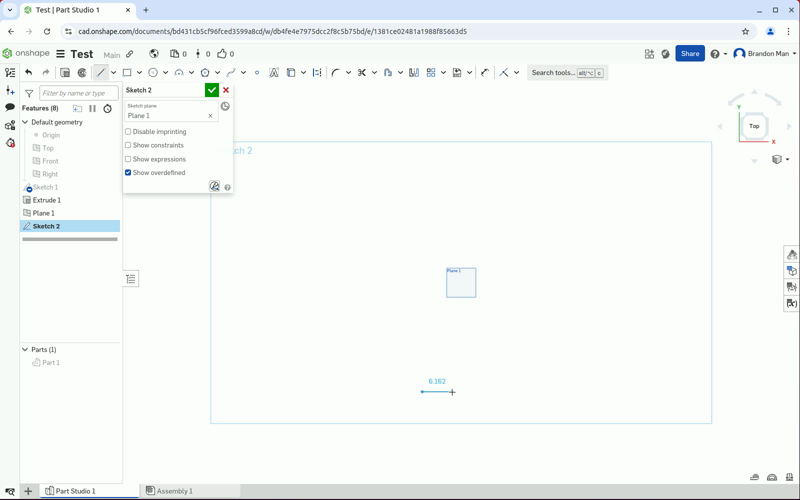
mouse_move(472, 391)
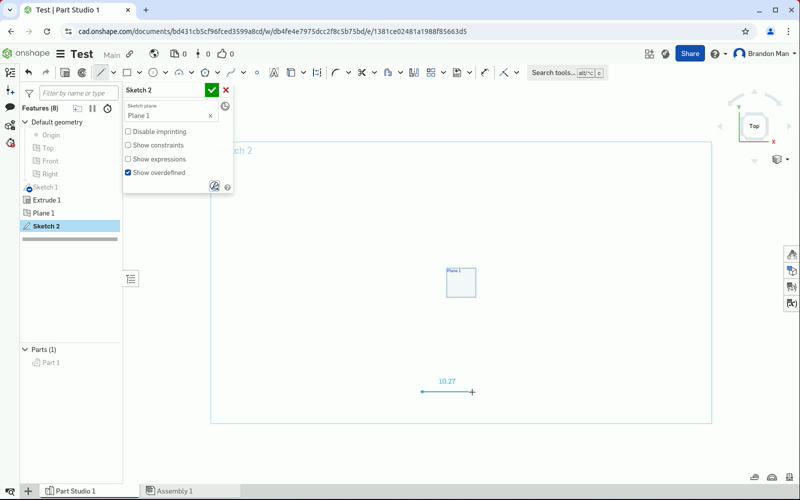
click(472, 391)
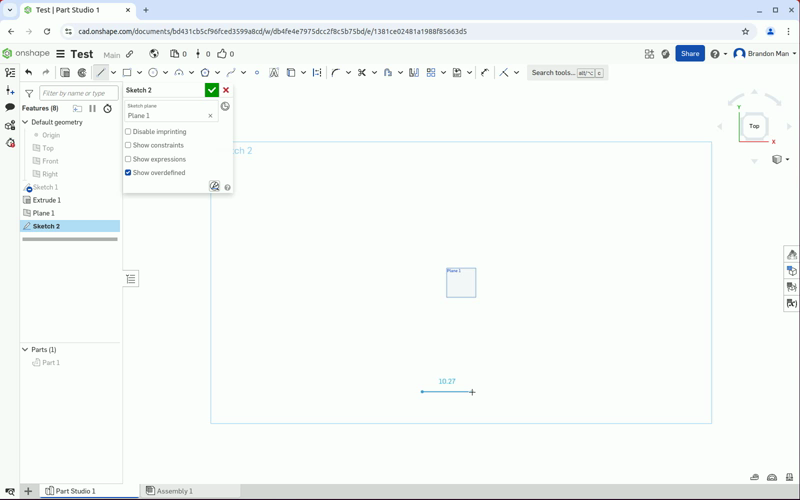
key_up(shift)
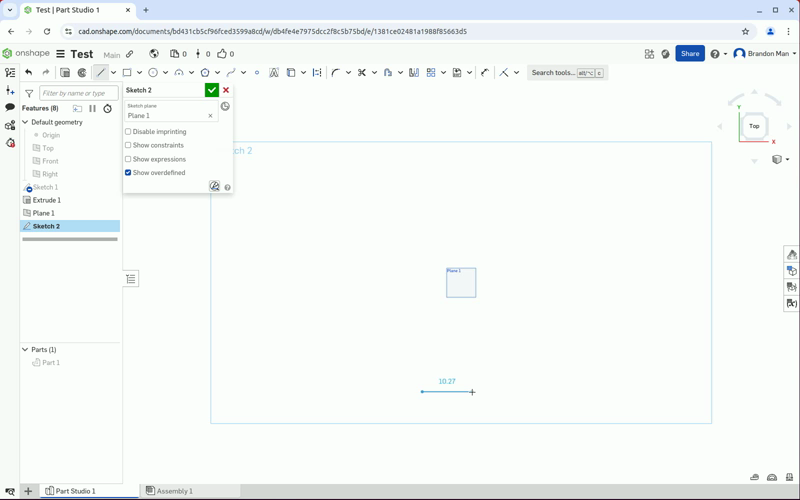
key_down(shift)
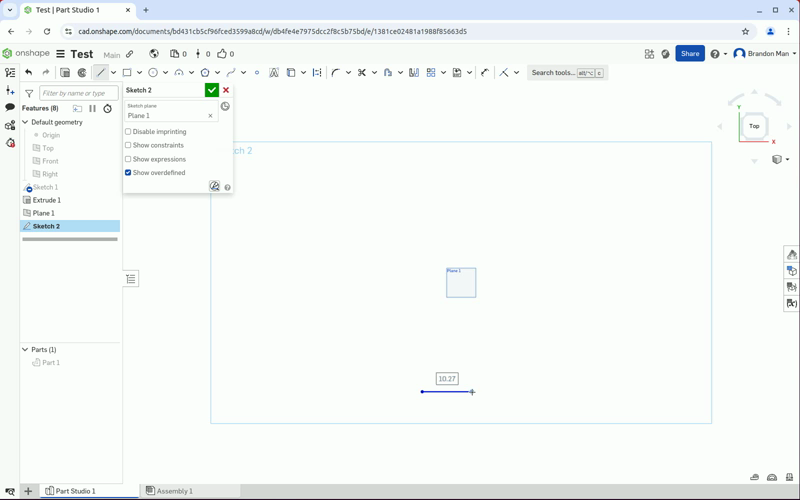
mouse_move(472, 330)
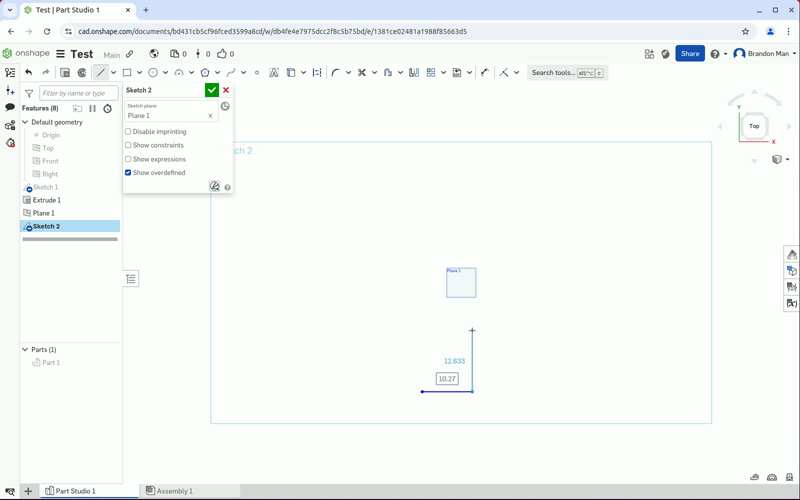
click(472, 330)
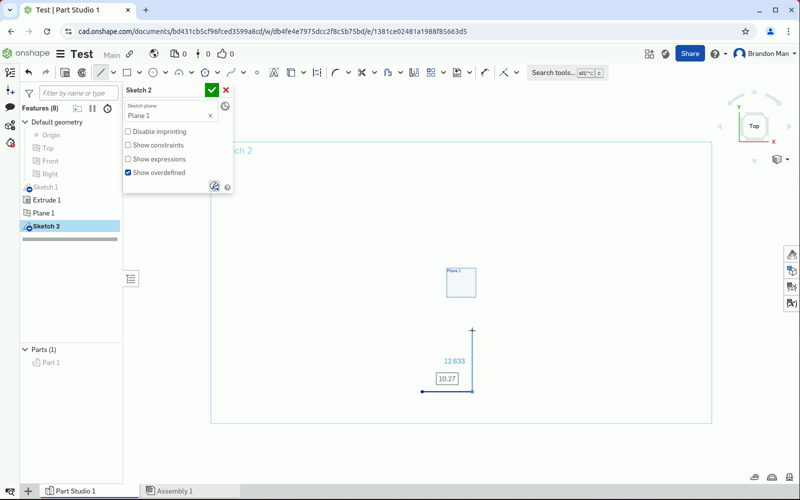
key_up(shift)
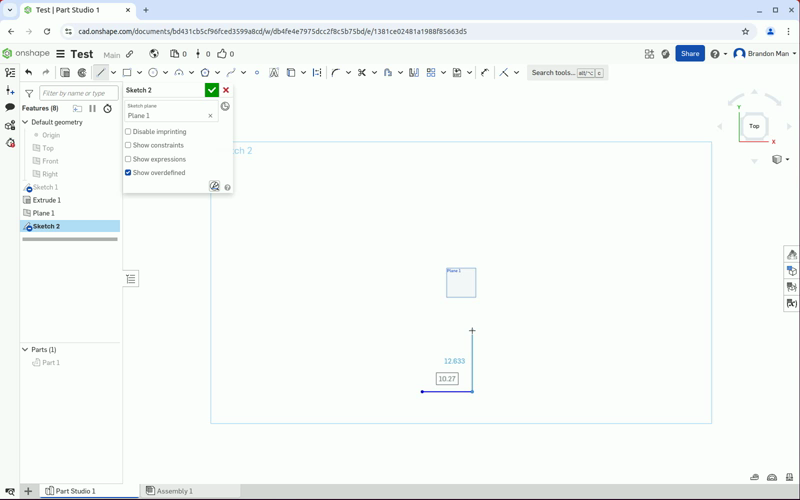
key_down(shift)
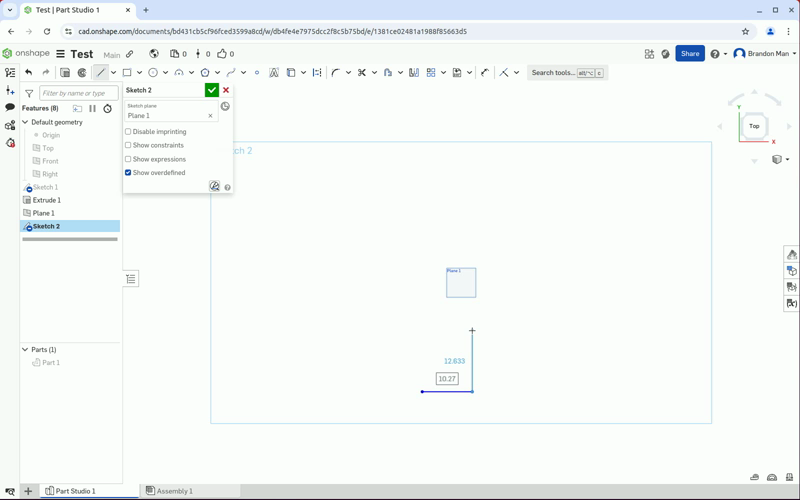
mouse_move(502, 330)
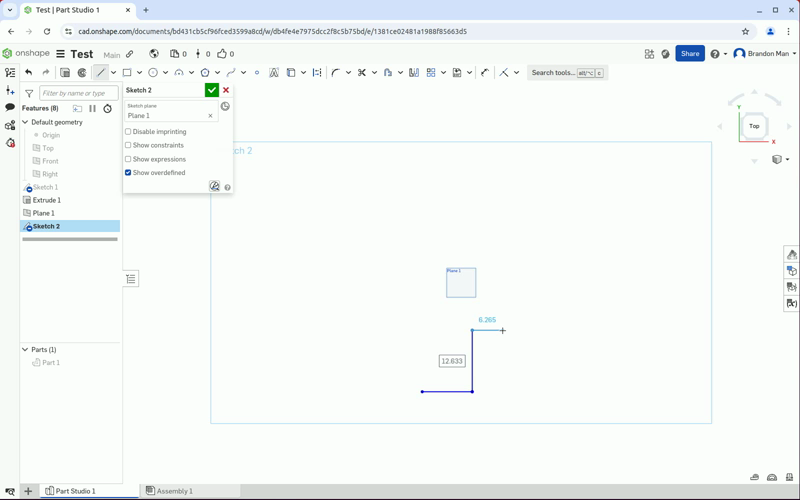
mouse_move(461, 330)
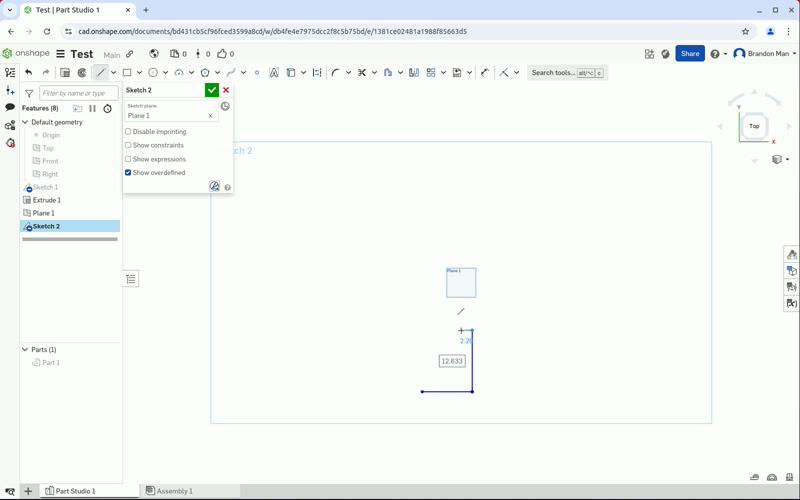
click(461, 330)
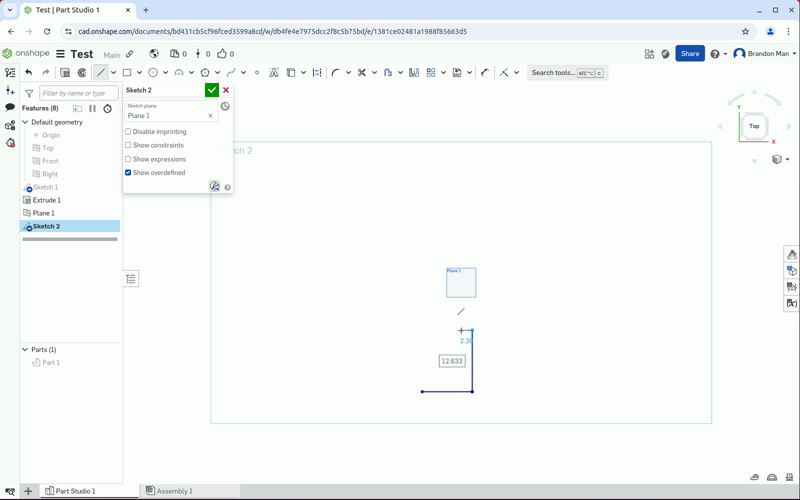
key_up(shift)
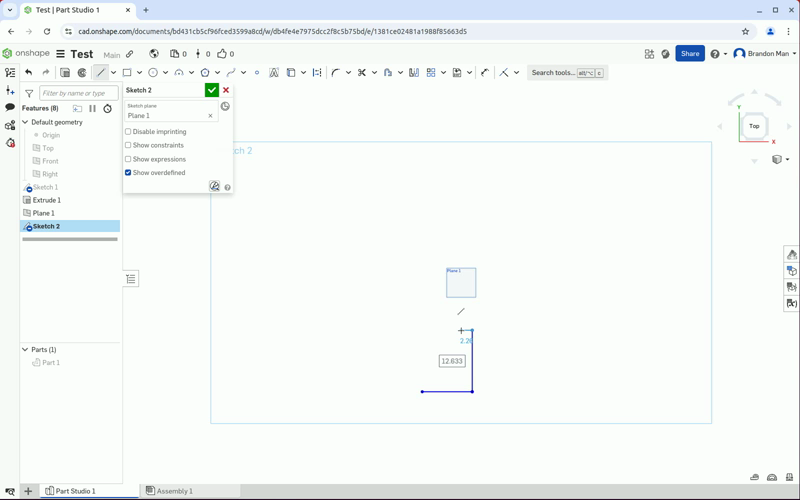
key_down(shift)
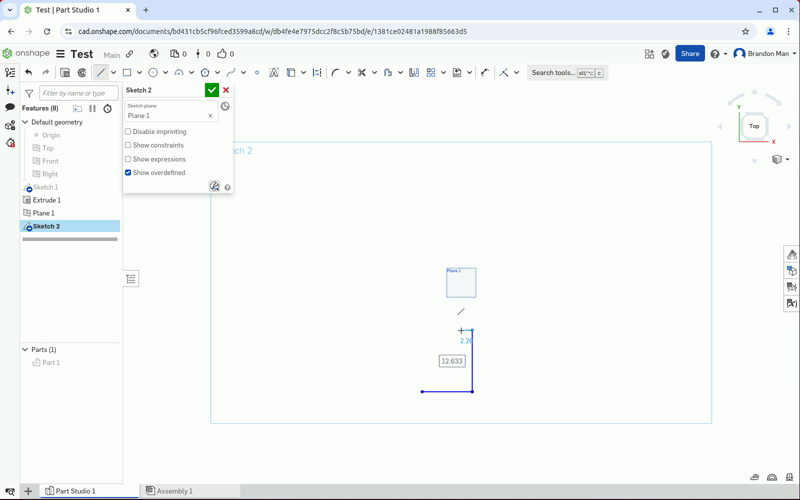
mouse_move(461, 235)
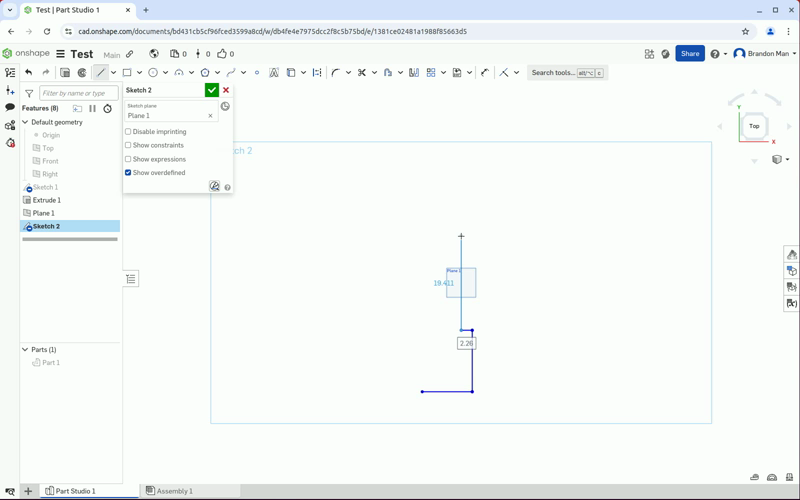
click(461, 235)
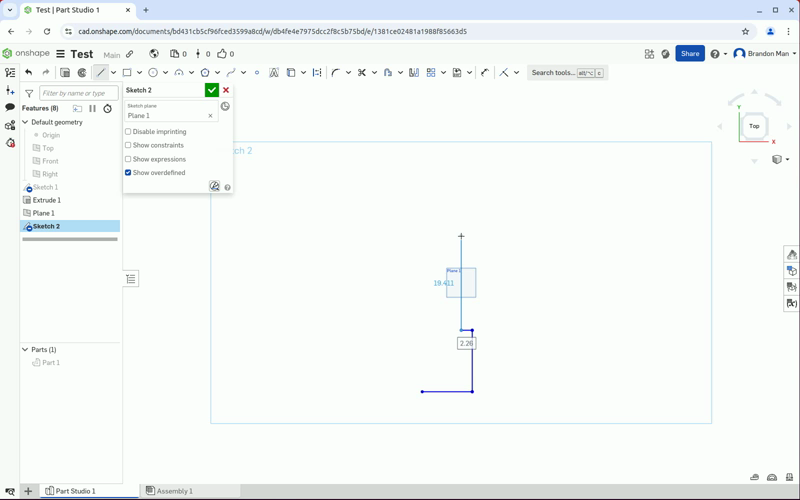
key_up(shift)
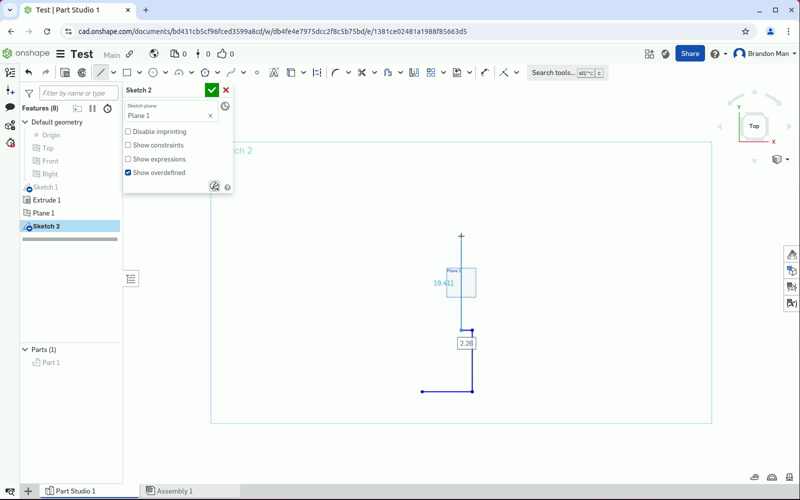
key_down(shift)
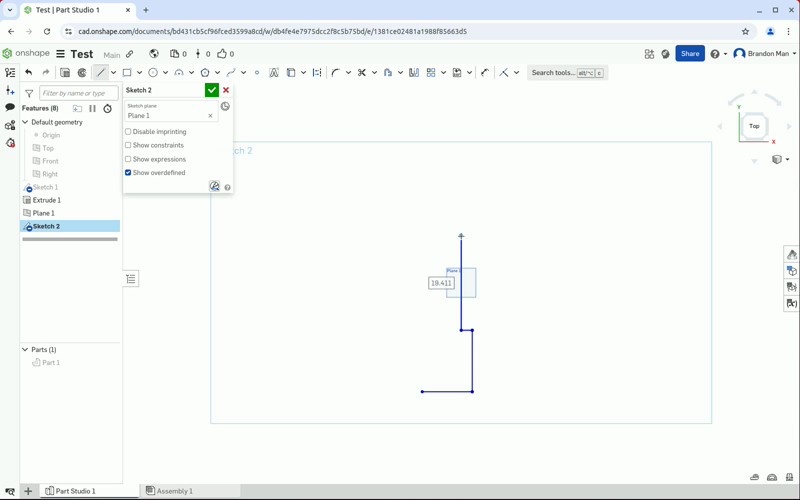
mouse_move(491, 235)
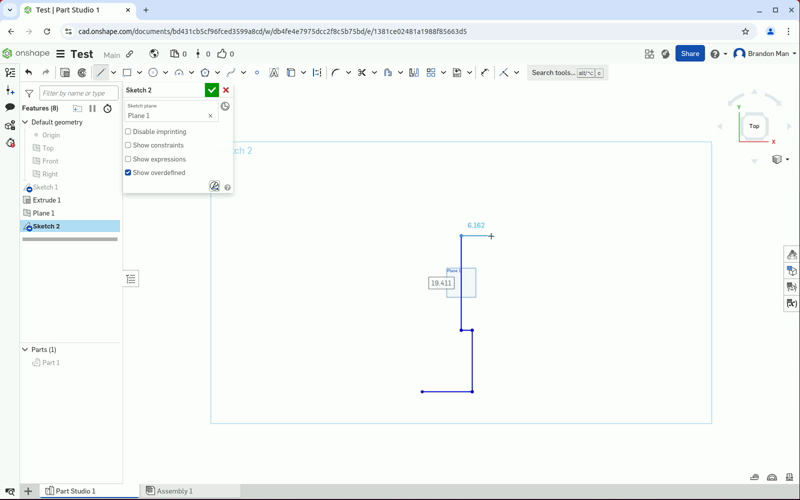
mouse_move(472, 235)
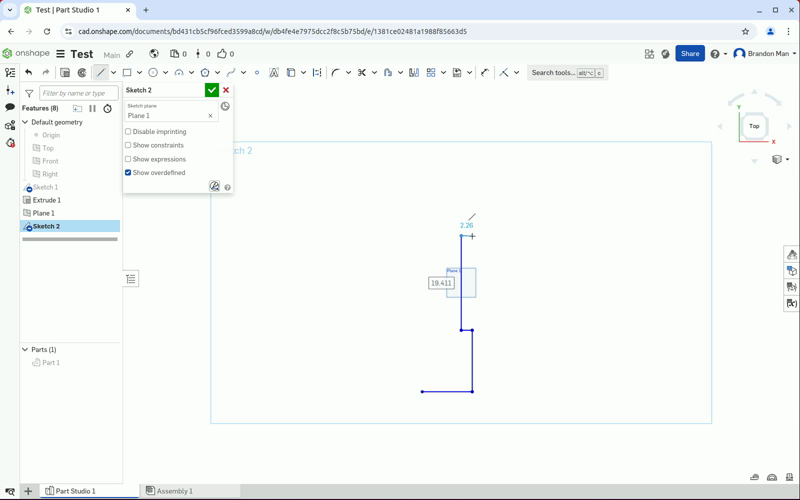
click(472, 235)
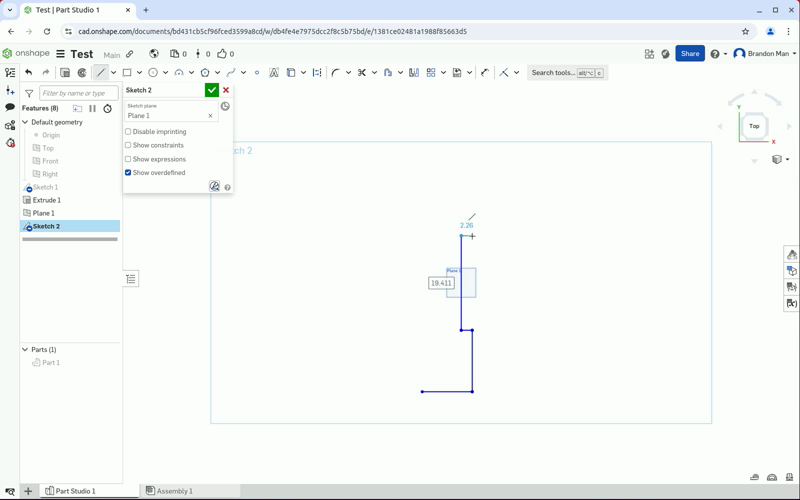
key_up(shift)
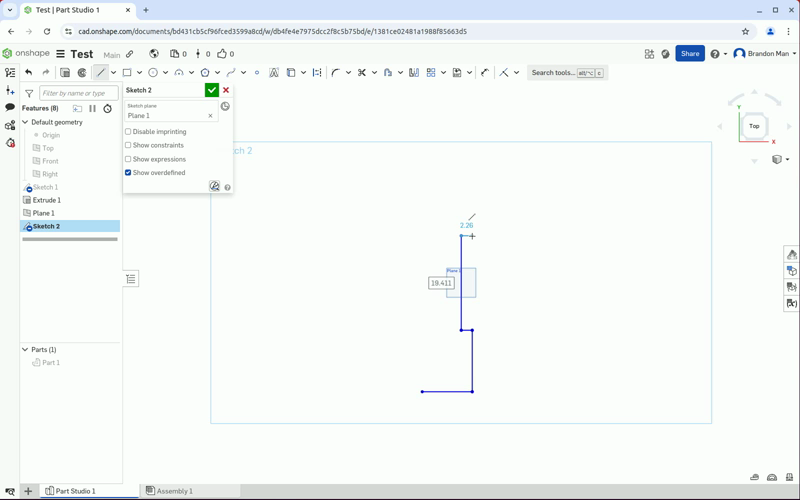
key_down(shift)
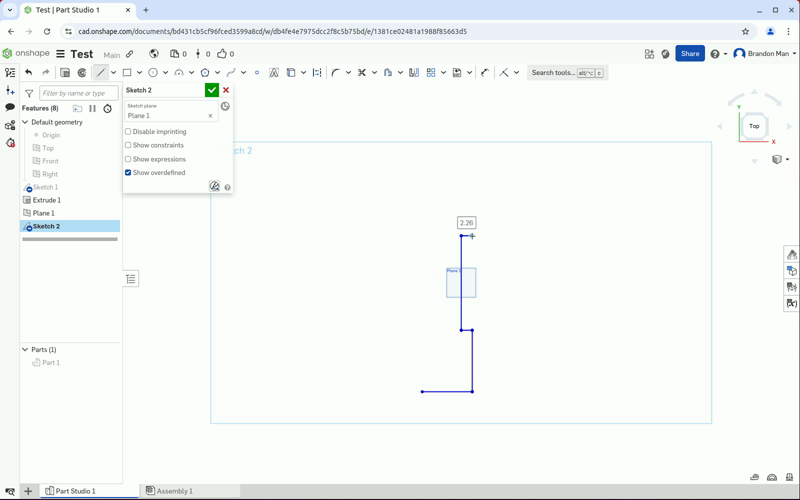
mouse_move(472, 174)
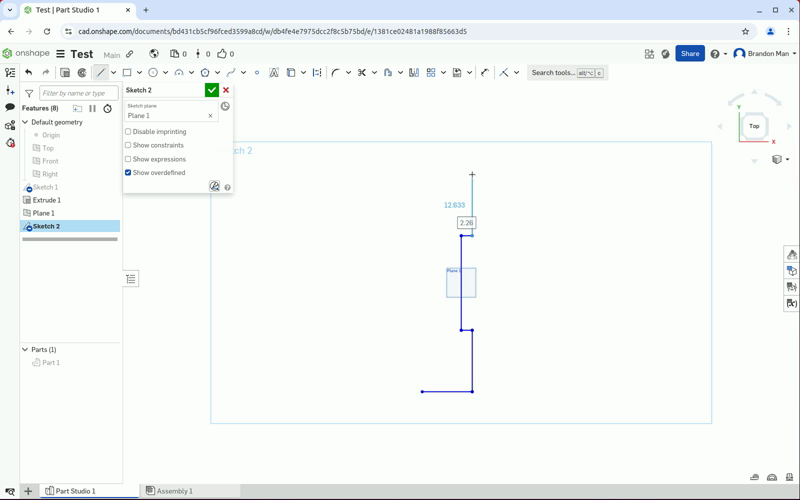
click(472, 174)
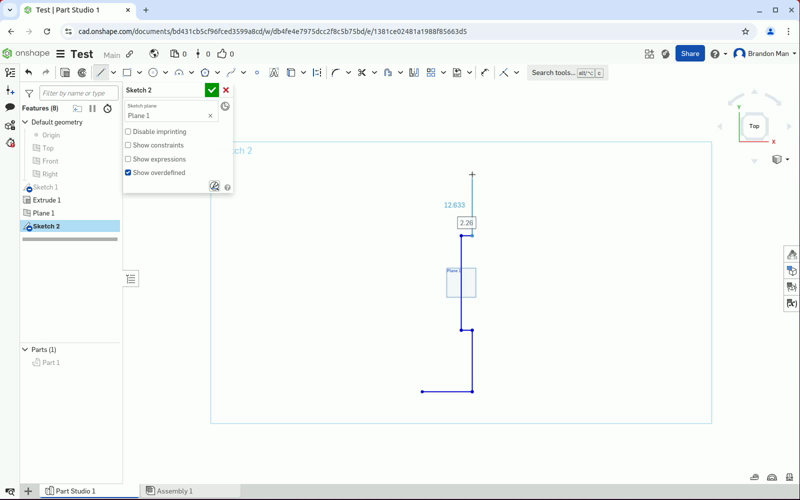
key_up(shift)
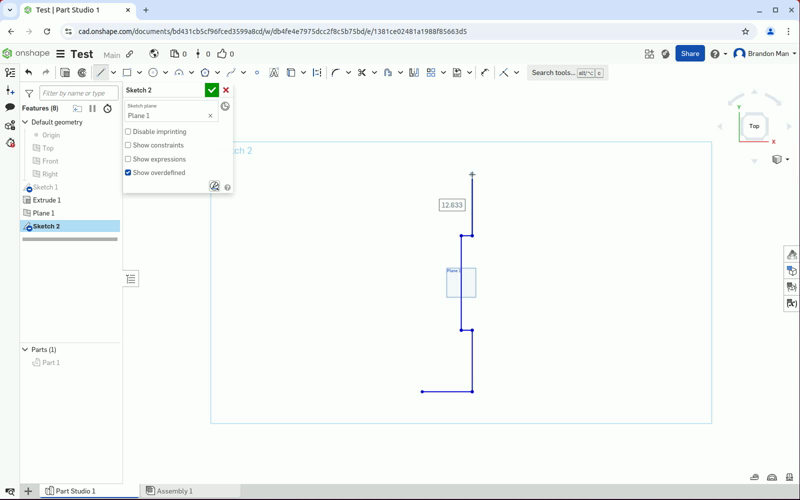
key_down(shift)
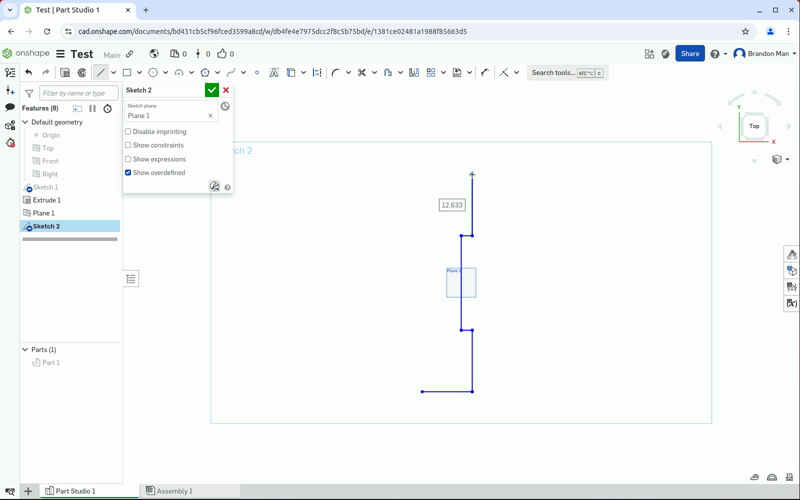
mouse_move(502, 174)
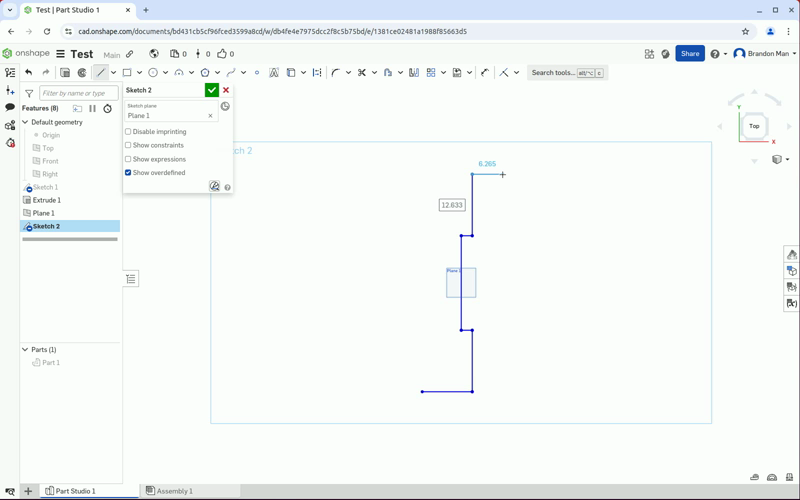
mouse_move(422, 174)
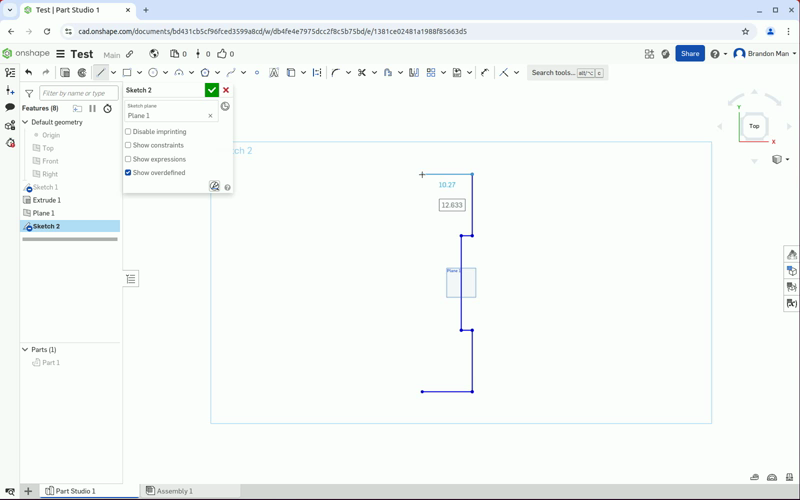
click(422, 174)
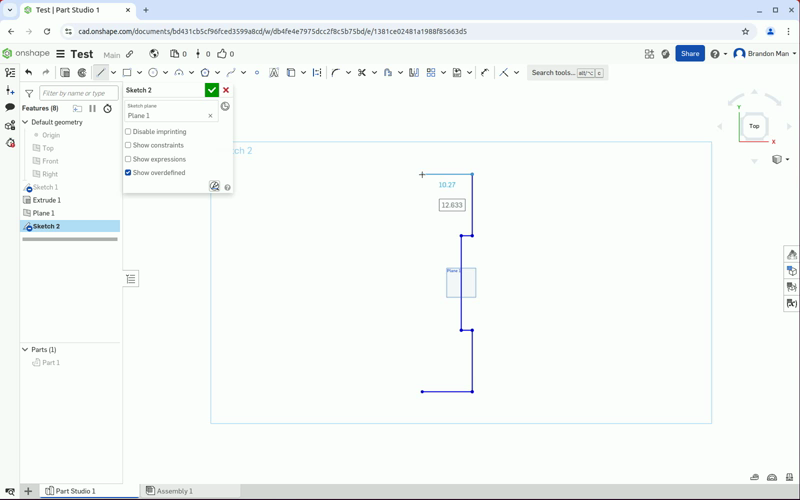
key_up(shift)
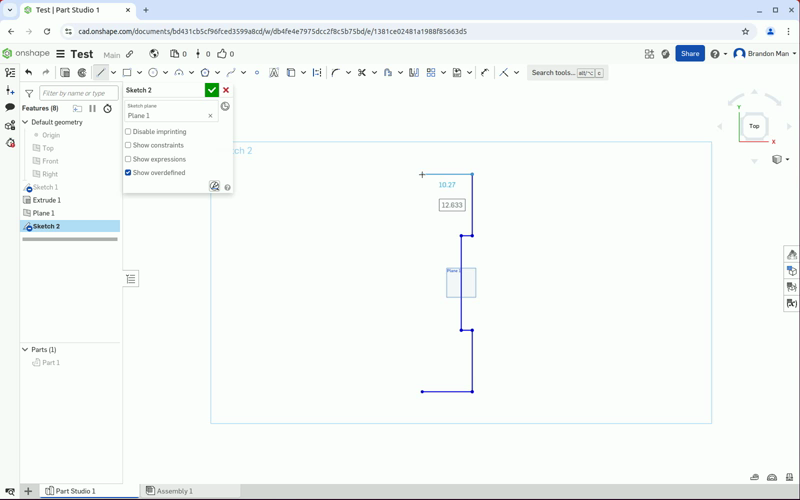
key_down(shift)
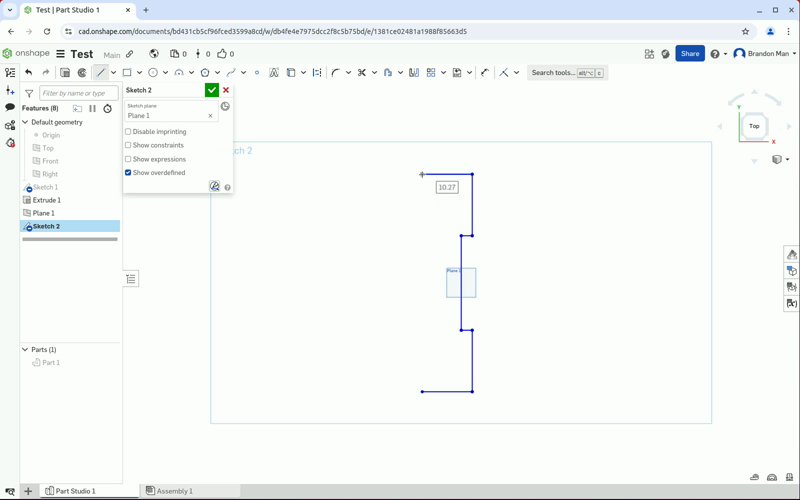
mouse_move(422, 391)
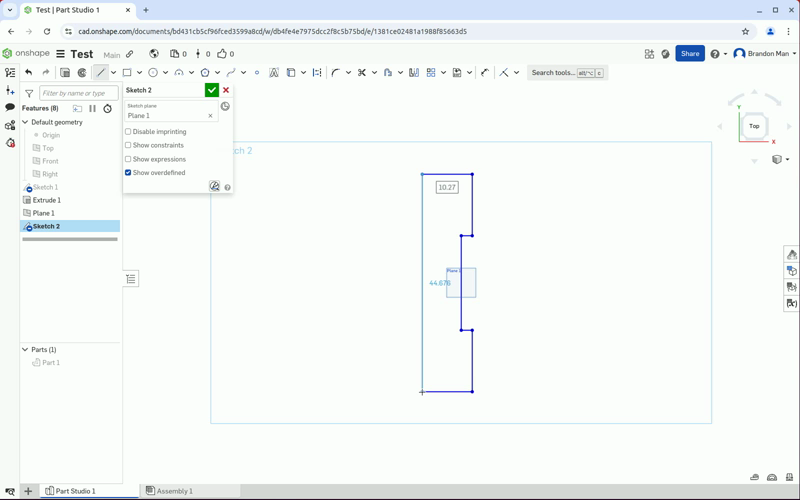
key_up(shift)
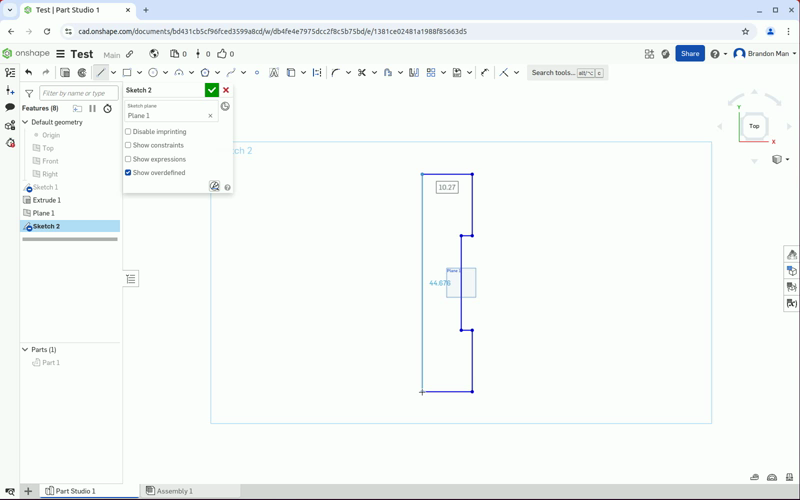
click(422, 391)
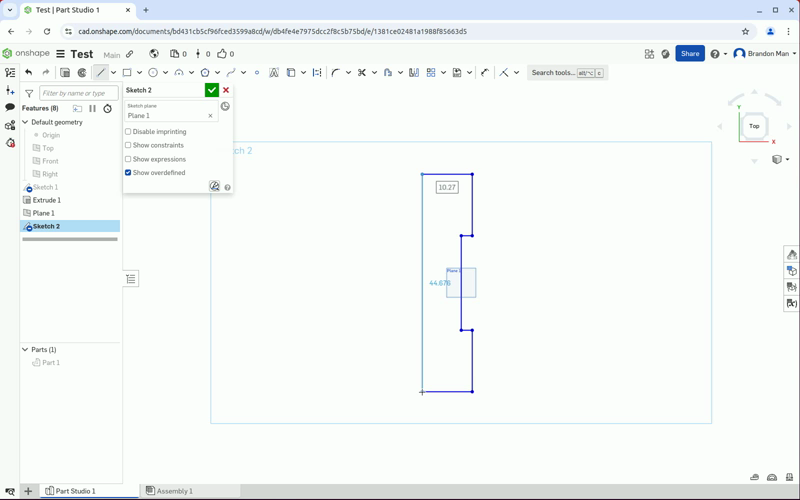
key(esc)
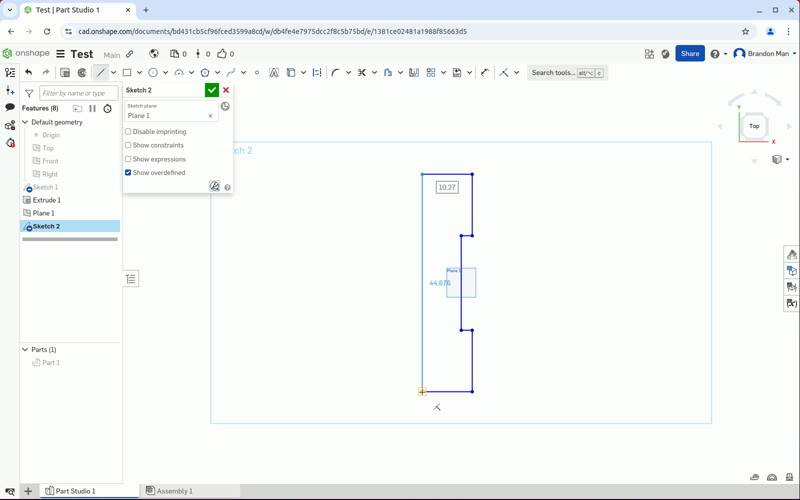
mouse_move(443, 184)
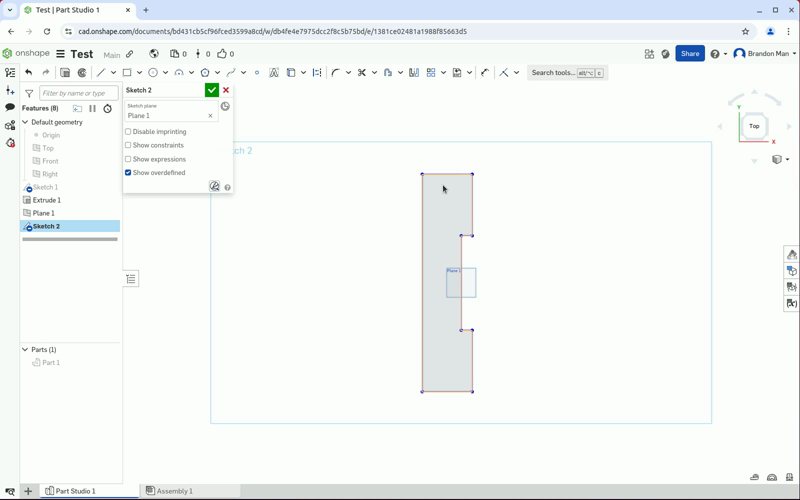
click(443, 184)
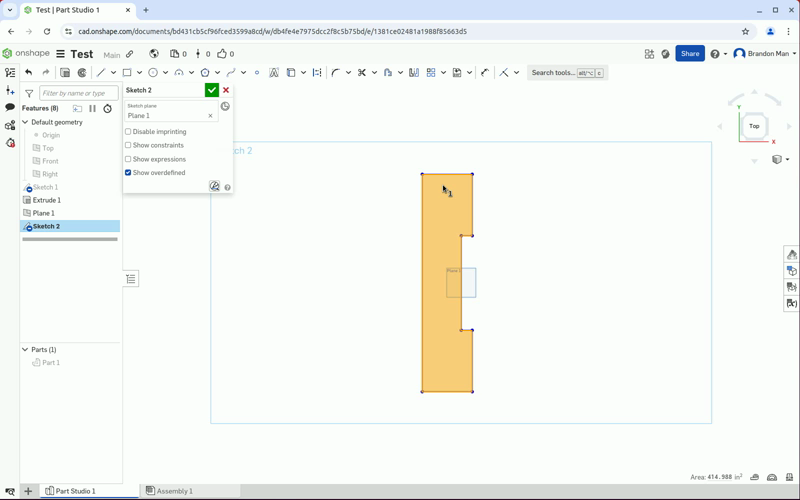
mouse_move(73, 352)
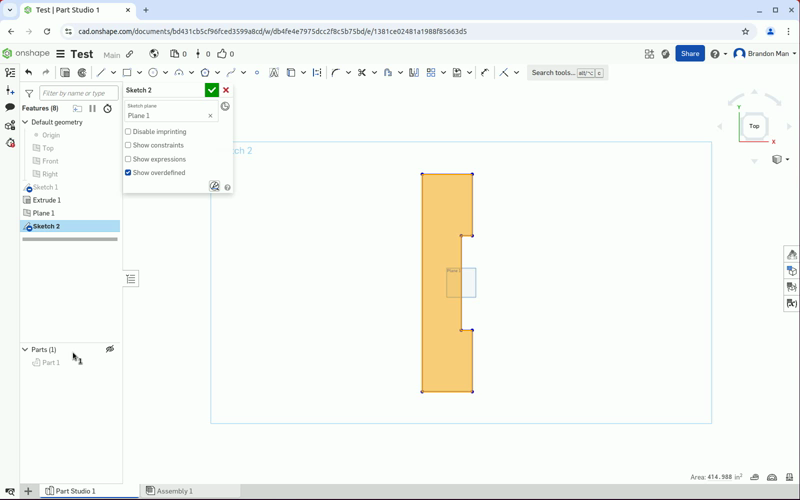
key(shift+y)
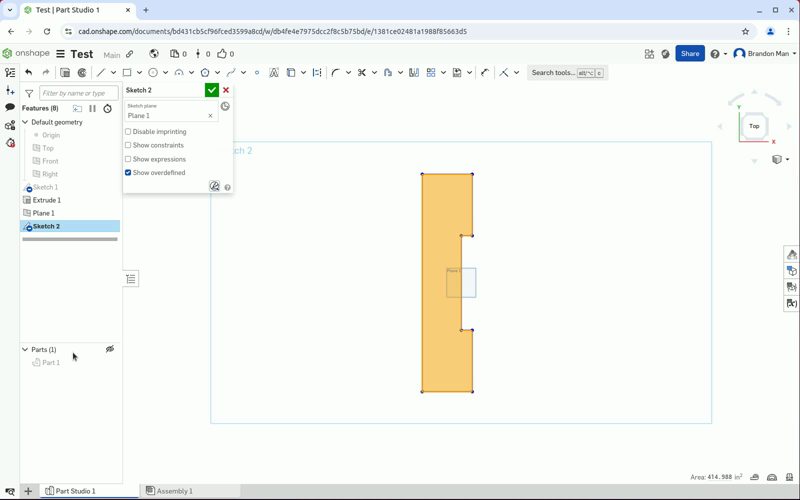
key(shift+e)
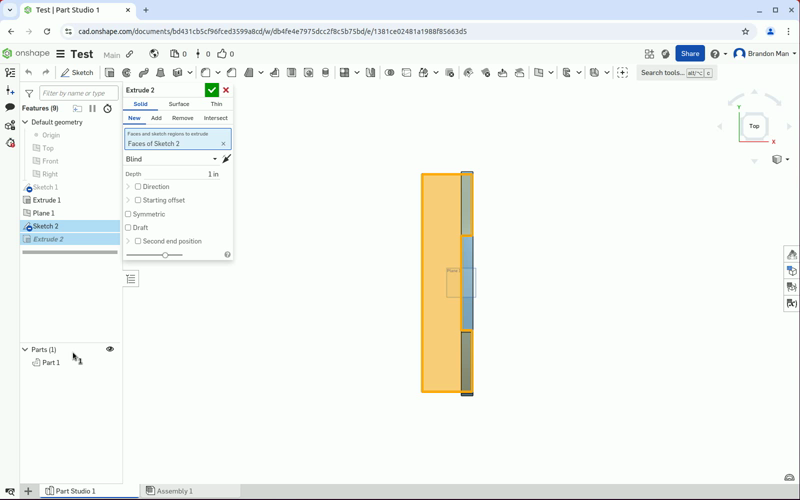
mouse_move(143, 106)
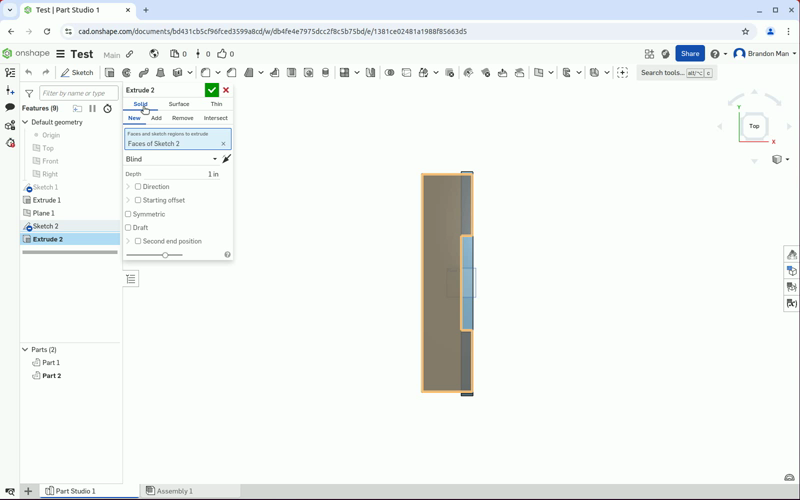
click(143, 106)
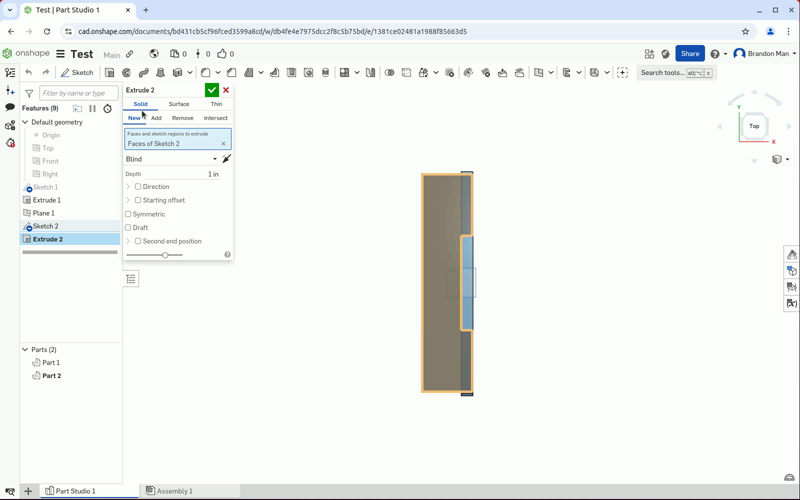
mouse_move(137, 120)
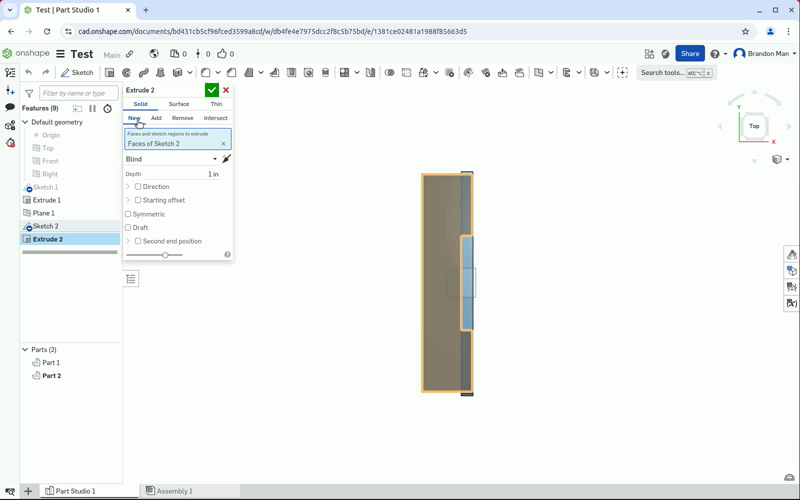
click(137, 120)
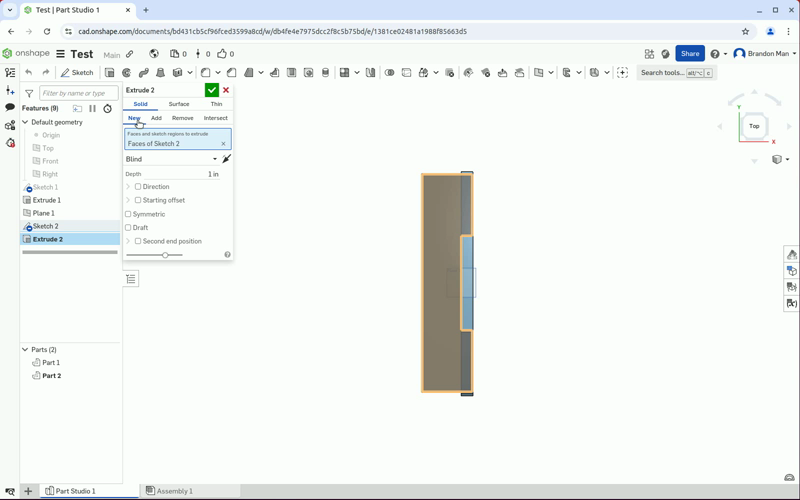
key(tab, 4)
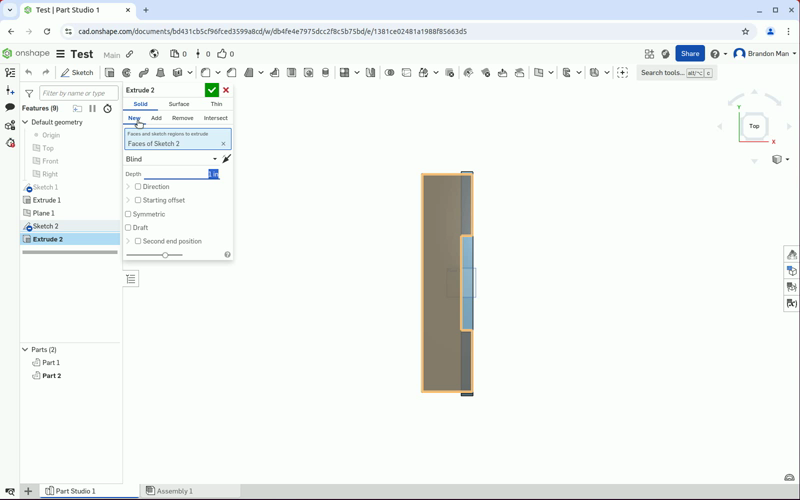
text(2.648)
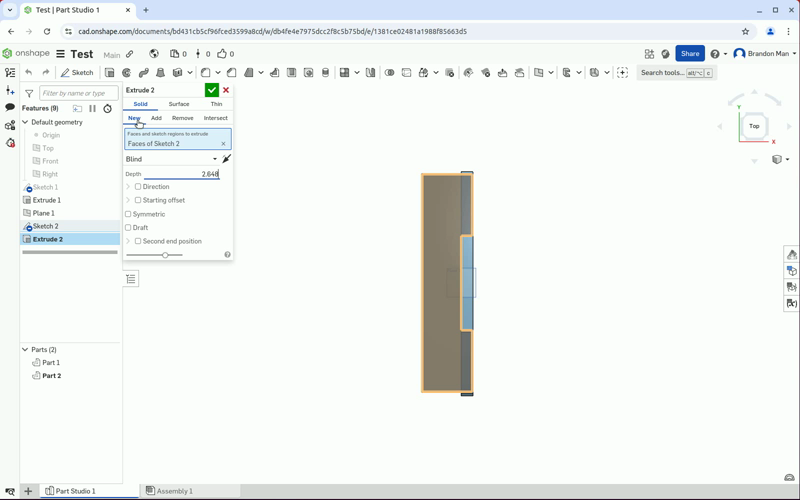
key(enter)
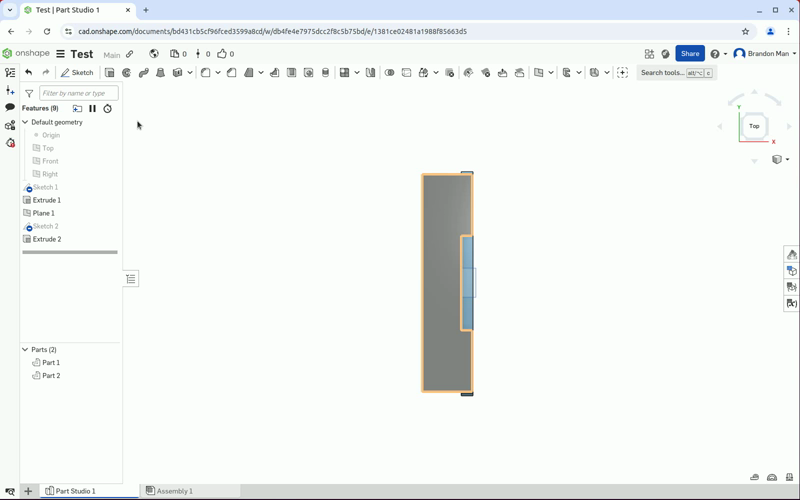
key(shift+h)
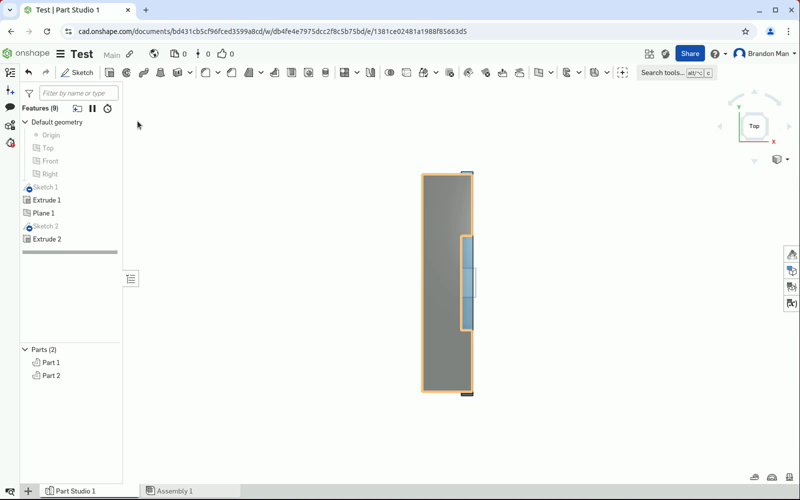
key(shift+h)
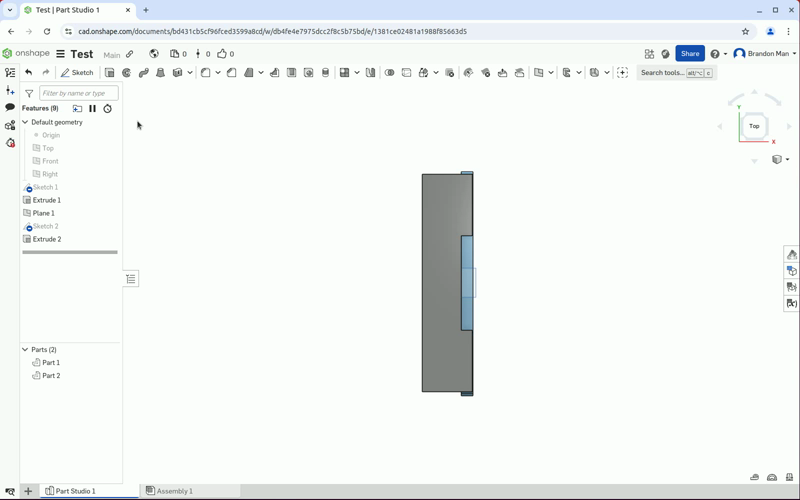
mouse_move(73, 189)
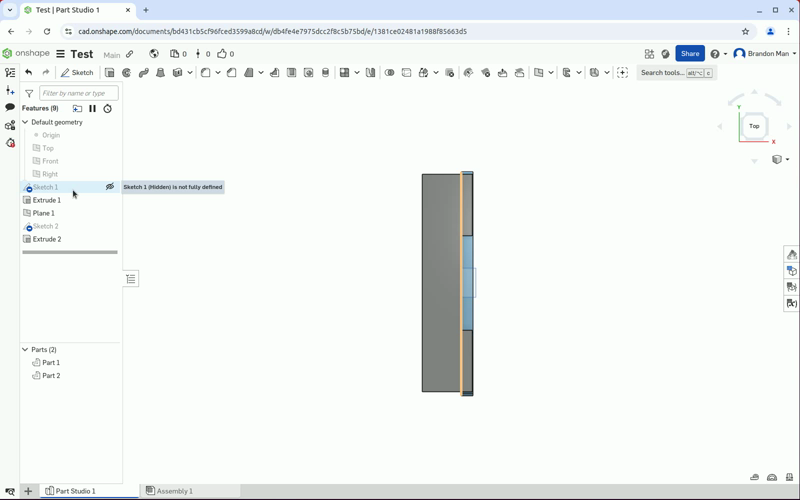
click(73, 189)
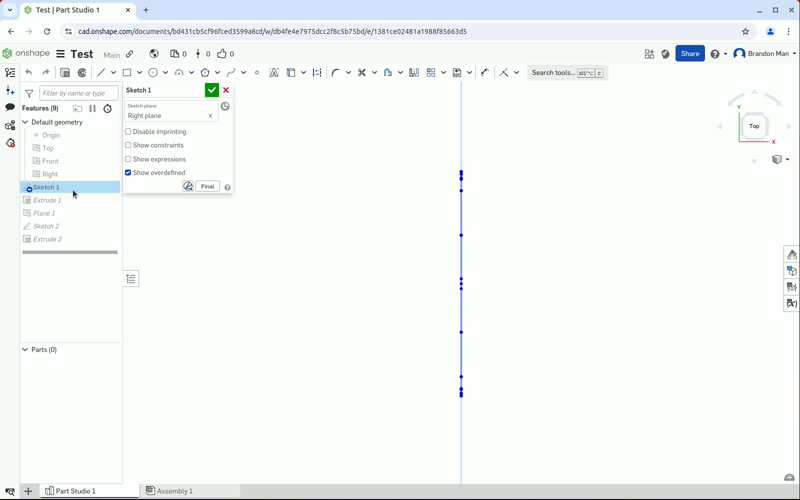
mouse_move(229, 92)
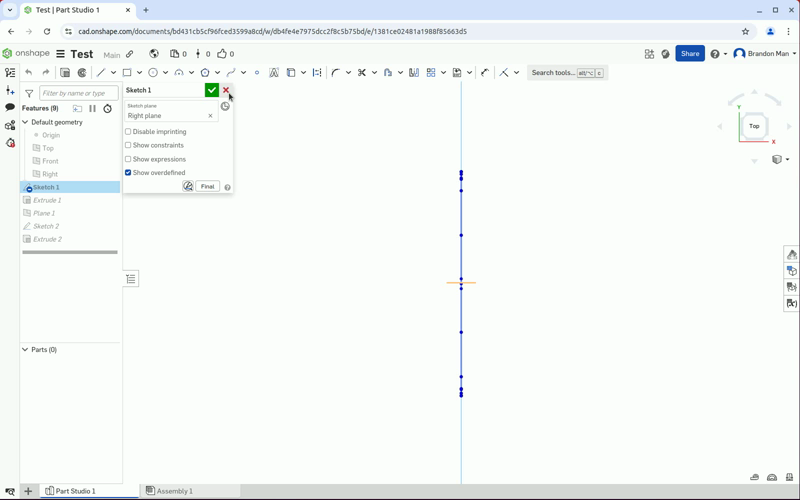
click(229, 92)
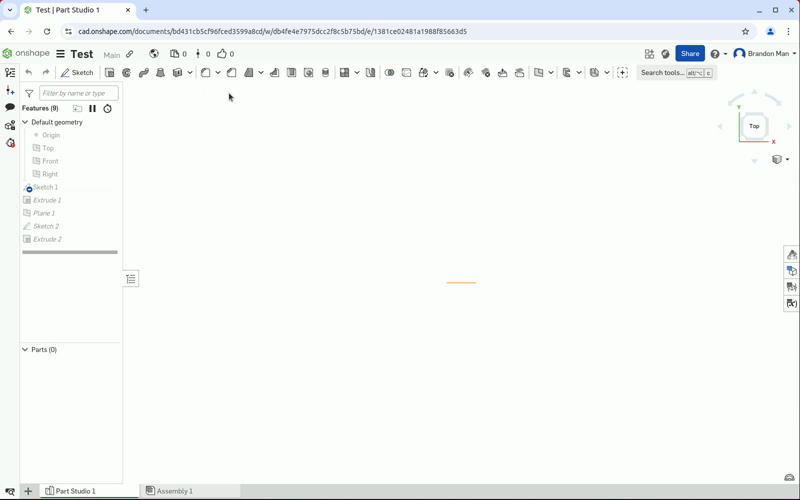
key(shift+s)
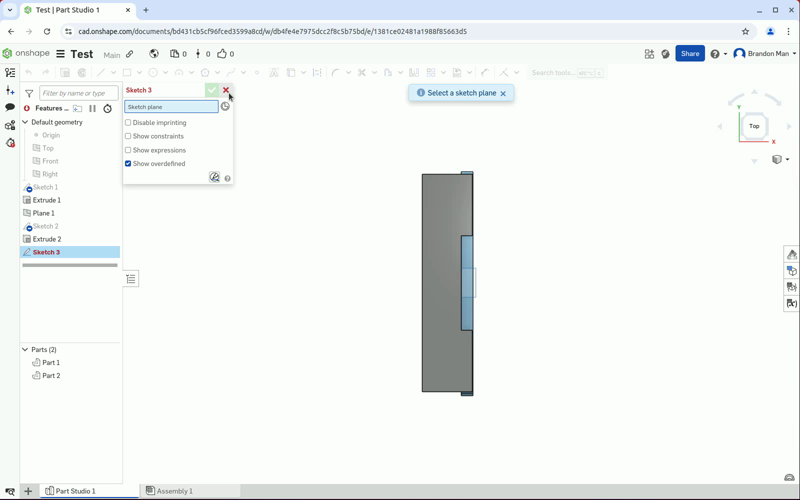
mouse_move(73, 215)
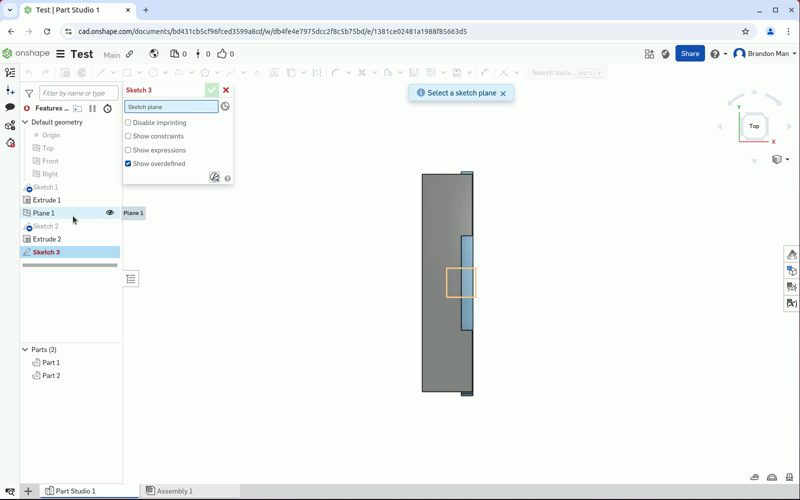
click(73, 215)
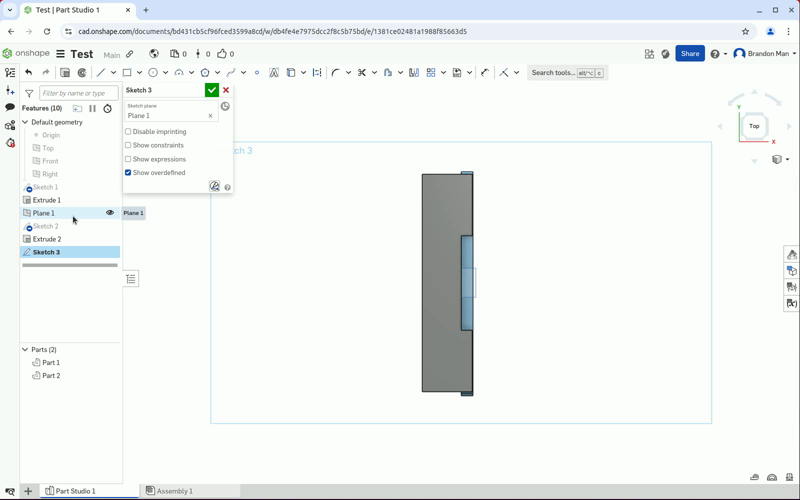
mouse_move(73, 352)
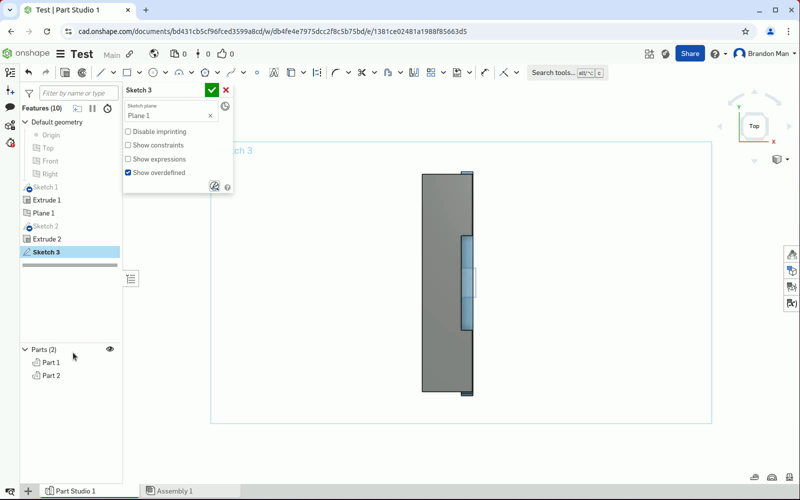
key(y)
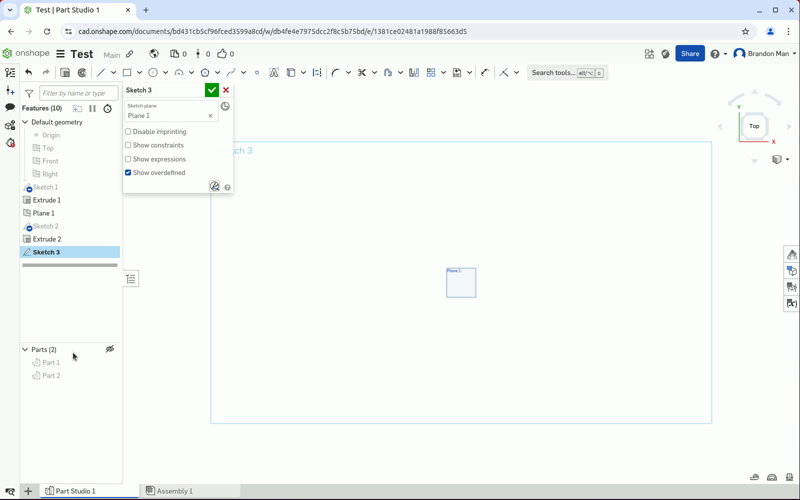
key(l)
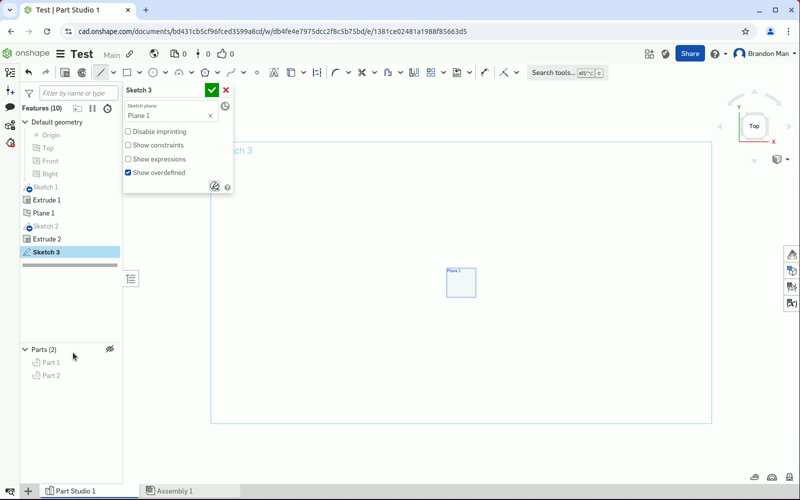
key_down(shift)
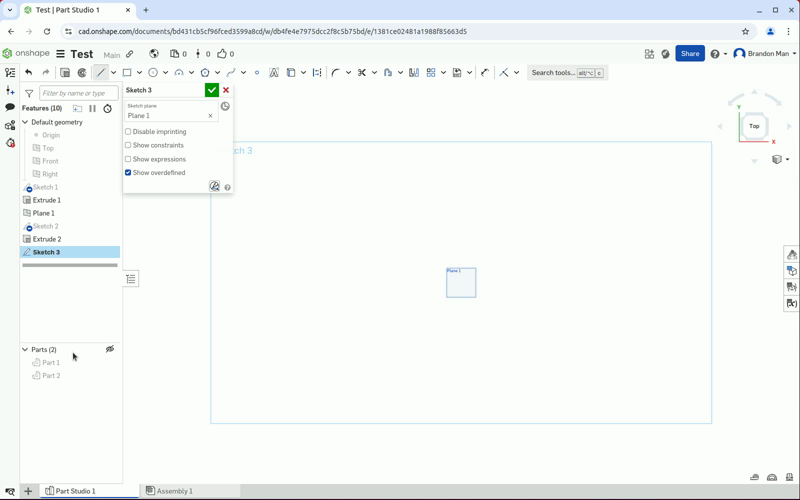
mouse_move(460, 330)
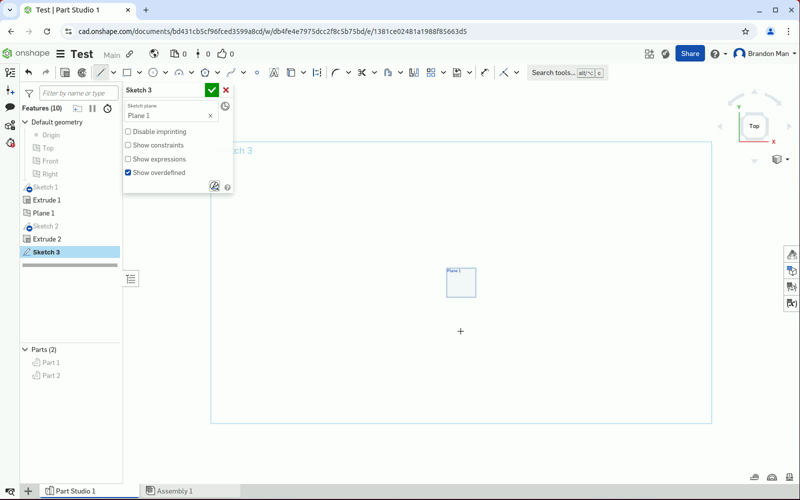
click(460, 330)
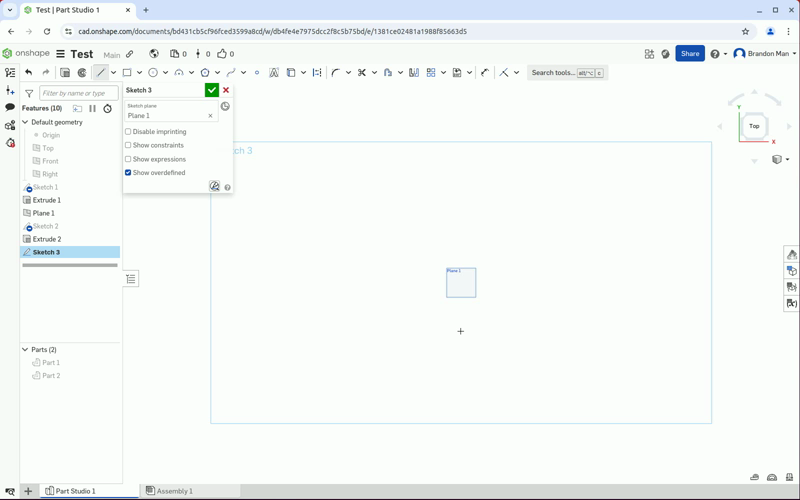
key_up(shift)
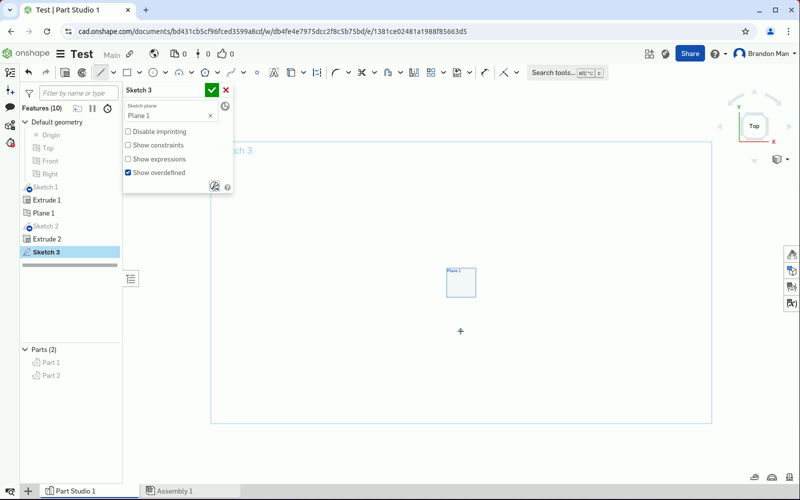
key_down(shift)
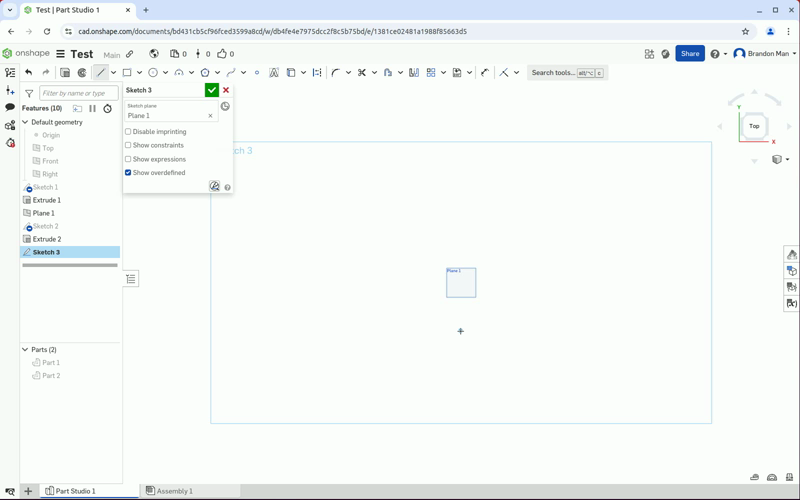
mouse_move(490, 330)
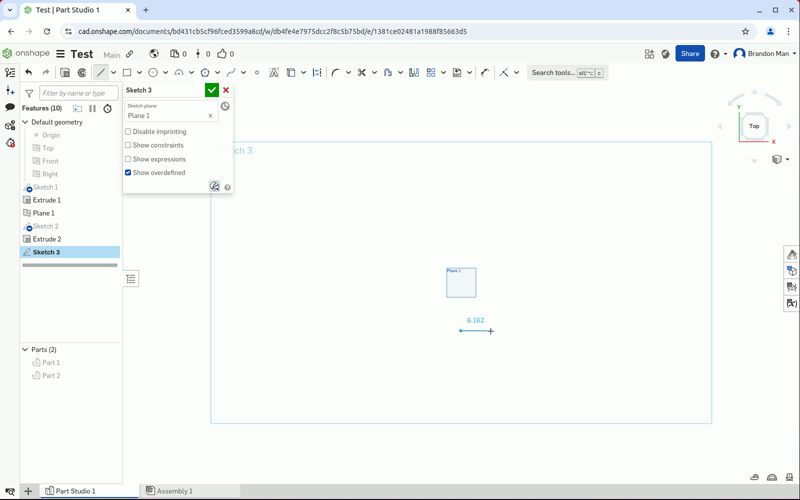
mouse_move(471, 330)
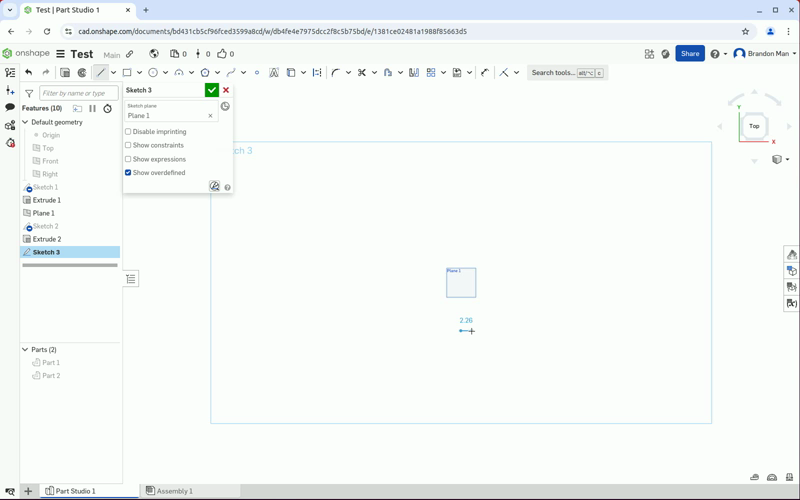
click(471, 330)
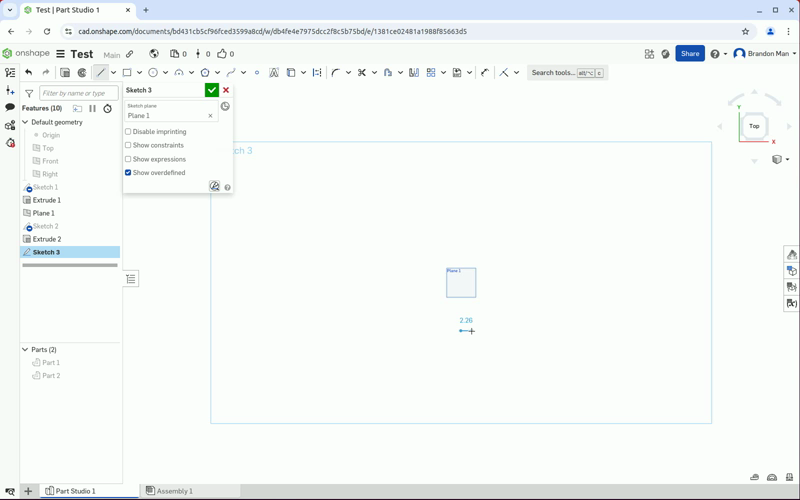
key_up(shift)
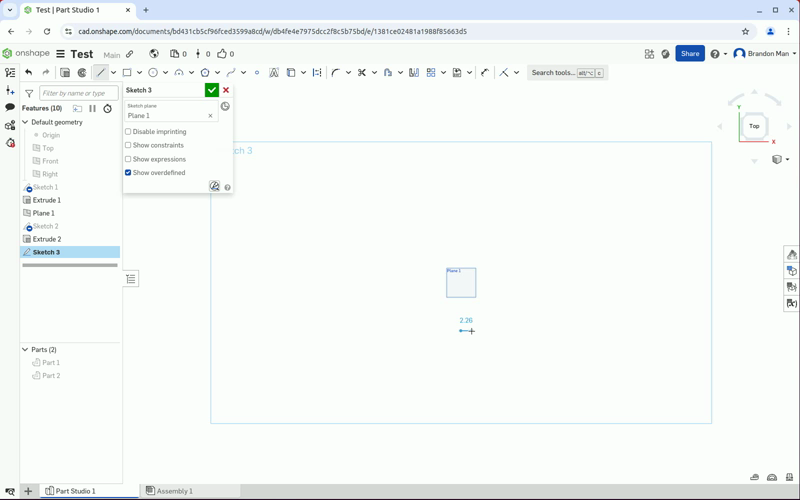
key_down(shift)
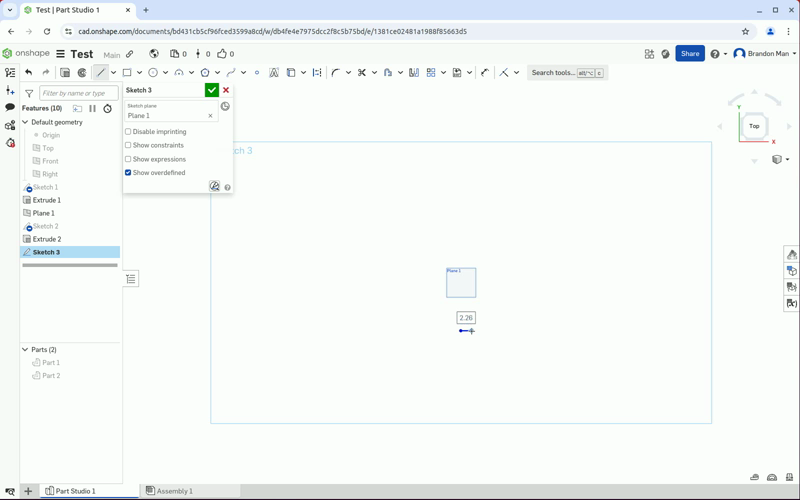
mouse_move(471, 234)
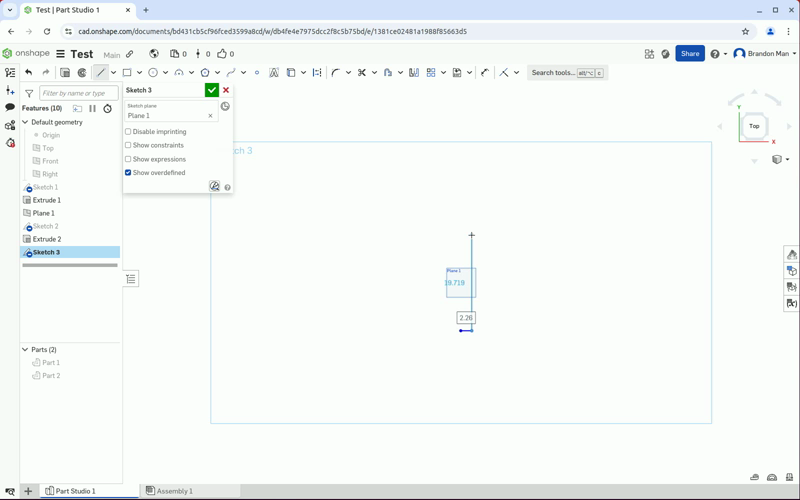
click(471, 234)
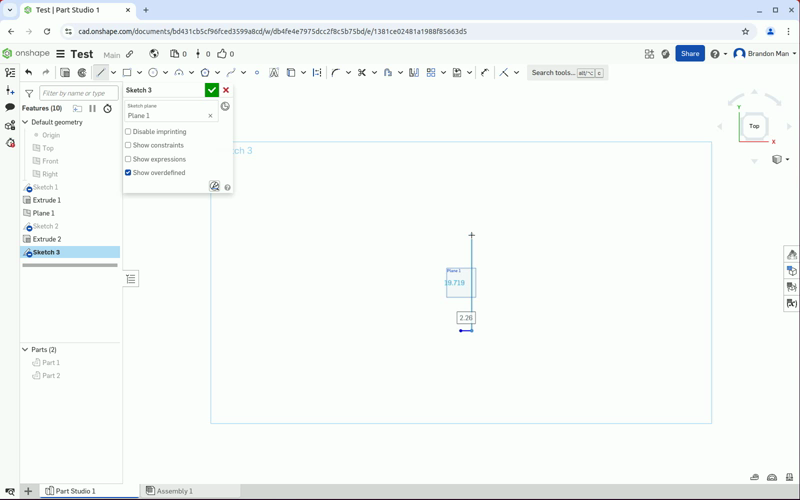
key_up(shift)
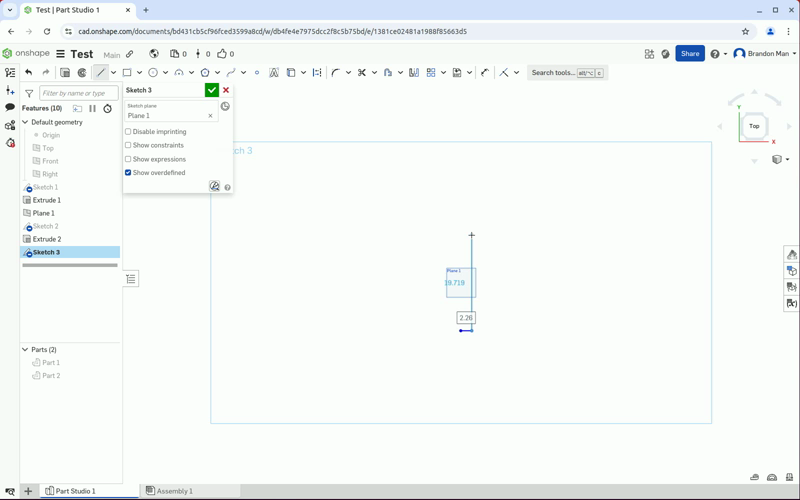
key_down(shift)
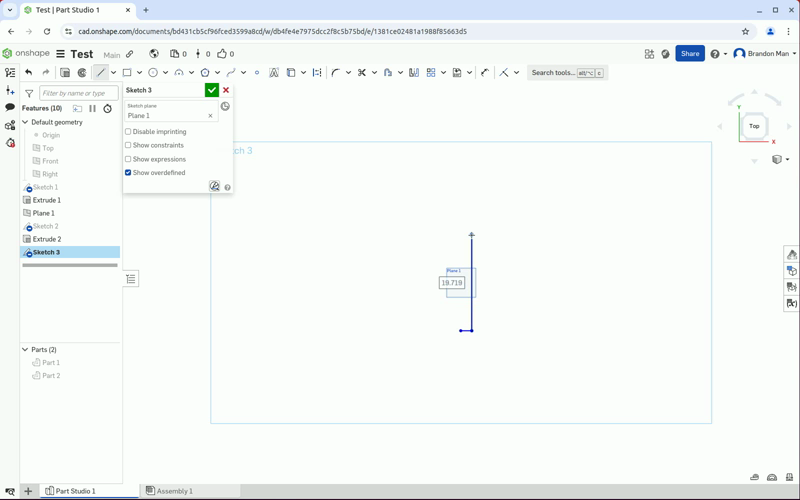
mouse_move(501, 234)
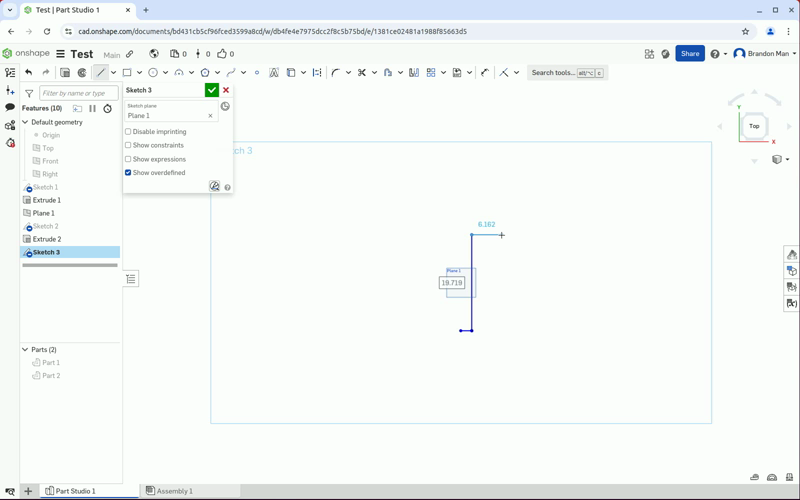
mouse_move(460, 234)
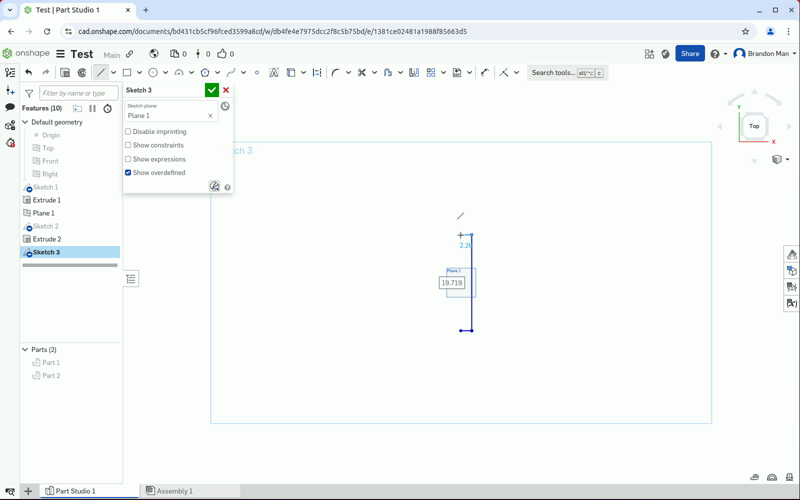
click(460, 234)
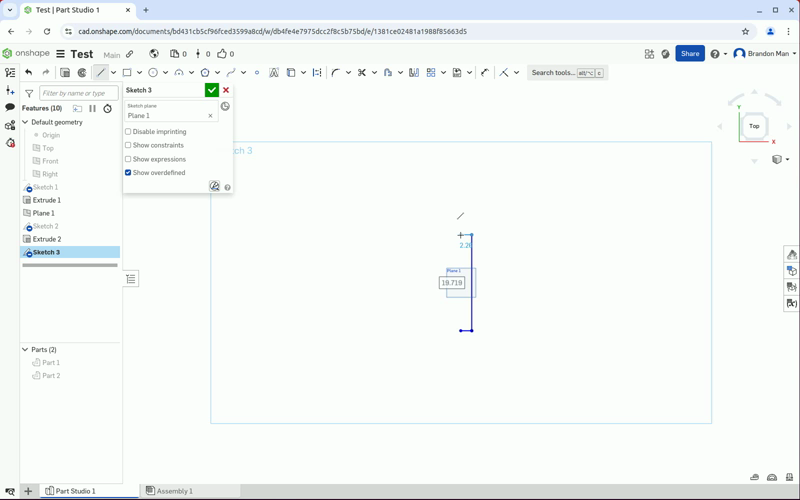
key_up(shift)
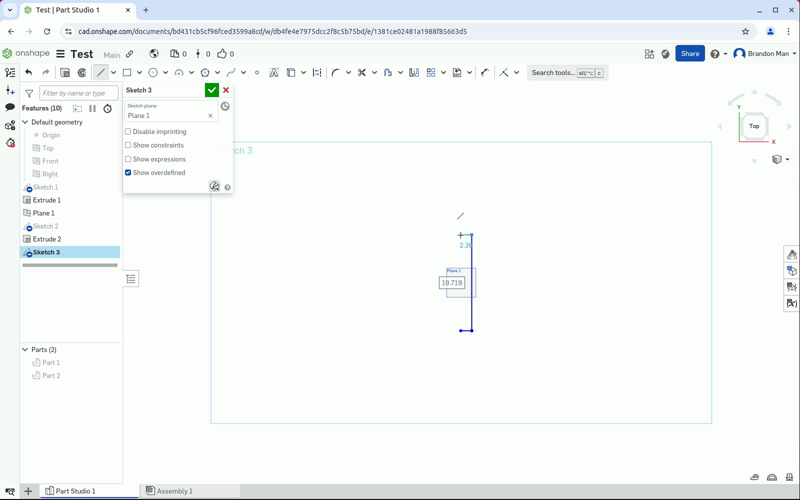
key_down(shift)
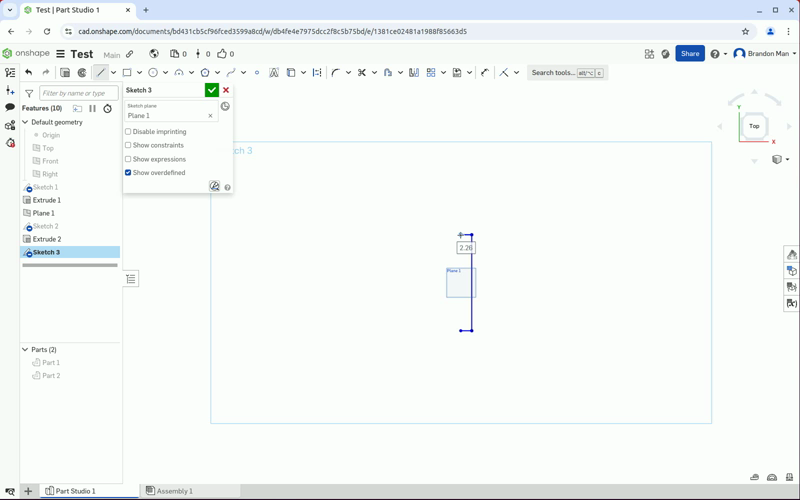
mouse_move(460, 330)
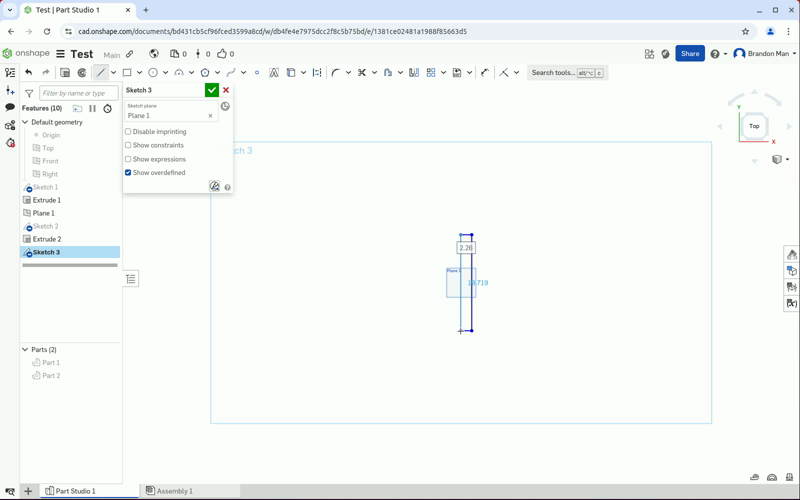
key_up(shift)
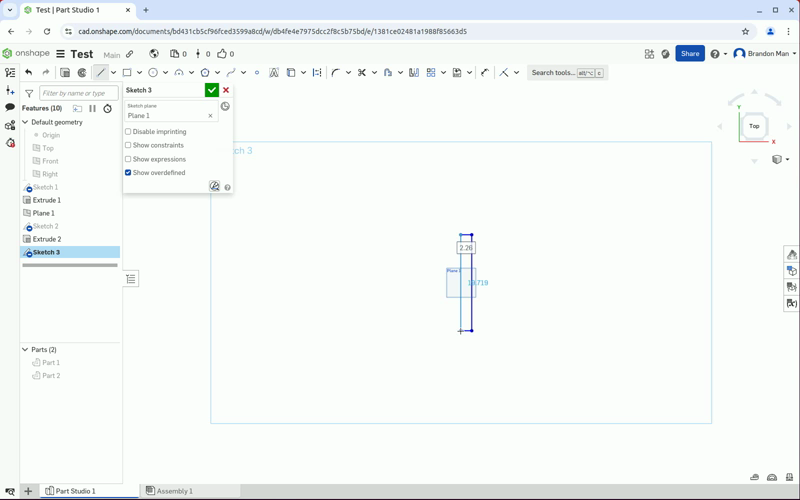
click(460, 330)
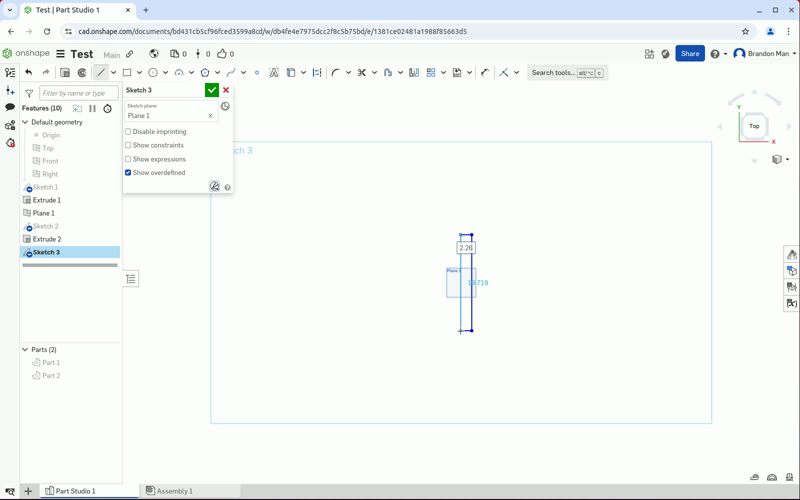
key(esc)
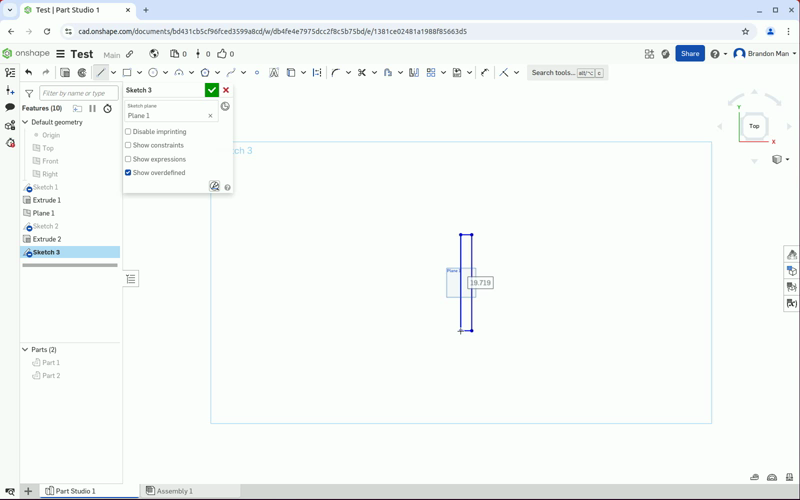
mouse_move(462, 296)
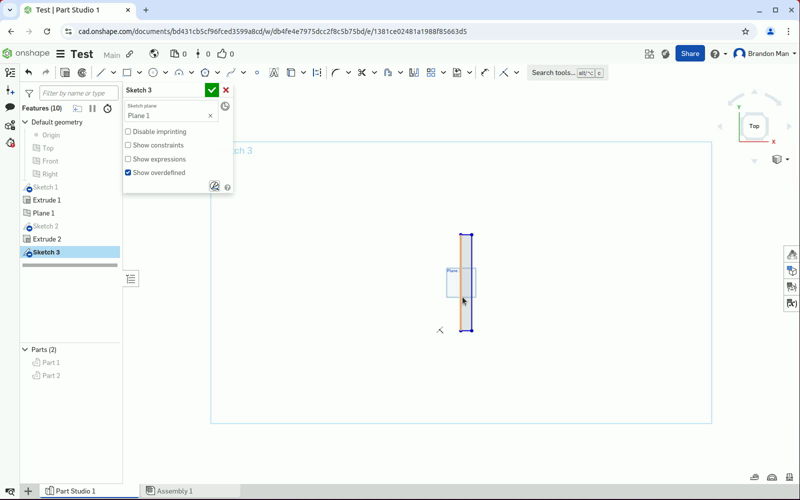
scroll(6)
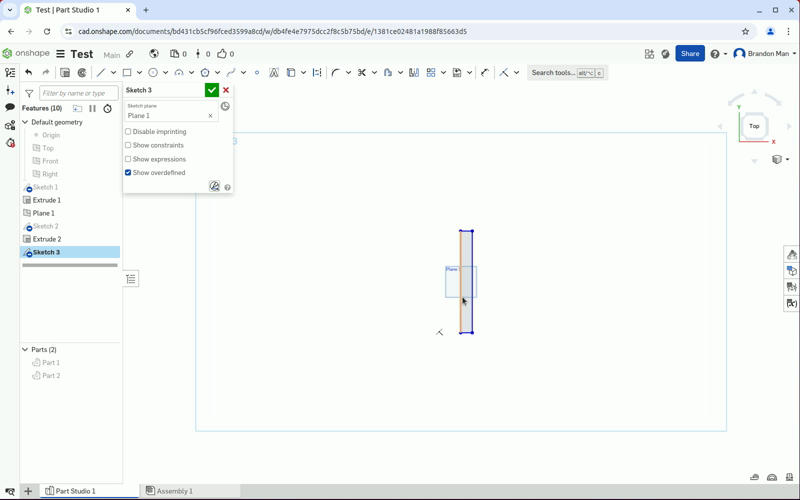
scroll(6)
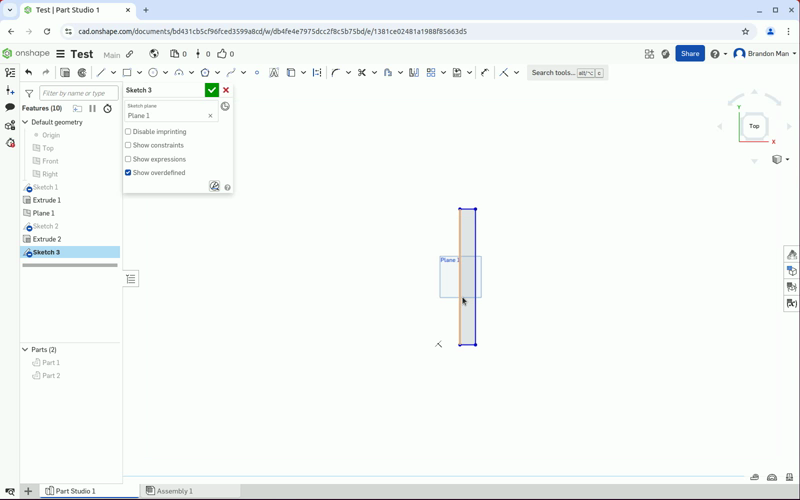
scroll(6)
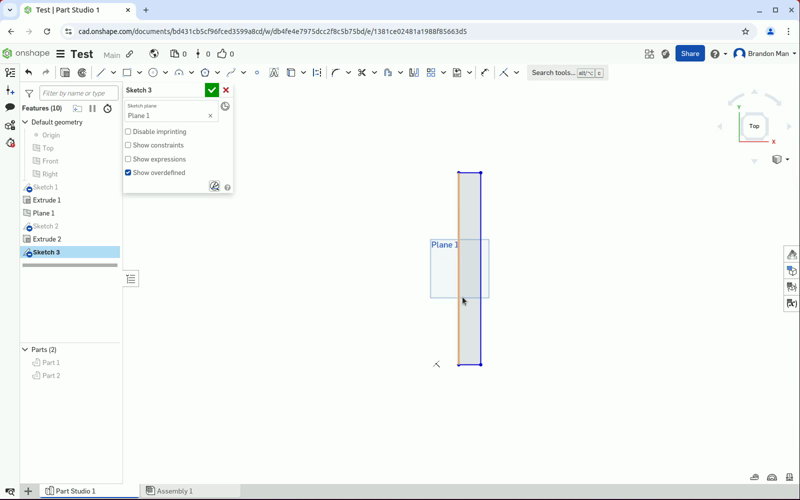
scroll(6)
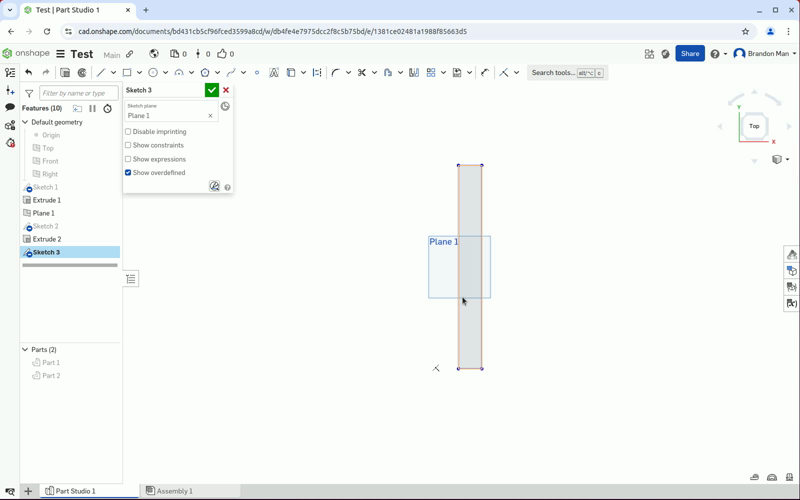
scroll(6)
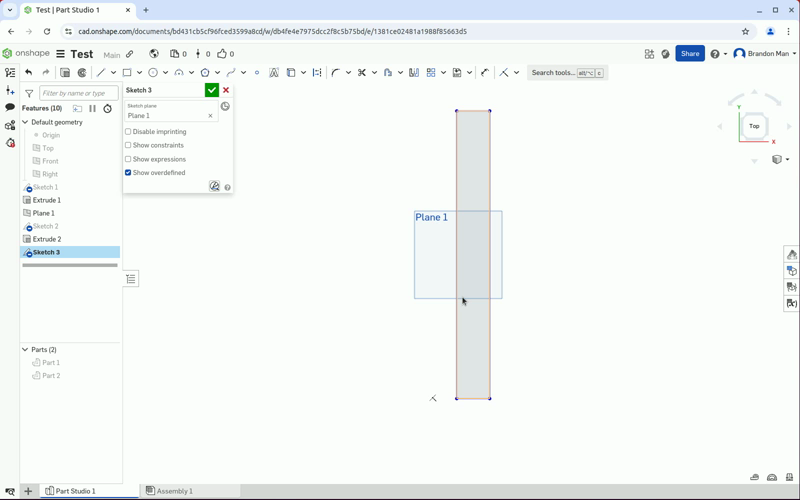
scroll(6)
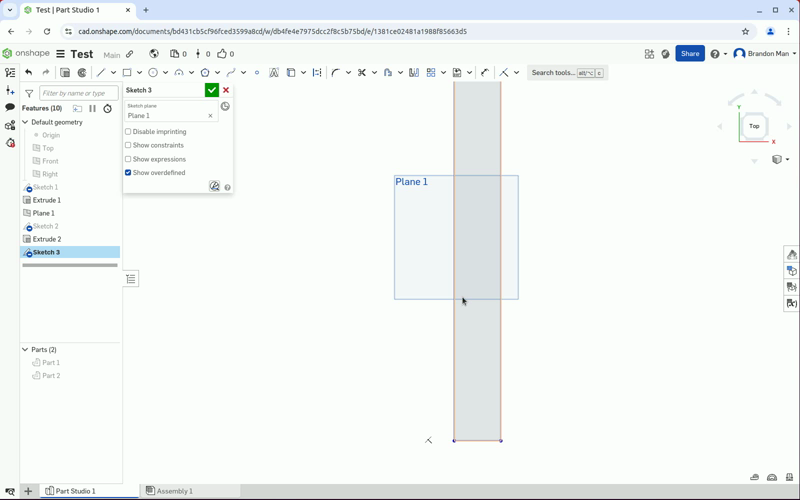
scroll(6)
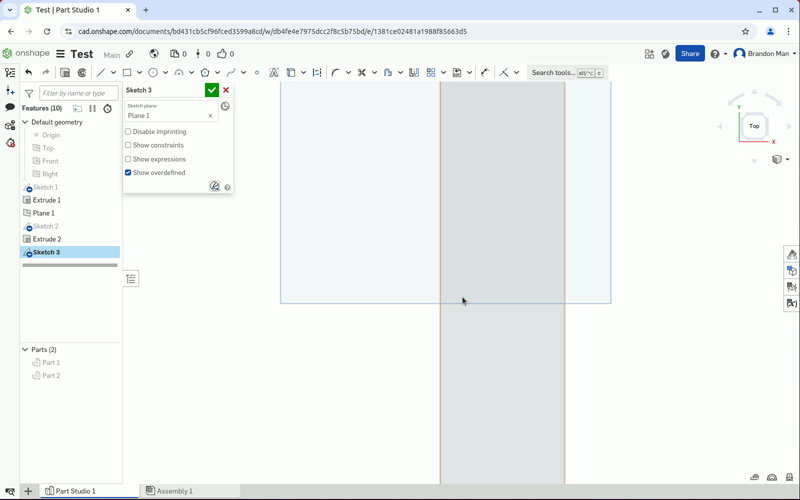
click(462, 296)
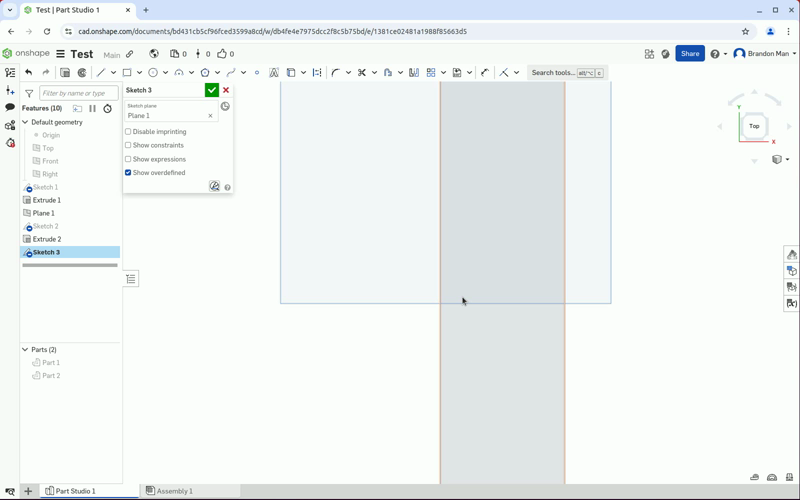
scroll(-6)
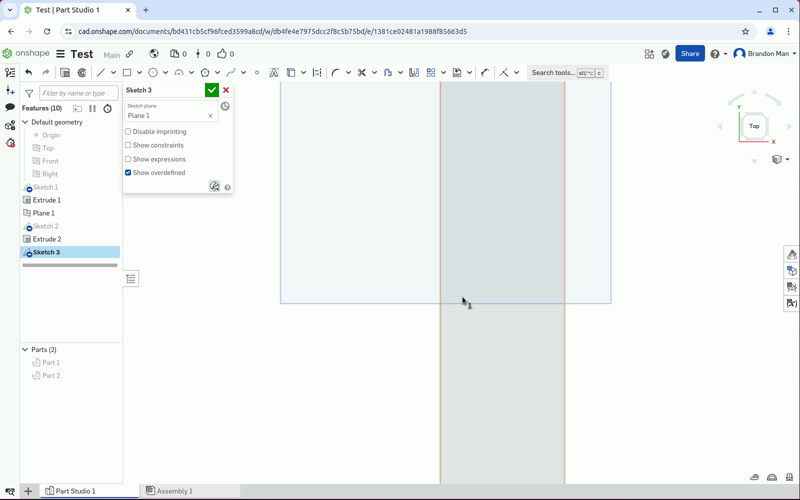
scroll(-6)
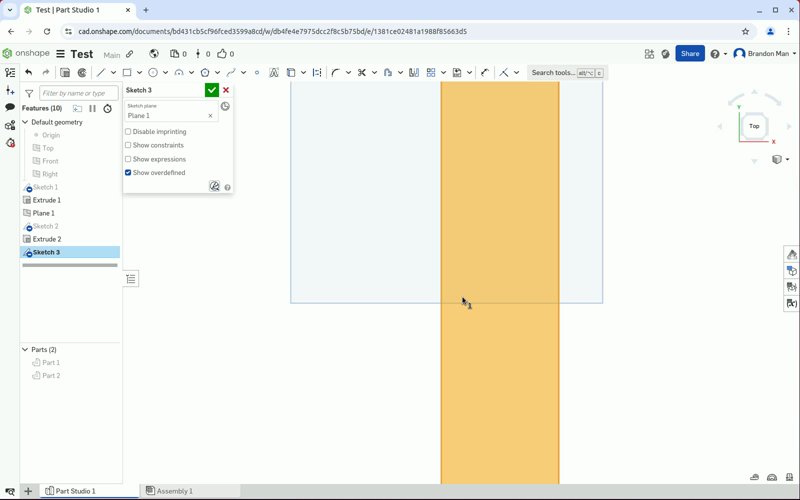
scroll(-6)
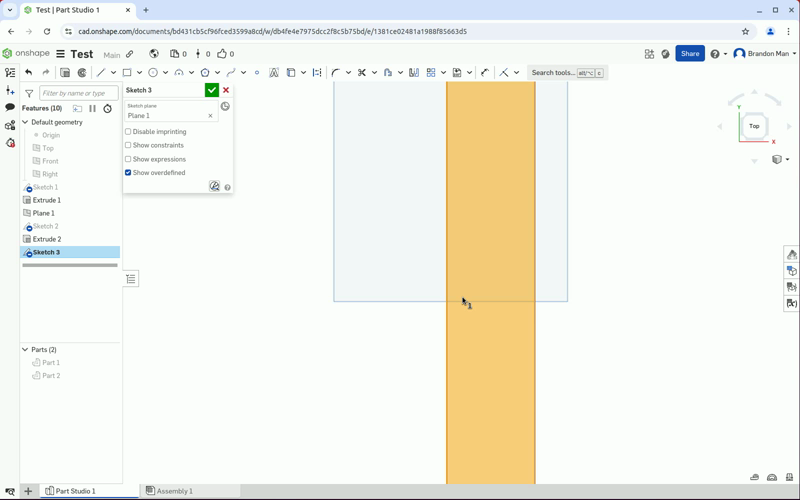
scroll(-6)
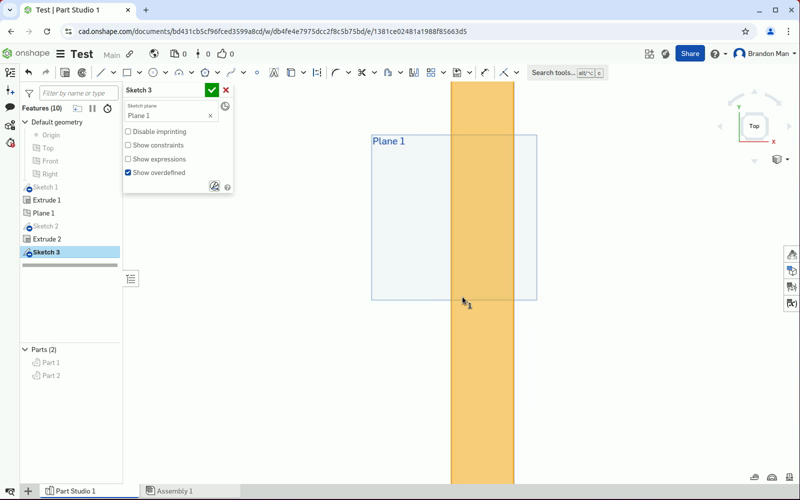
scroll(-6)
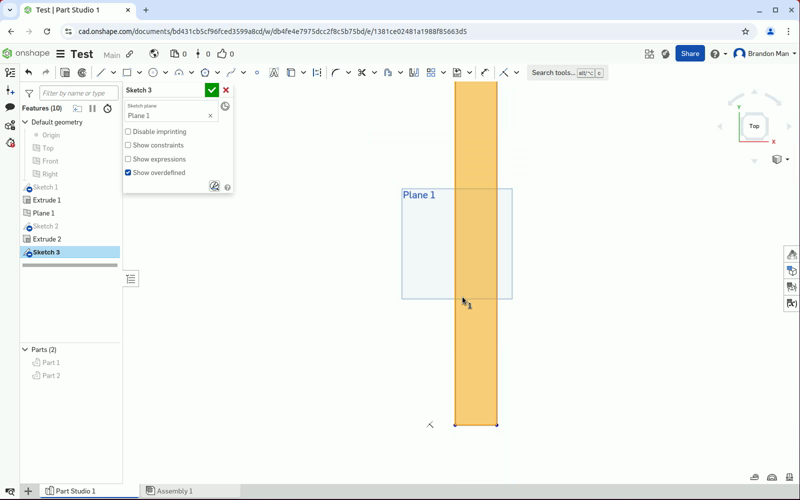
scroll(-6)
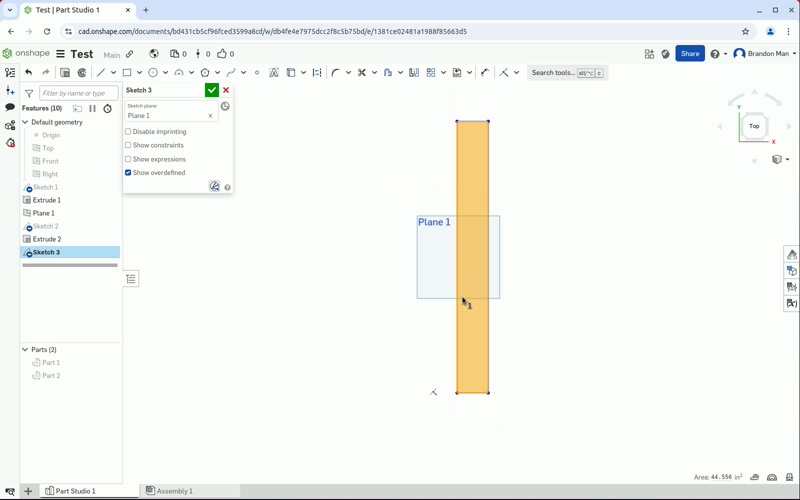
scroll(-6)
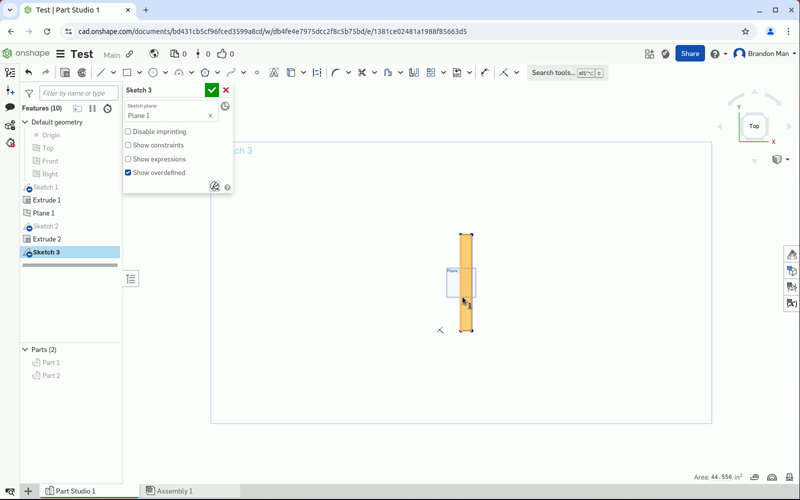
mouse_move(73, 352)
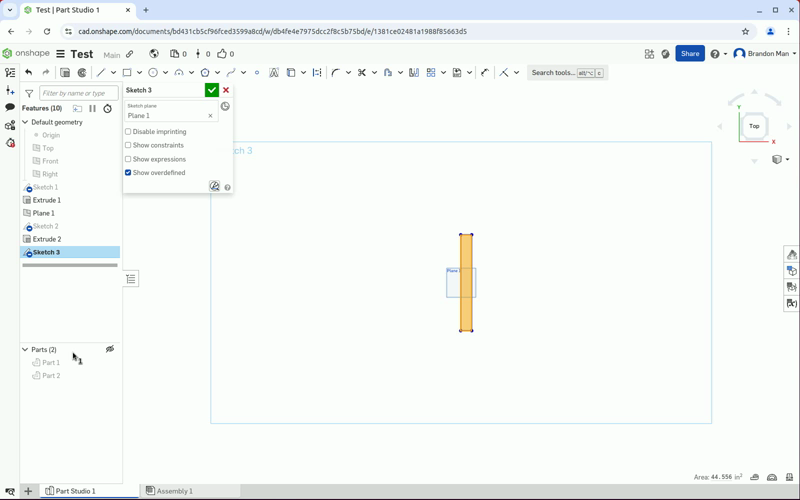
key(shift+y)
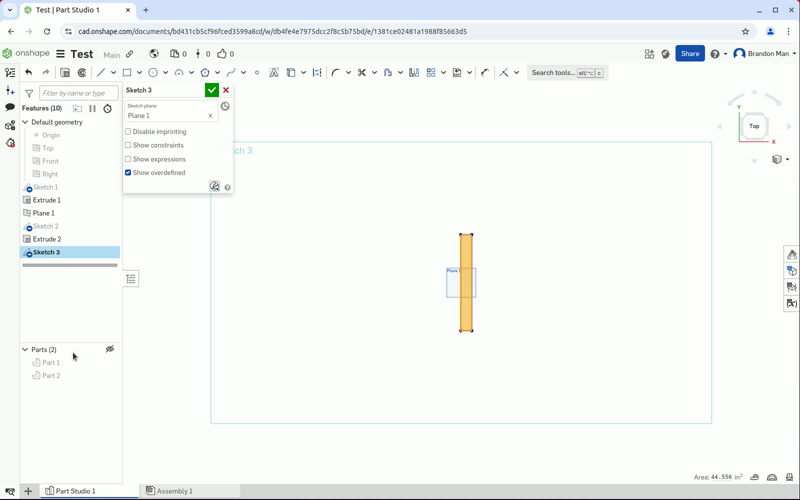
key(shift+e)
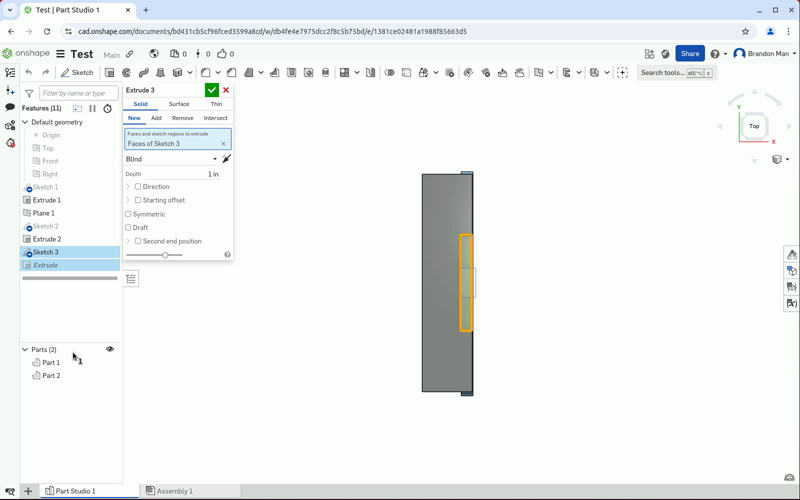
mouse_move(143, 106)
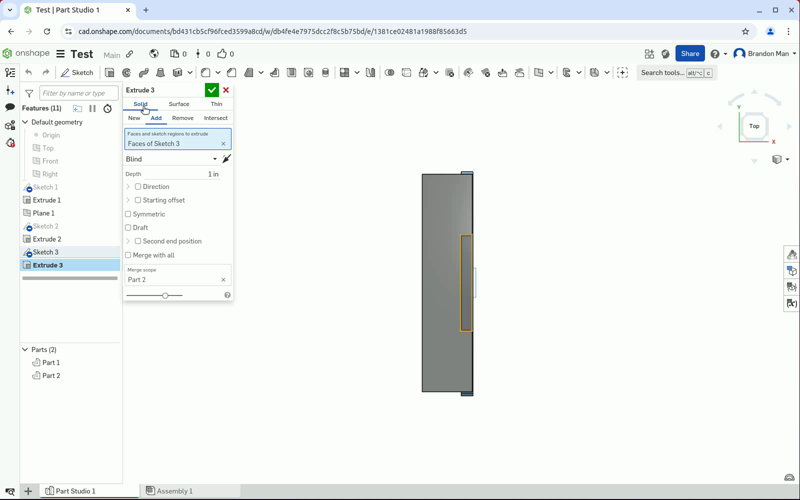
click(143, 106)
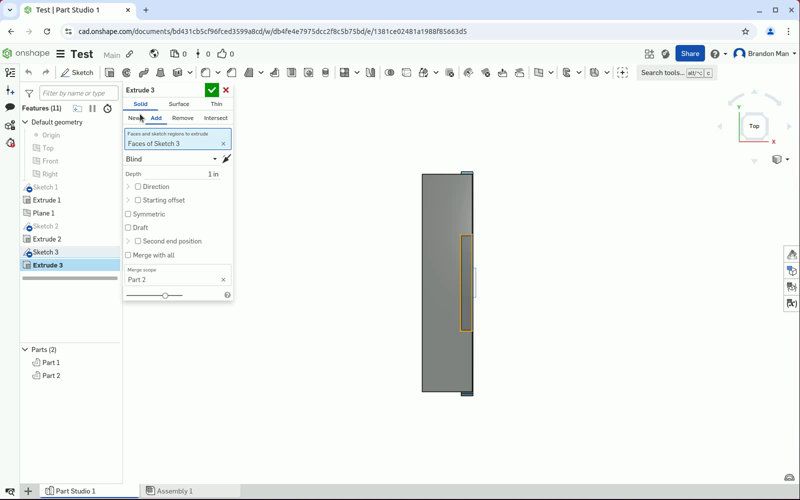
mouse_move(137, 120)
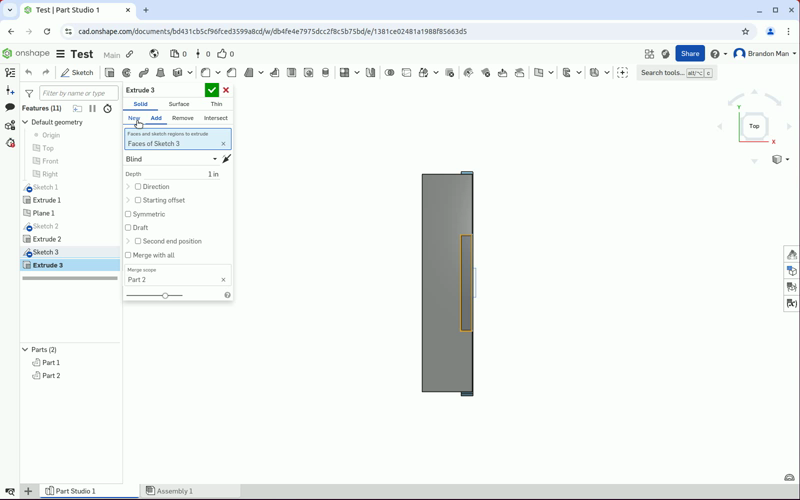
click(137, 120)
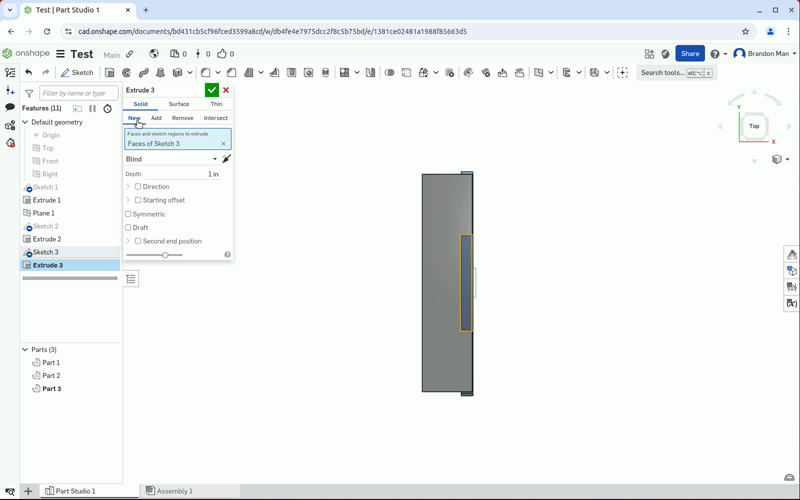
key(tab, 4)
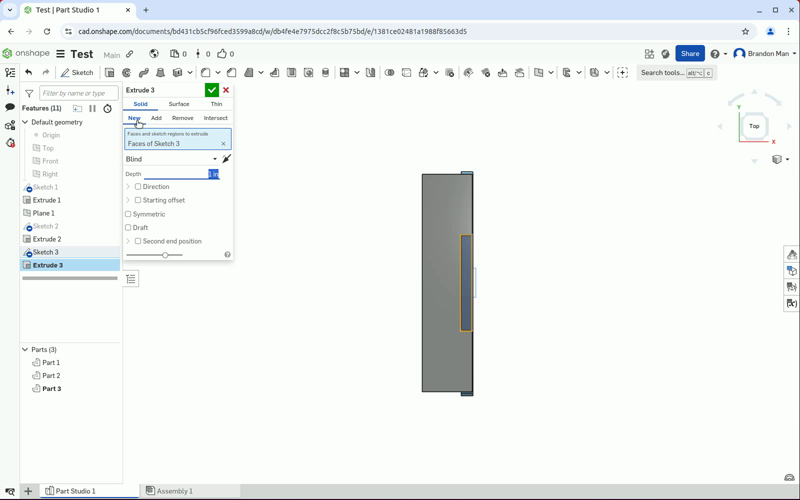
text(2.648)
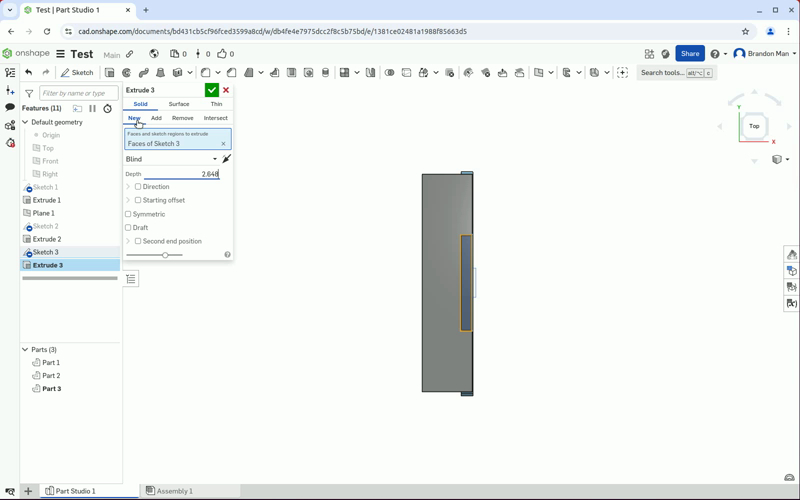
key(enter)
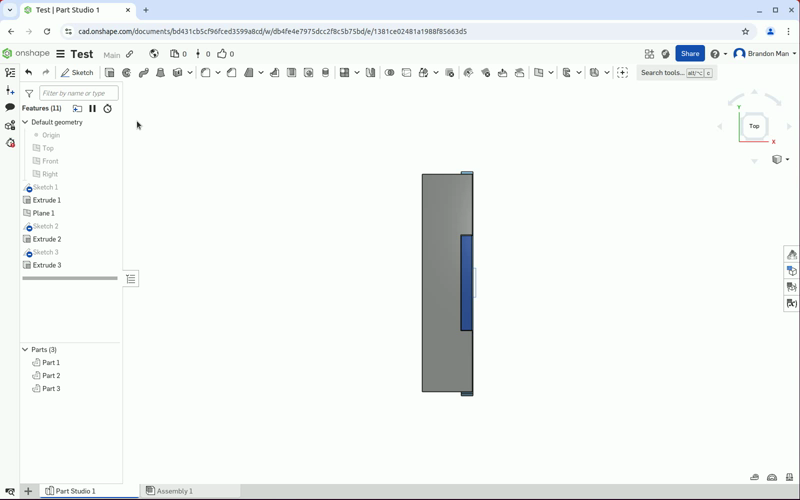
key(shift+h)
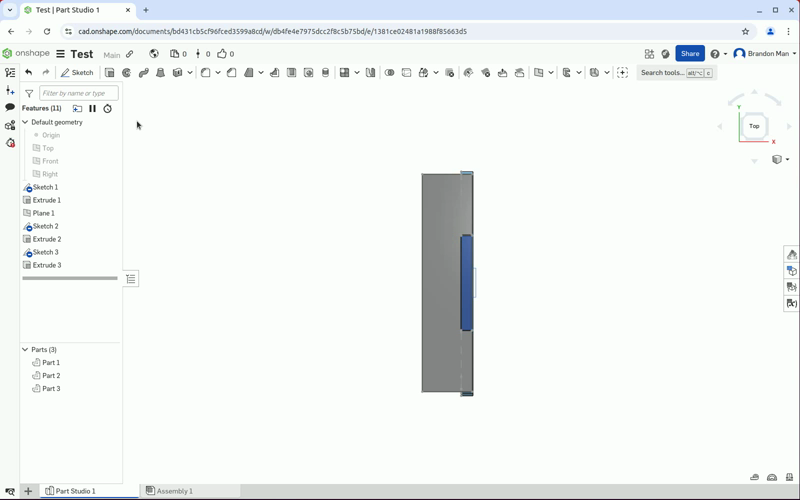
key(shift+h)
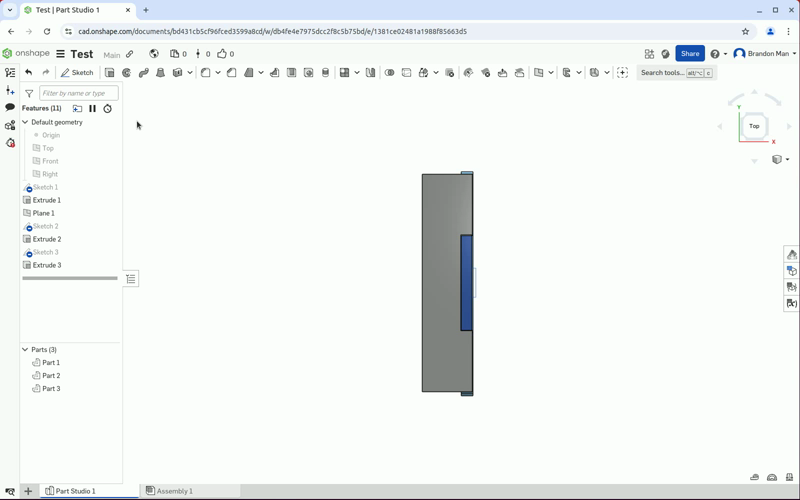
mouse_move(73, 189)
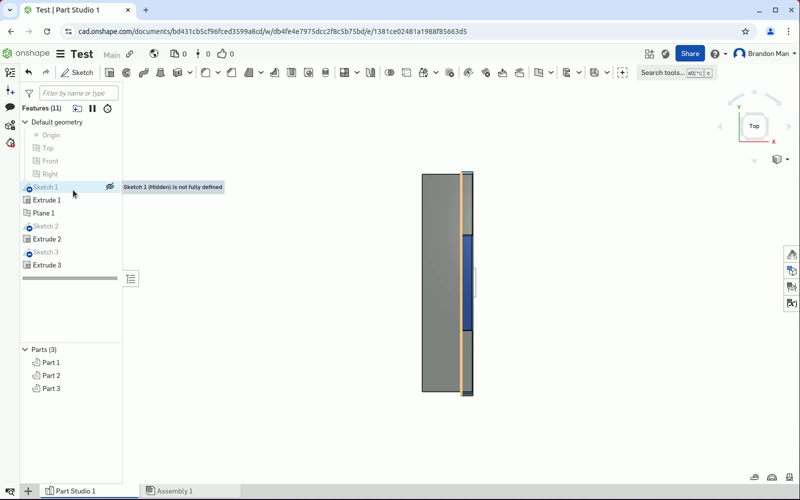
click(73, 189)
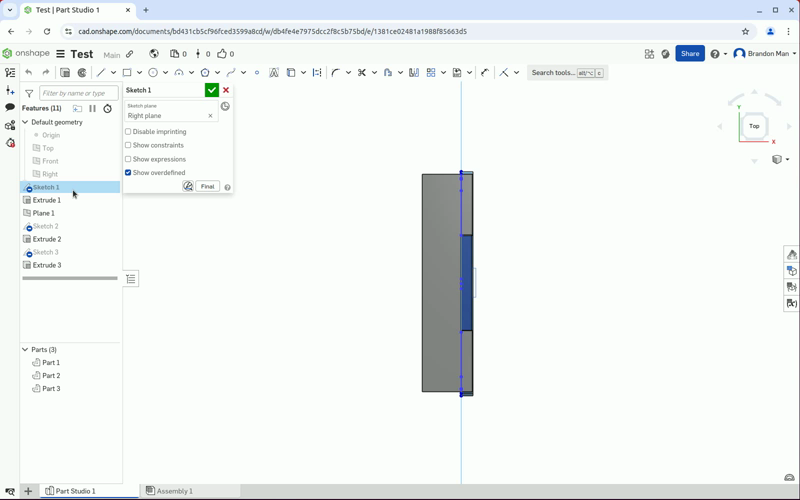
mouse_move(229, 92)
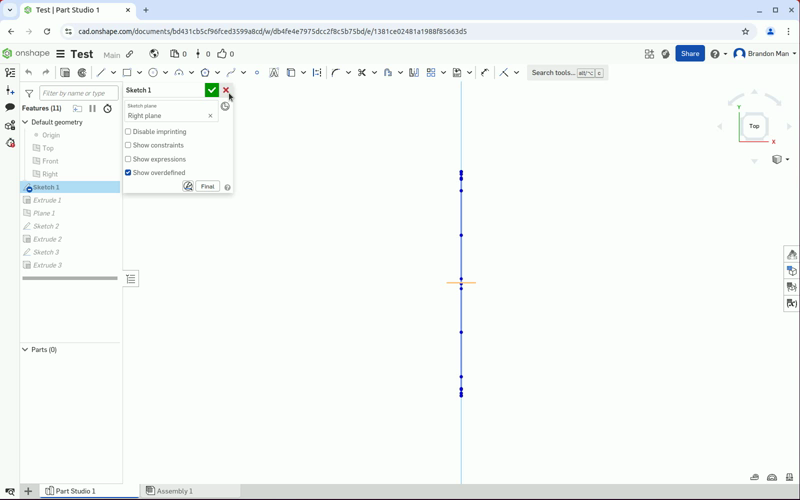
click(229, 92)
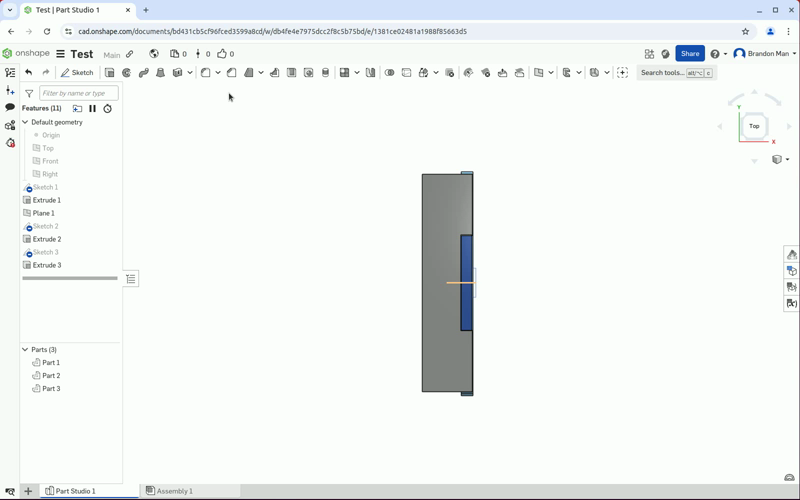
mouse_move(541, 75)
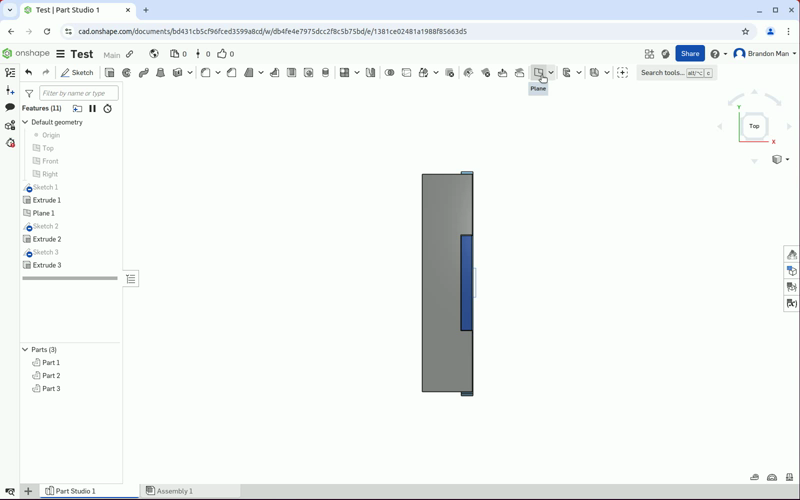
click(541, 75)
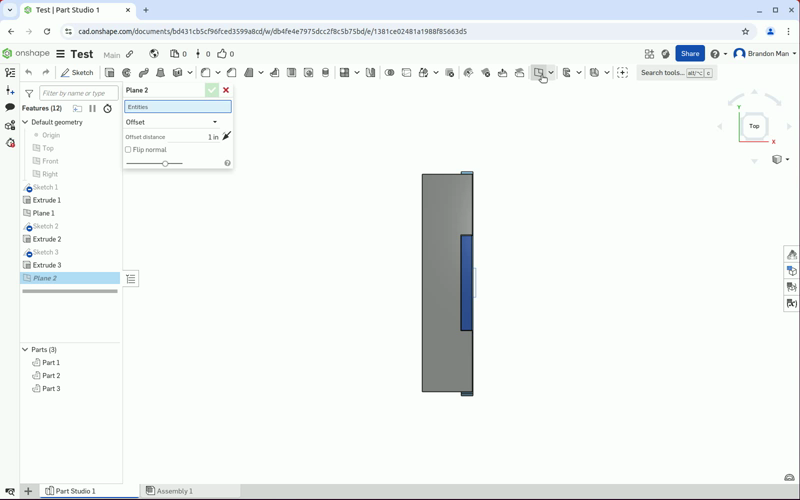
mouse_move(73, 150)
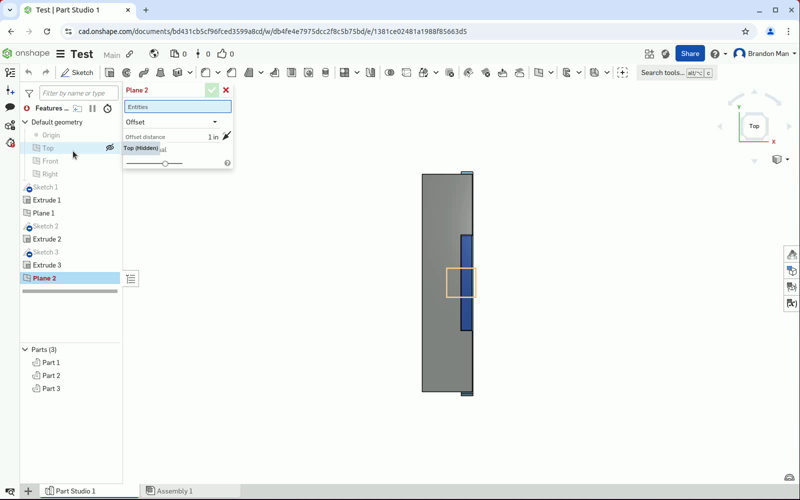
click(73, 150)
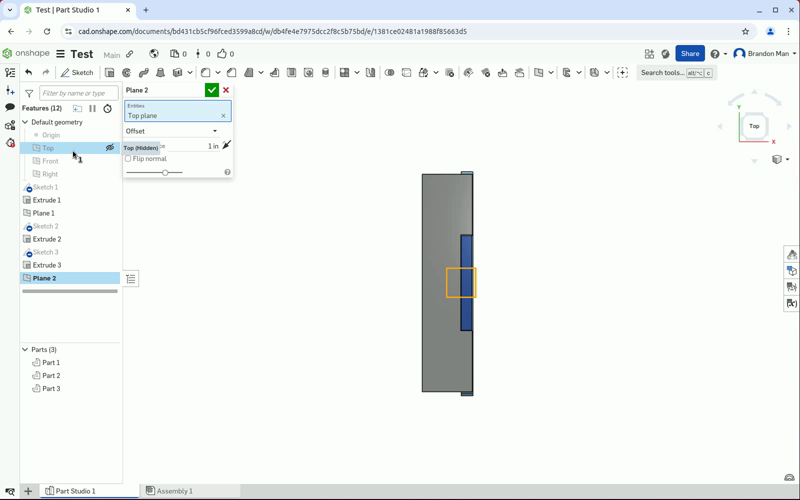
key(tab, 2)
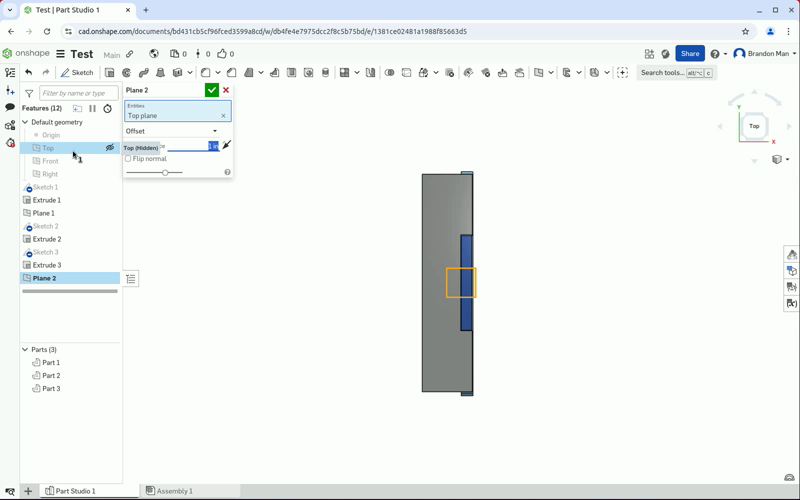
text(14.204)
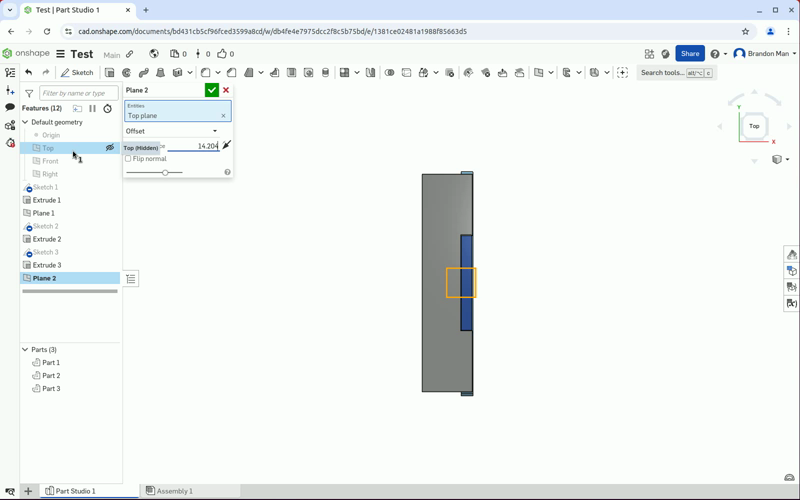
key(enter, 2)
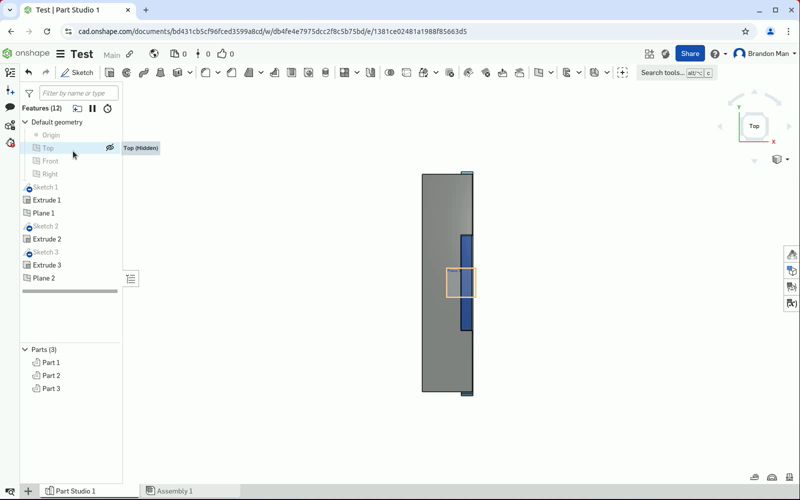
key(shift+s)
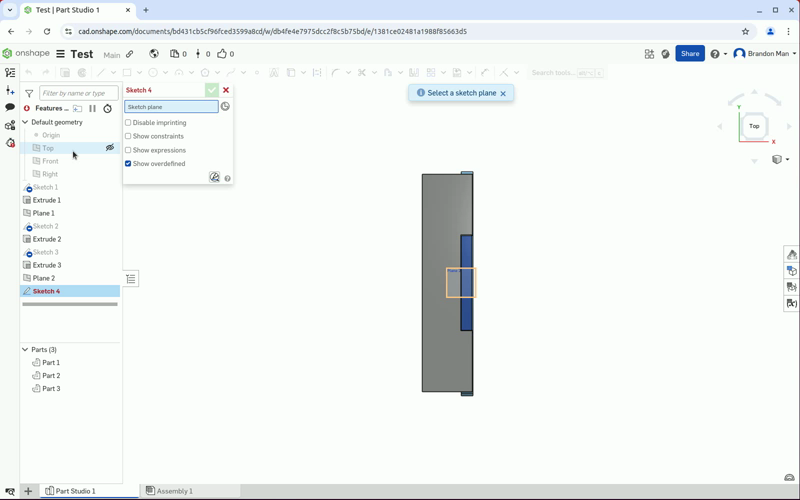
mouse_move(73, 280)
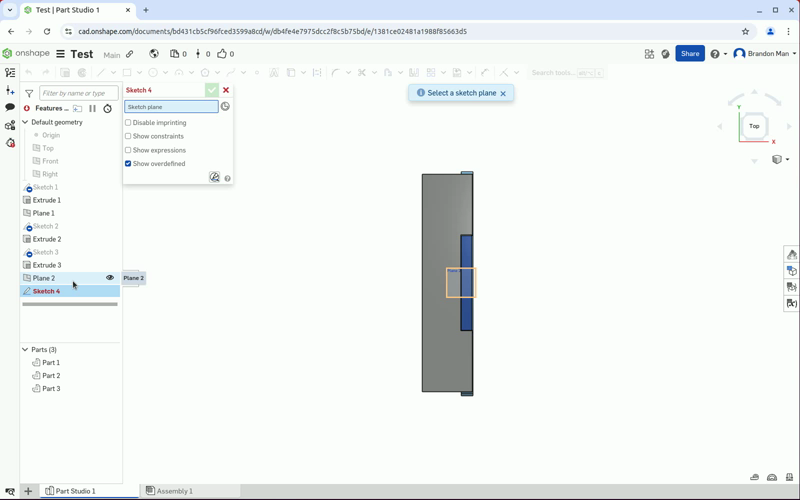
click(73, 280)
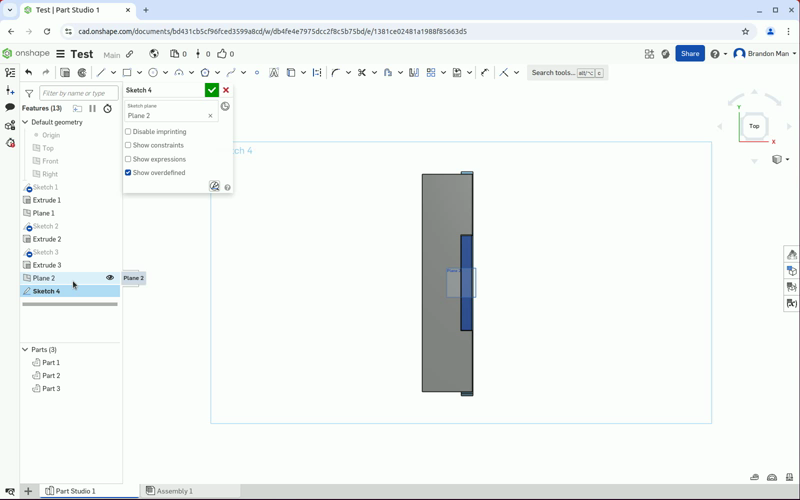
mouse_move(73, 352)
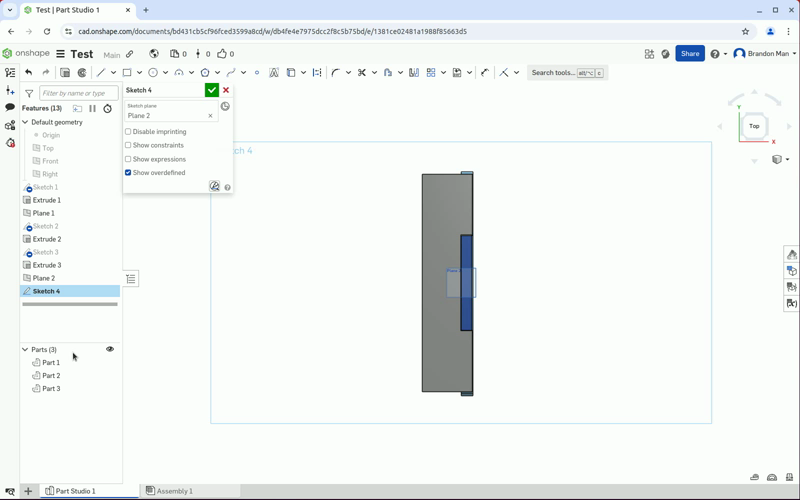
key(y)
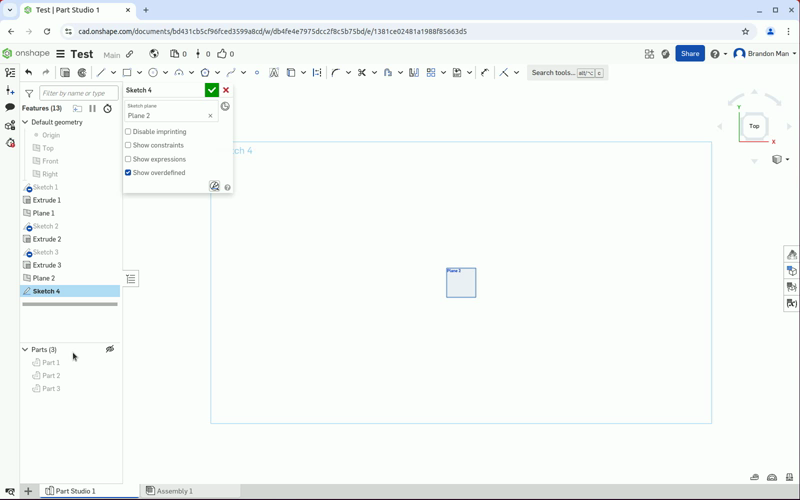
key(c)
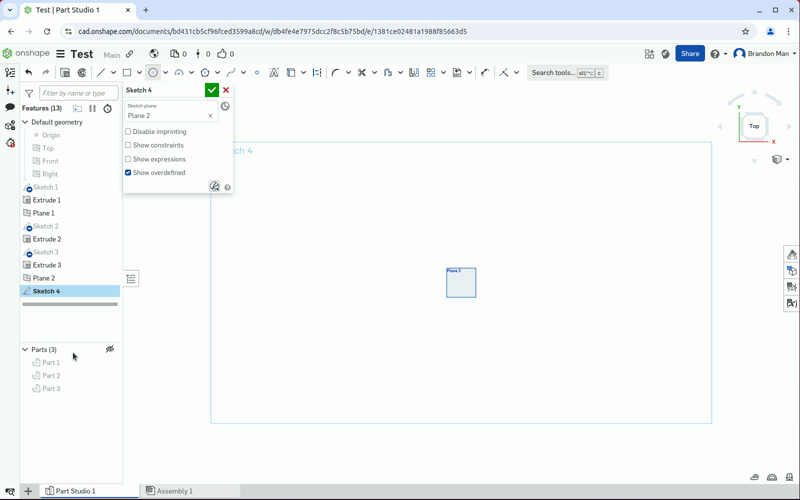
key_down(shift)
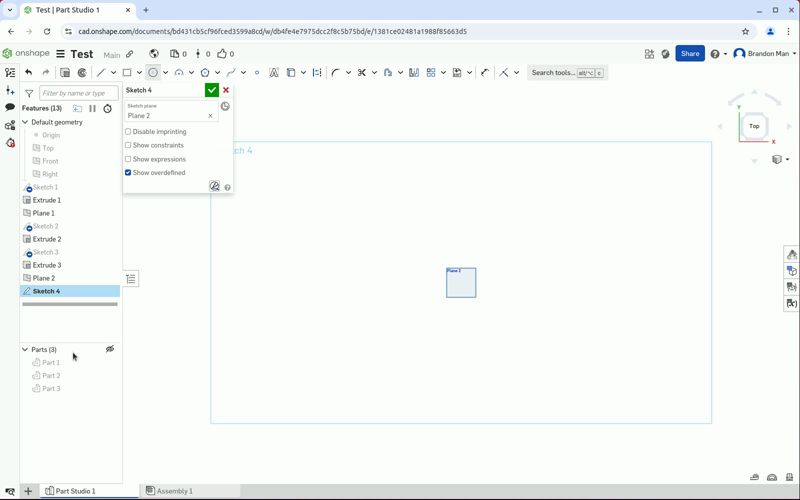
mouse_move(447, 361)
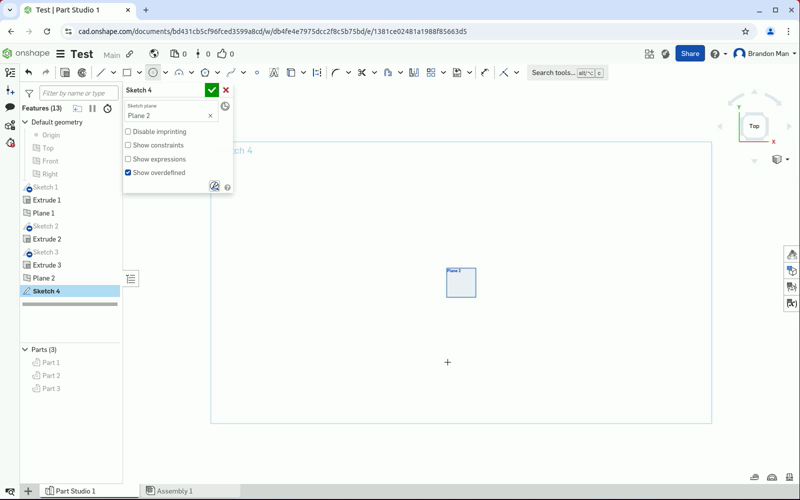
click(447, 361)
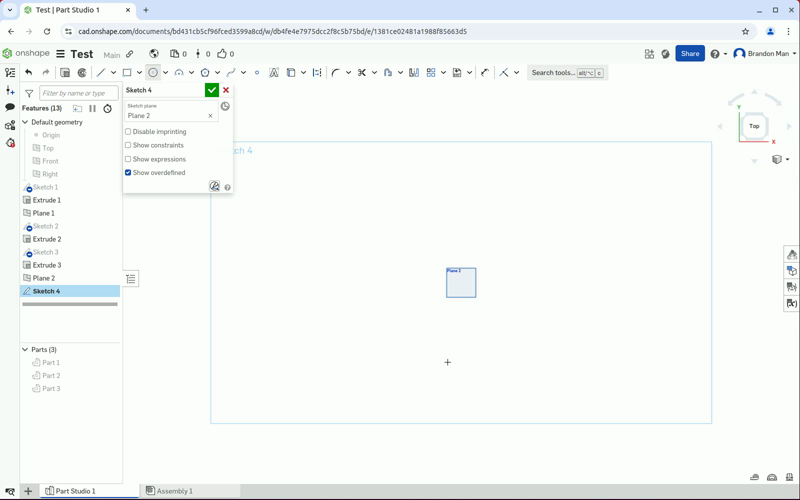
key_up(shift)
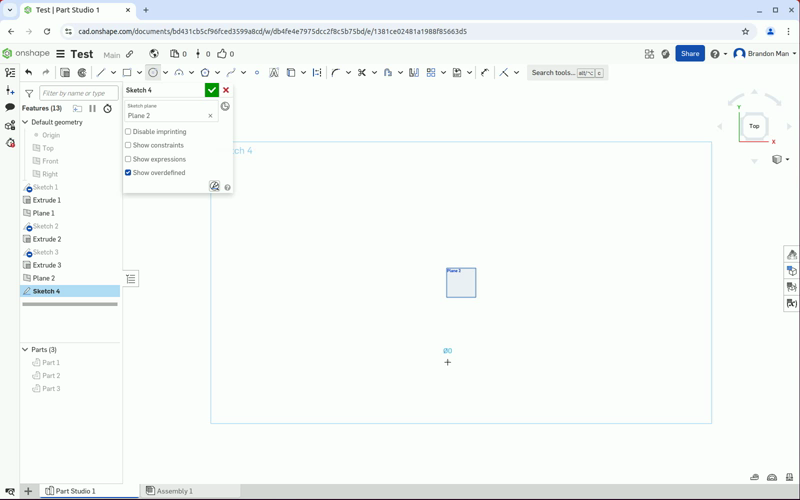
mouse_move(464, 361)
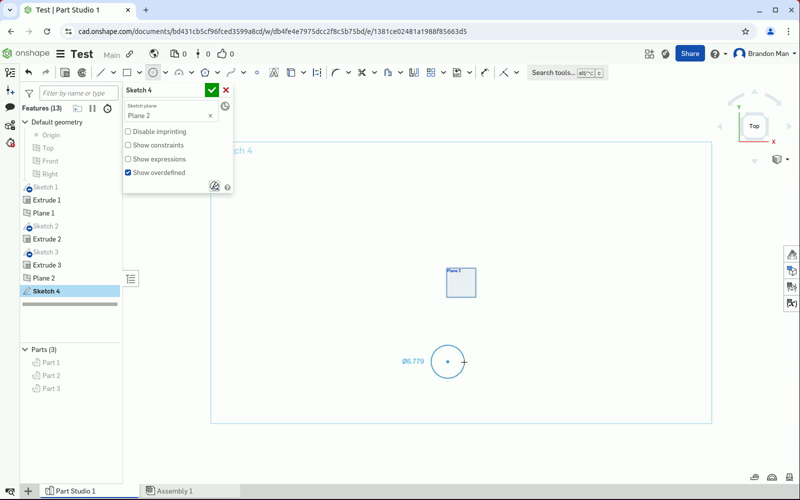
click(464, 361)
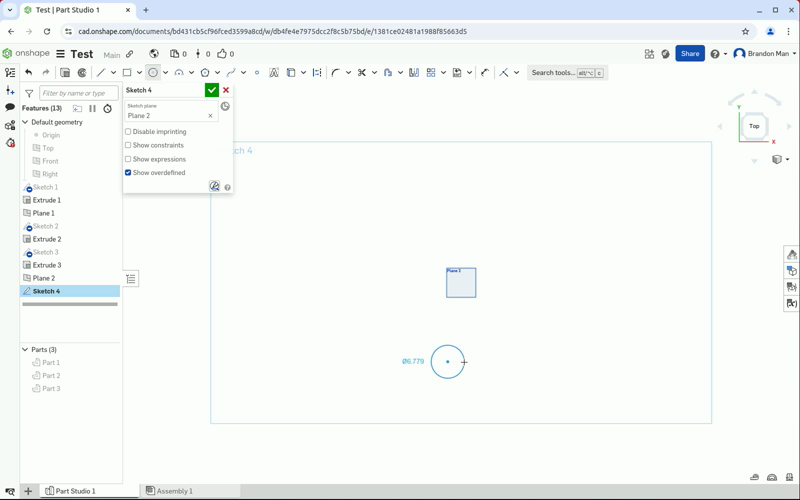
key(esc)
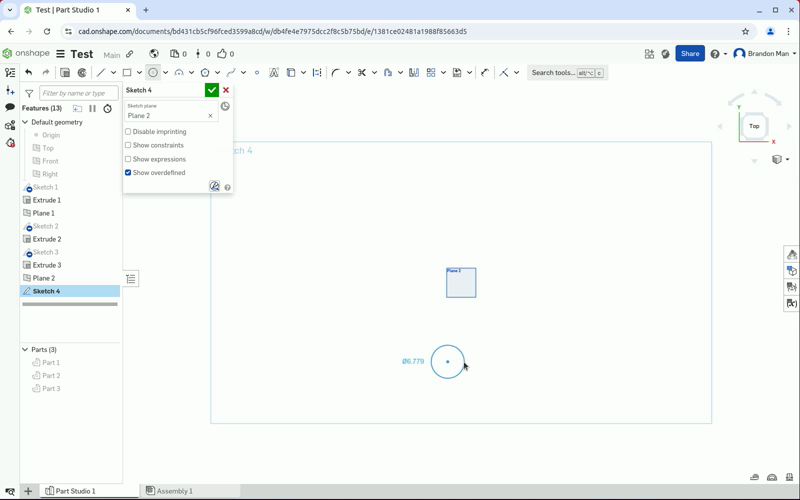
mouse_move(445, 361)
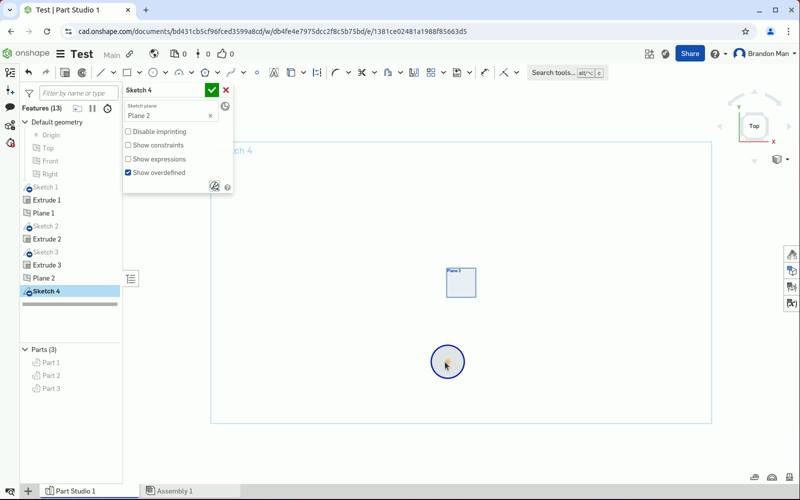
scroll(6)
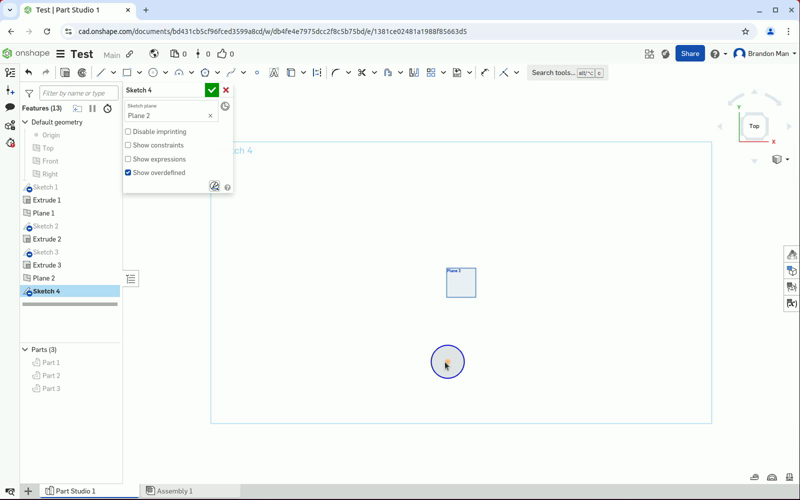
scroll(6)
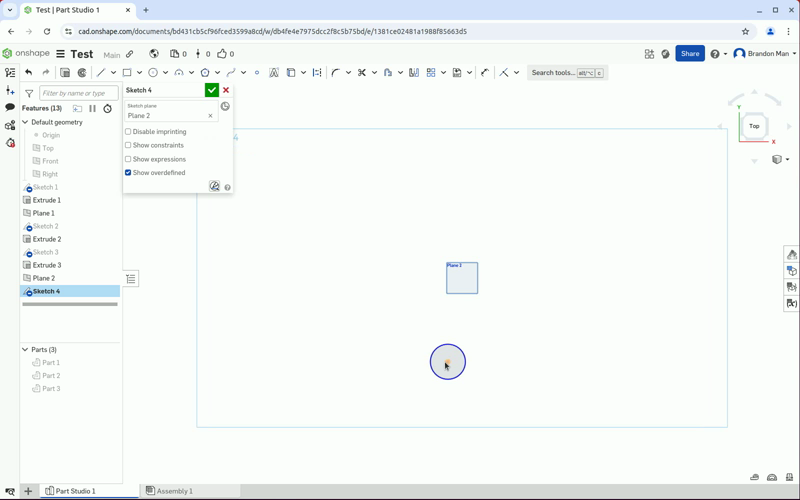
scroll(6)
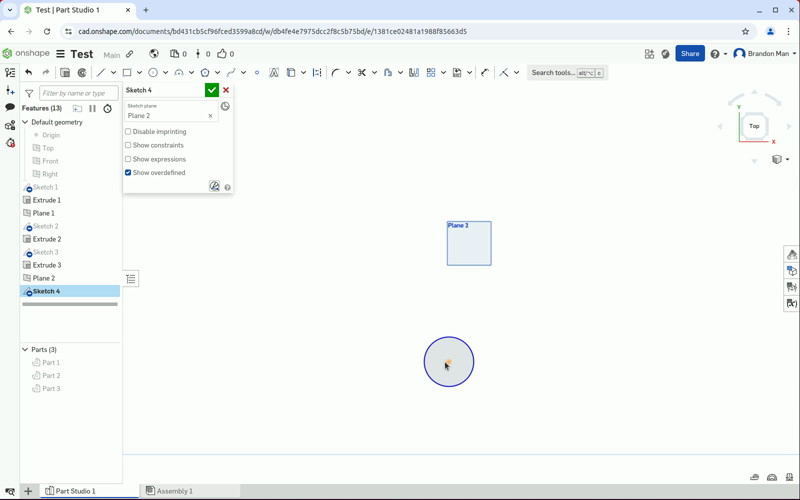
scroll(6)
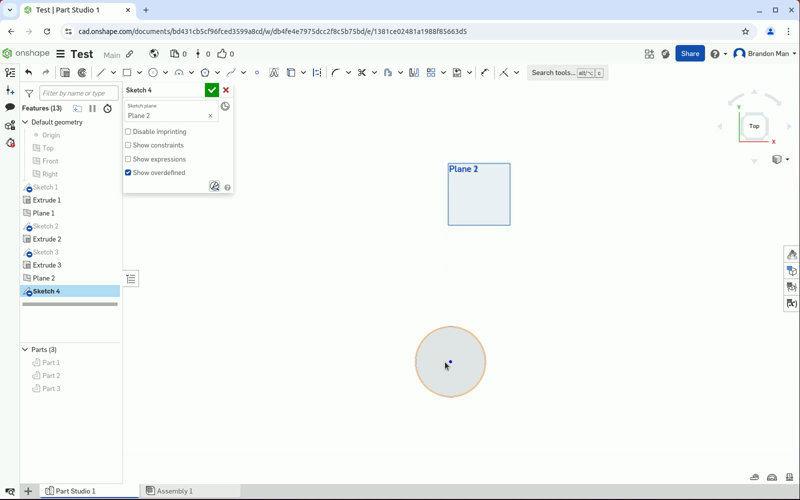
scroll(6)
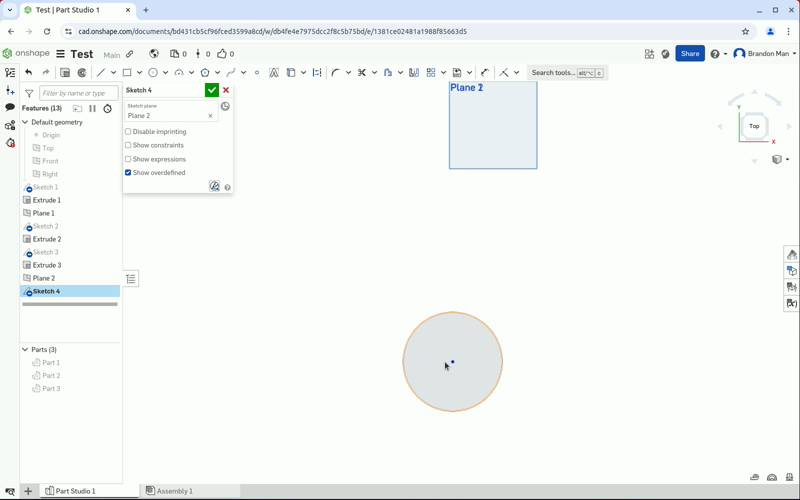
scroll(6)
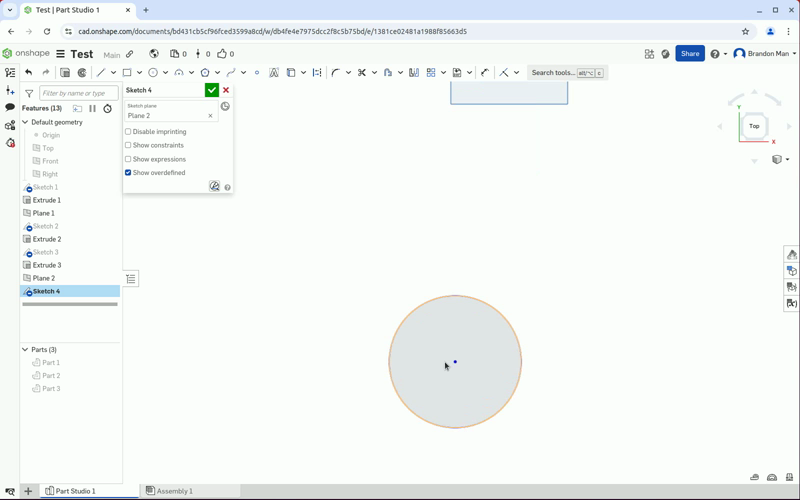
scroll(6)
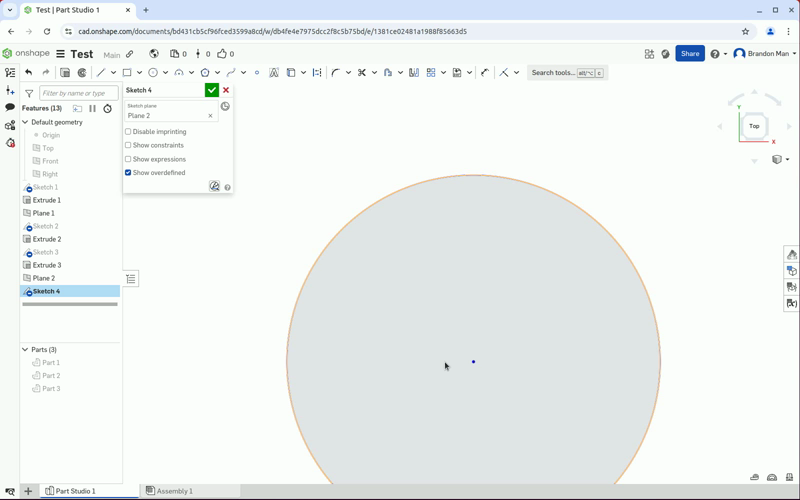
click(445, 361)
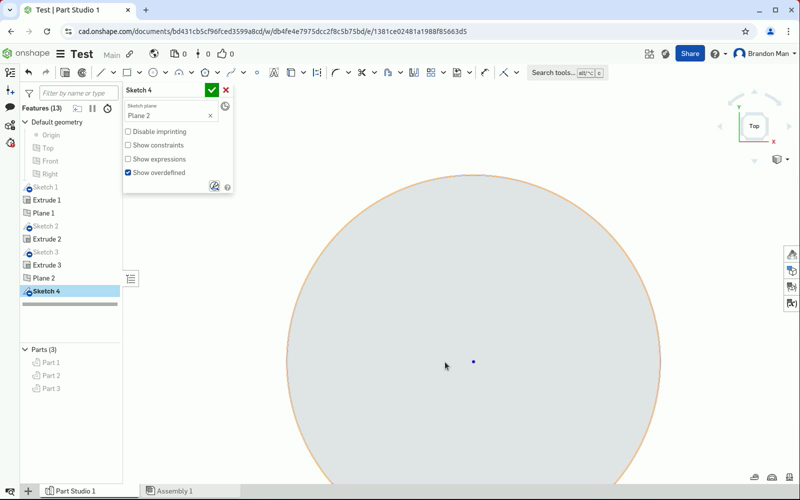
scroll(-6)
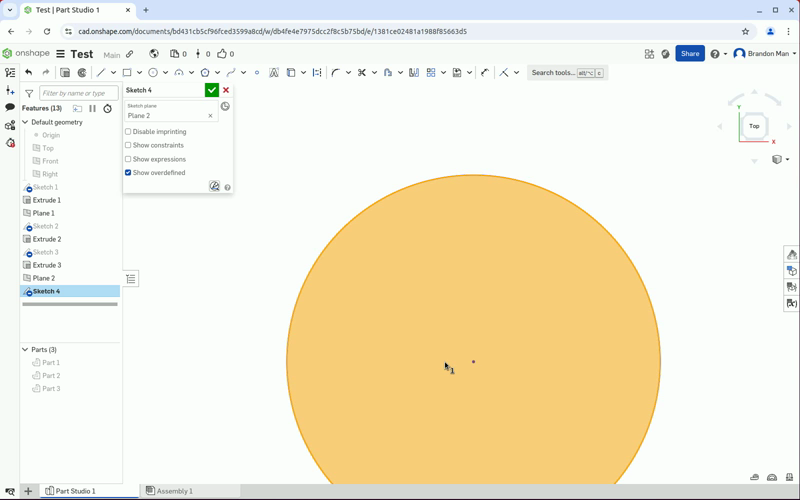
scroll(-6)
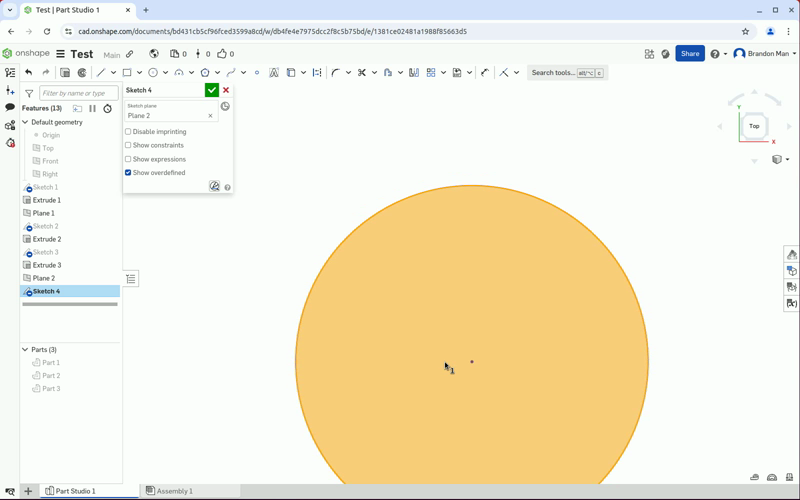
scroll(-6)
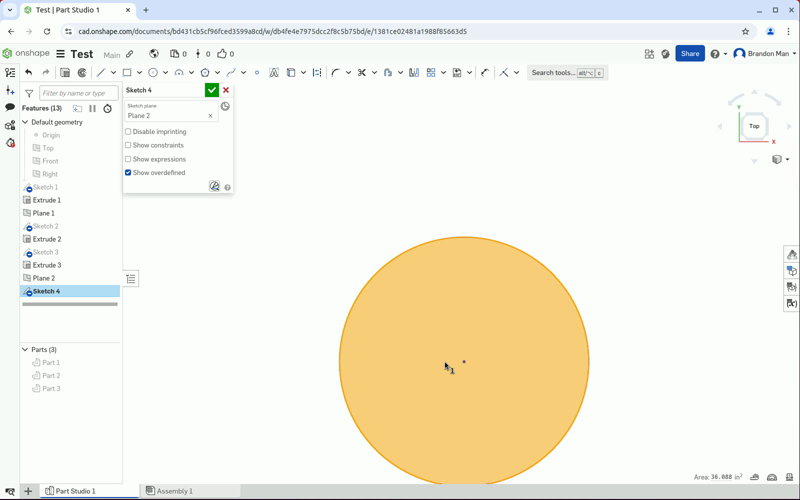
scroll(-6)
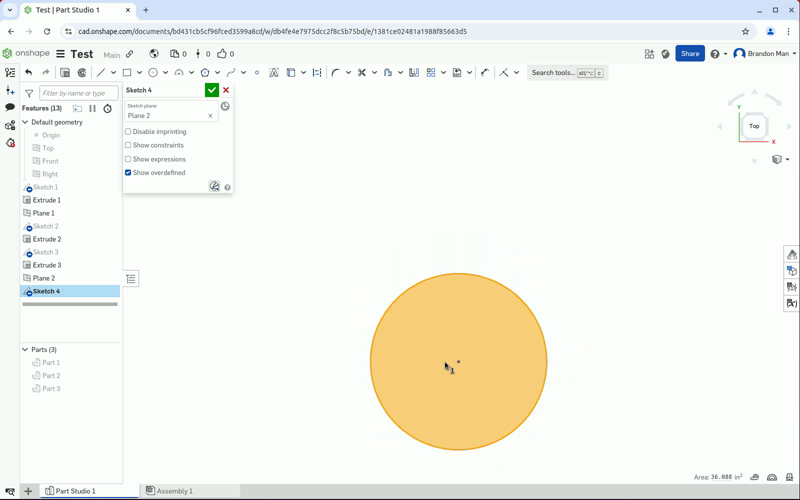
scroll(-6)
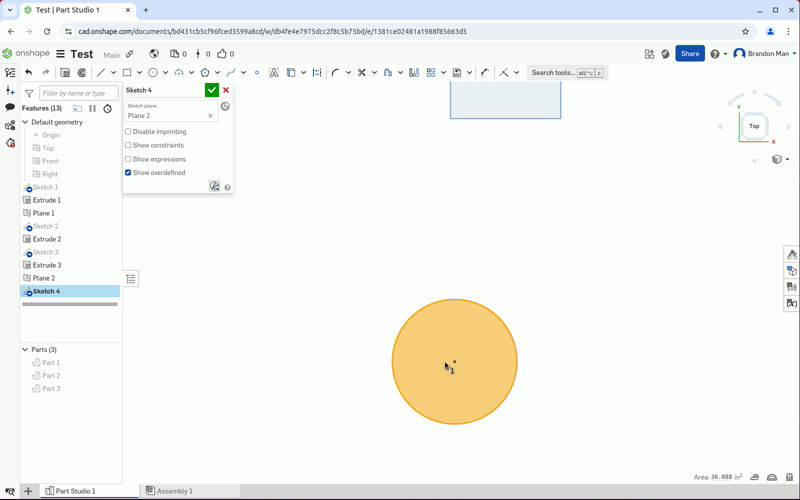
scroll(-6)
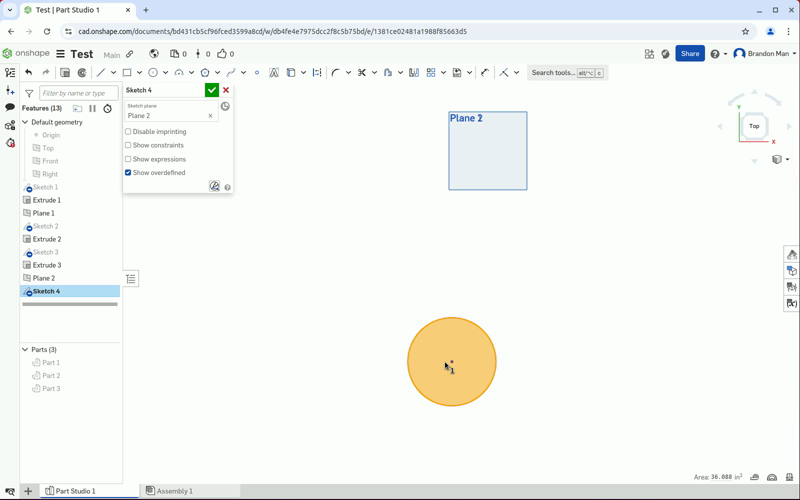
scroll(-6)
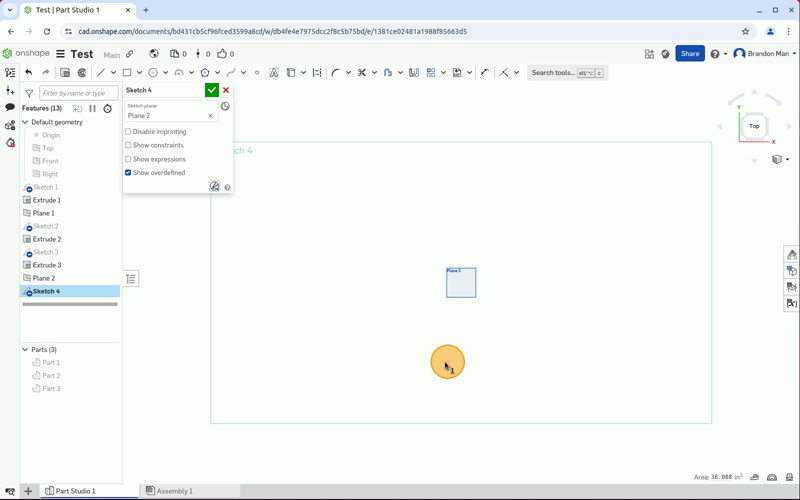
mouse_move(73, 352)
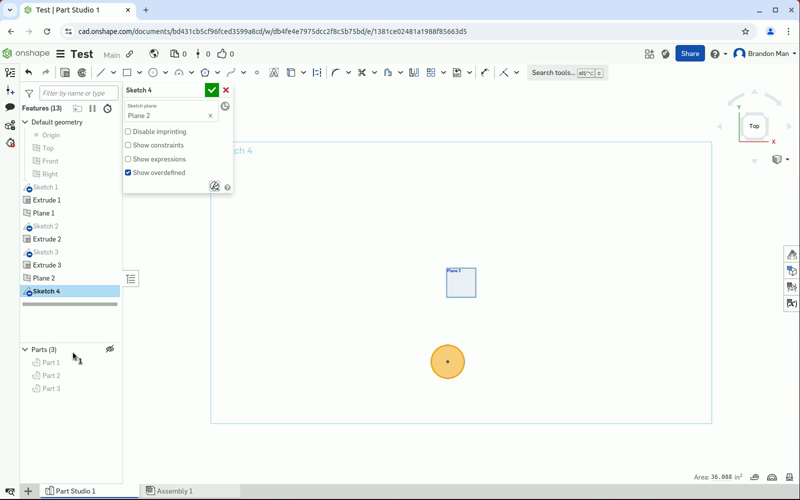
key(shift+y)
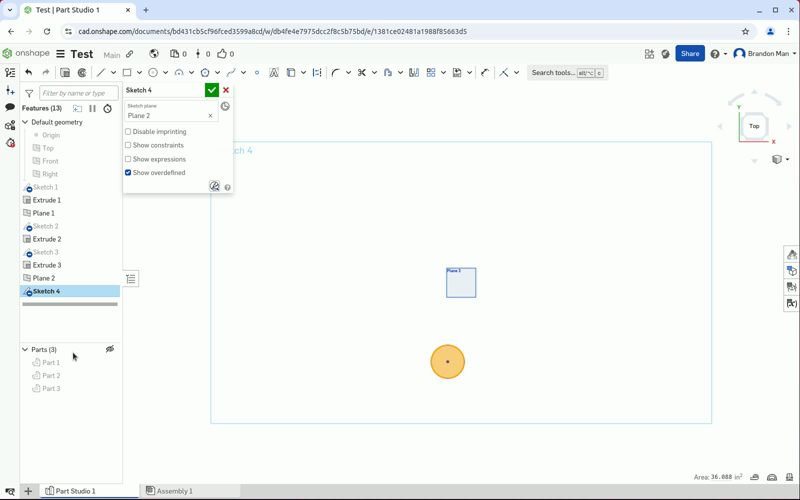
key(shift+e)
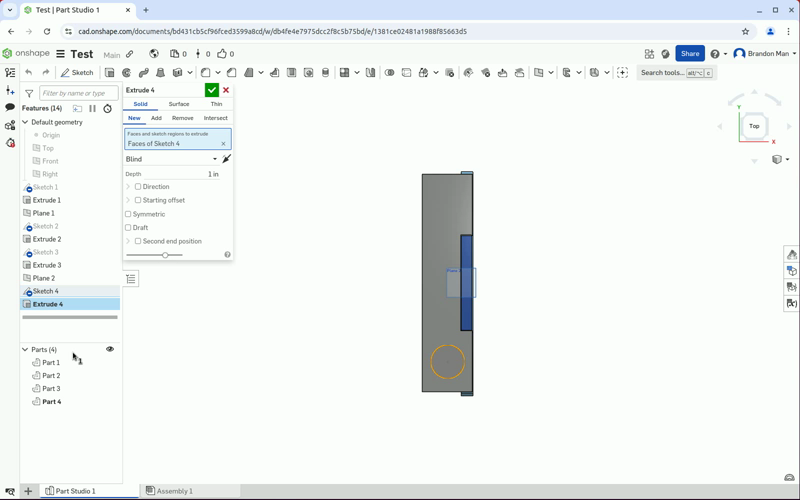
mouse_move(143, 106)
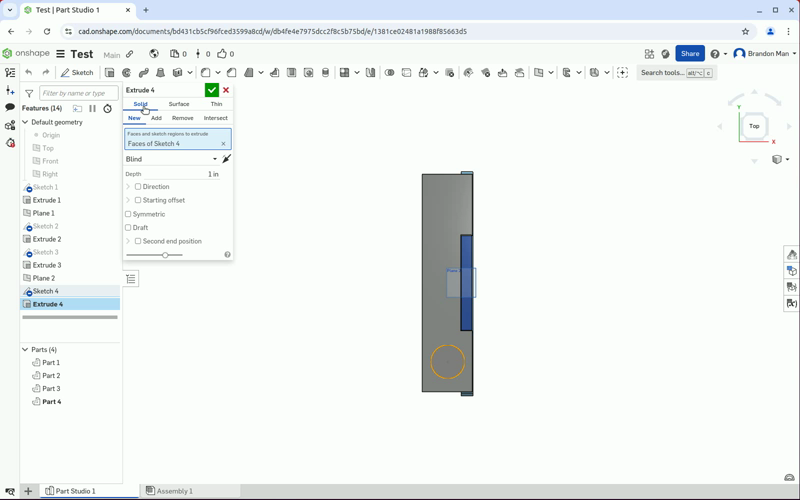
click(143, 106)
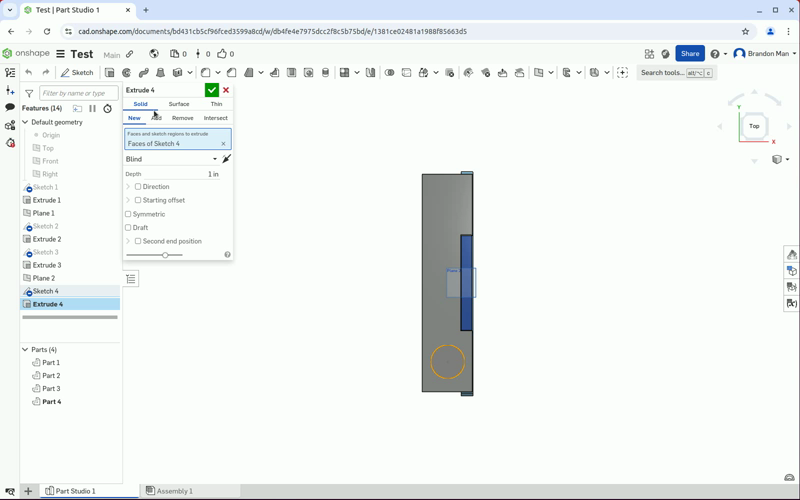
mouse_move(186, 120)
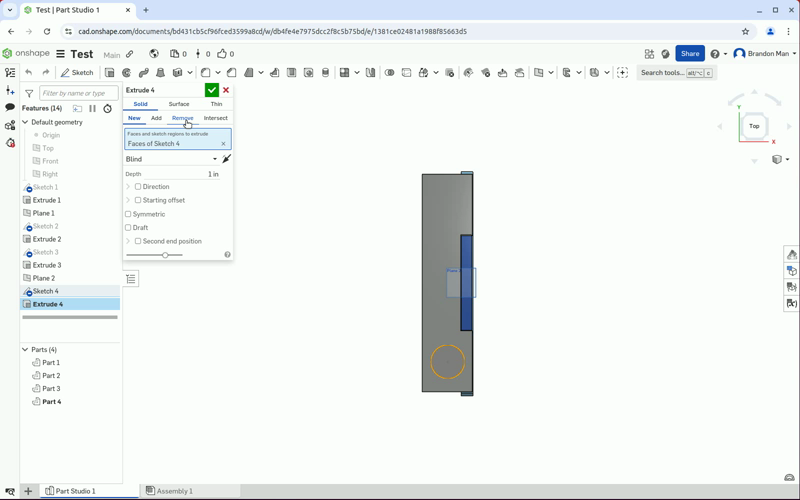
click(186, 120)
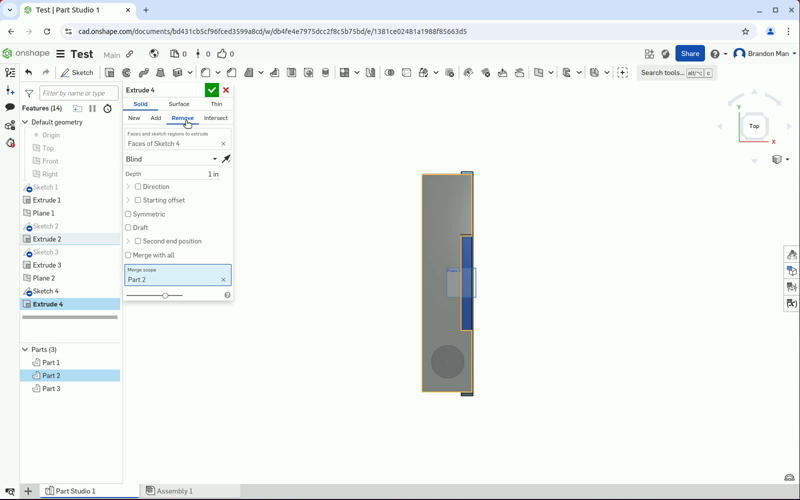
key(tab, 4)
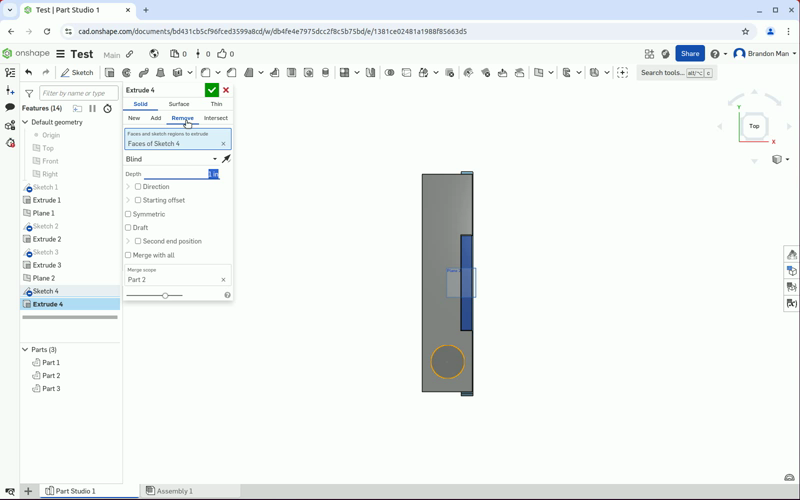
text(2.166)
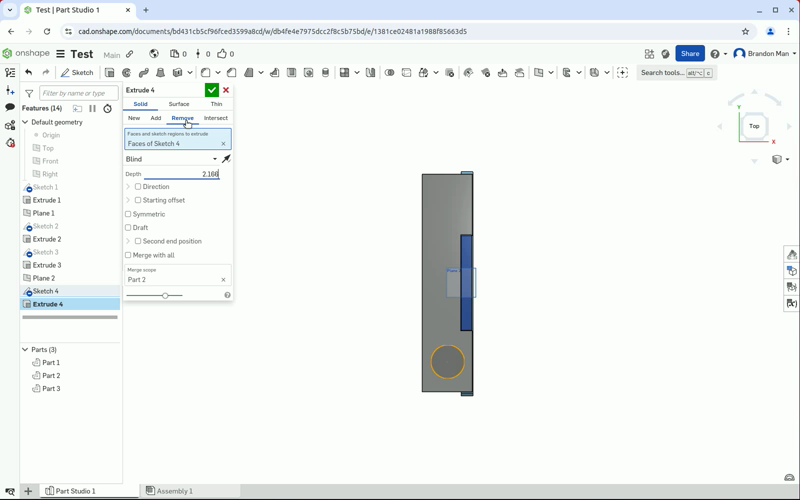
key(tab, 6)
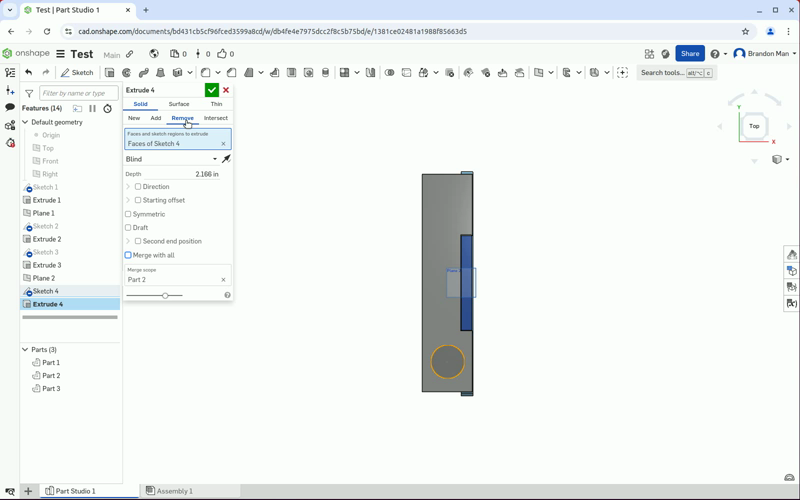
key(space)
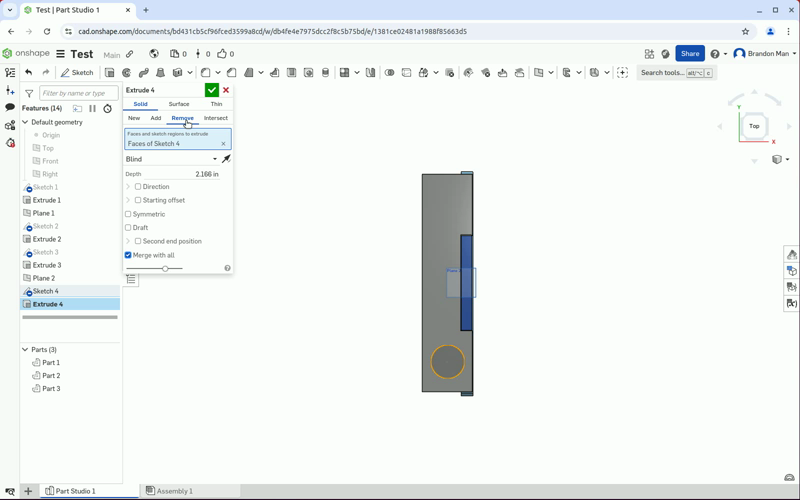
key(enter)
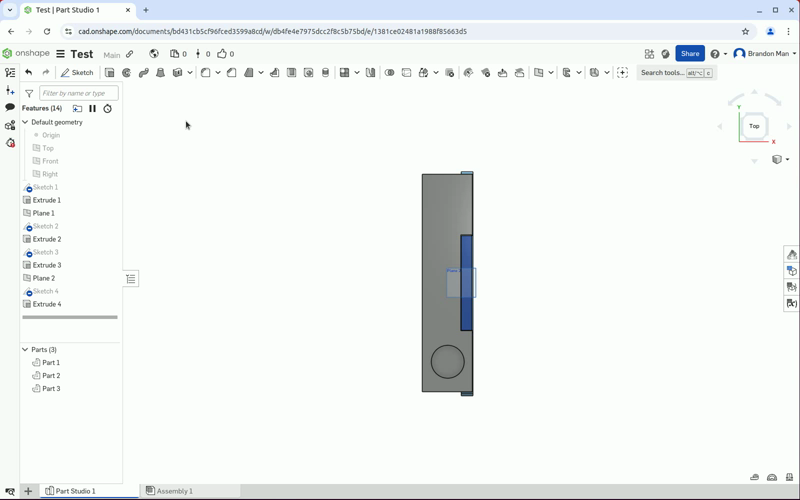
key(shift+h)
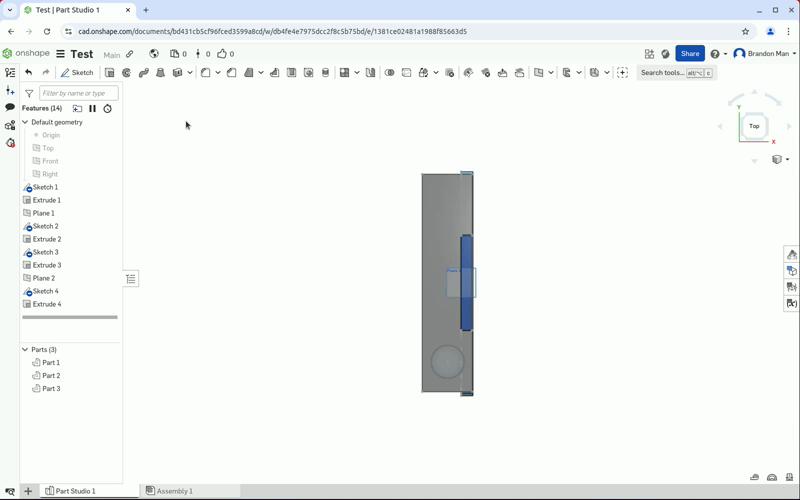
key(shift+h)
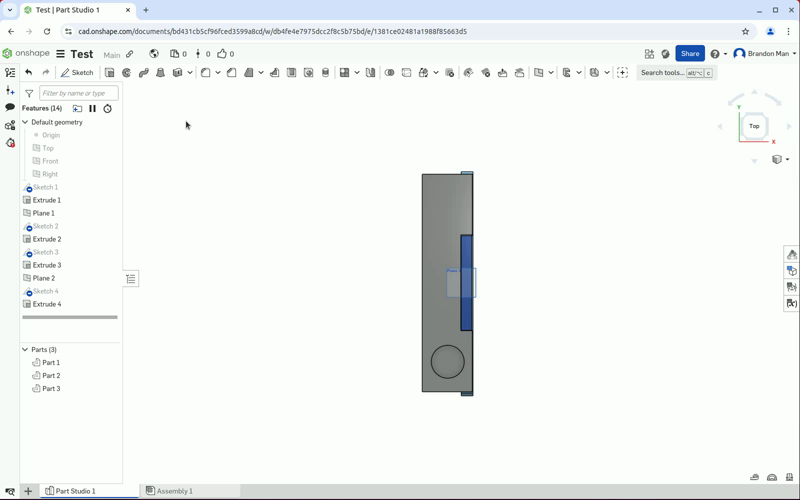
mouse_move(73, 189)
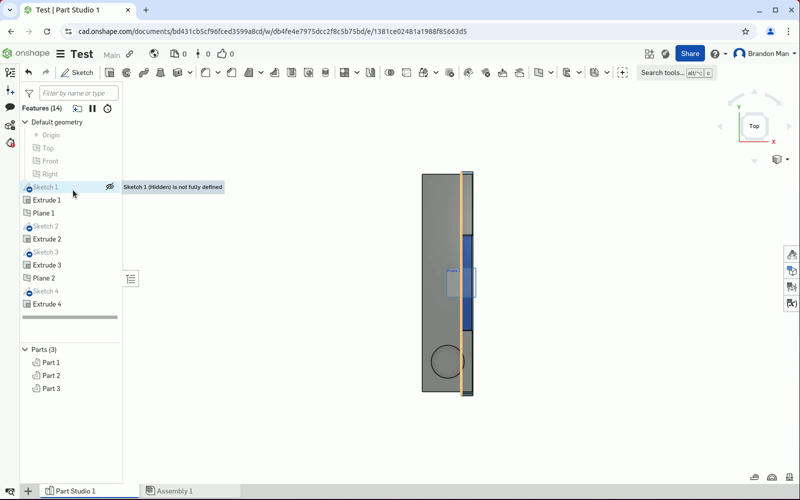
click(73, 189)
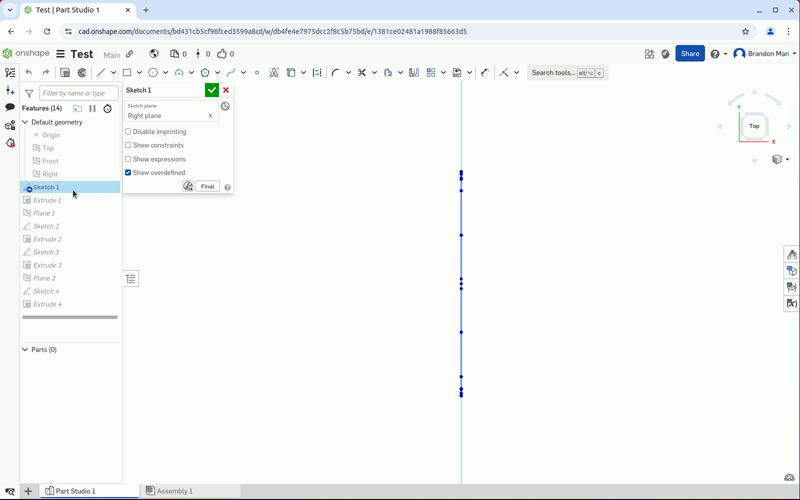
mouse_move(229, 92)
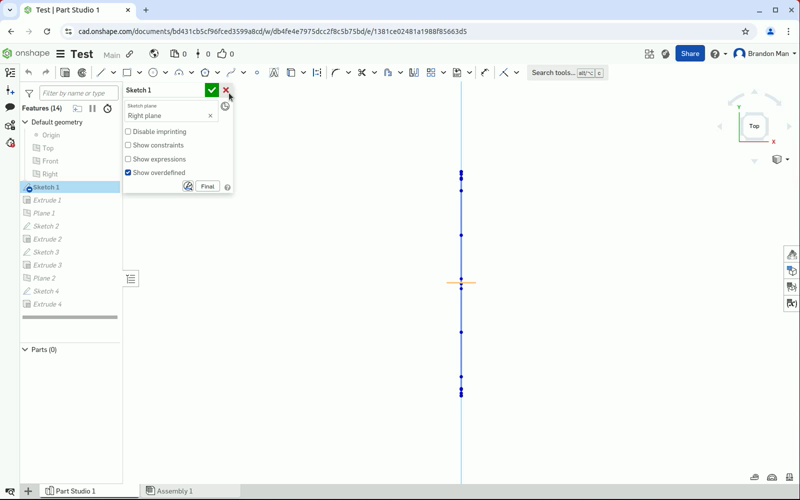
click(229, 92)
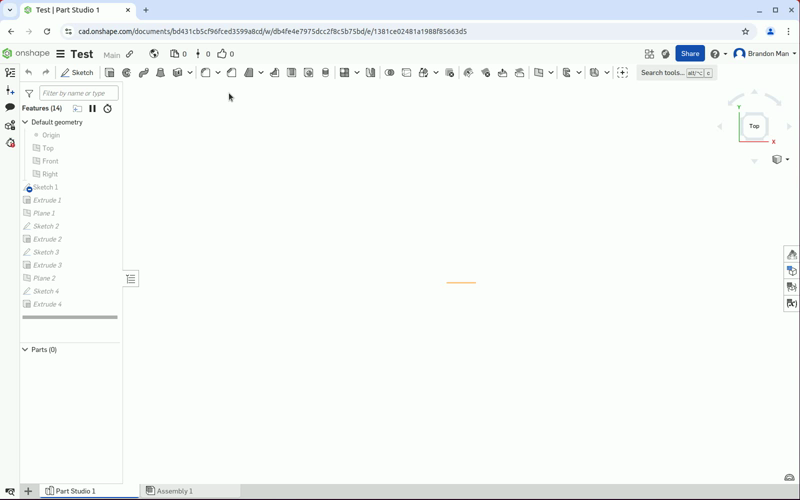
key(shift+s)
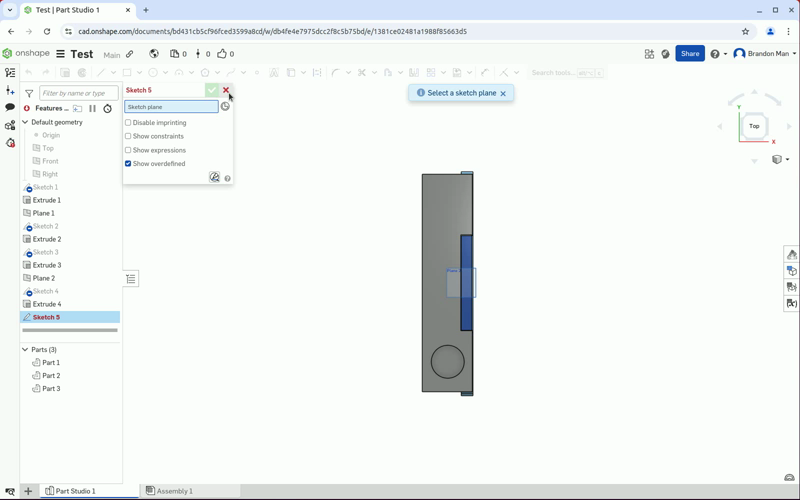
mouse_move(73, 280)
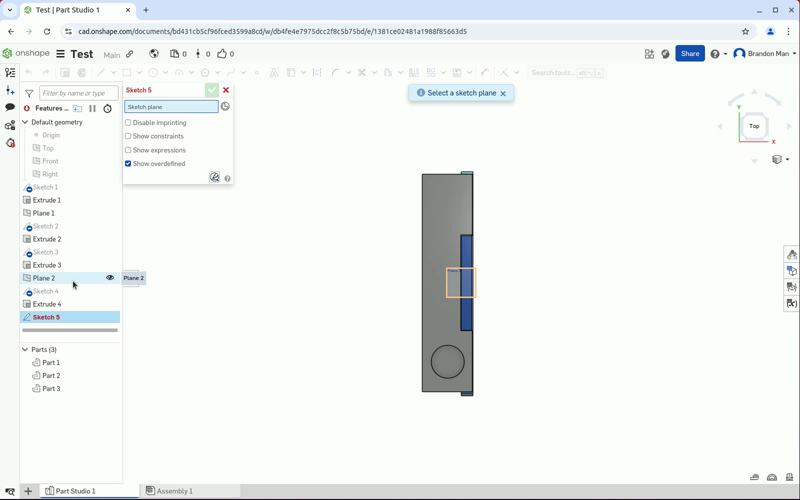
click(73, 280)
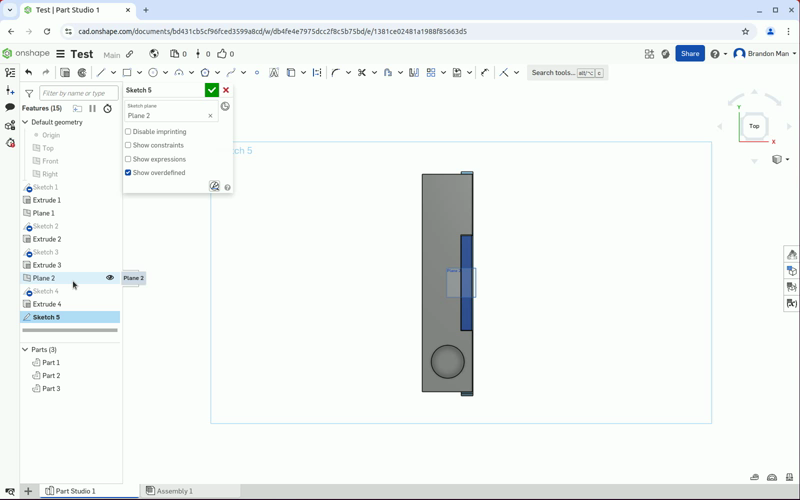
mouse_move(73, 352)
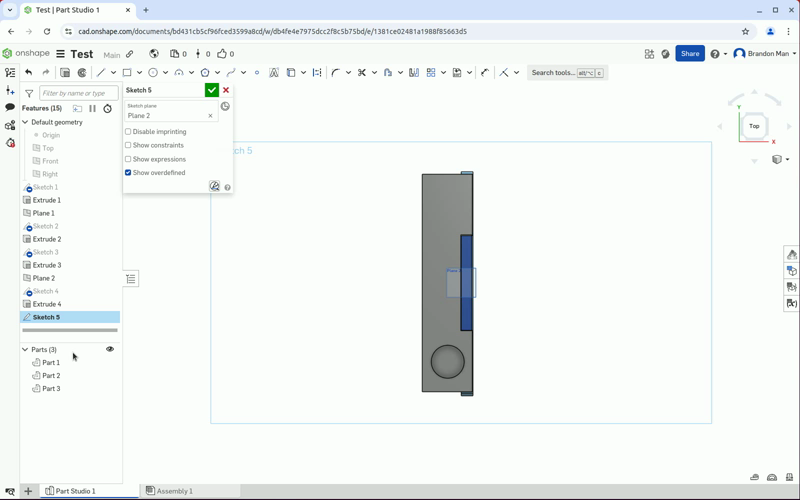
key(y)
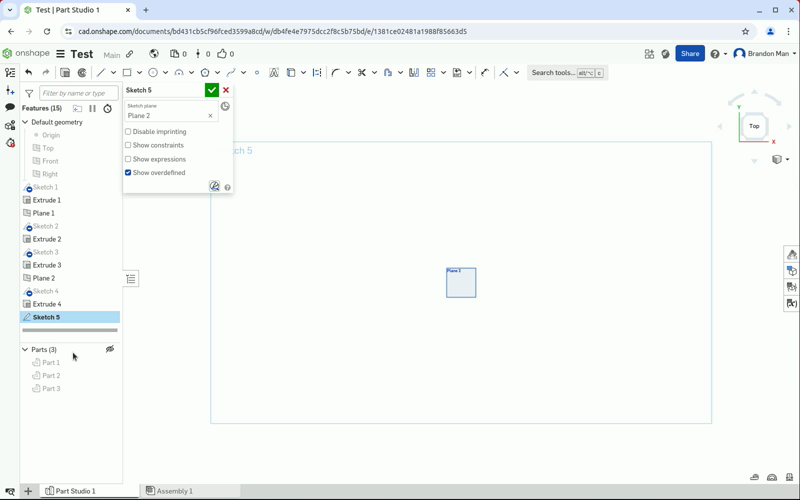
key(c)
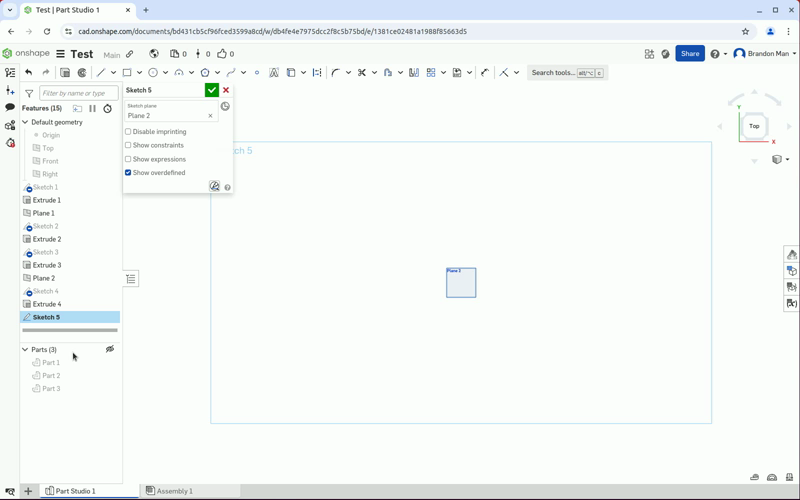
key_down(shift)
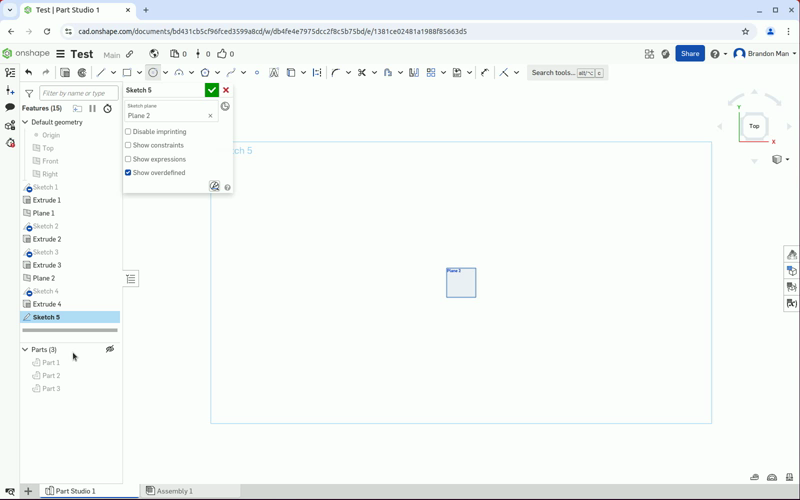
mouse_move(447, 308)
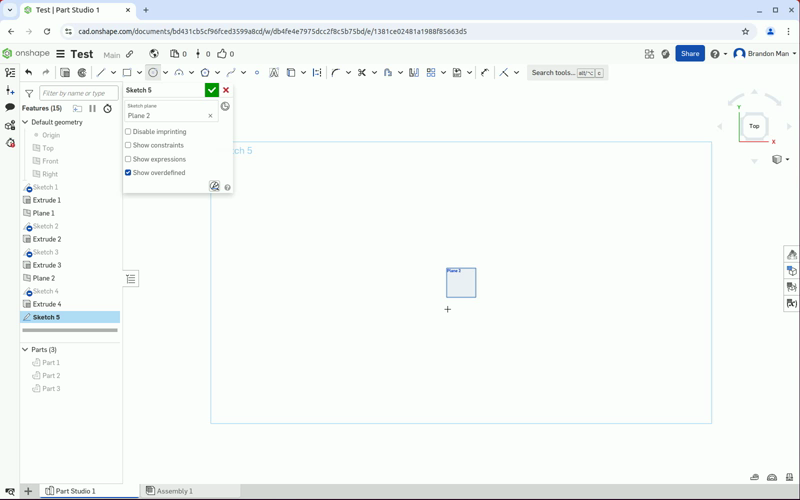
click(447, 308)
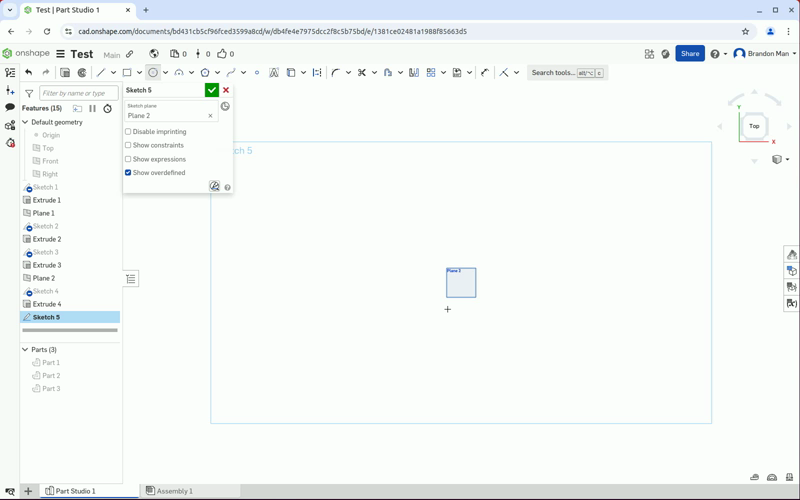
key_up(shift)
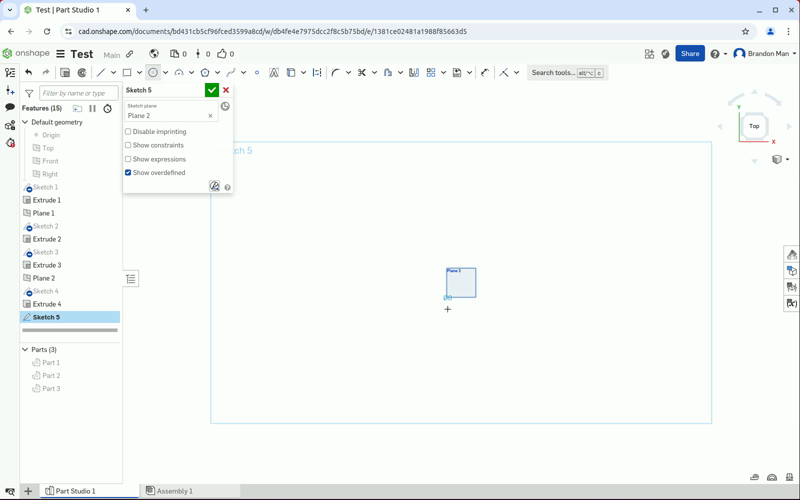
mouse_move(464, 308)
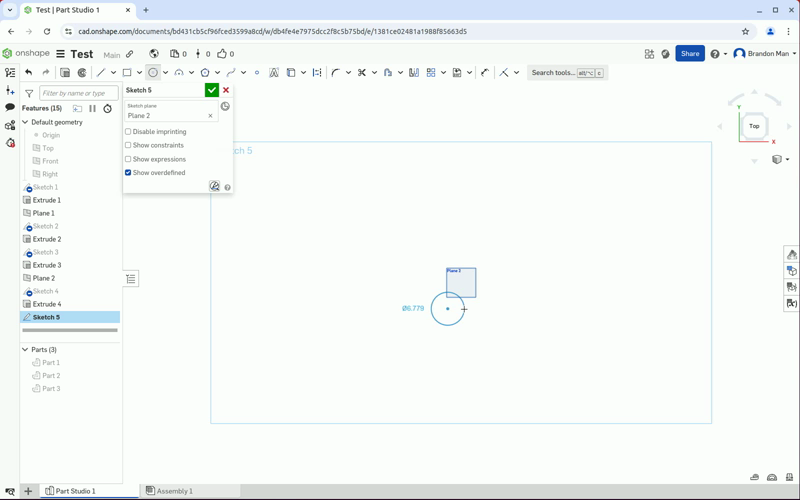
click(464, 308)
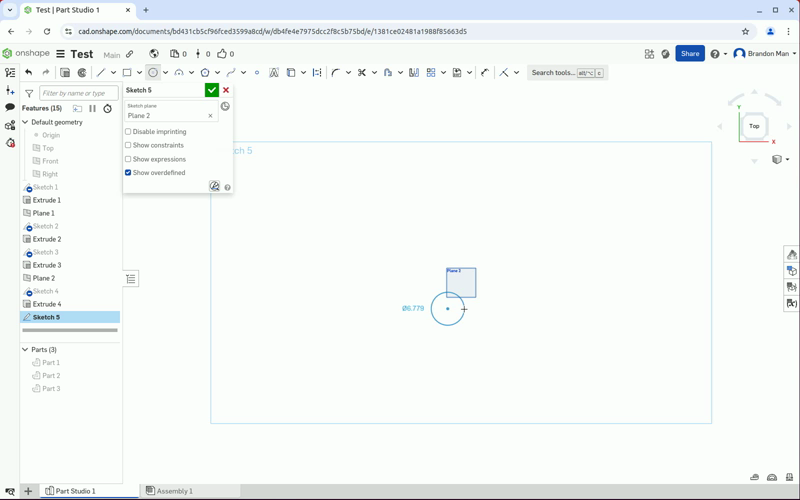
key(esc)
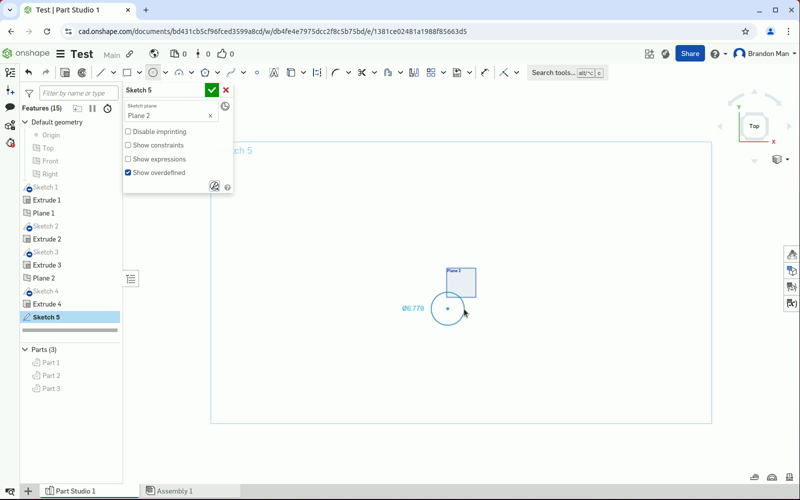
mouse_move(437, 299)
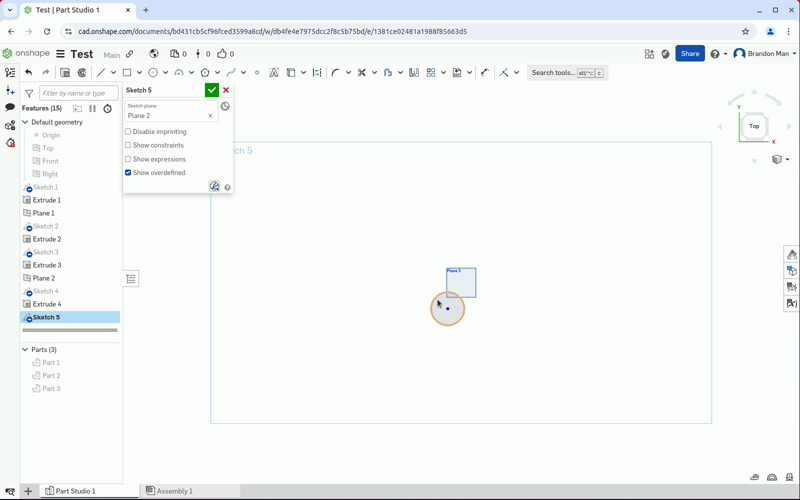
scroll(6)
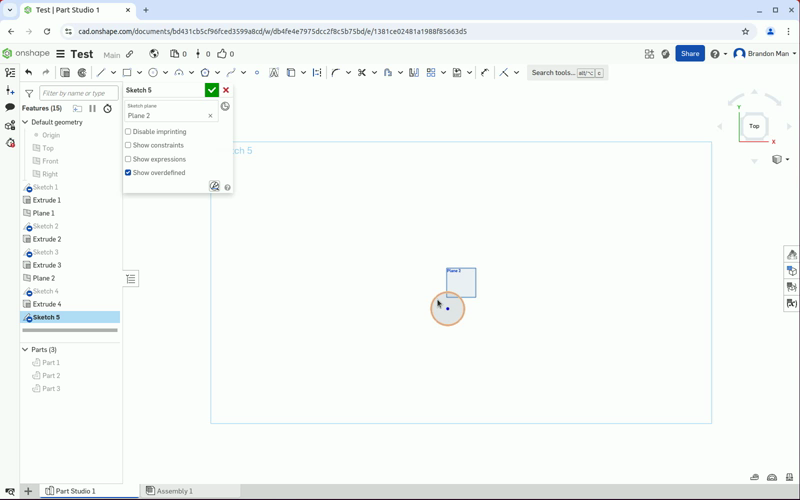
scroll(6)
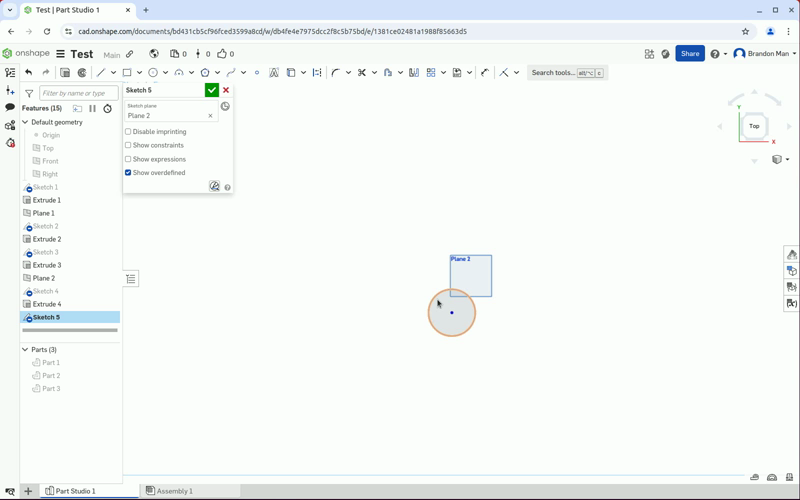
scroll(6)
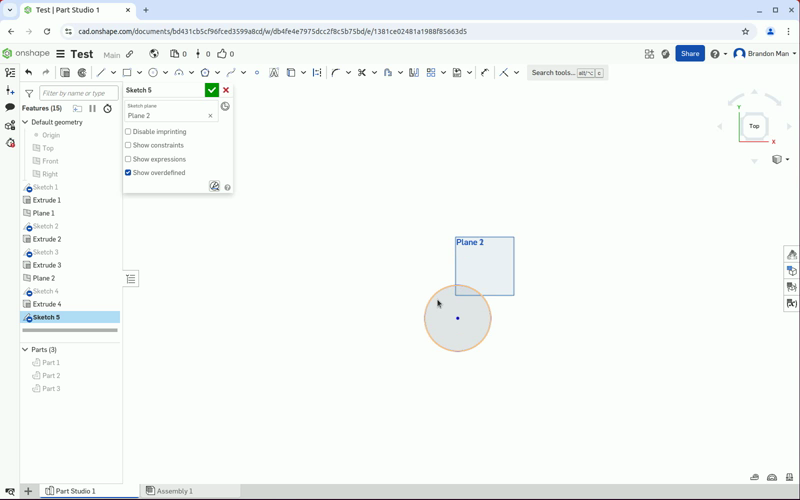
scroll(6)
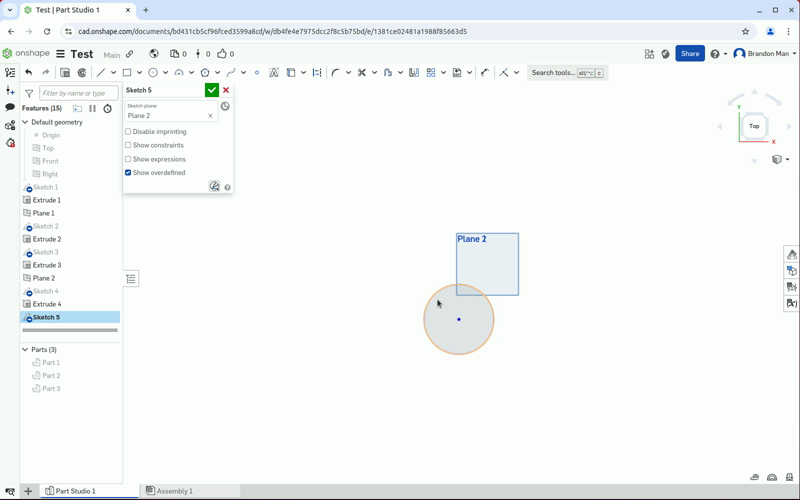
scroll(6)
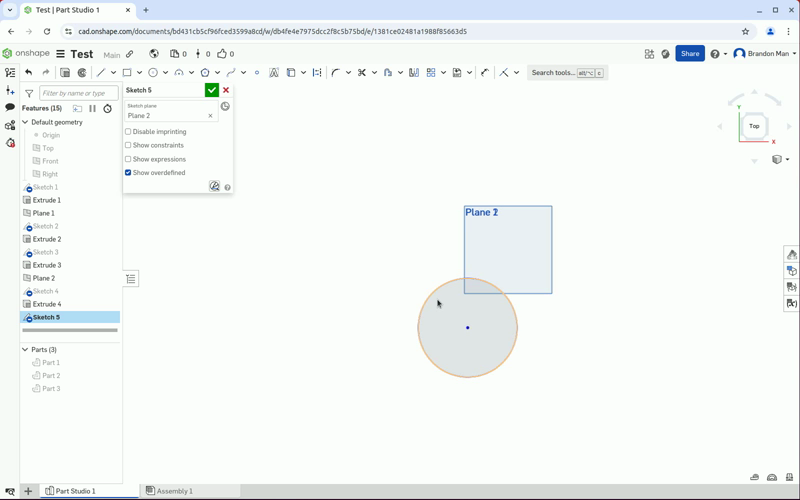
scroll(6)
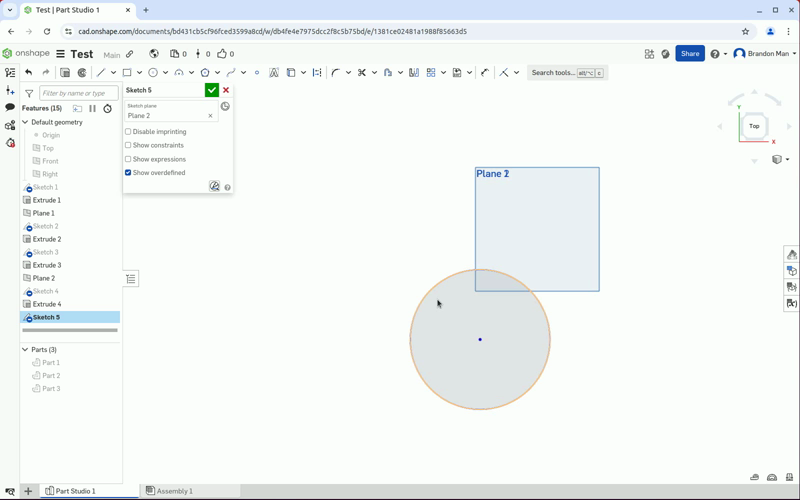
scroll(6)
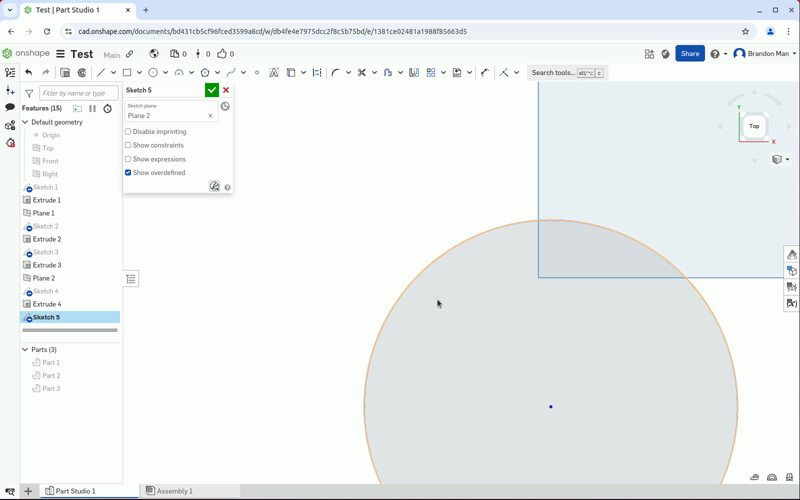
click(437, 299)
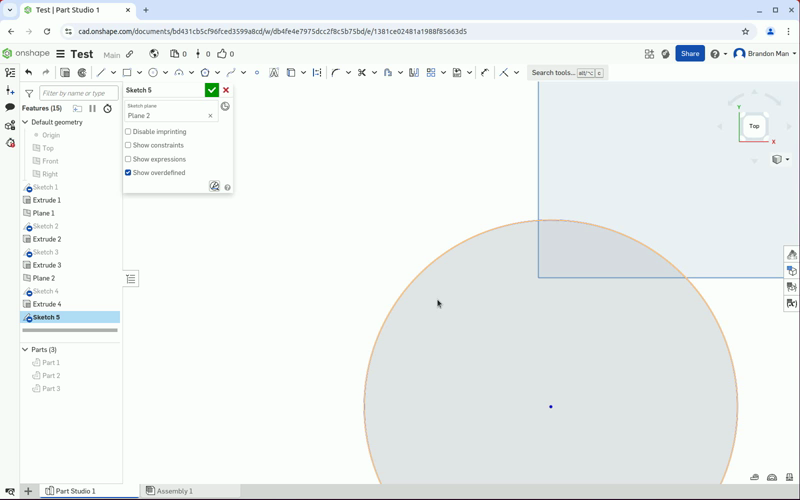
scroll(-6)
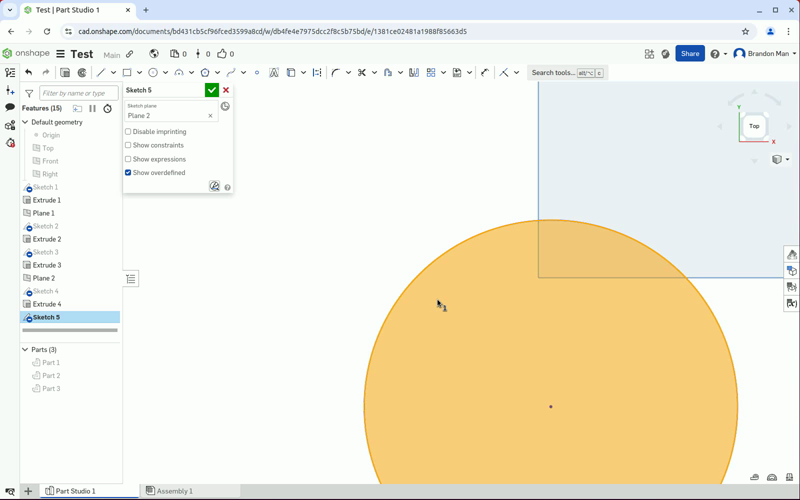
scroll(-6)
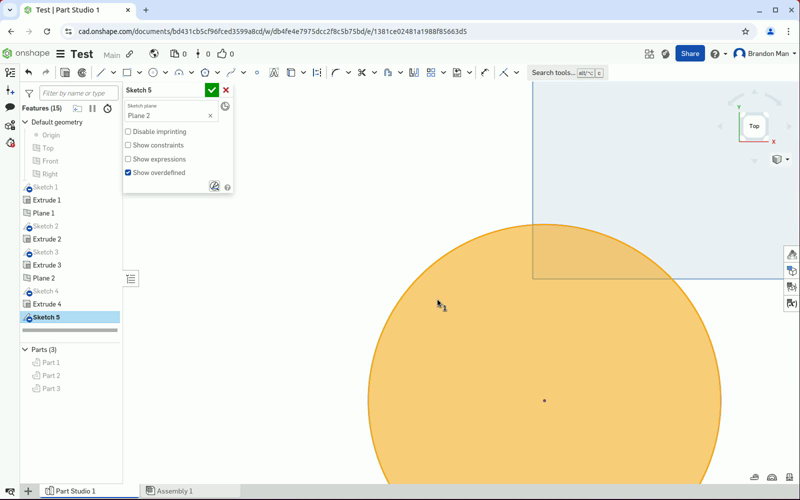
scroll(-6)
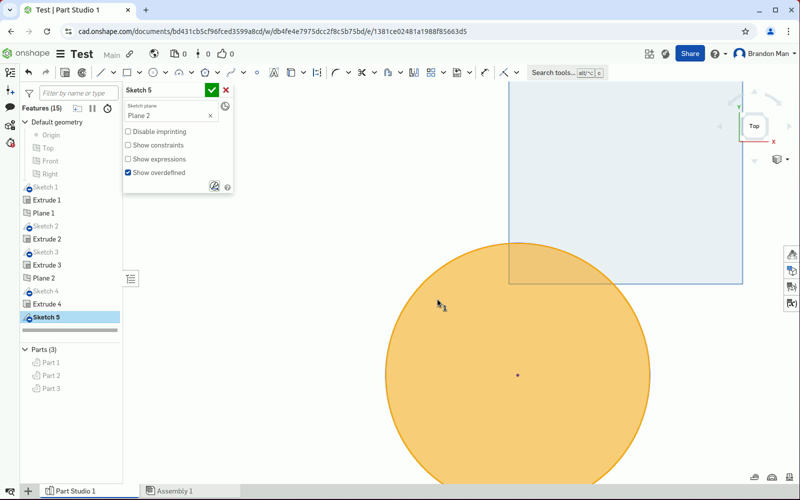
scroll(-6)
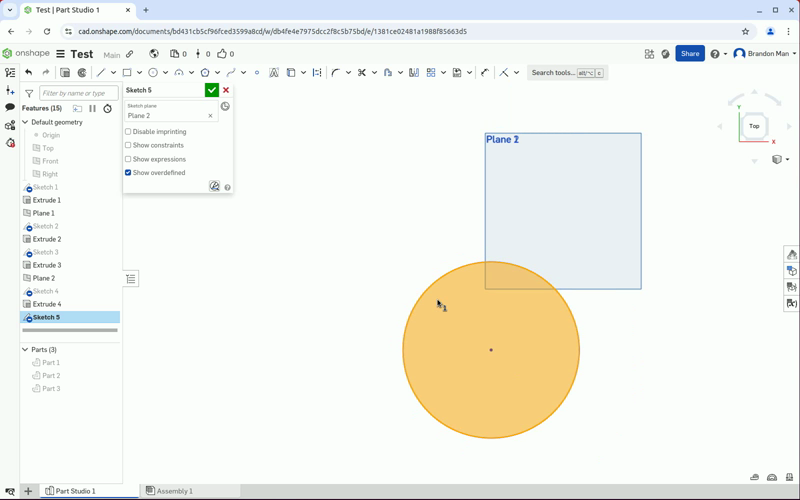
scroll(-6)
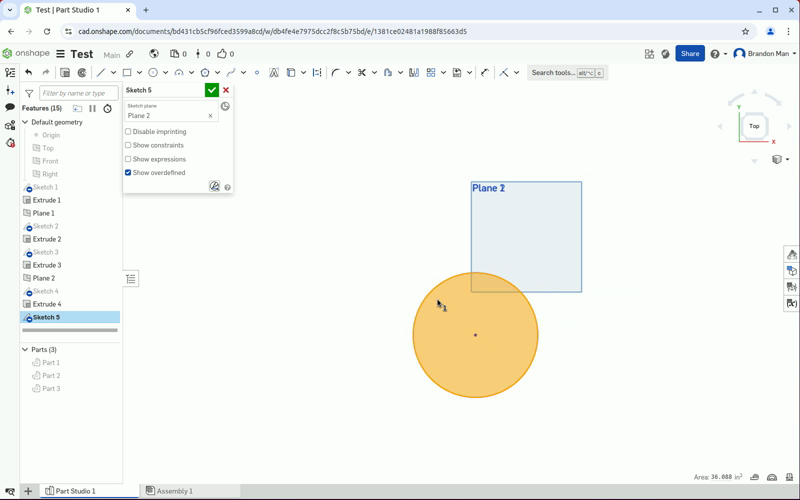
scroll(-6)
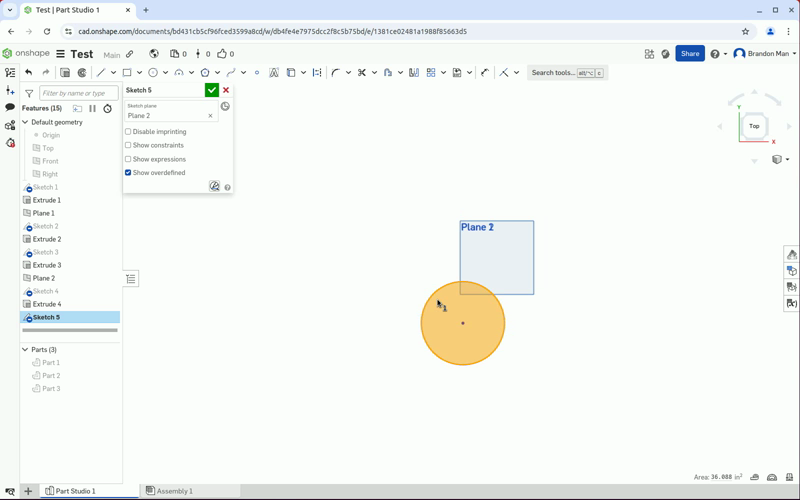
scroll(-6)
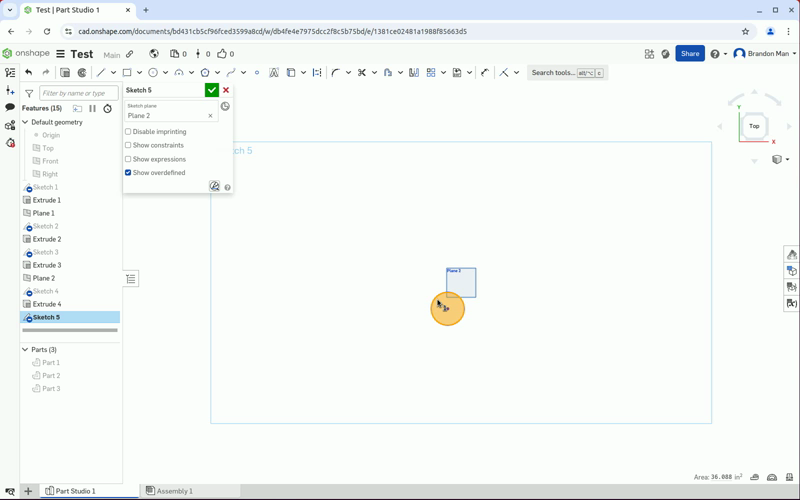
mouse_move(73, 352)
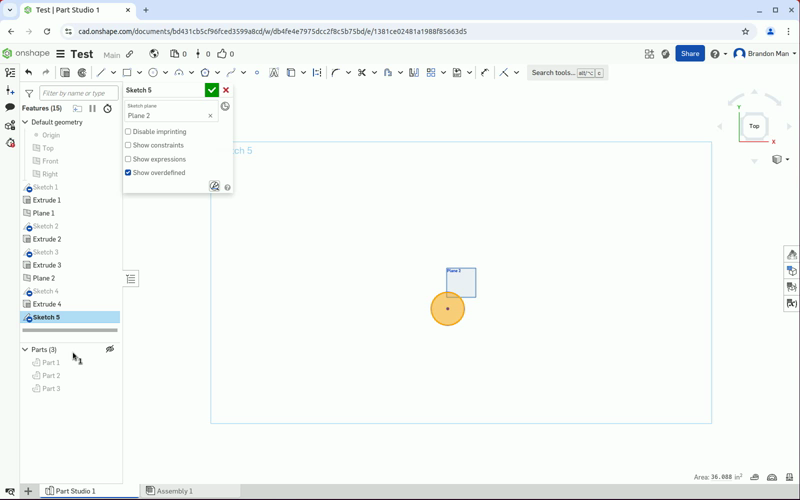
key(shift+y)
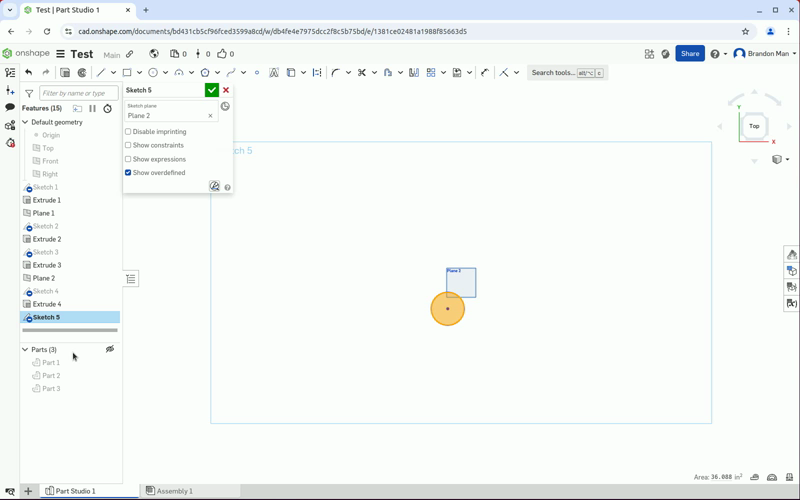
key(shift+e)
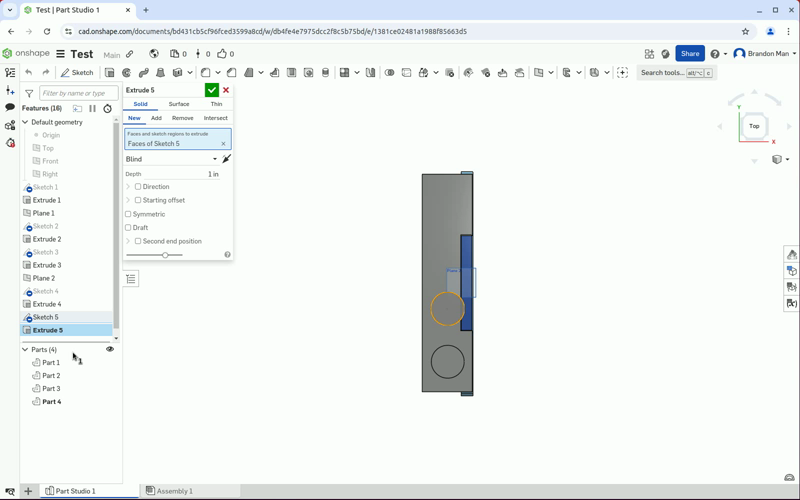
mouse_move(143, 106)
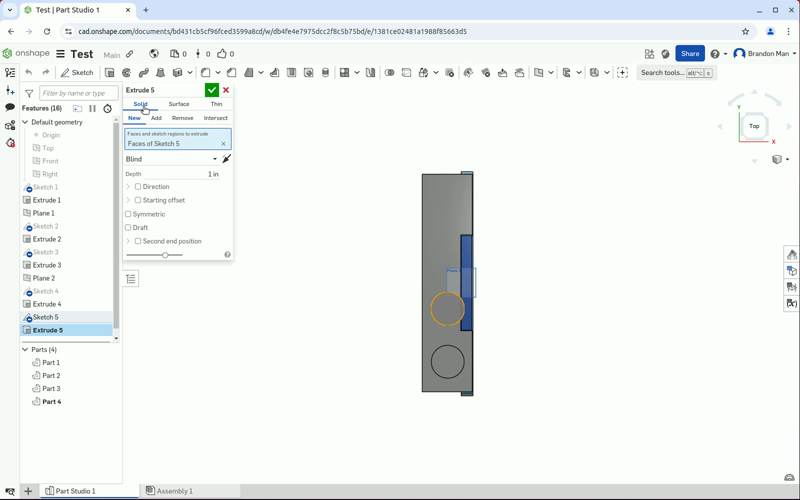
click(143, 106)
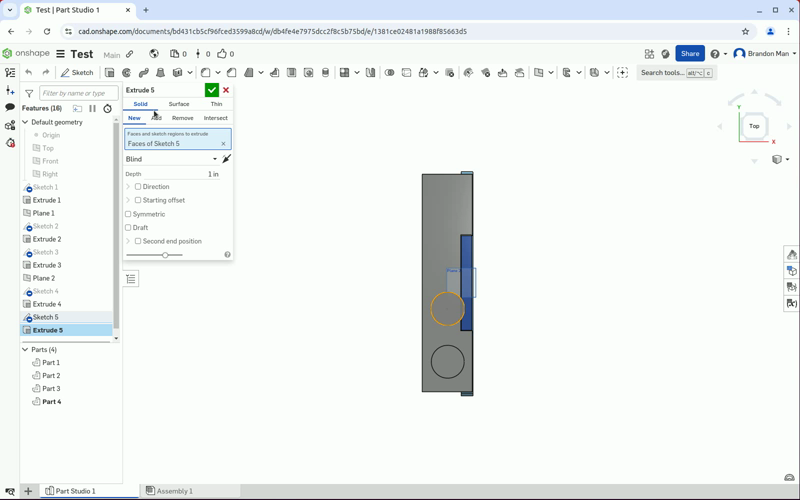
mouse_move(186, 120)
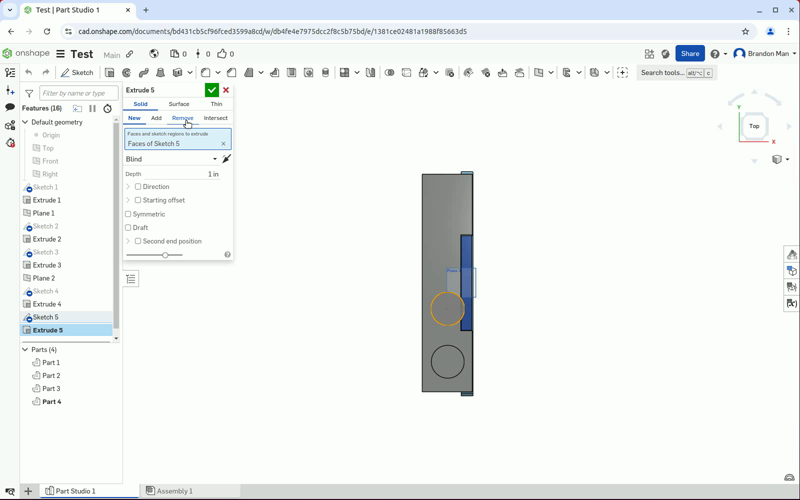
click(186, 120)
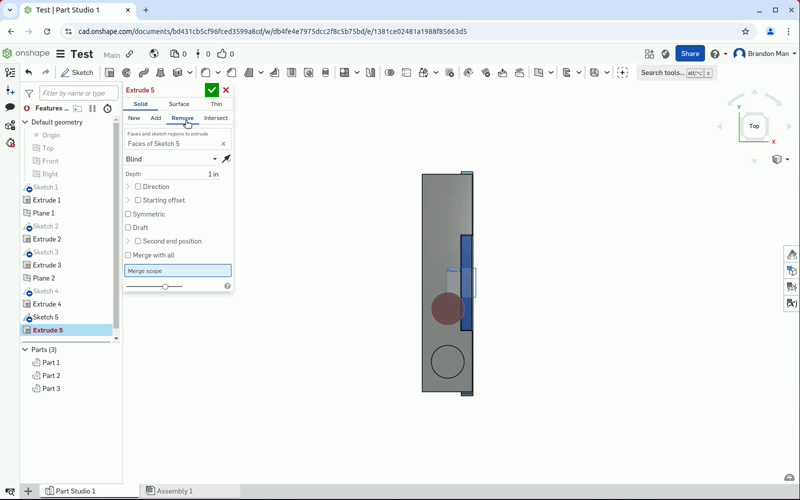
key(tab, 4)
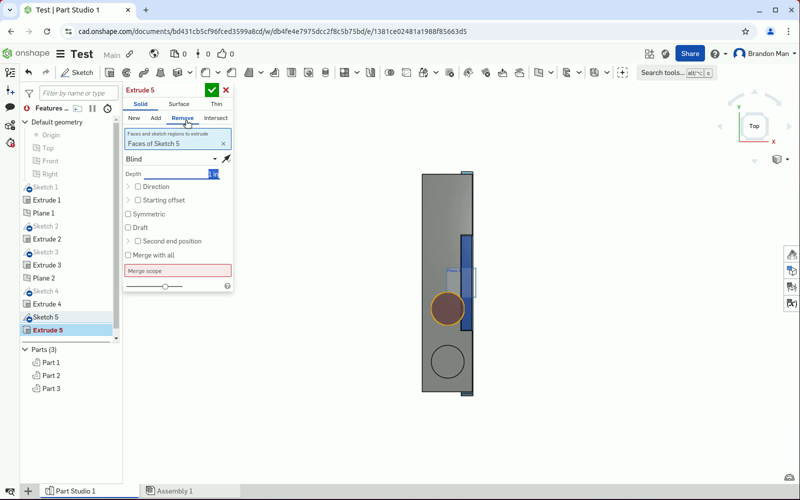
text(2.166)
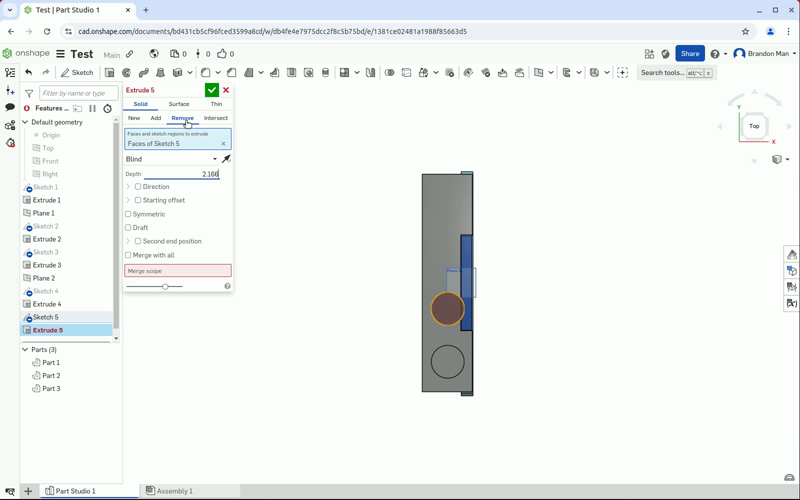
key(tab, 6)
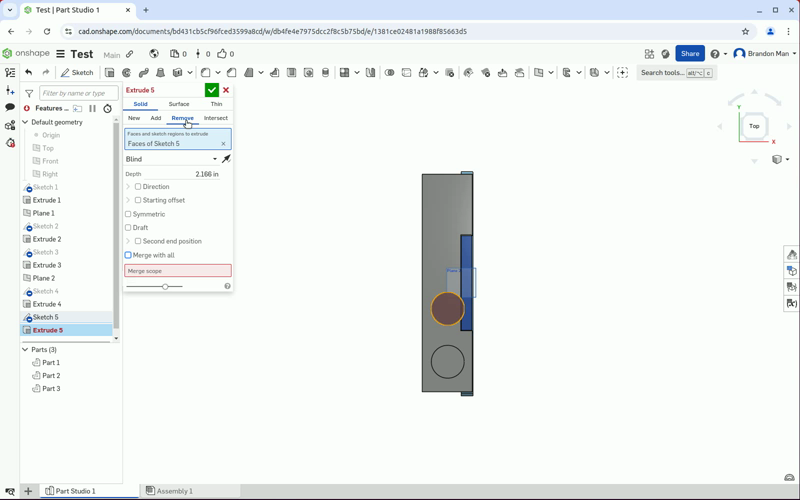
key(space)
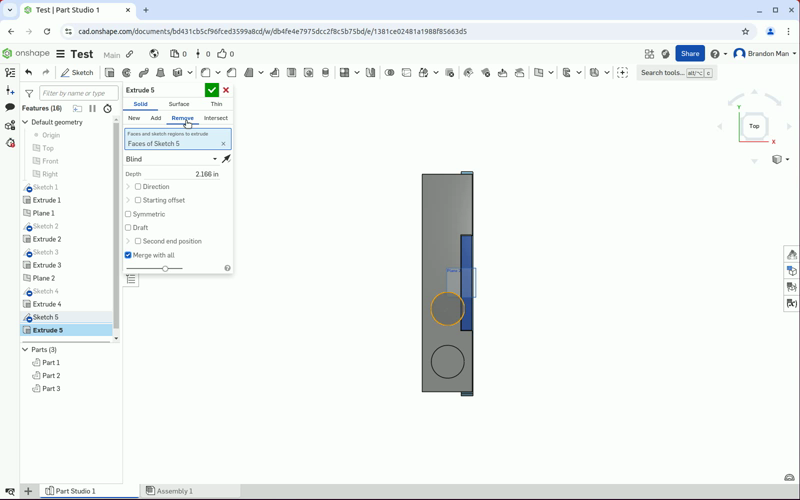
key(enter)
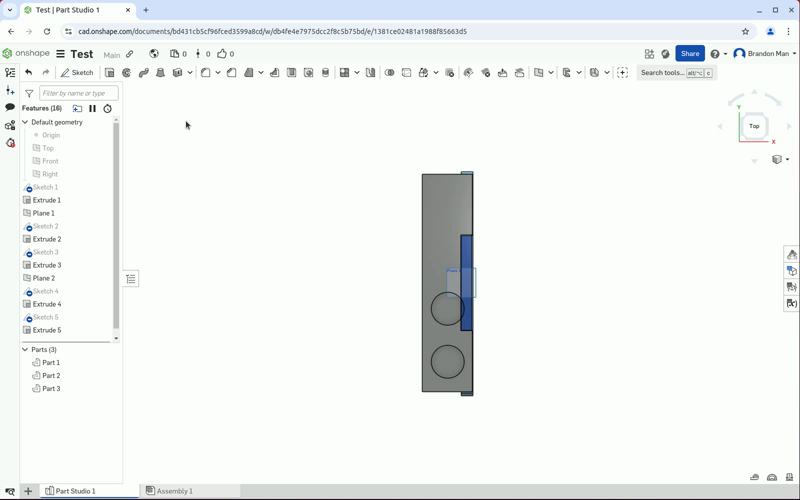
key(shift+h)
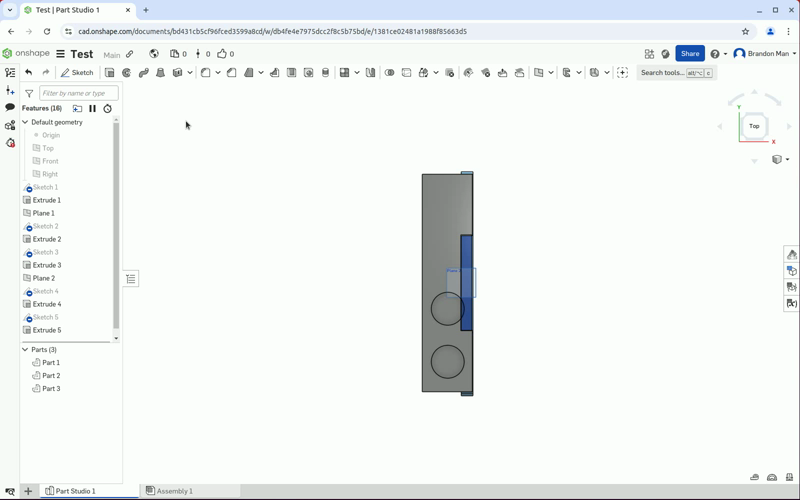
key(shift+h)
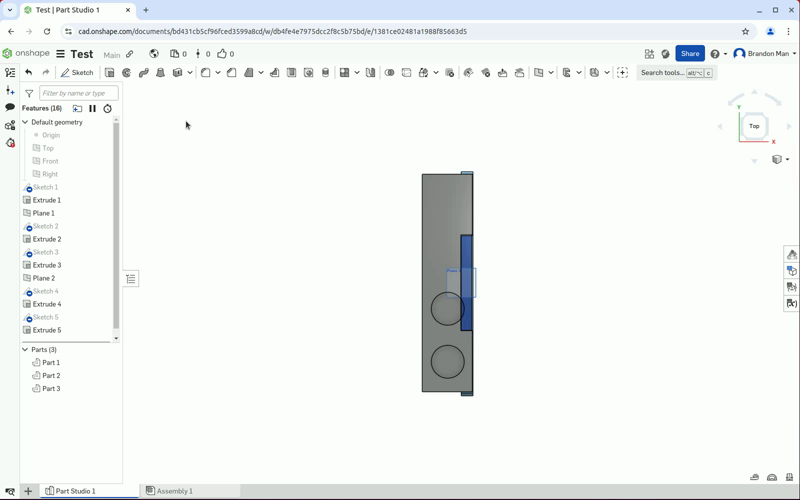
mouse_move(69, 189)
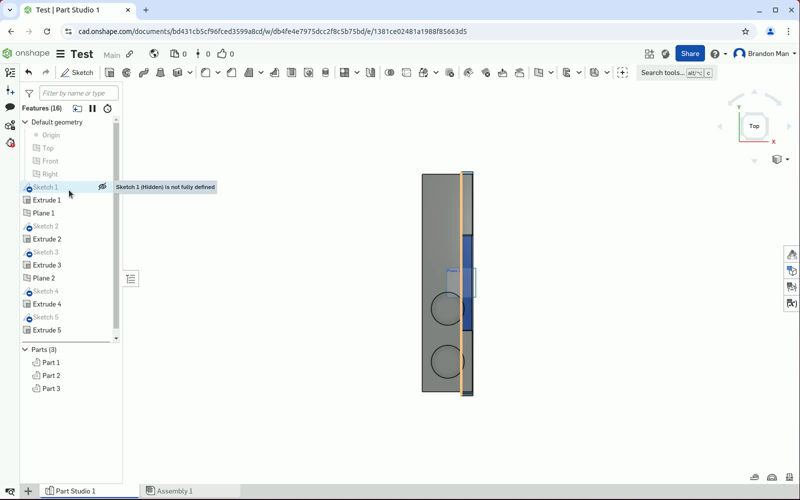
click(69, 189)
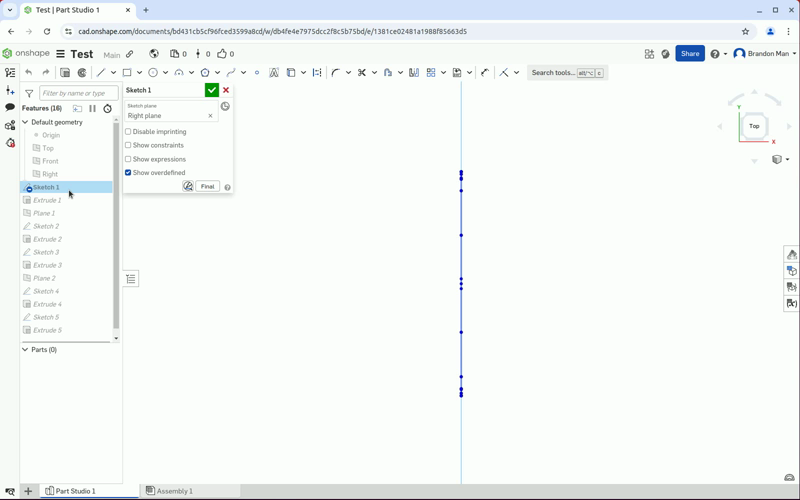
mouse_move(229, 92)
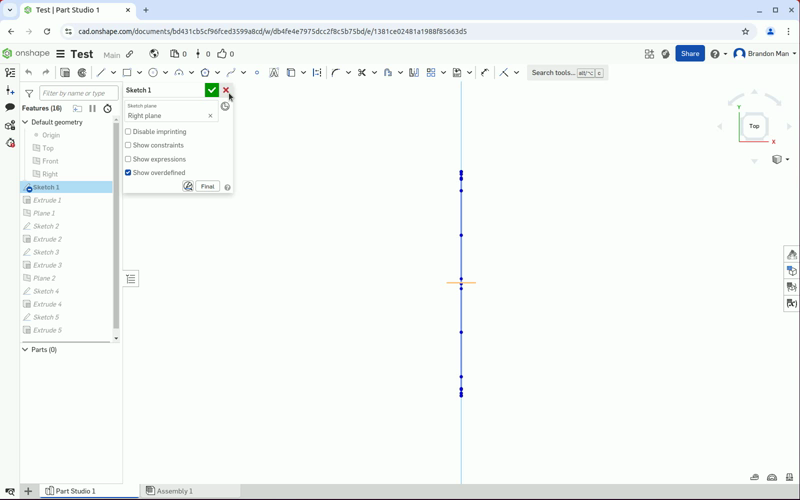
click(229, 92)
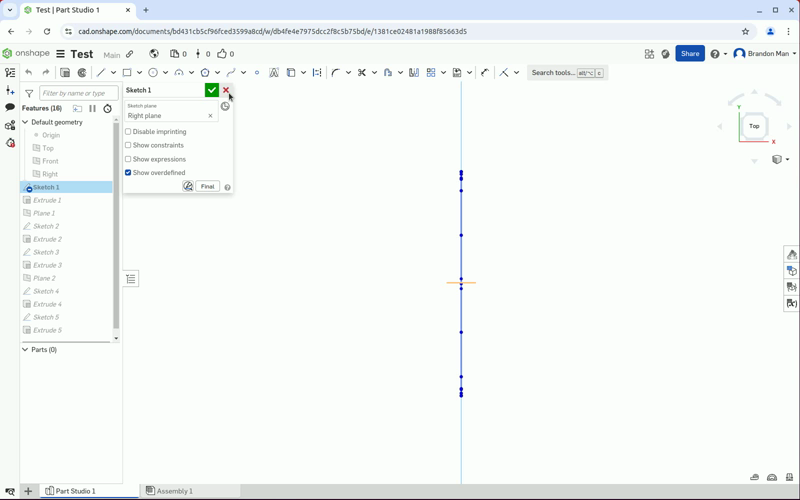
key(shift+s)
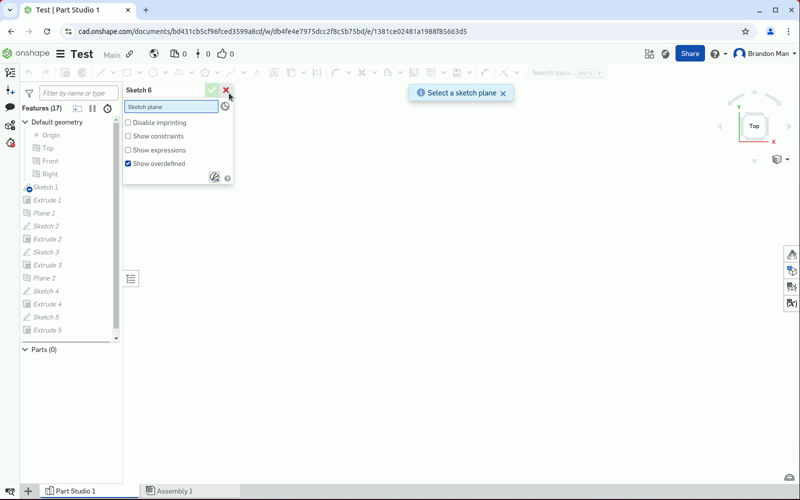
mouse_move(69, 267)
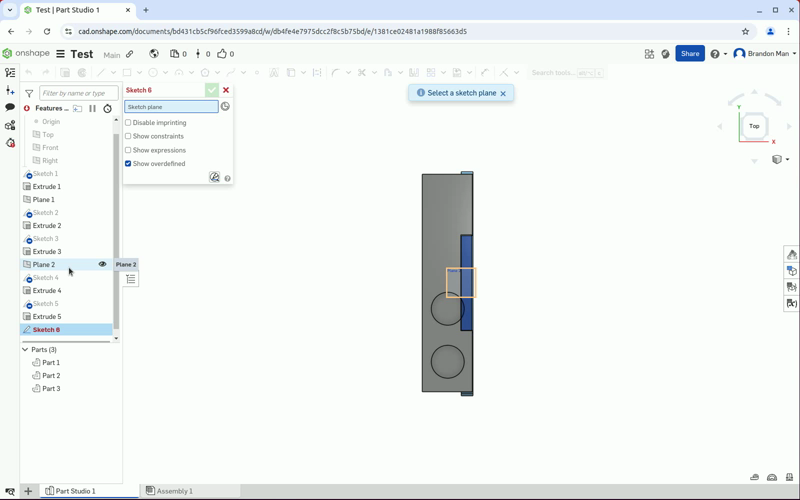
click(69, 267)
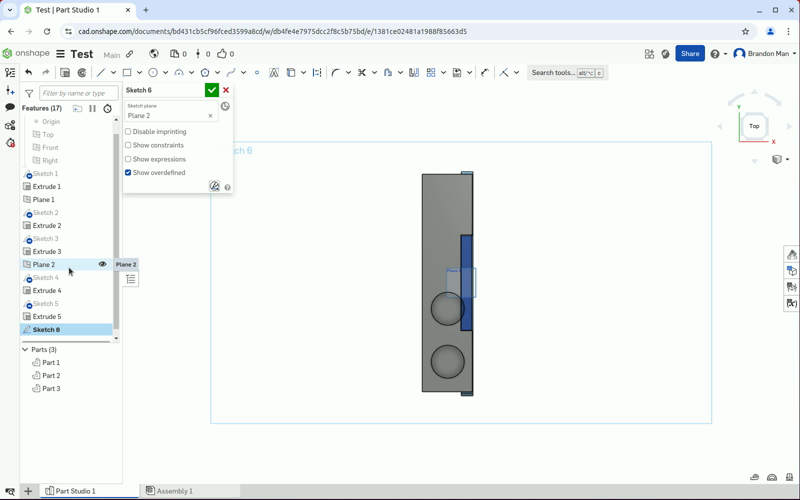
mouse_move(73, 352)
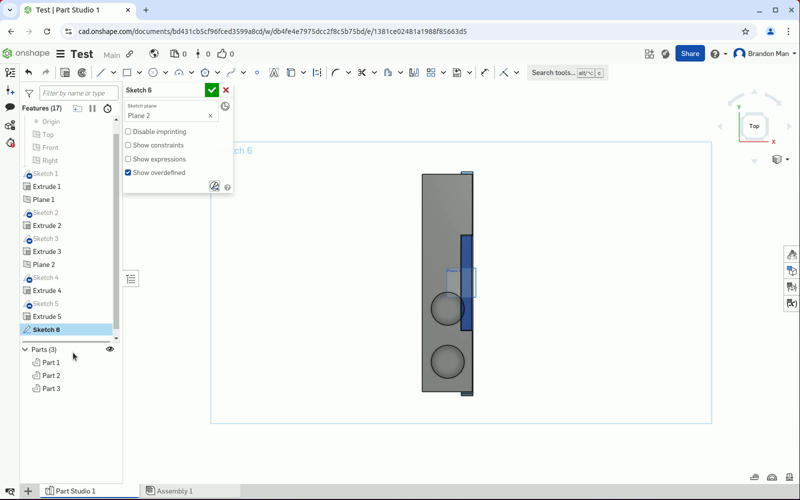
key(y)
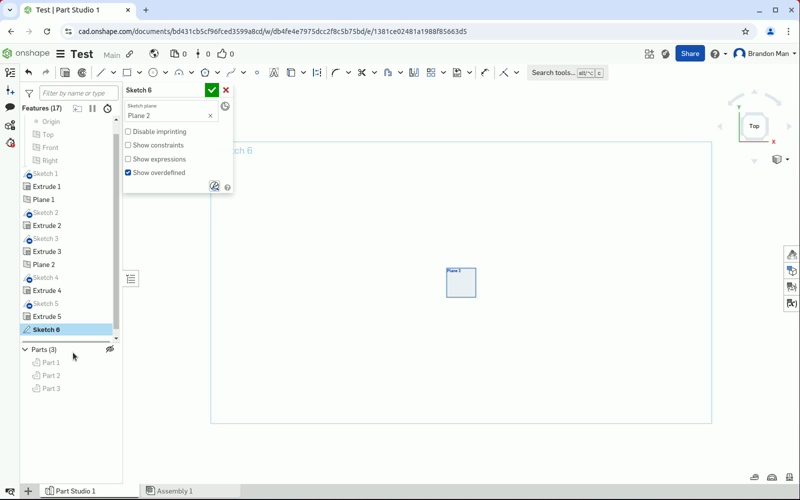
key(c)
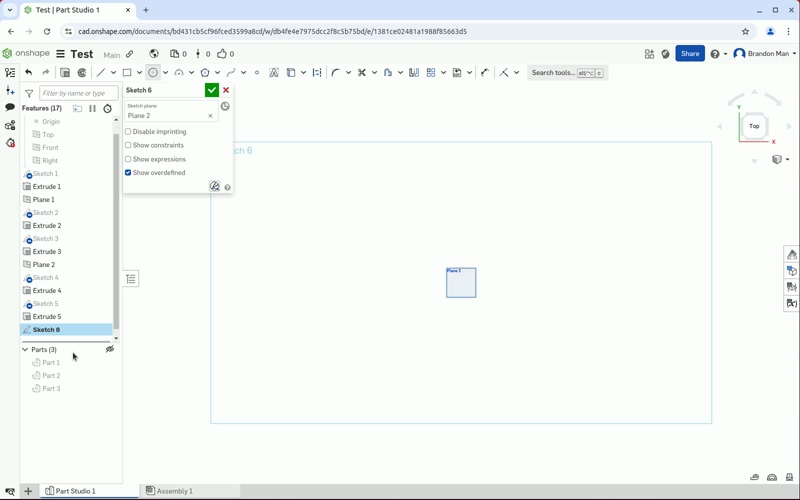
key_down(shift)
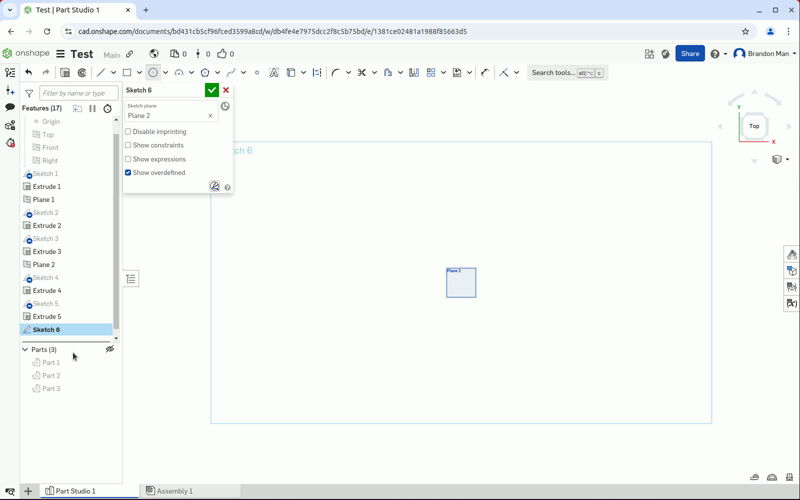
mouse_move(447, 257)
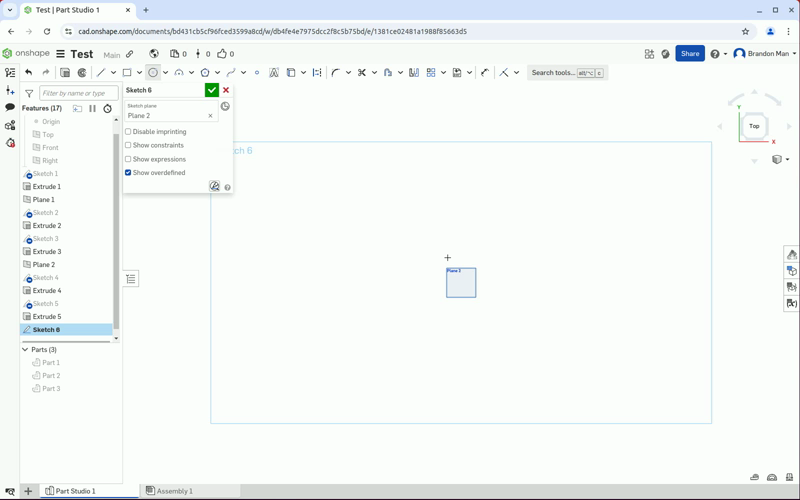
click(447, 257)
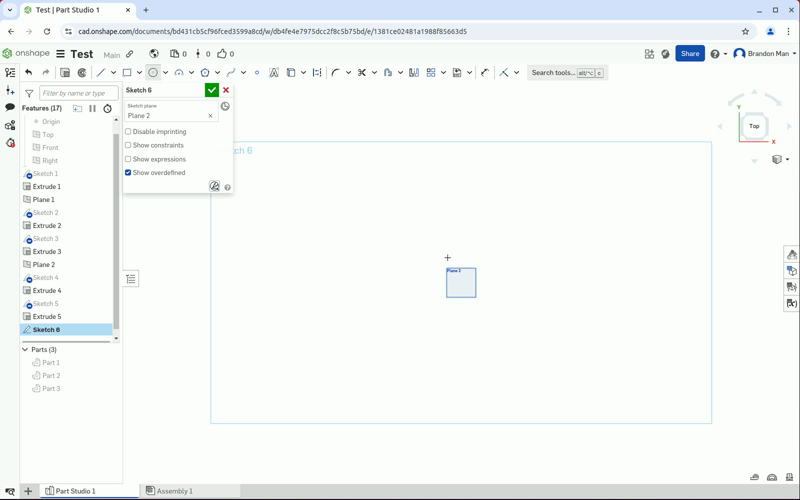
key_up(shift)
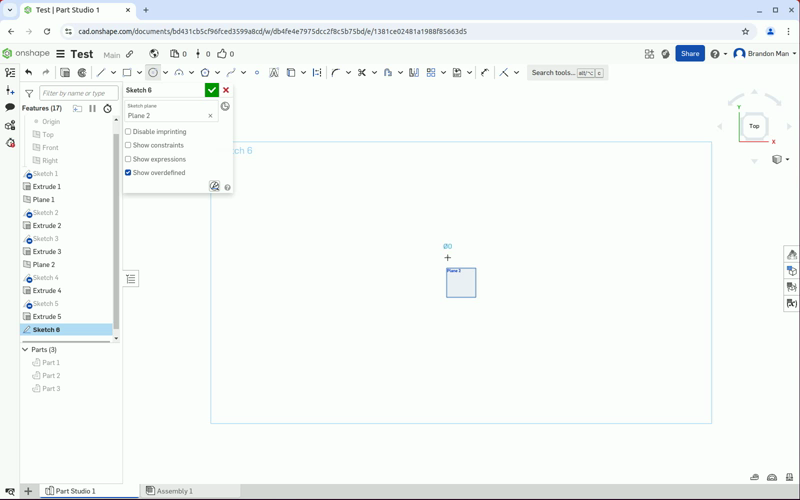
mouse_move(464, 257)
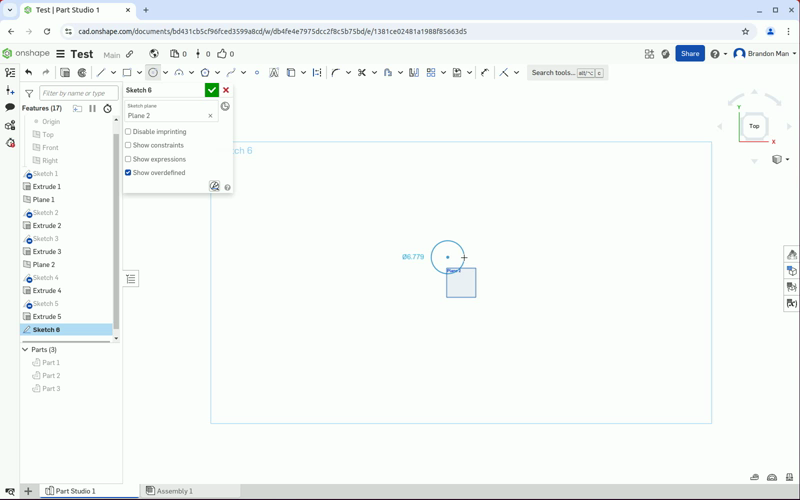
click(464, 257)
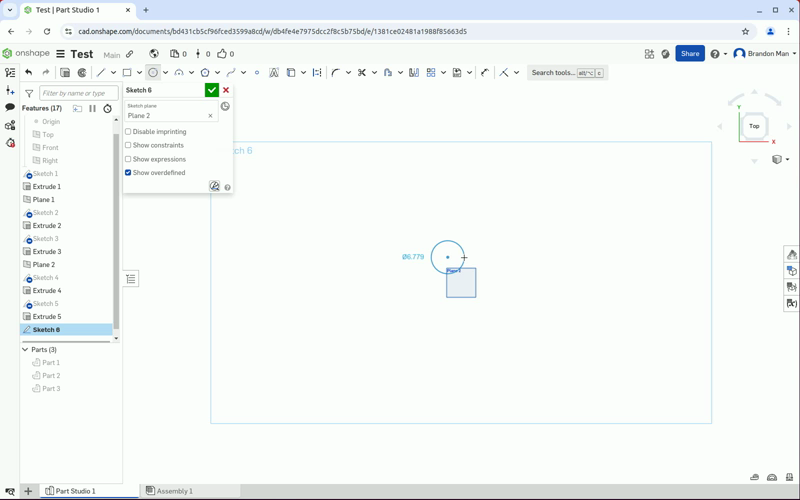
key(esc)
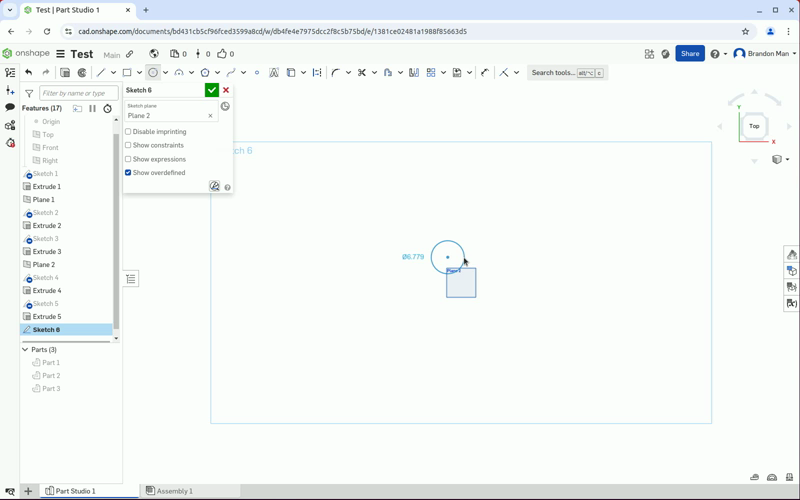
mouse_move(441, 243)
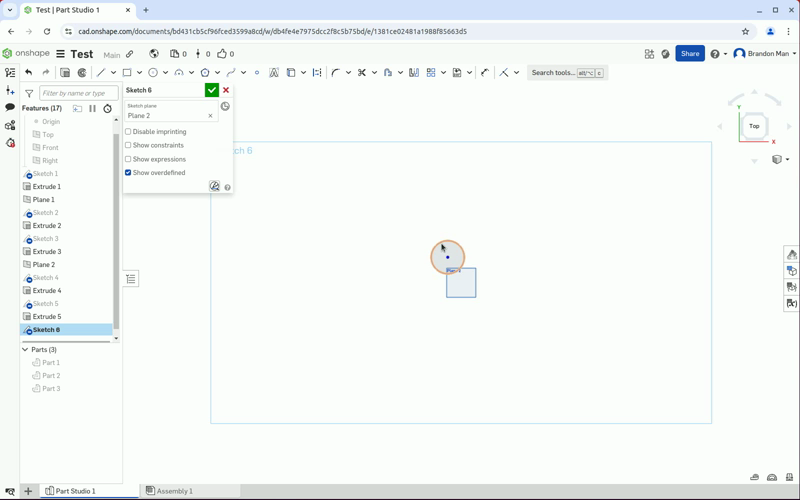
scroll(6)
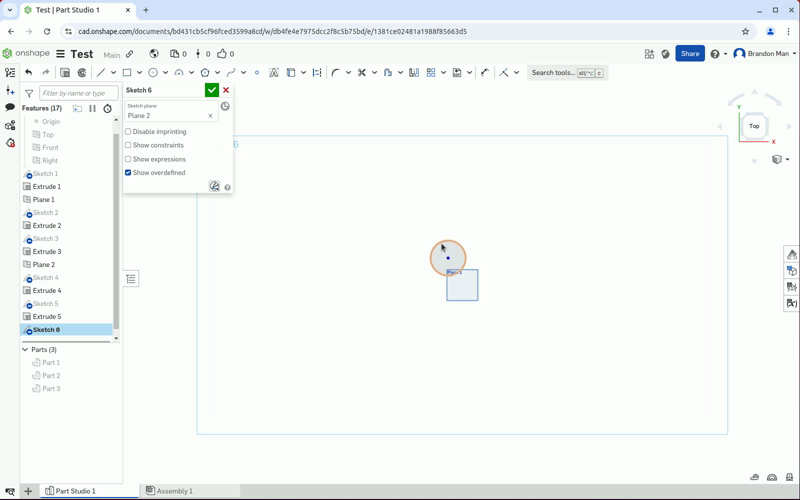
scroll(6)
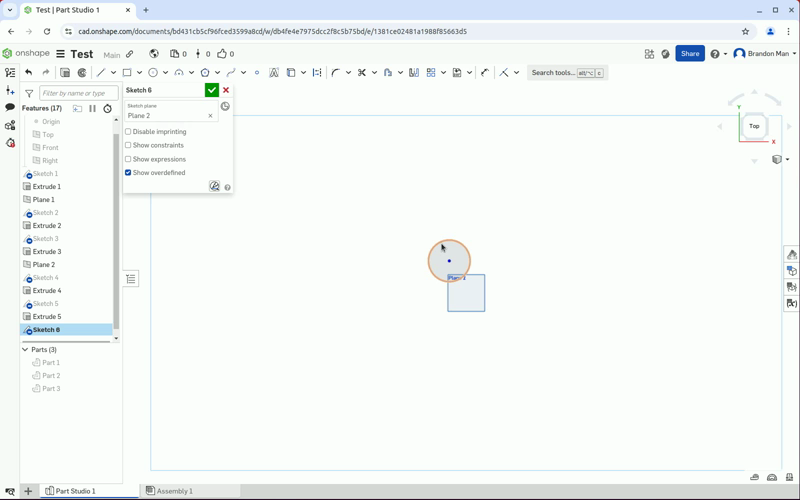
scroll(6)
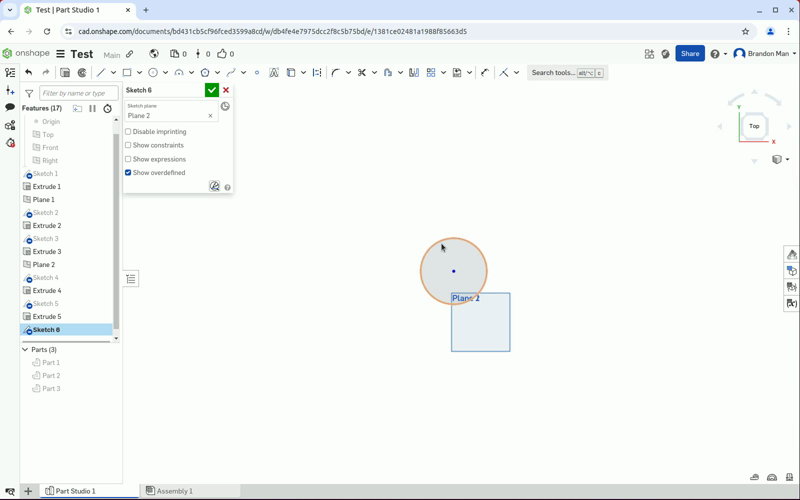
scroll(6)
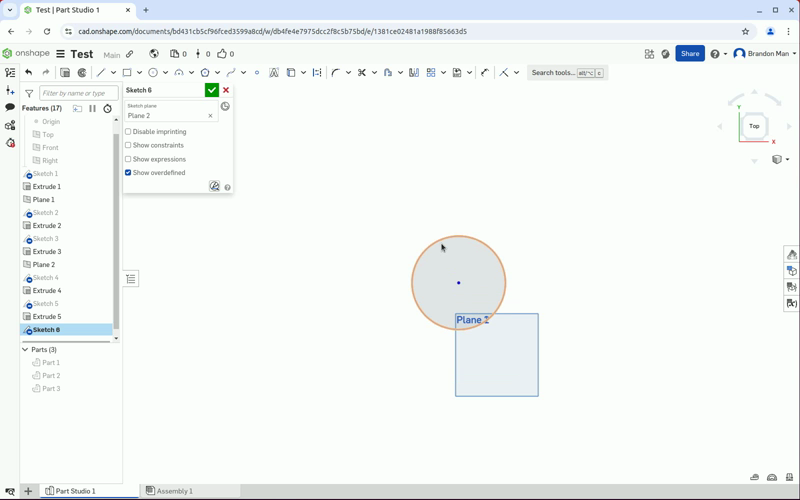
scroll(6)
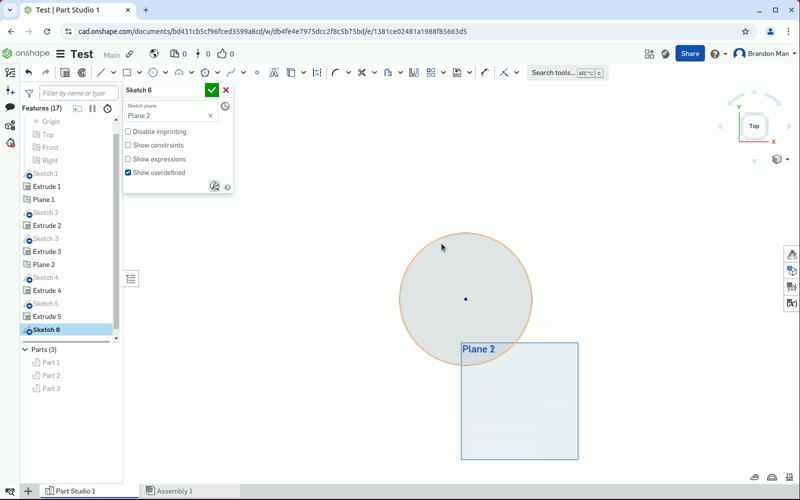
scroll(6)
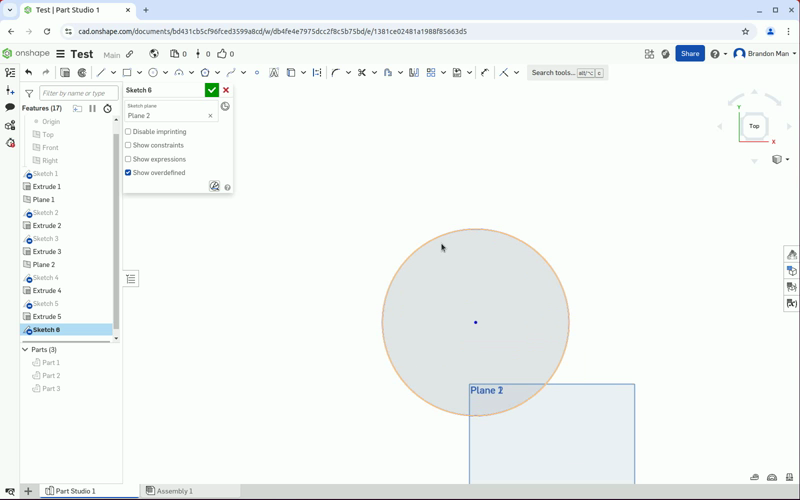
scroll(6)
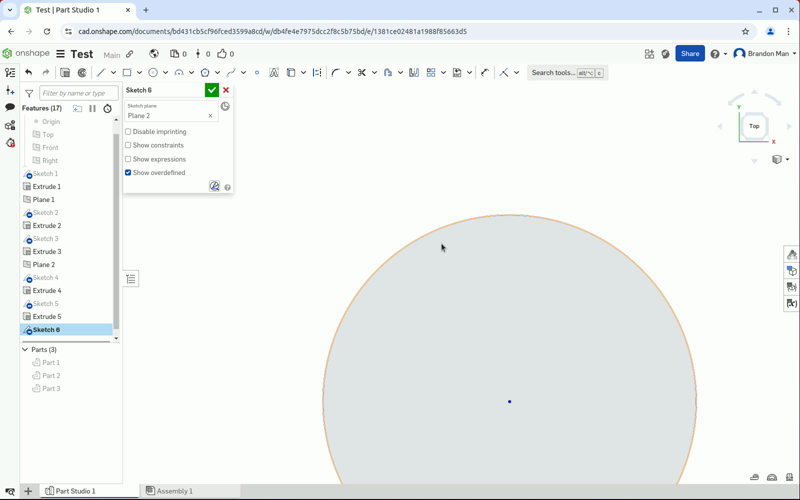
click(441, 243)
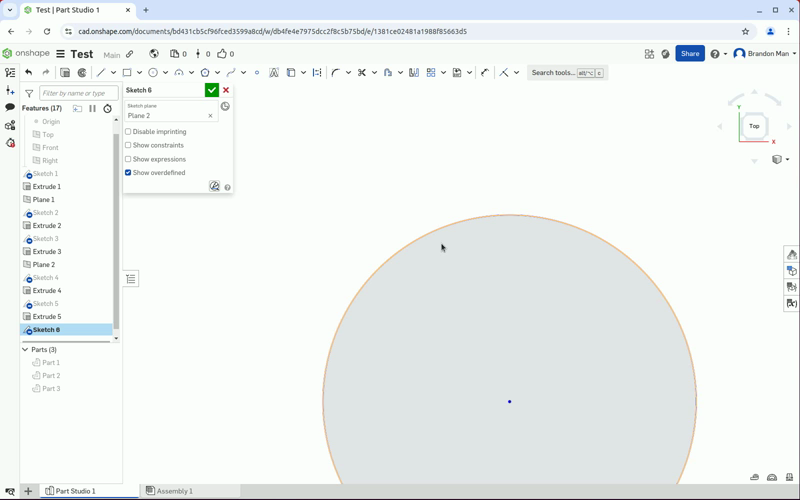
scroll(-6)
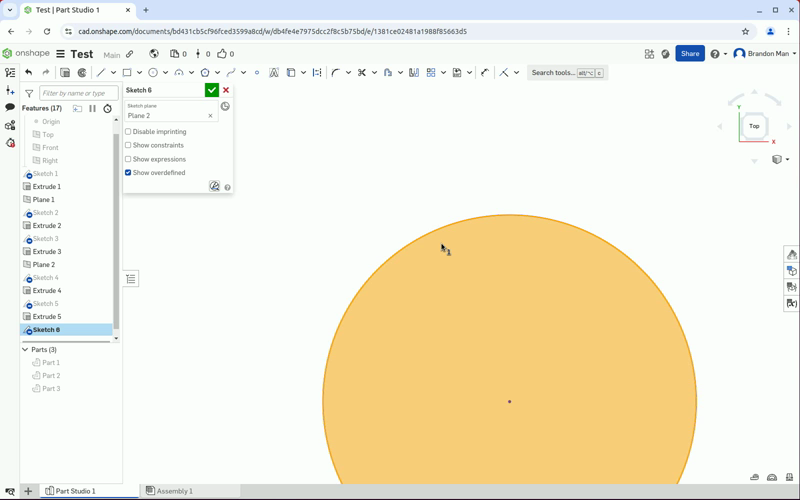
scroll(-6)
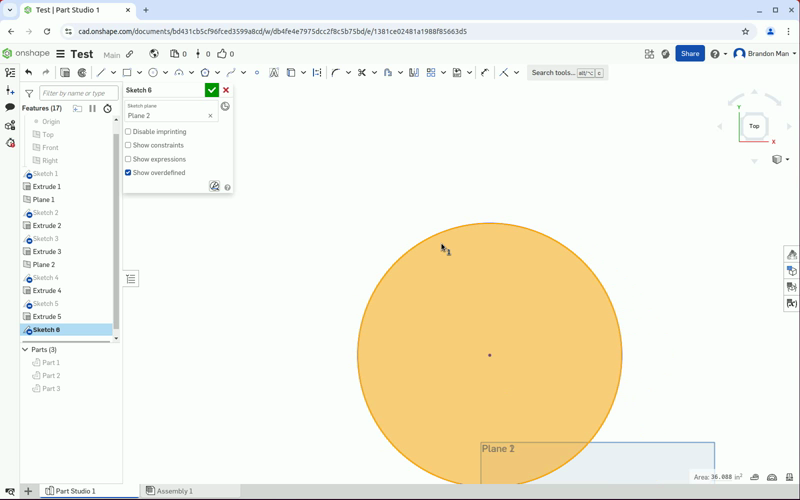
scroll(-6)
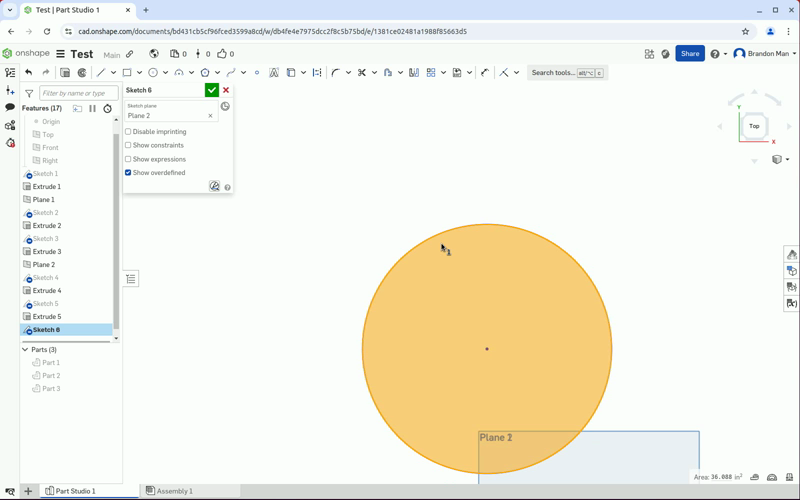
scroll(-6)
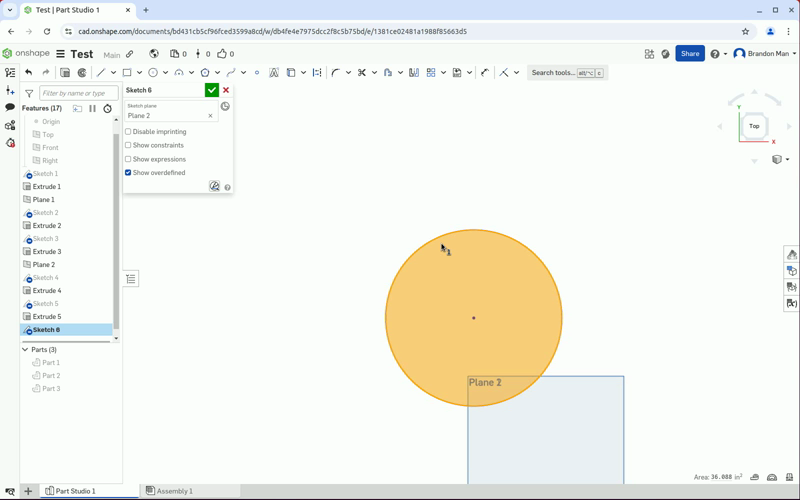
scroll(-6)
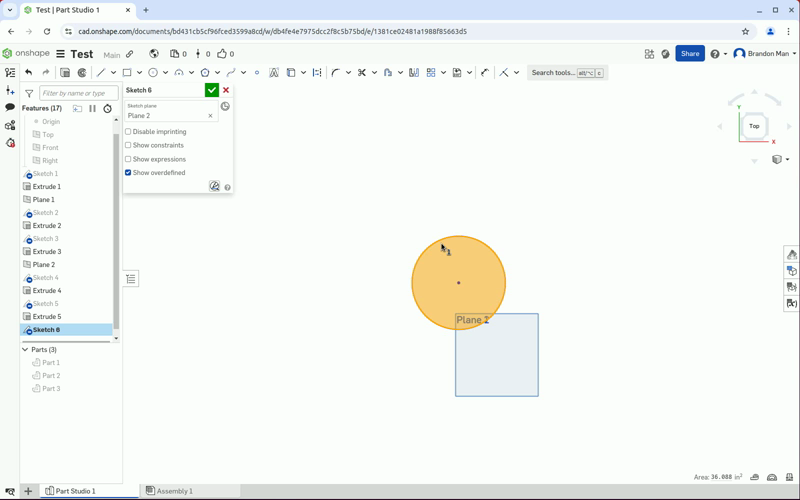
scroll(-6)
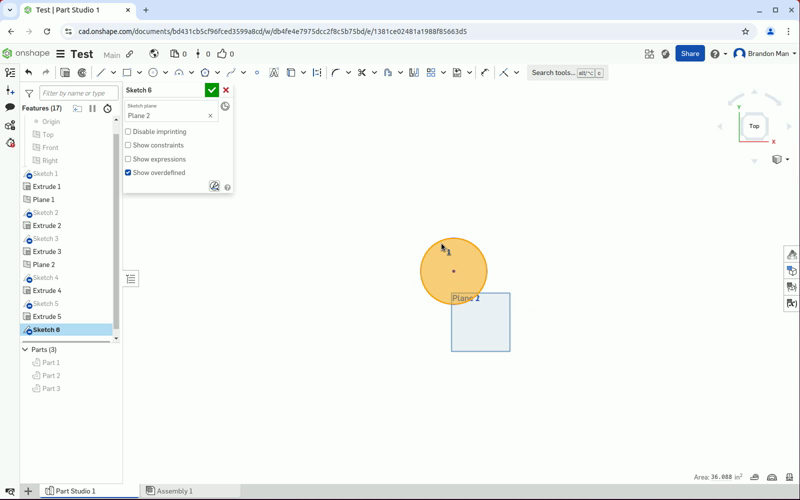
scroll(-6)
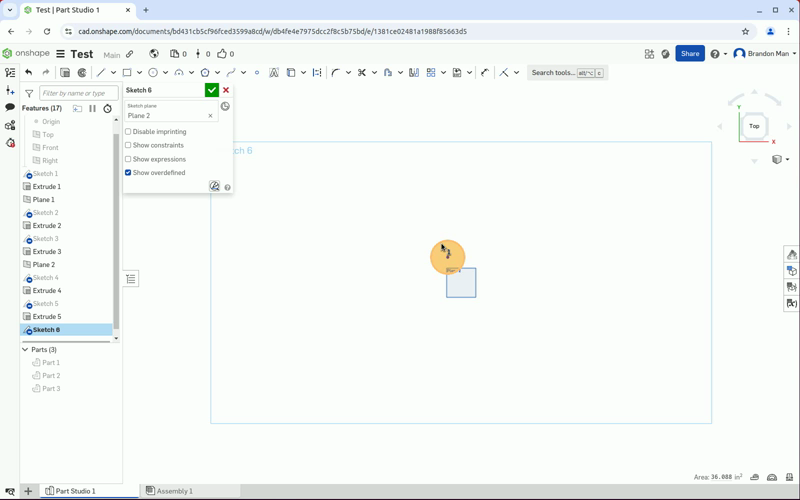
mouse_move(73, 352)
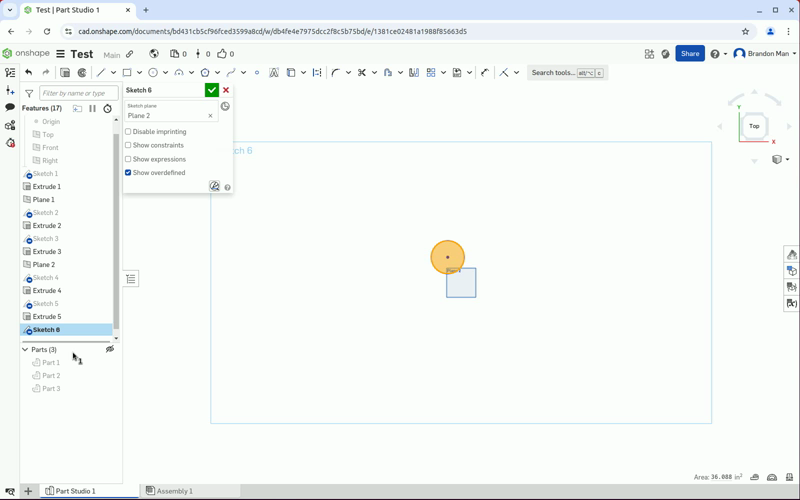
key(shift+y)
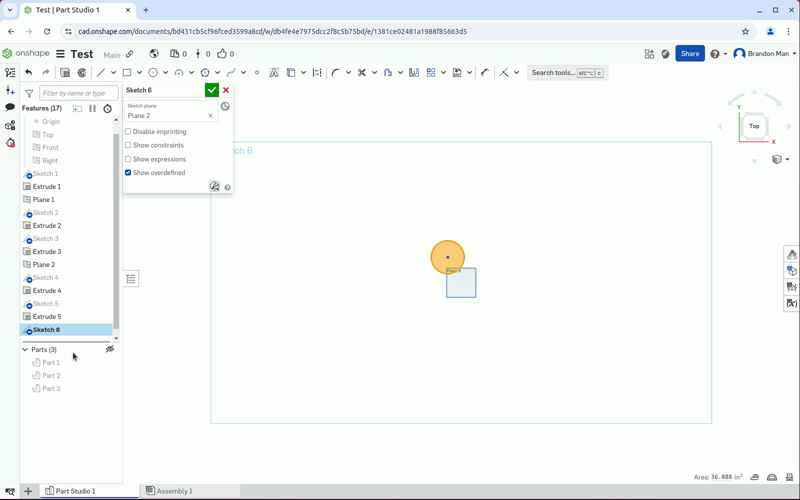
key(shift+e)
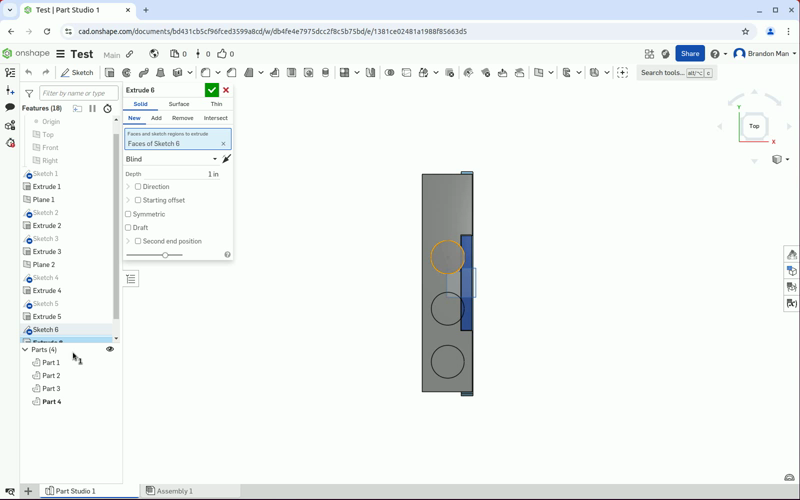
mouse_move(143, 106)
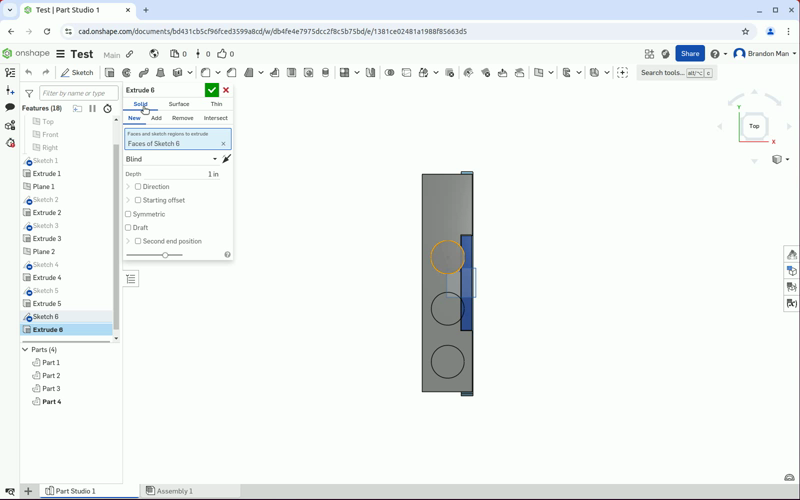
click(143, 106)
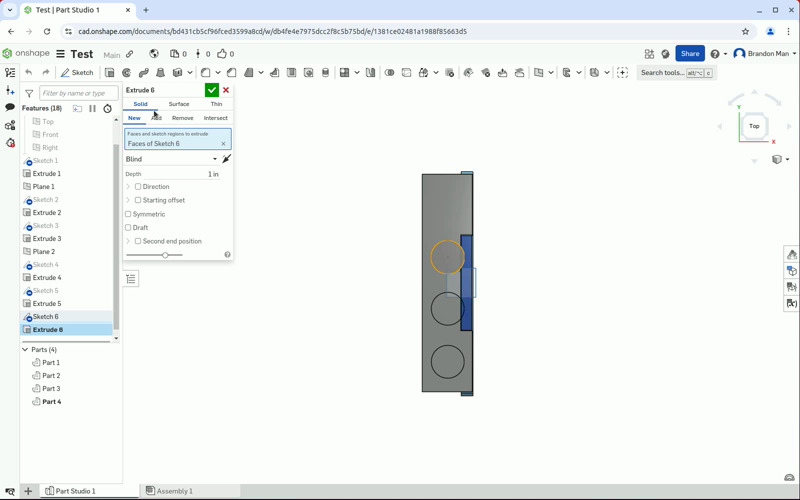
mouse_move(186, 120)
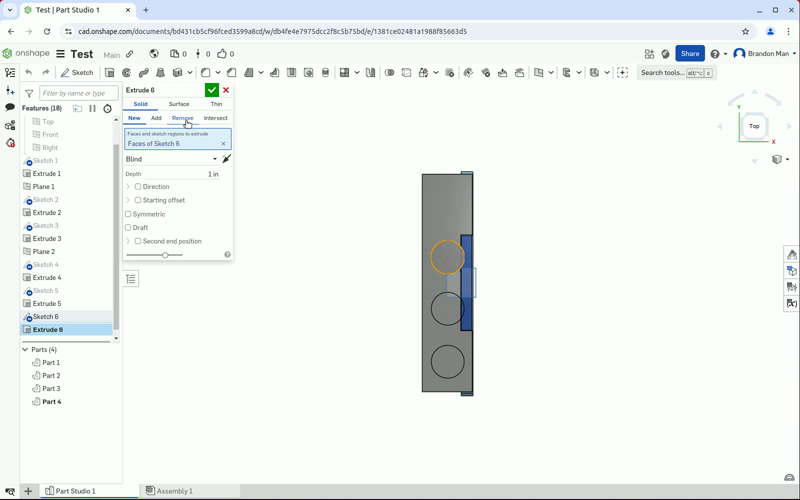
click(186, 120)
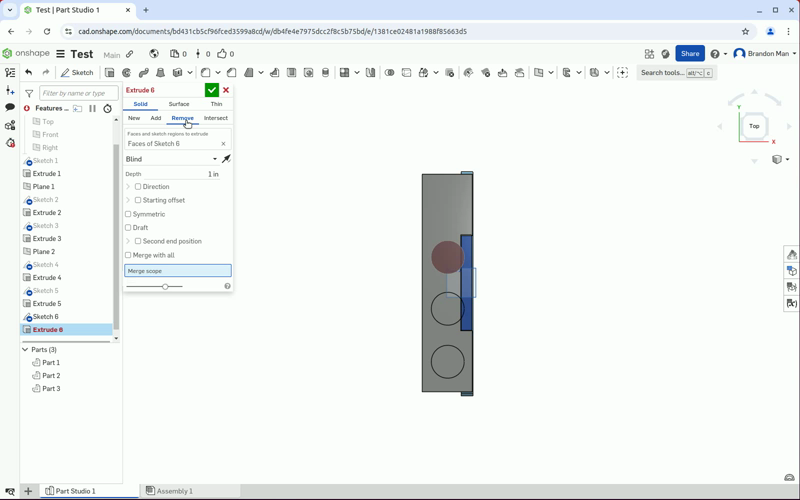
key(tab, 4)
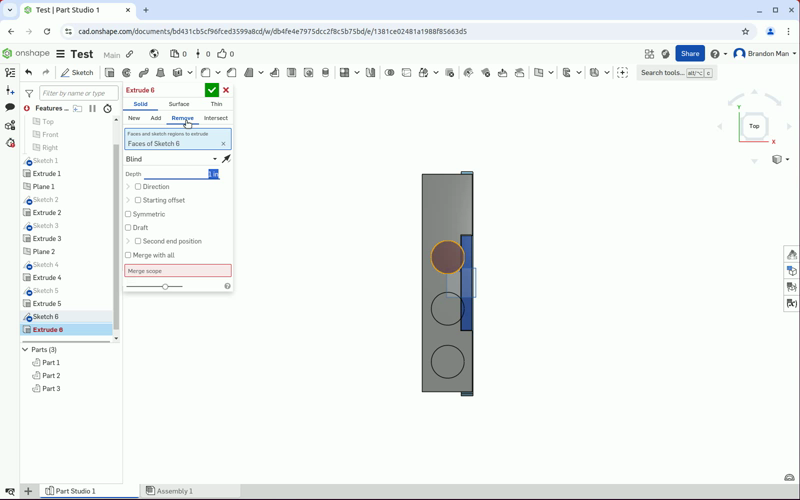
text(2.166)
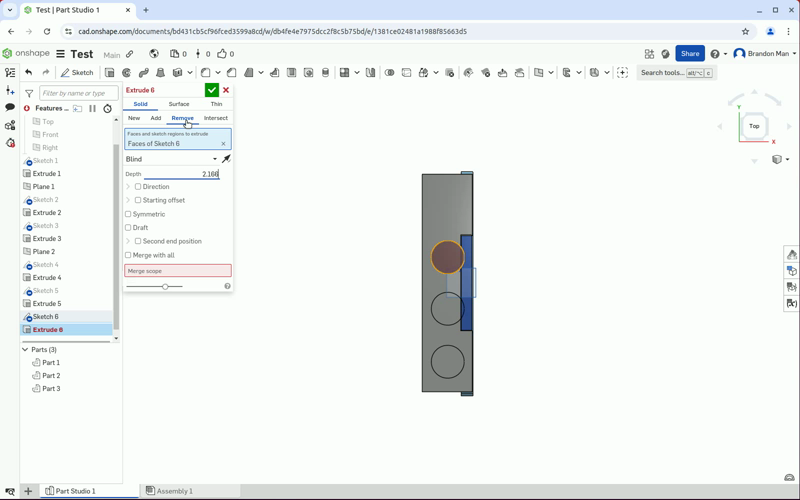
key(tab, 6)
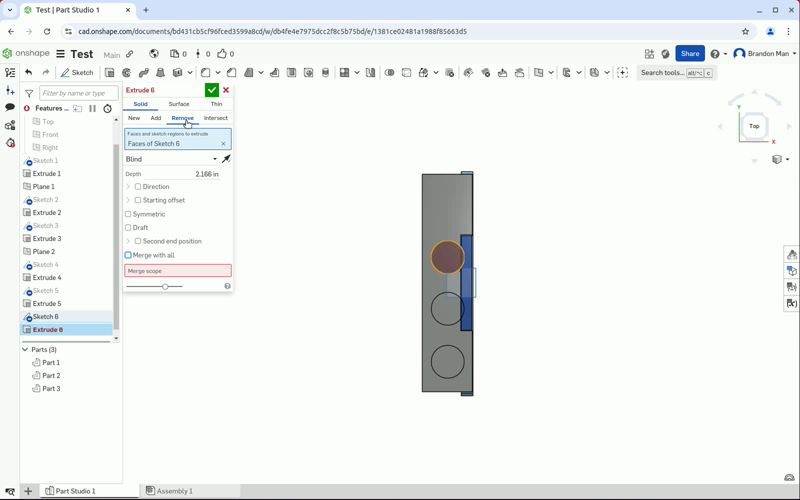
key(space)
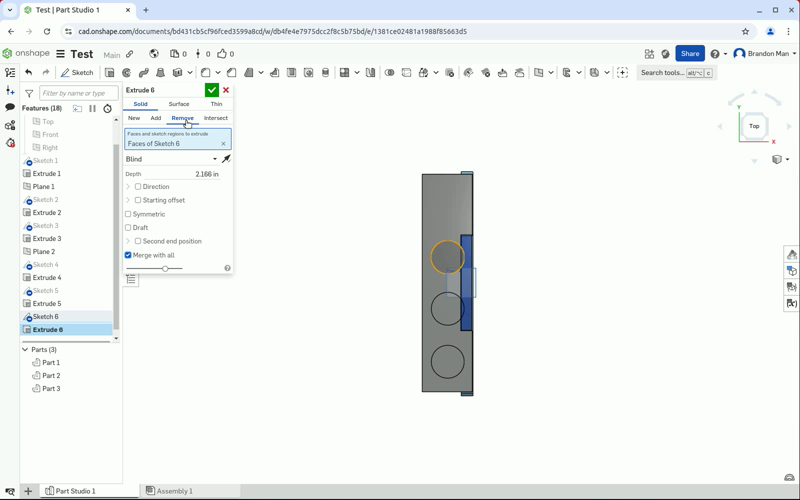
key(enter)
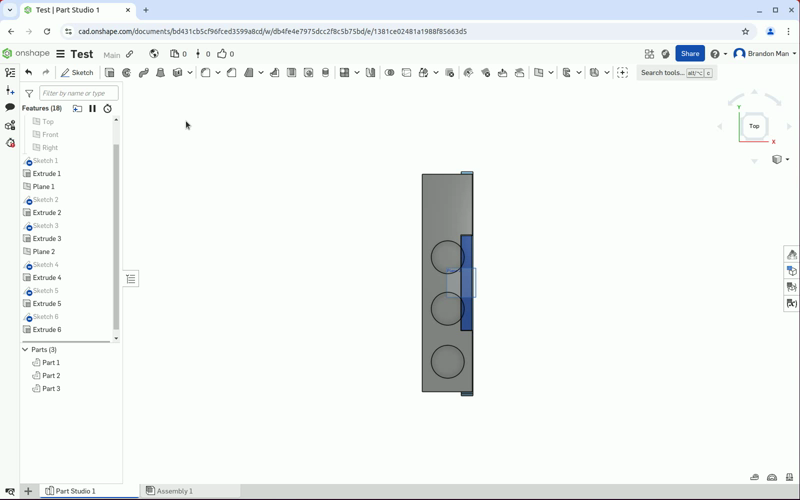
key(shift+h)
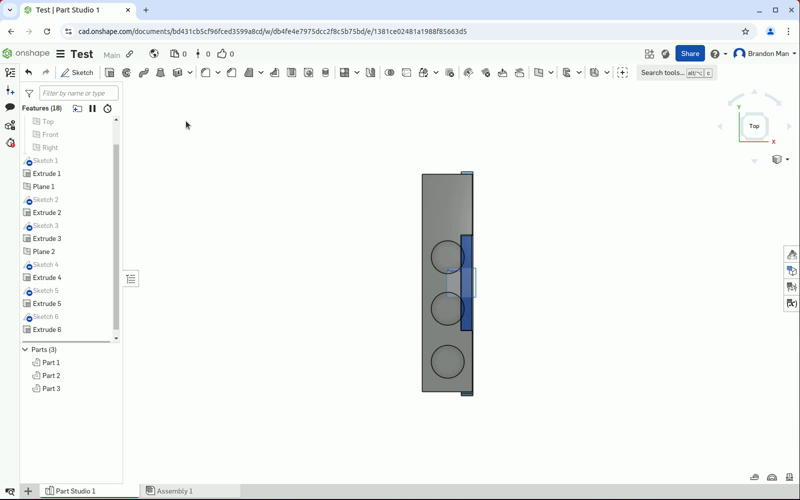
key(shift+h)
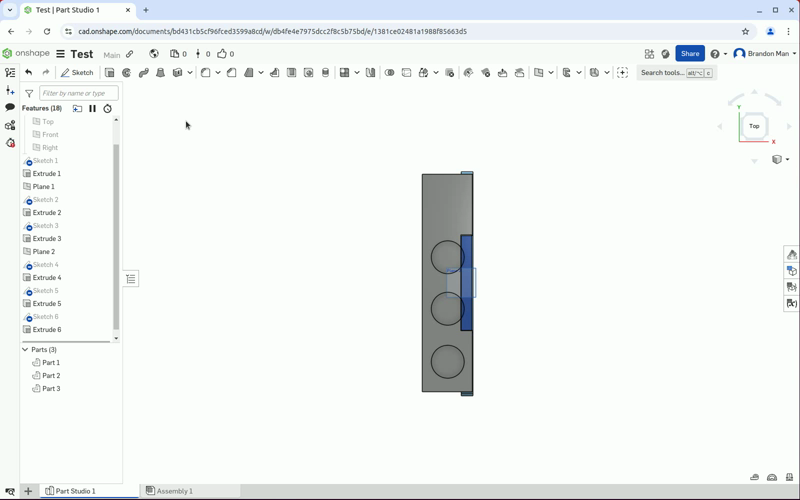
mouse_move(69, 163)
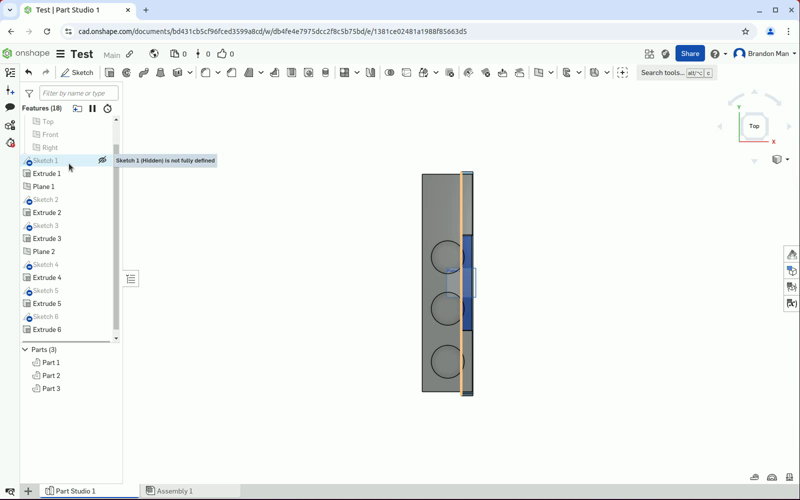
click(69, 163)
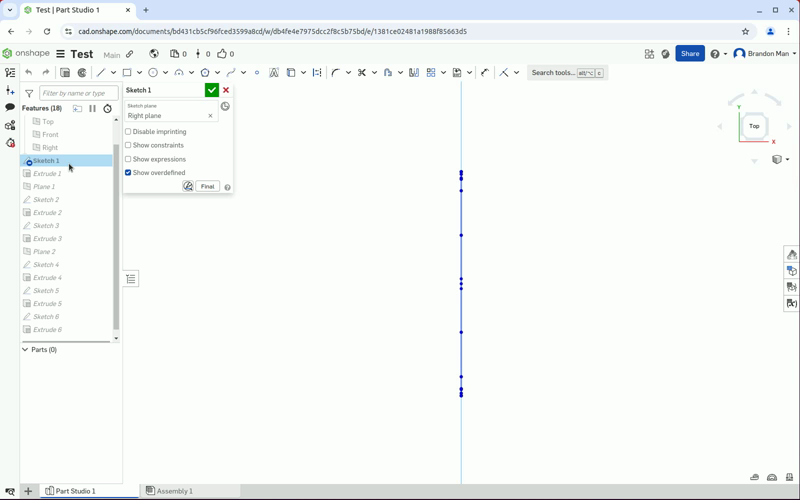
mouse_move(229, 92)
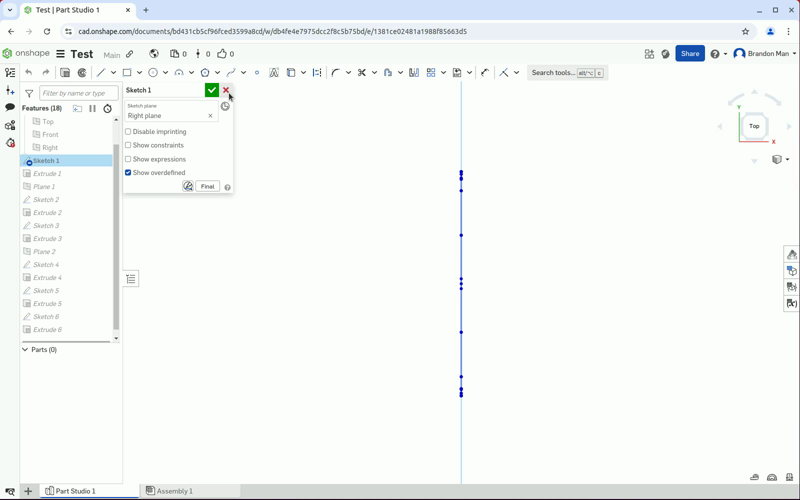
click(229, 92)
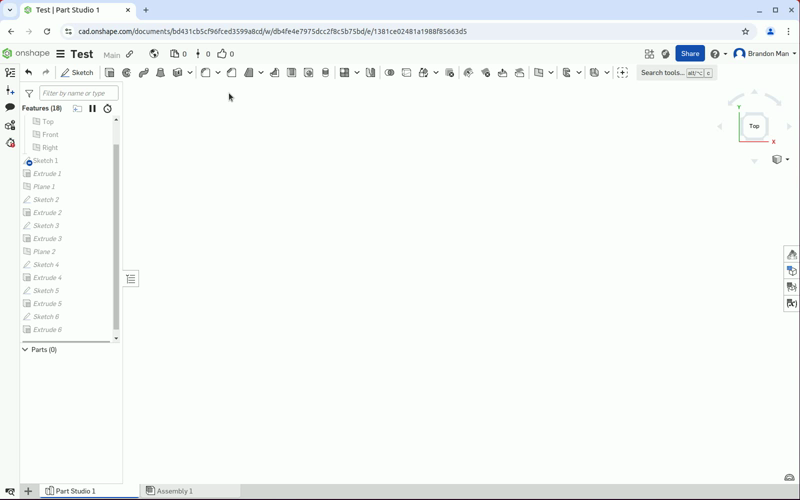
key(shift+s)
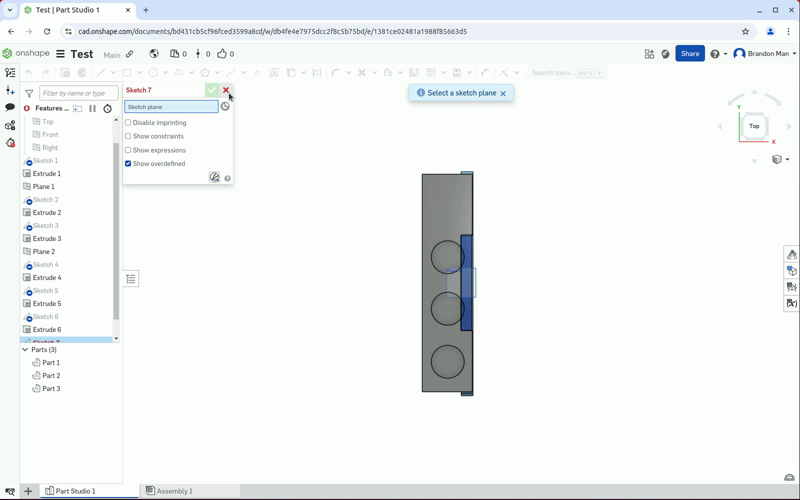
mouse_move(69, 241)
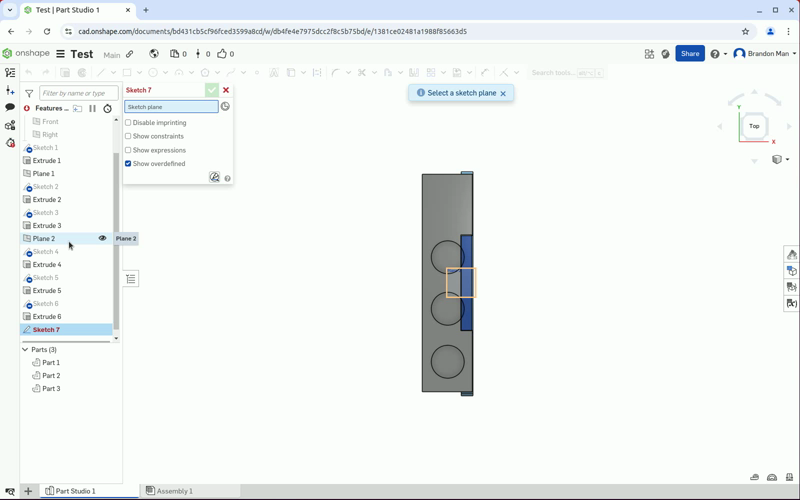
click(69, 241)
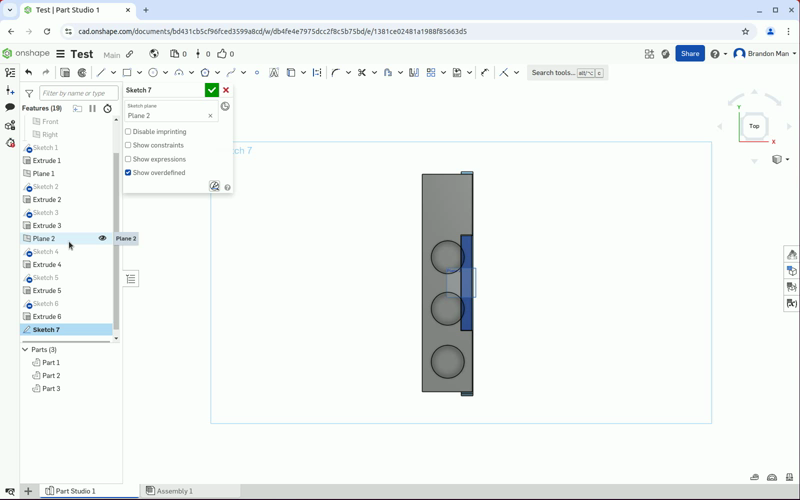
mouse_move(73, 352)
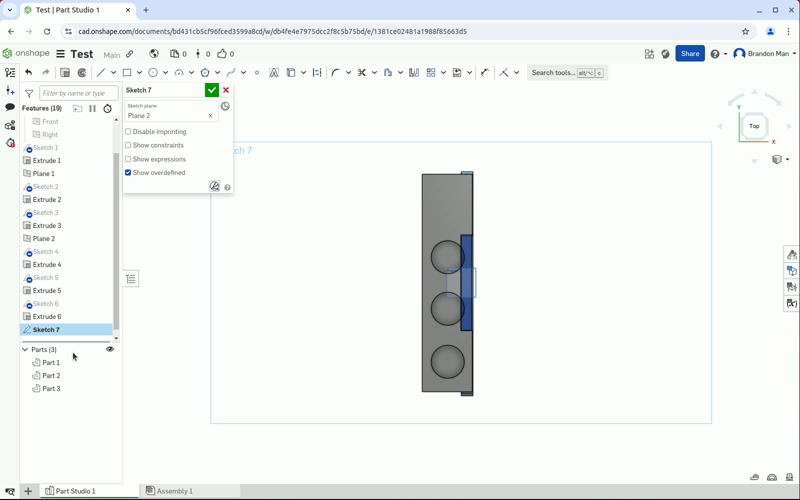
key(y)
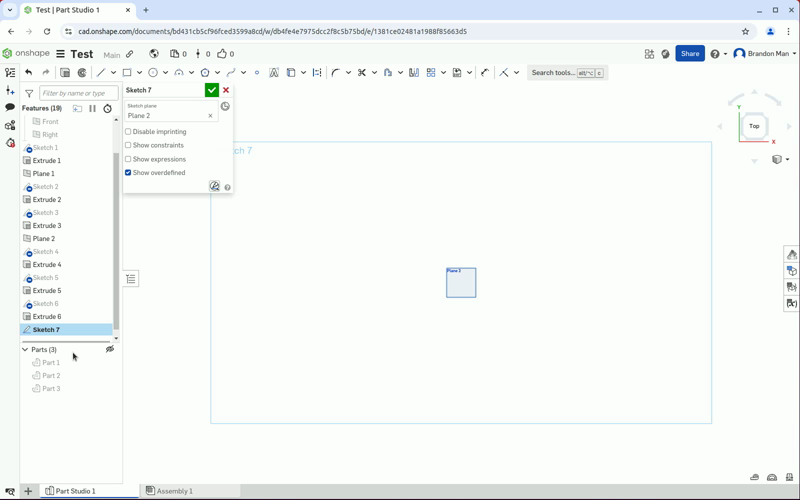
key(c)
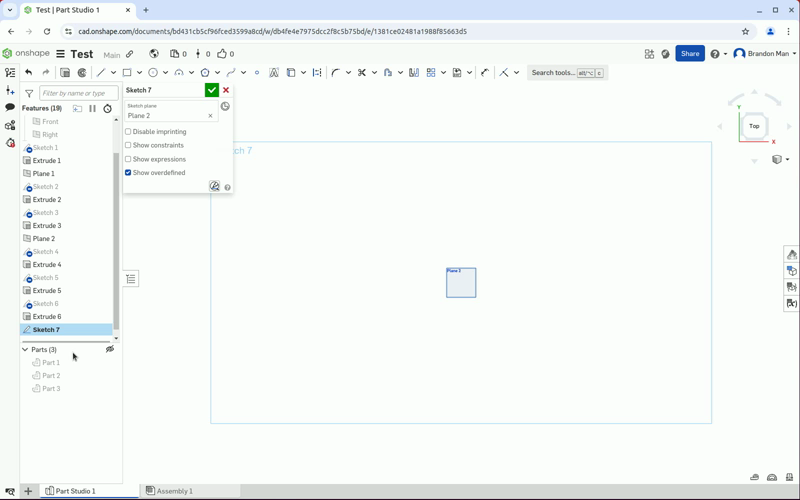
key_down(shift)
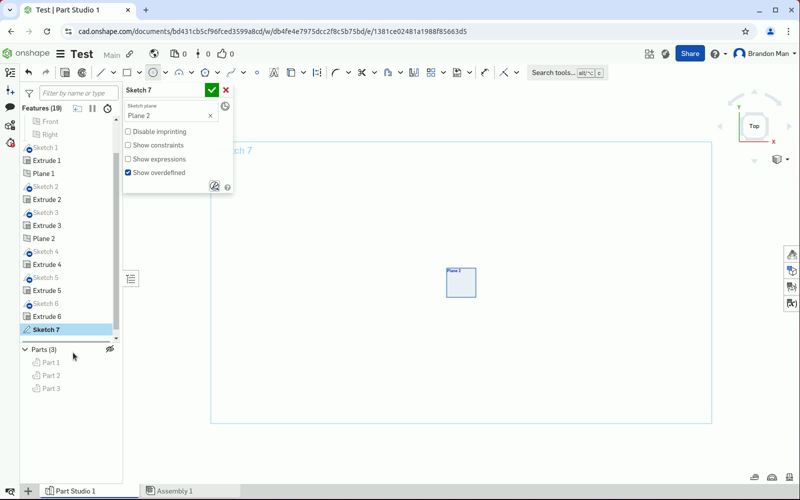
mouse_move(447, 205)
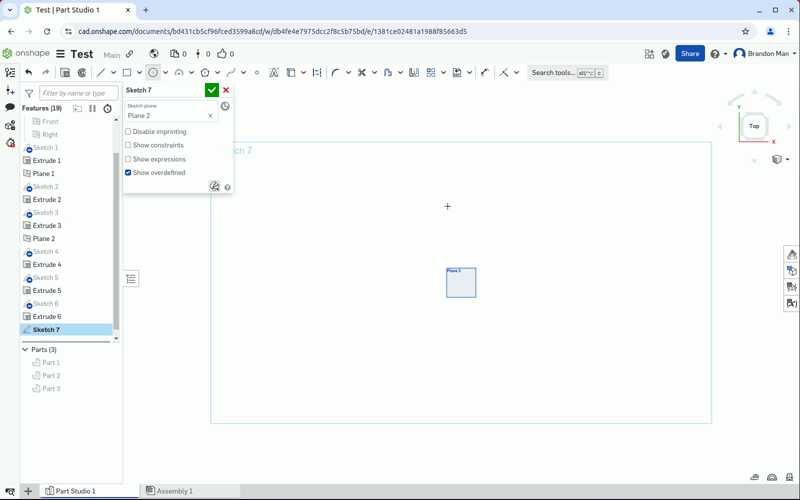
click(447, 205)
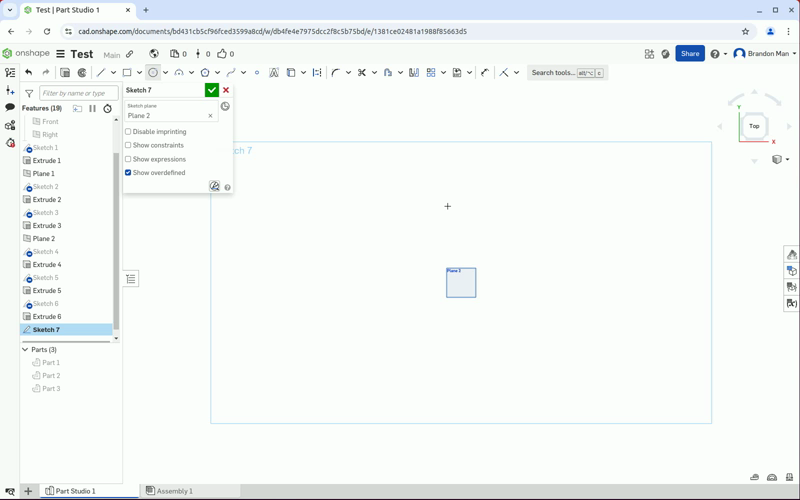
key_up(shift)
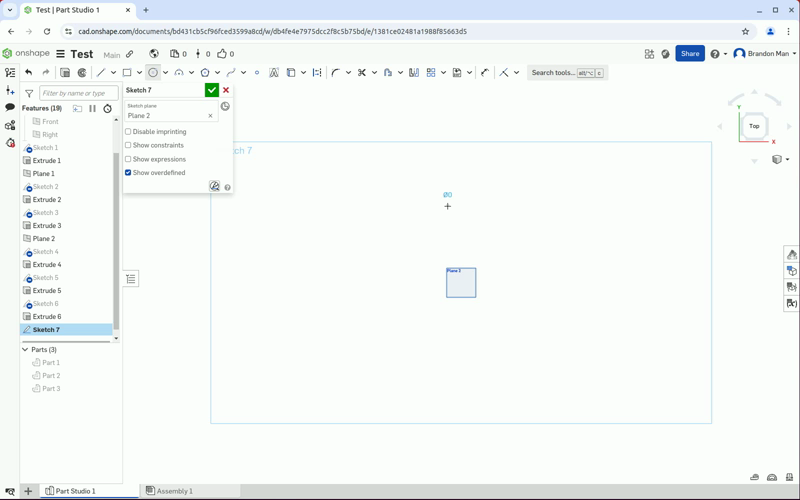
mouse_move(464, 205)
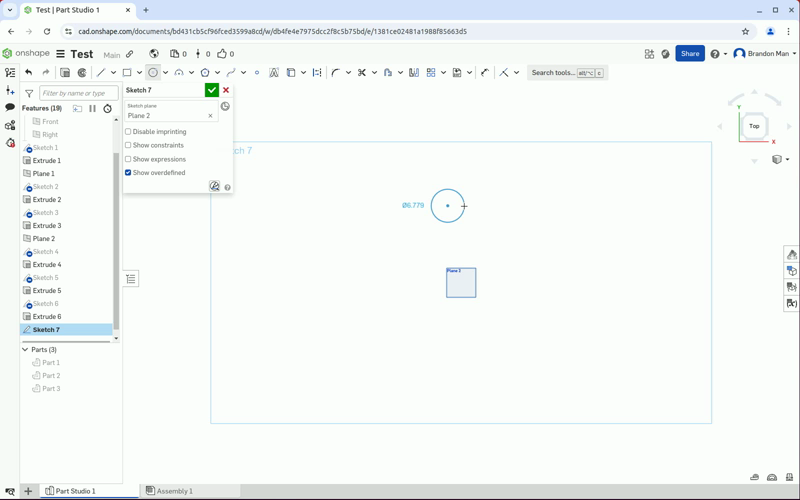
click(464, 205)
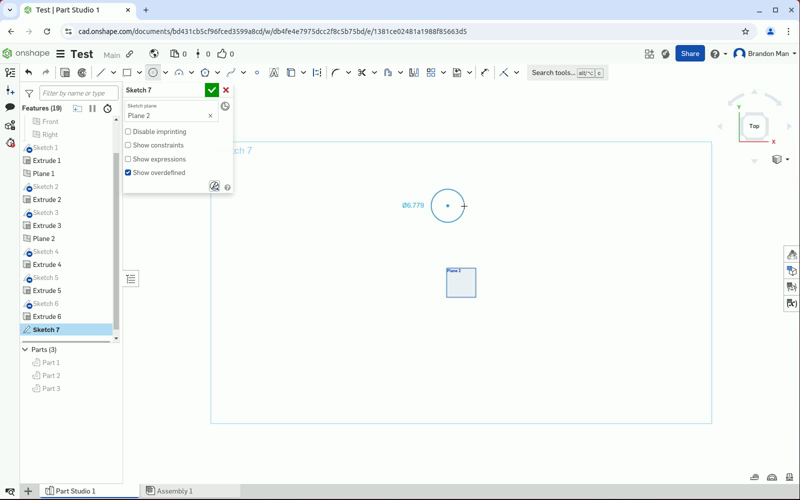
key(esc)
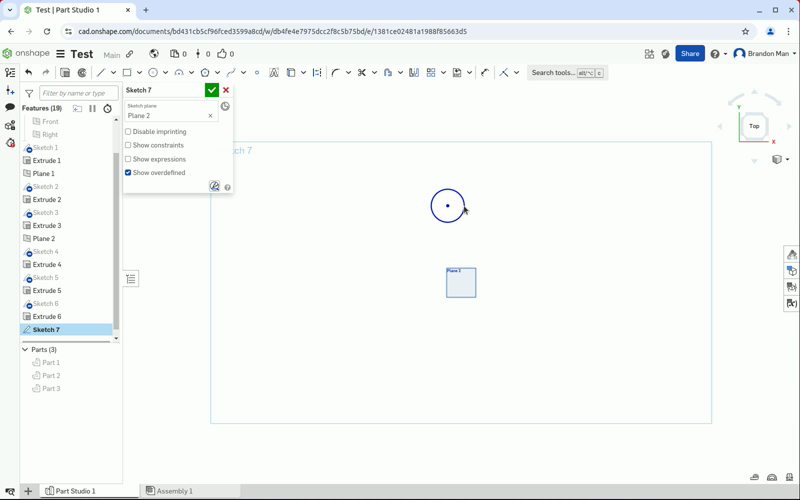
mouse_move(449, 214)
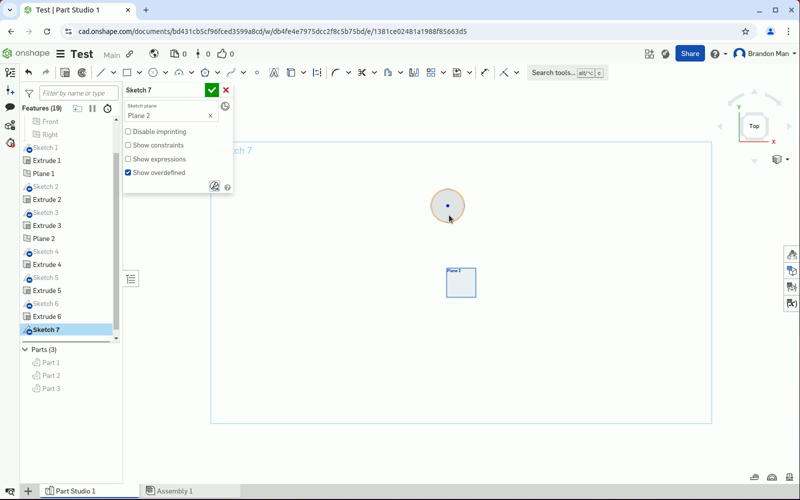
scroll(6)
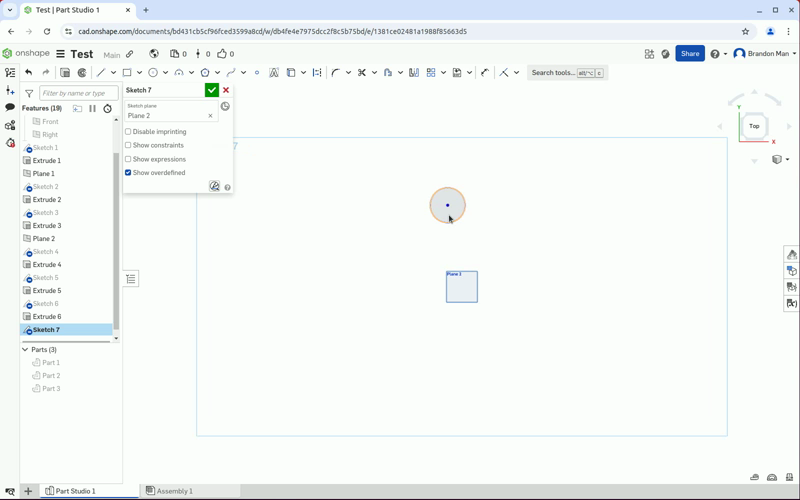
scroll(6)
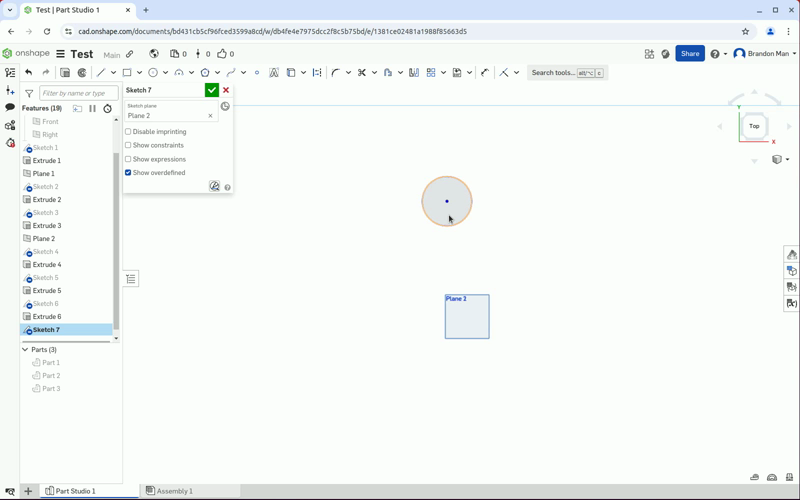
scroll(6)
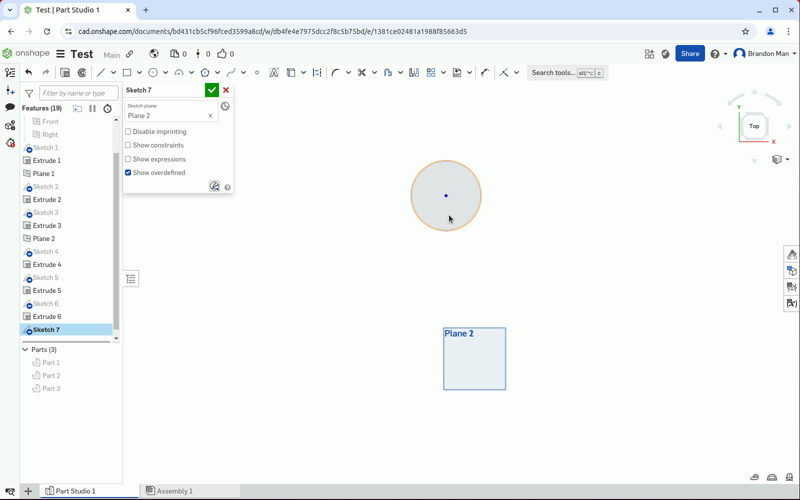
scroll(6)
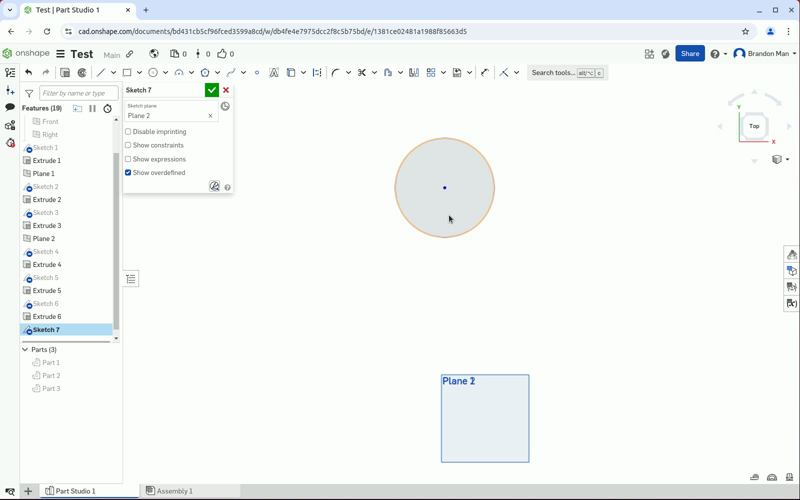
scroll(6)
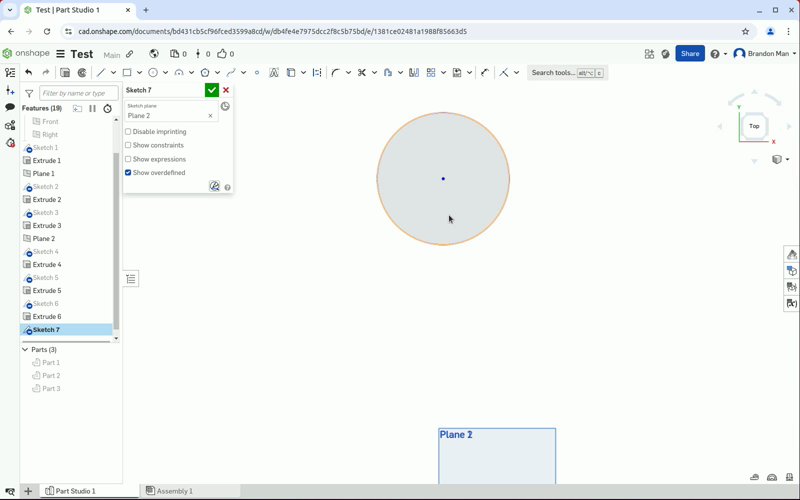
scroll(6)
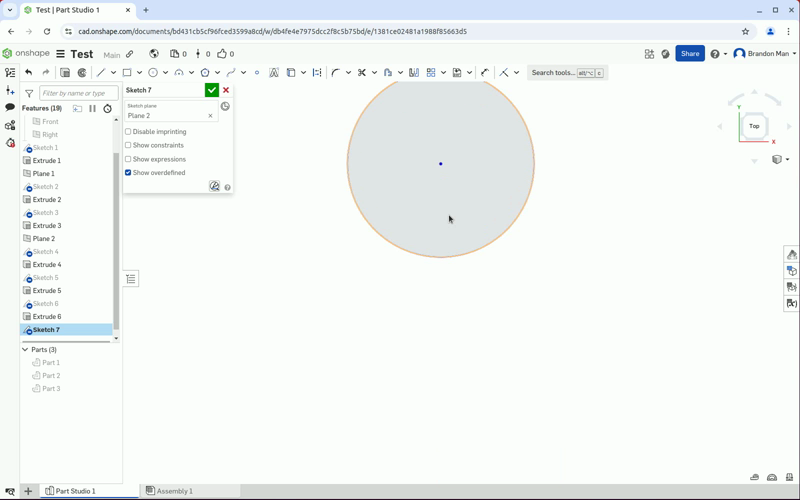
scroll(6)
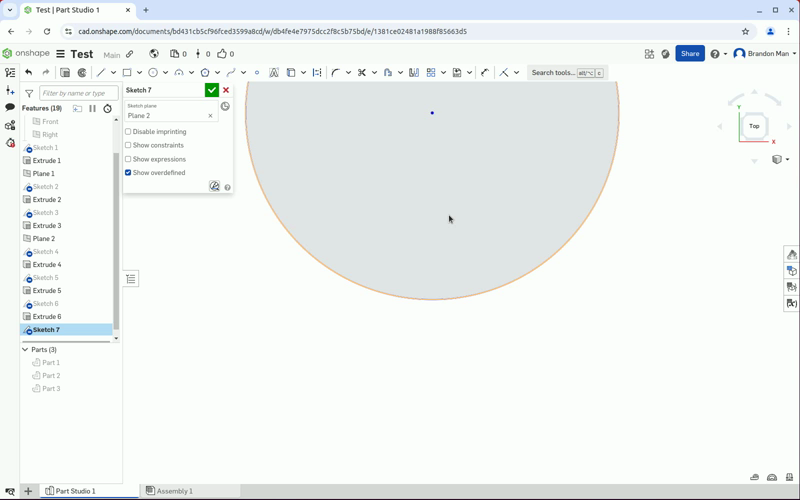
click(449, 214)
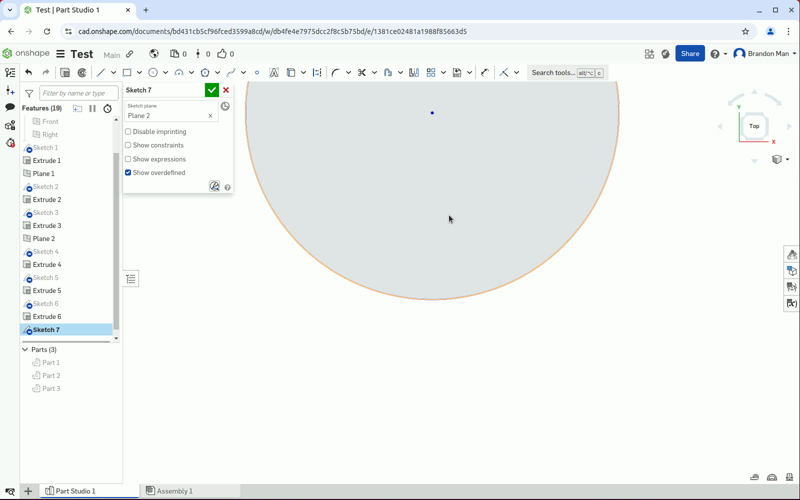
scroll(-6)
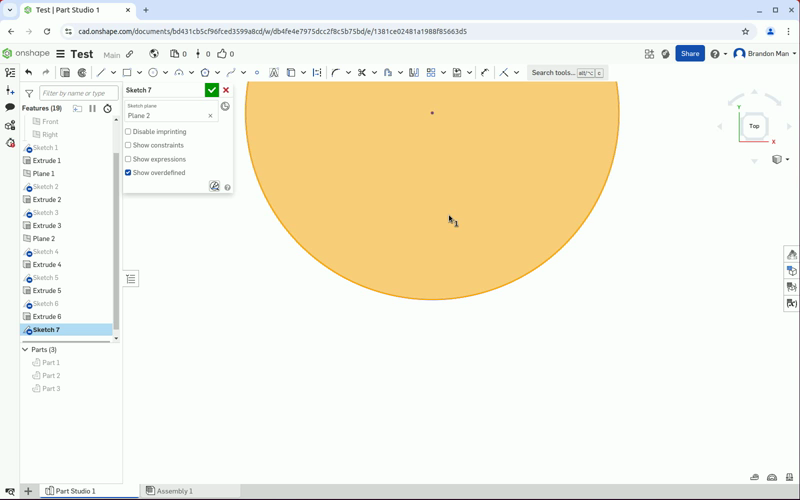
scroll(-6)
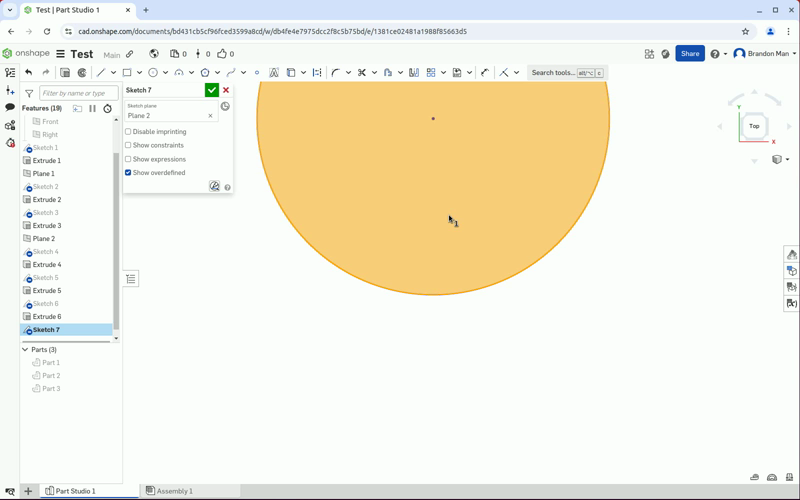
scroll(-6)
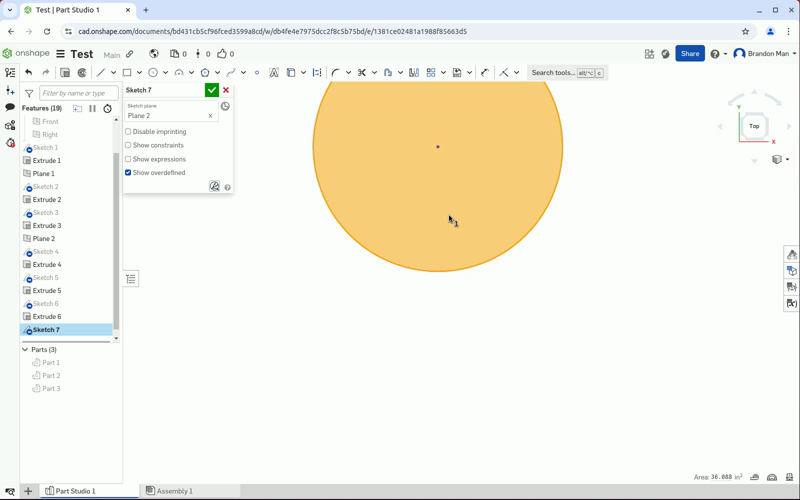
scroll(-6)
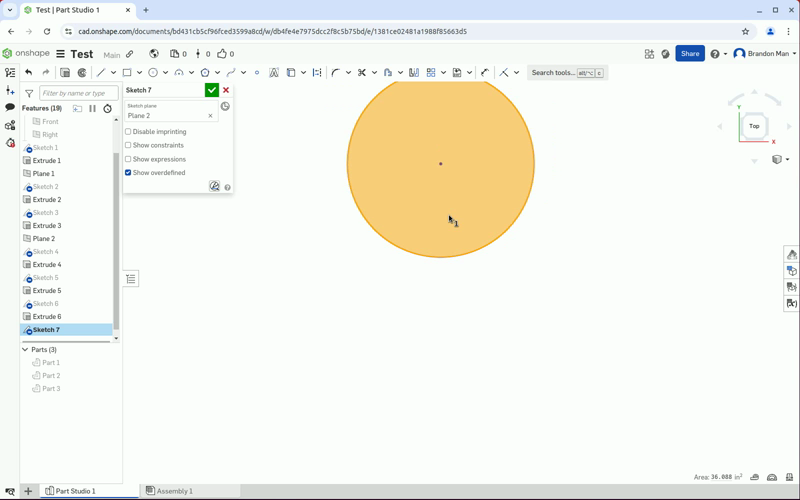
scroll(-6)
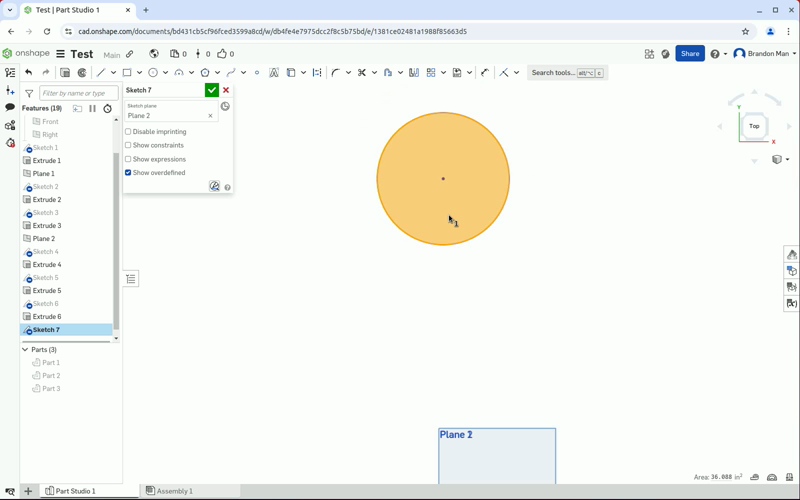
scroll(-6)
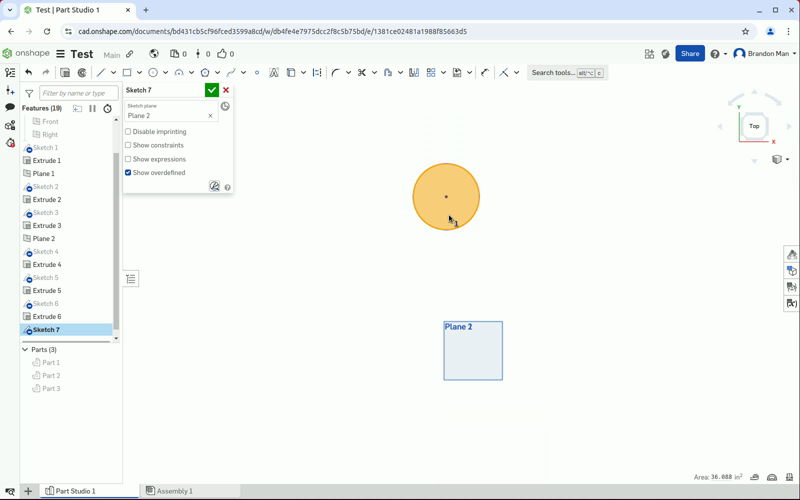
scroll(-6)
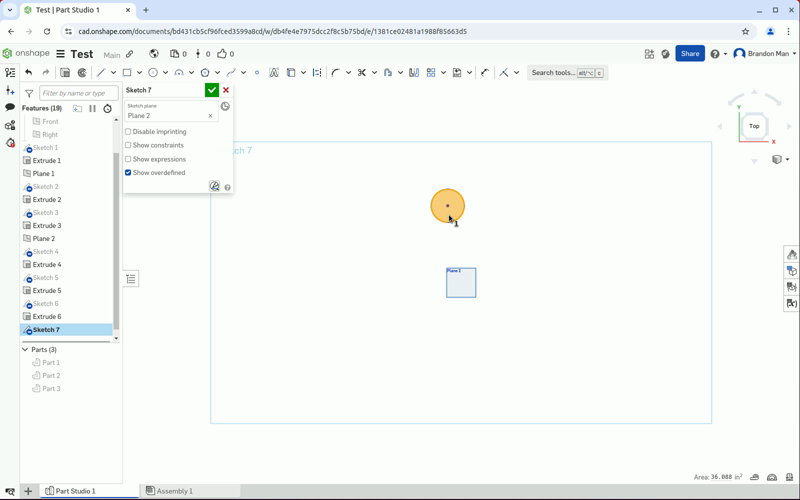
mouse_move(73, 352)
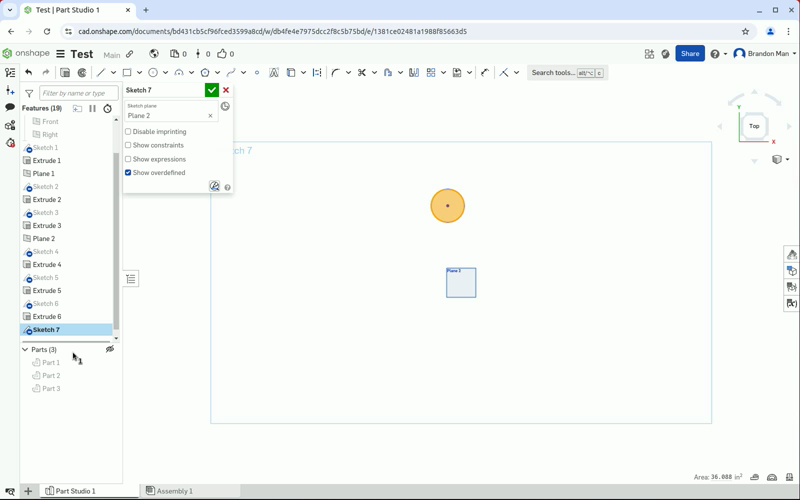
key(shift+y)
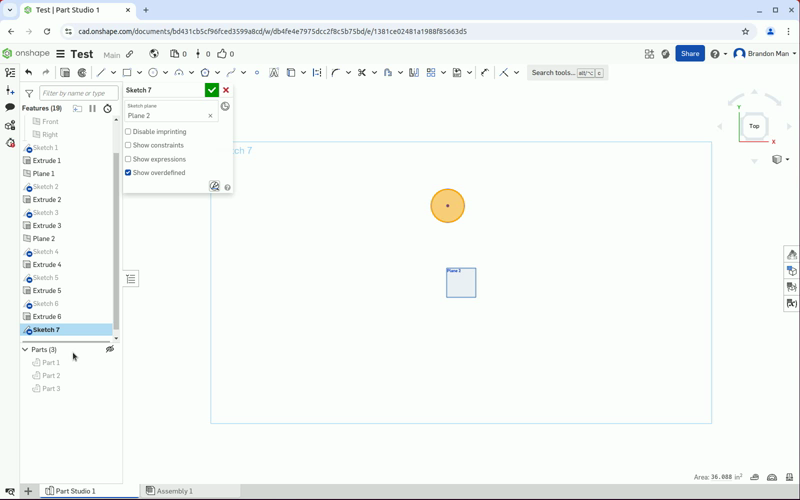
key(shift+e)
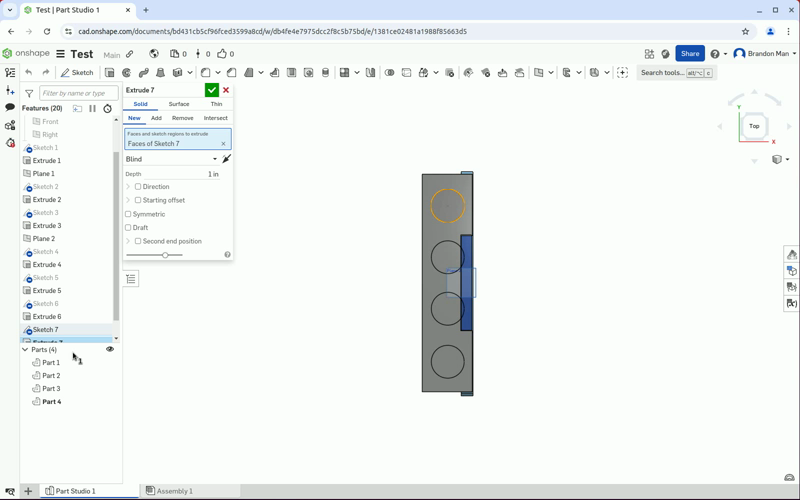
mouse_move(143, 106)
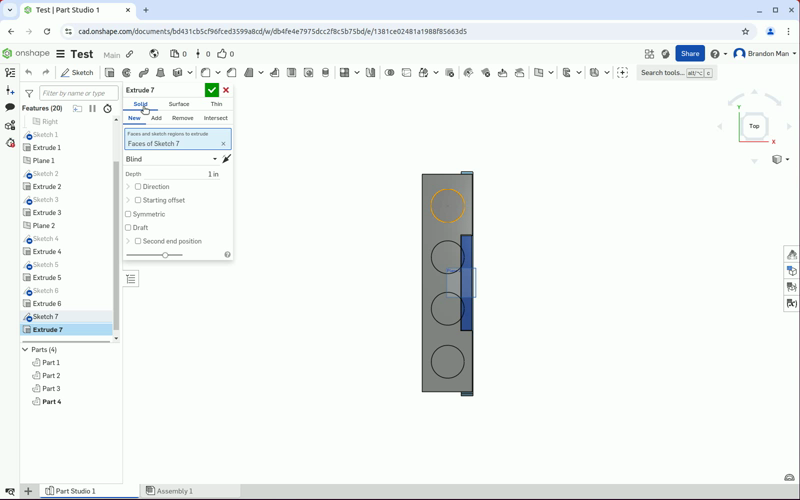
click(143, 106)
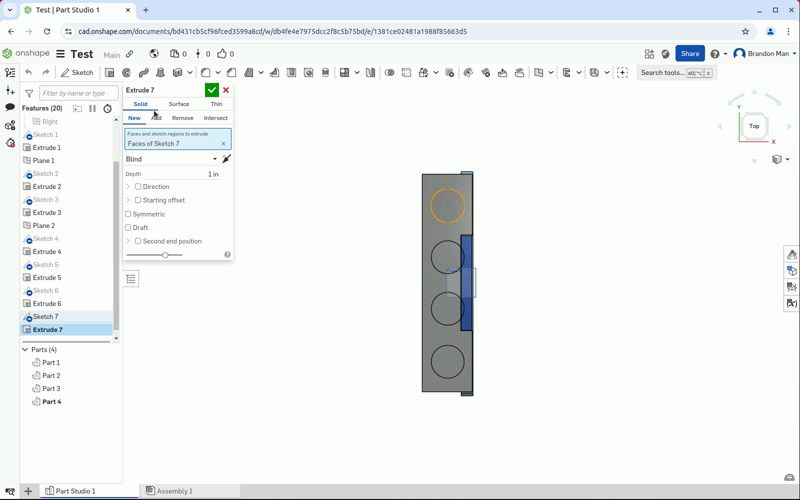
mouse_move(186, 120)
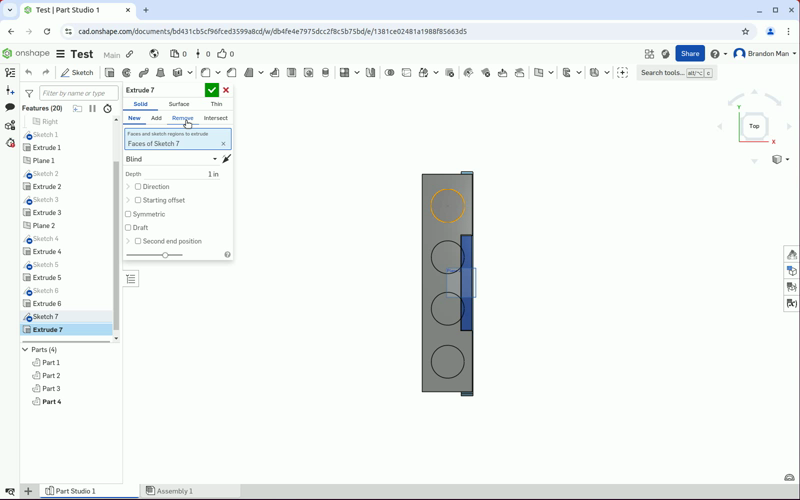
click(186, 120)
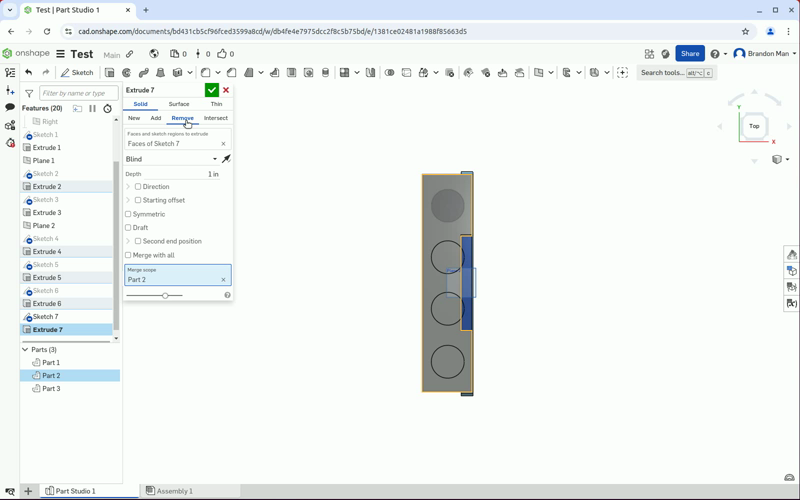
key(tab, 4)
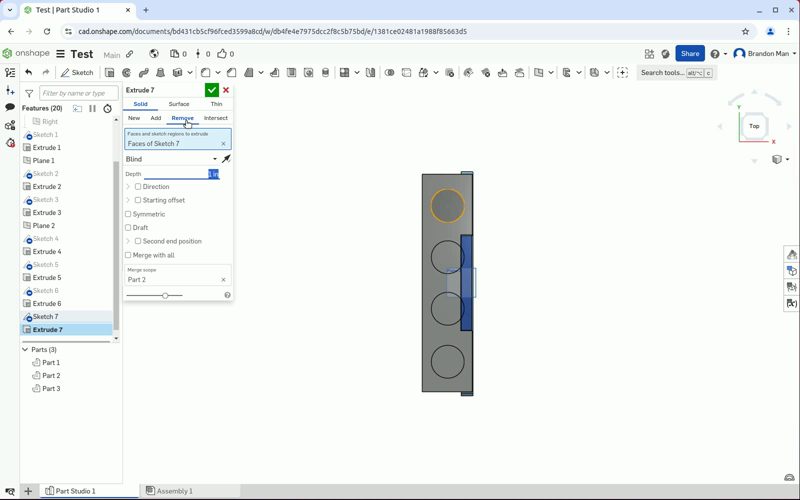
text(2.166)
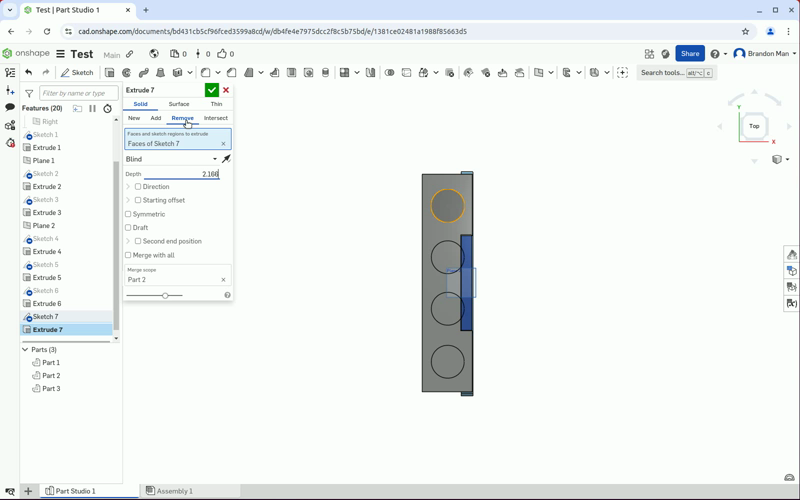
key(tab, 6)
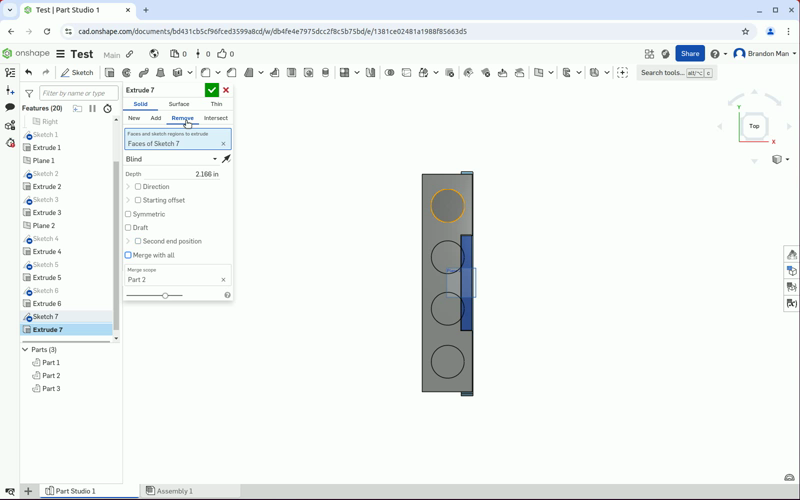
key(space)
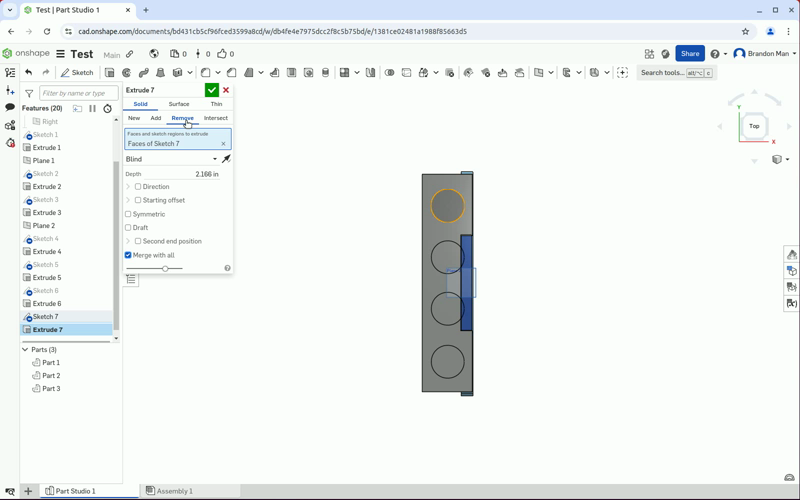
key(enter)
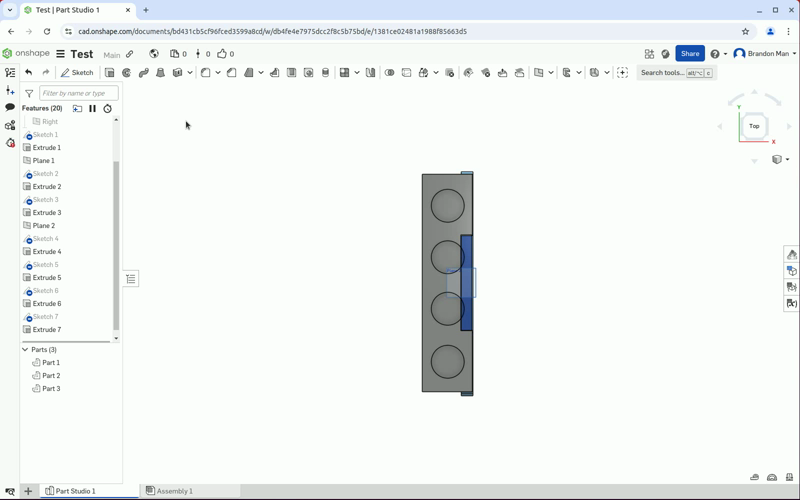
key(shift+h)
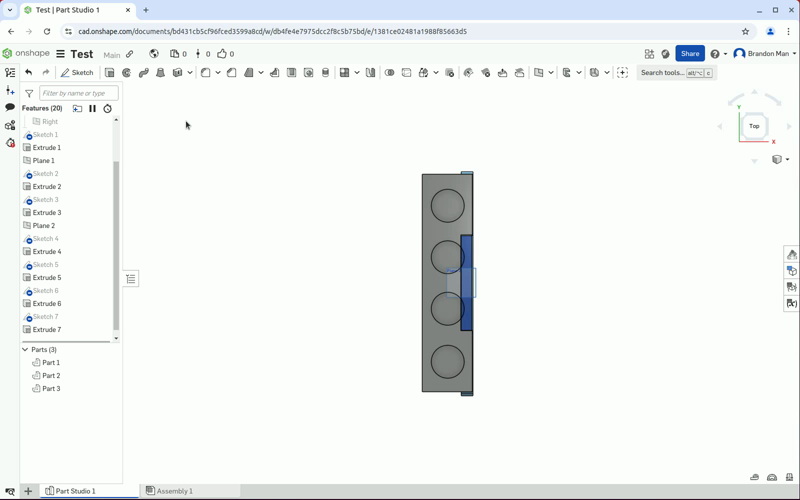
key(shift+h)
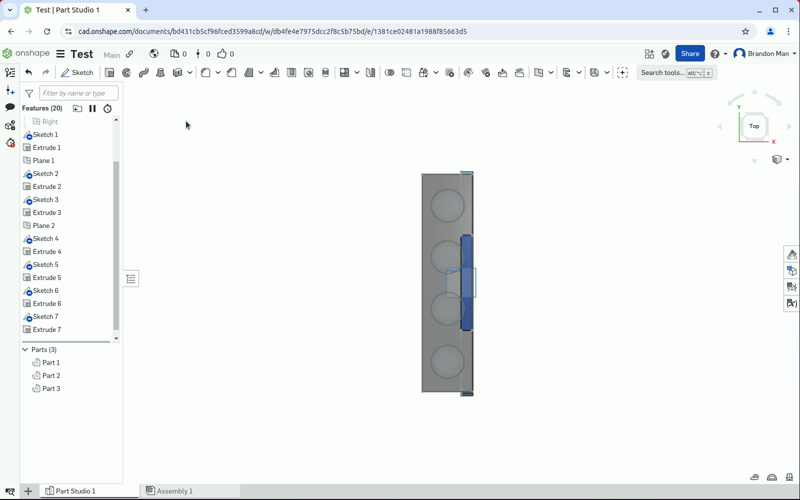
key(shift+7)
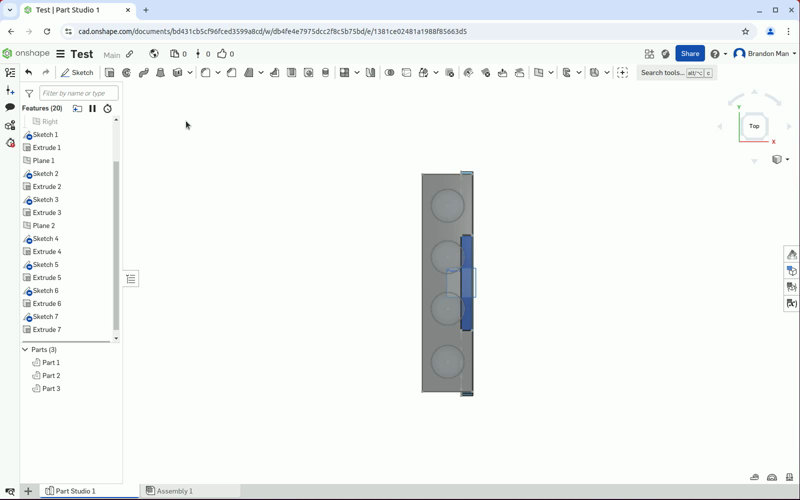
key(up, 3)
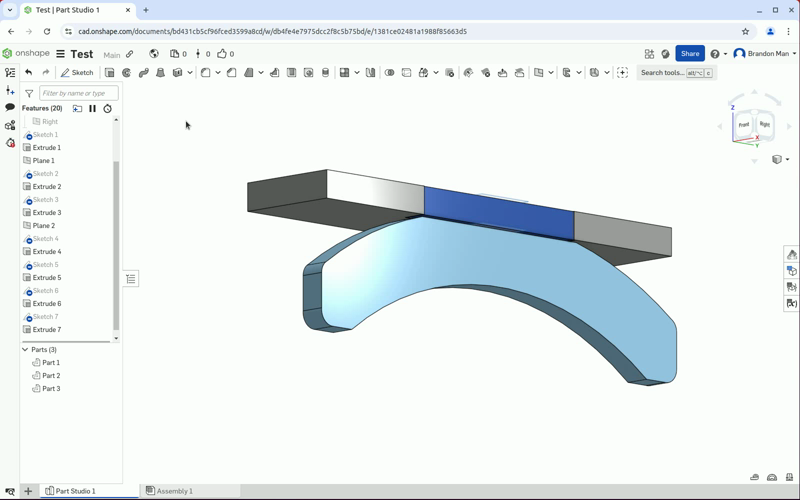
key(left, 3)
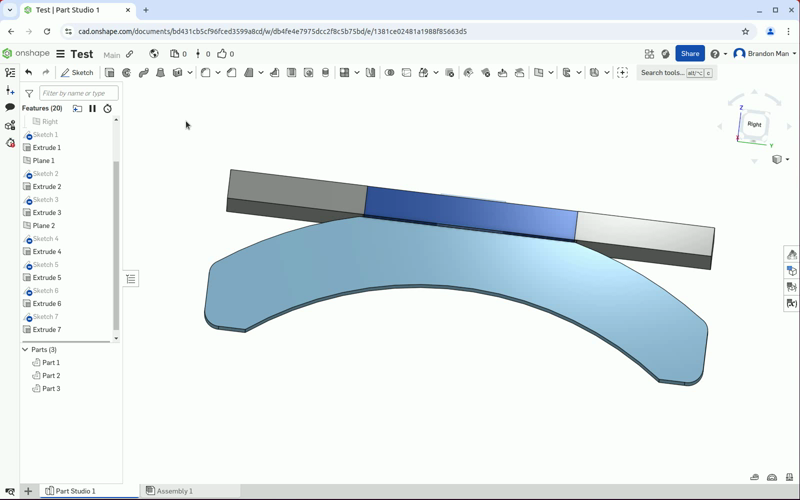
key(right, 3)
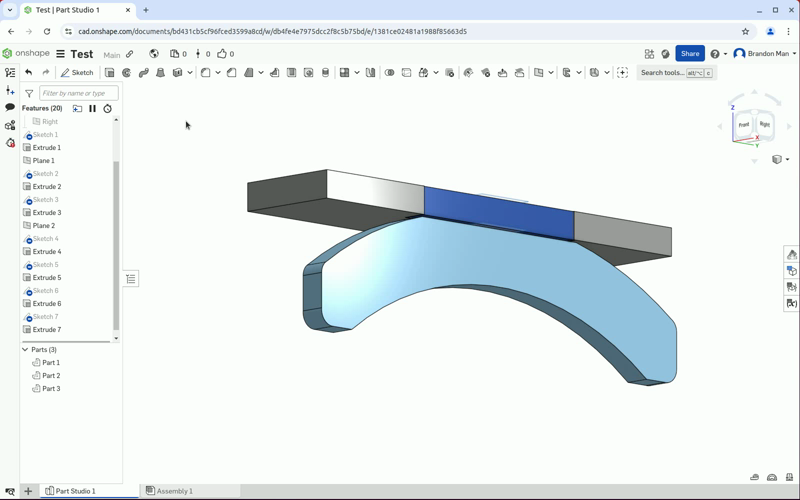
key(down, 3)
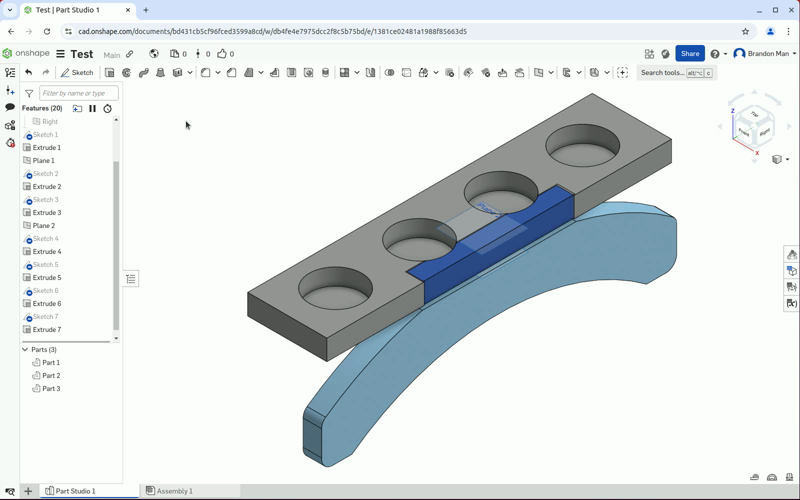
mouse_move(69, 137)
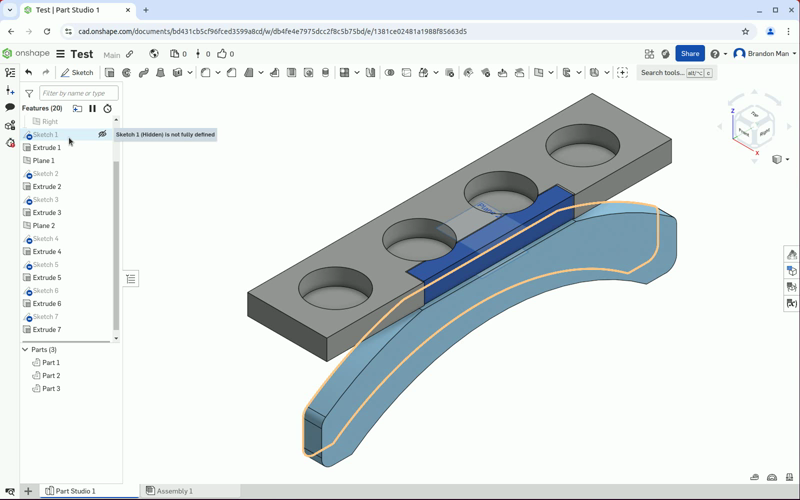
click(69, 137)